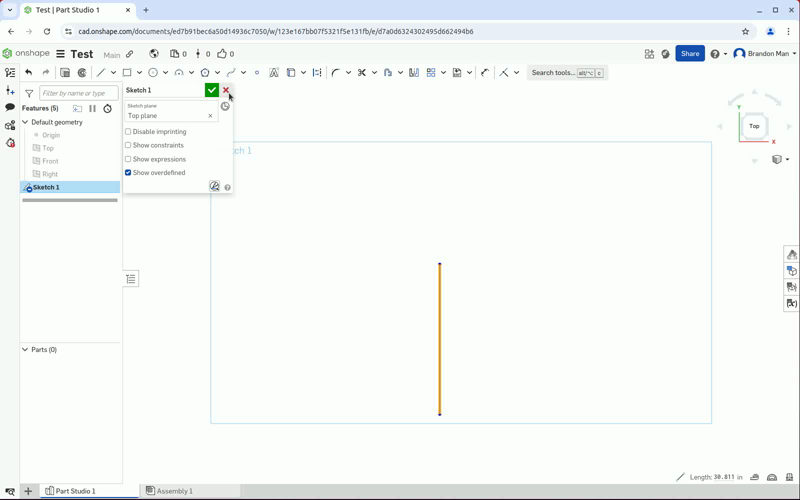
key(shift+h)
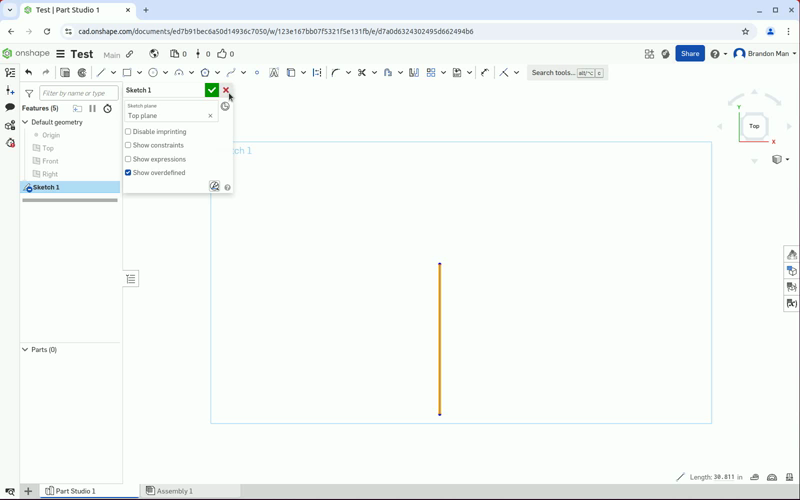
key(shift+s)
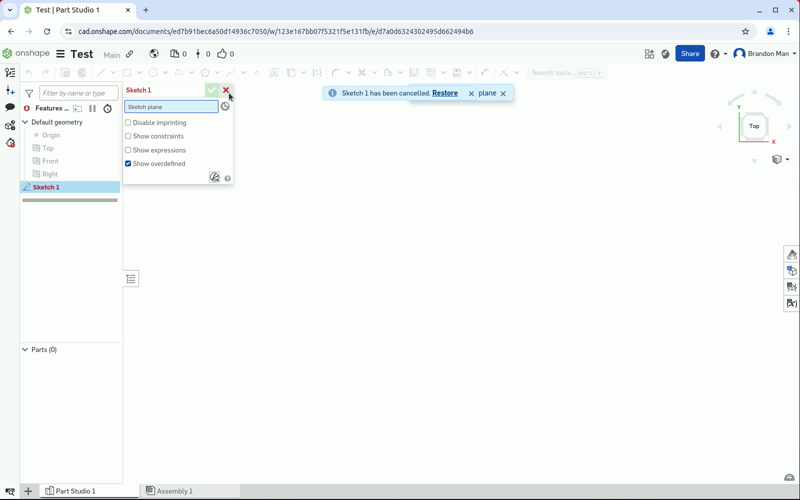
mouse_move(73, 150)
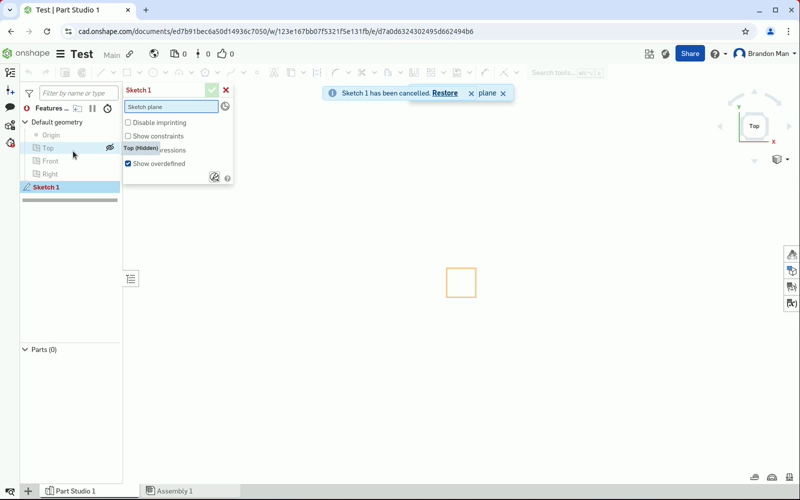
click(73, 150)
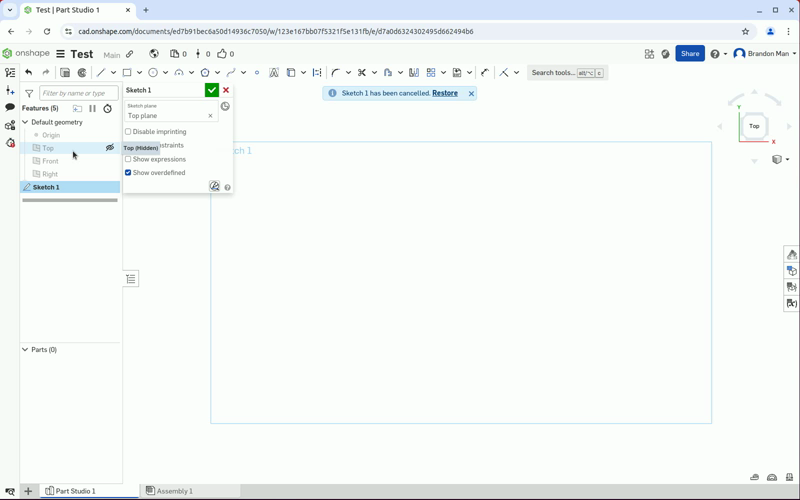
mouse_move(73, 352)
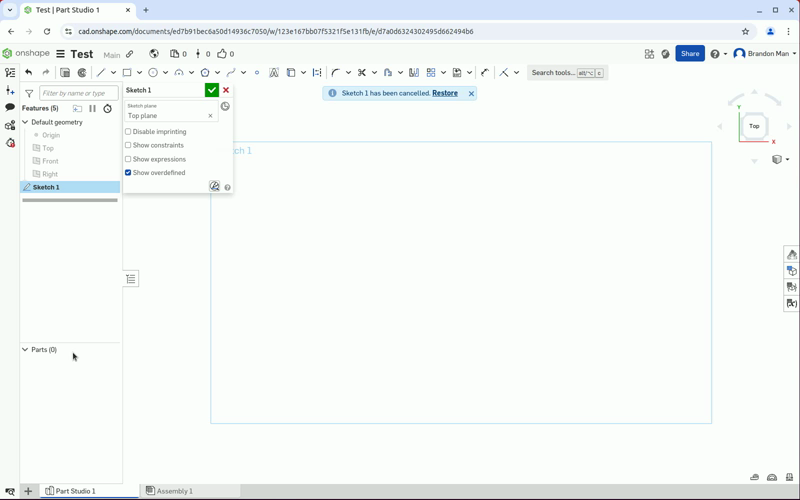
key(y)
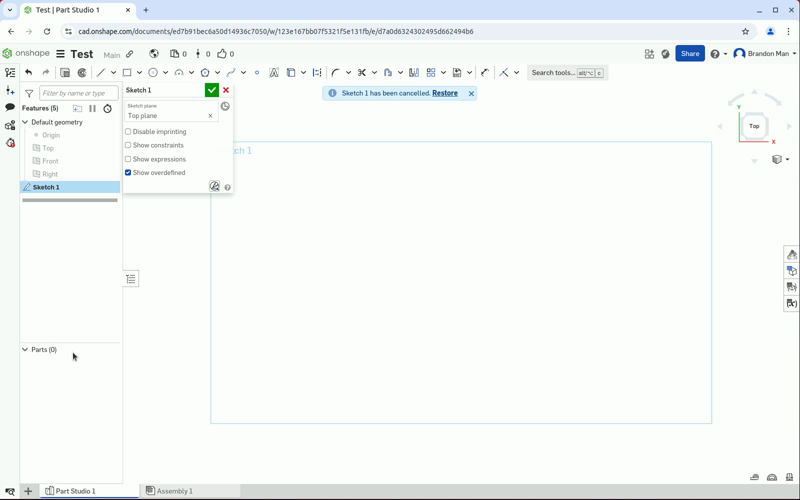
key(c)
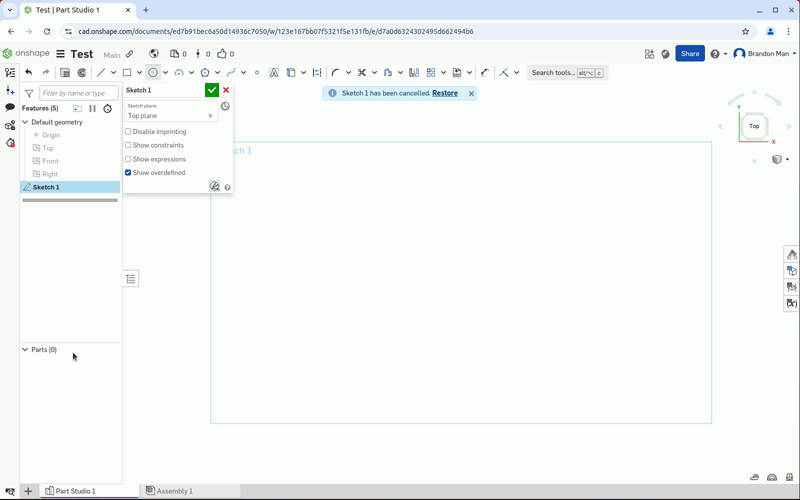
key_down(shift)
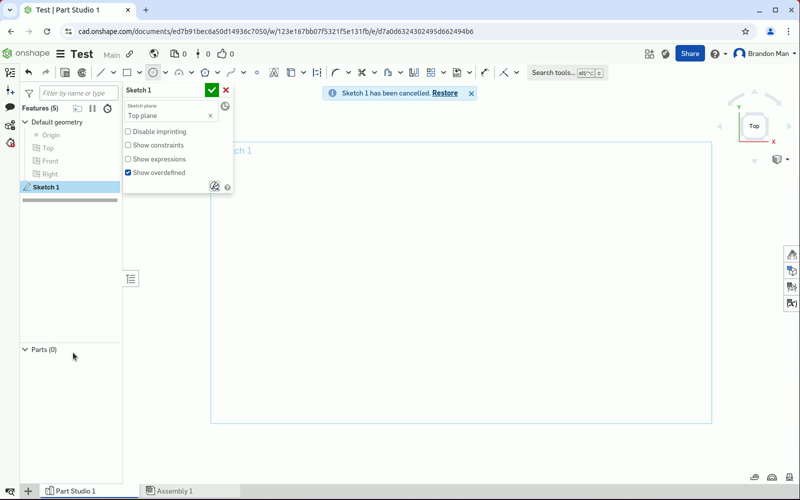
mouse_move(461, 282)
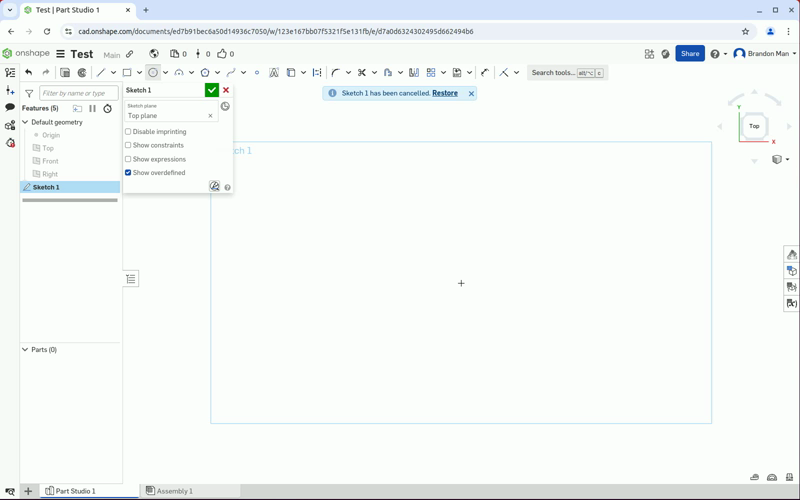
click(461, 282)
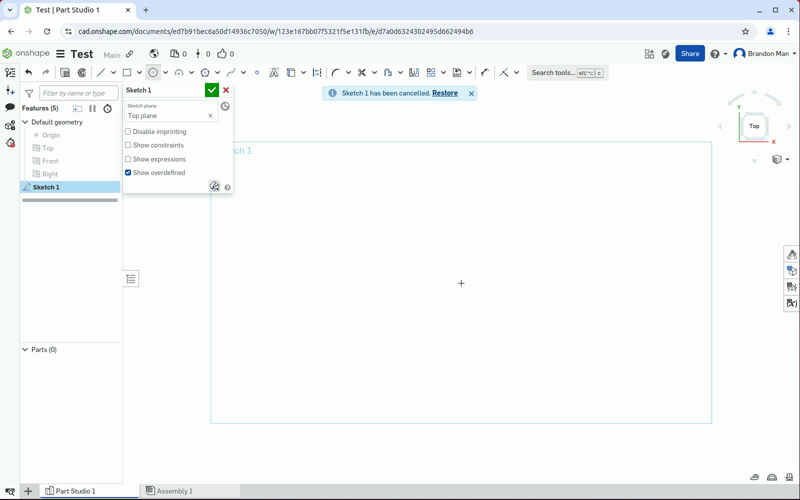
key_up(shift)
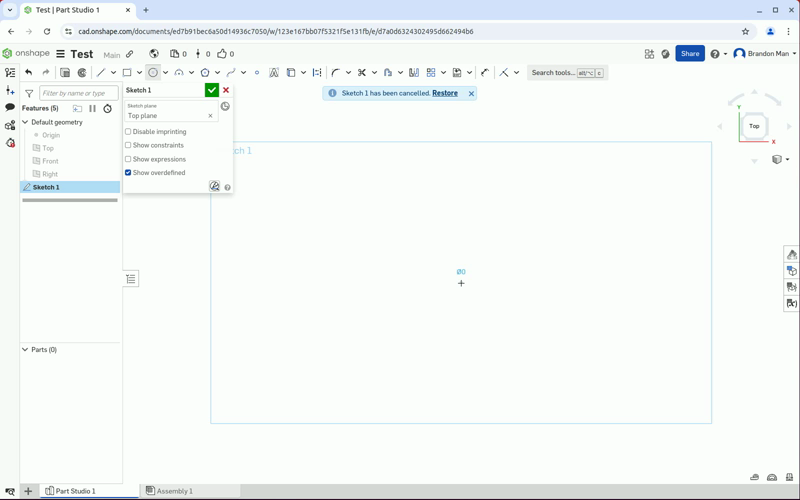
mouse_move(574, 282)
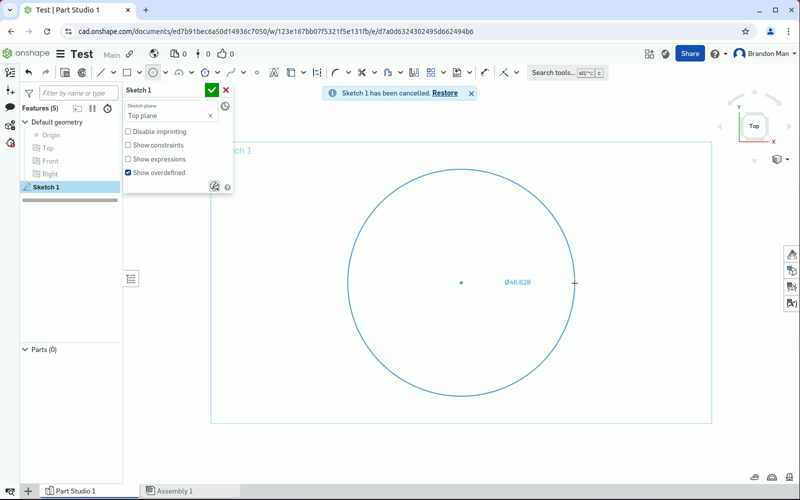
click(574, 282)
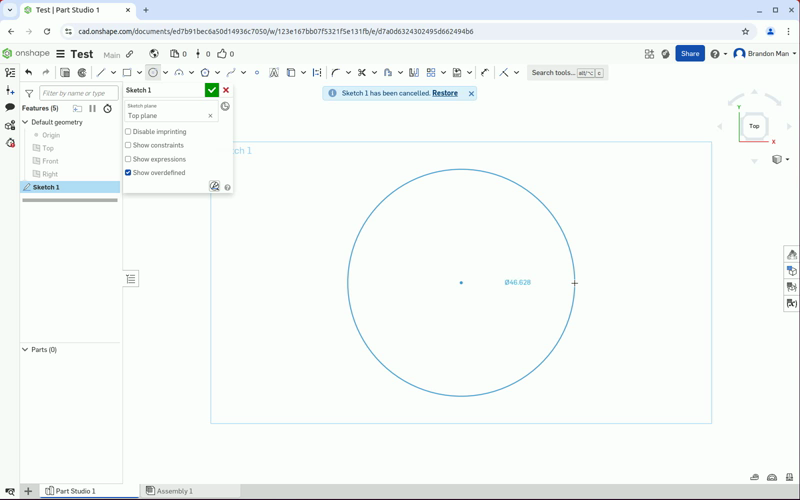
key(esc)
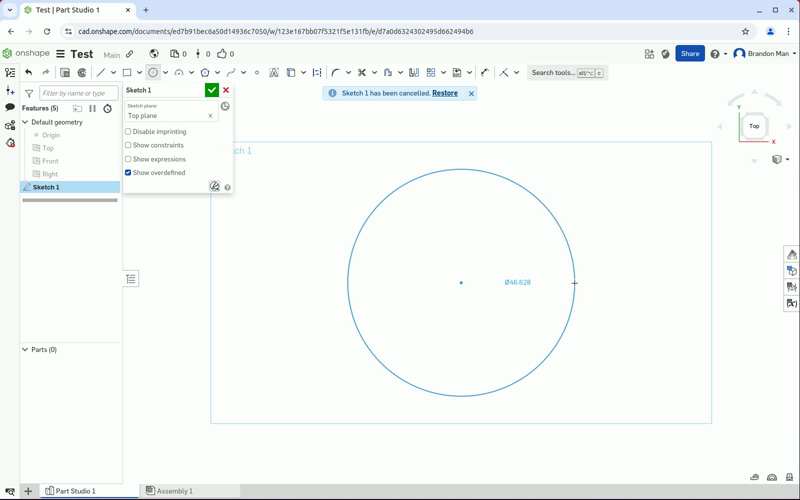
mouse_move(398, 307)
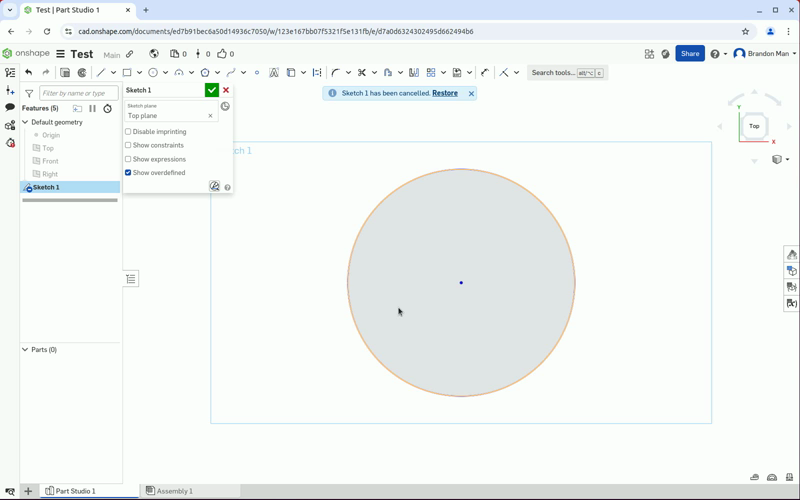
click(398, 307)
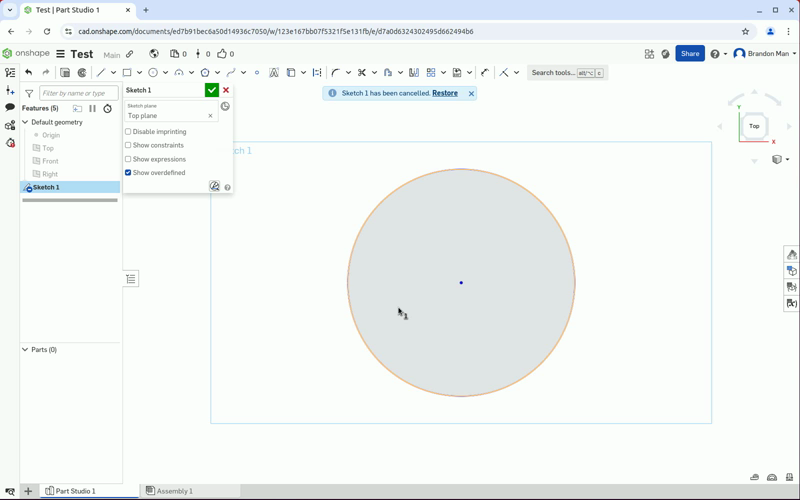
mouse_move(73, 352)
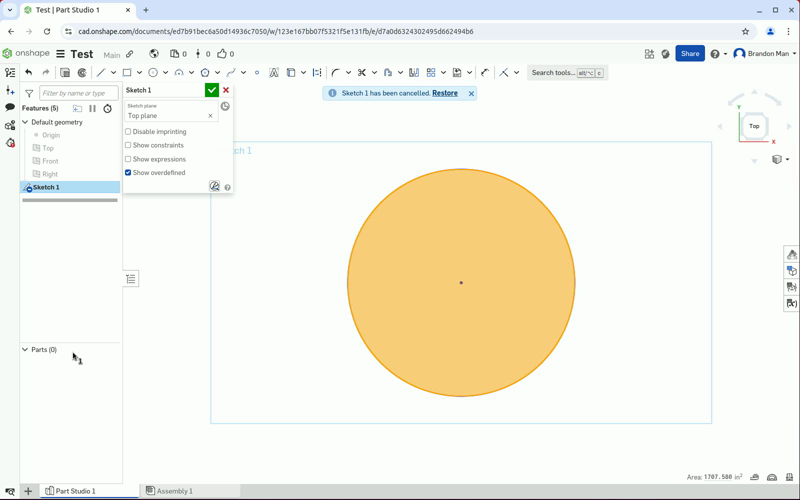
key(shift+y)
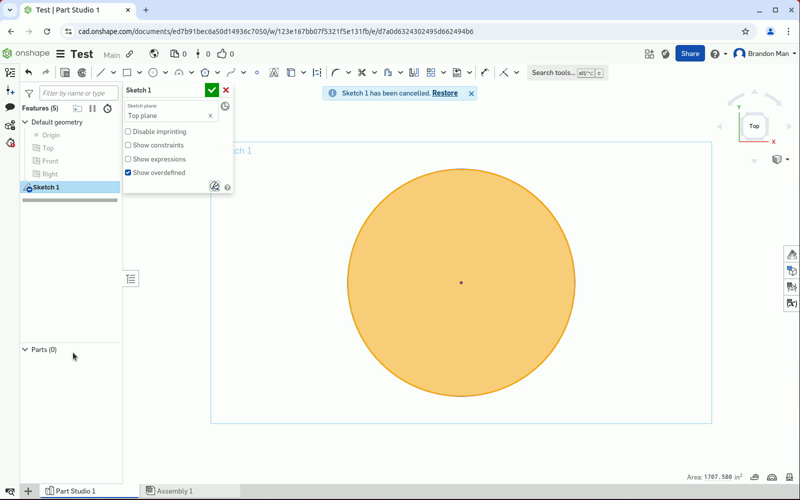
key(shift+e)
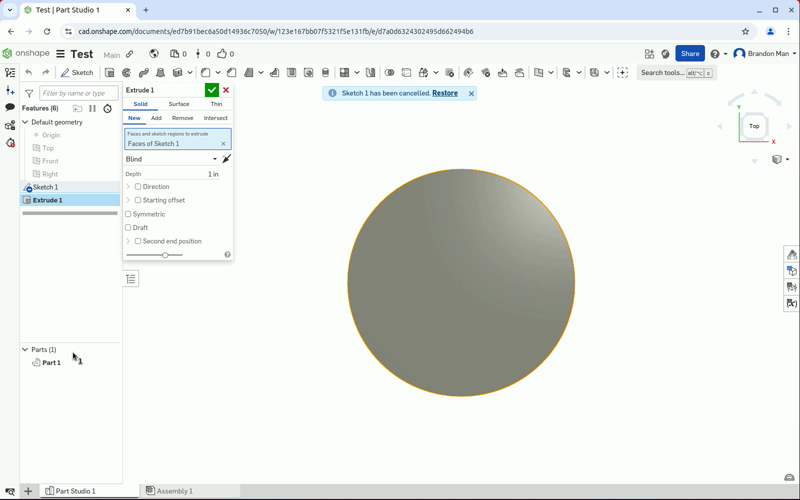
mouse_move(143, 106)
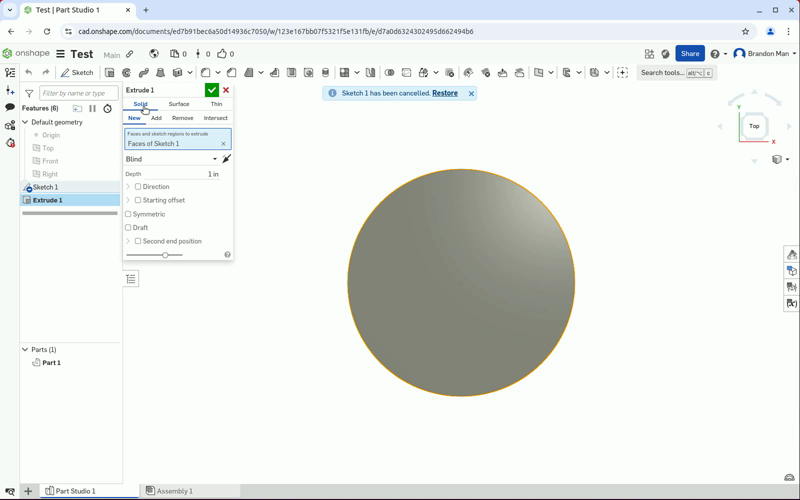
click(143, 106)
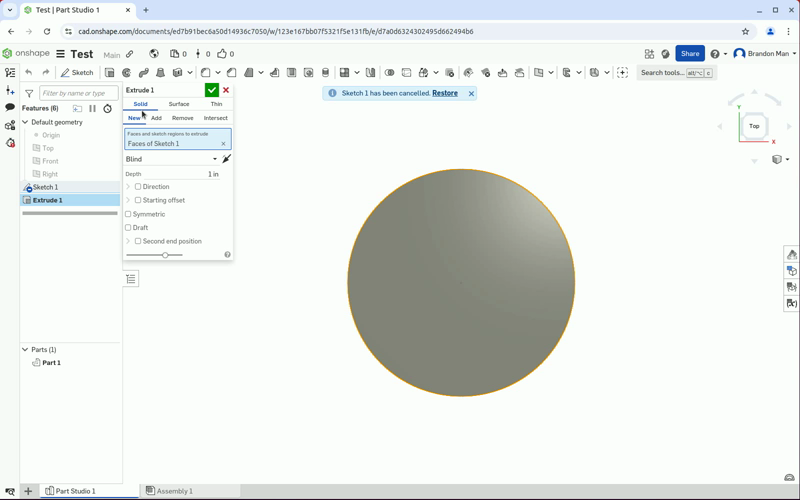
mouse_move(137, 120)
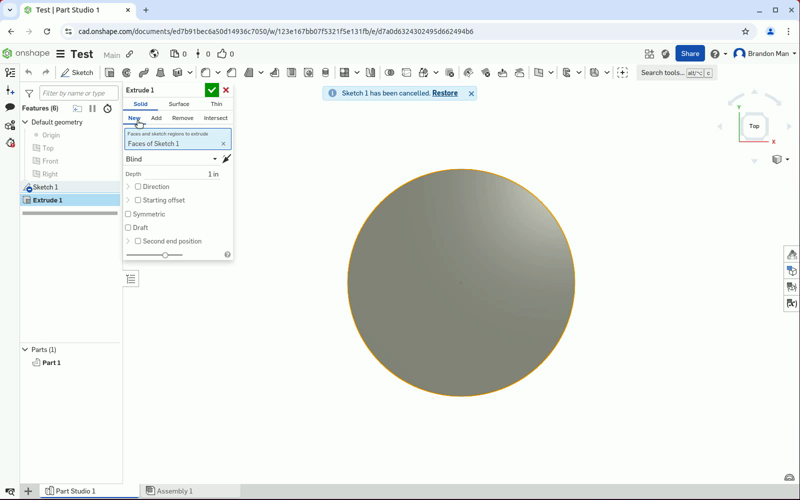
click(137, 120)
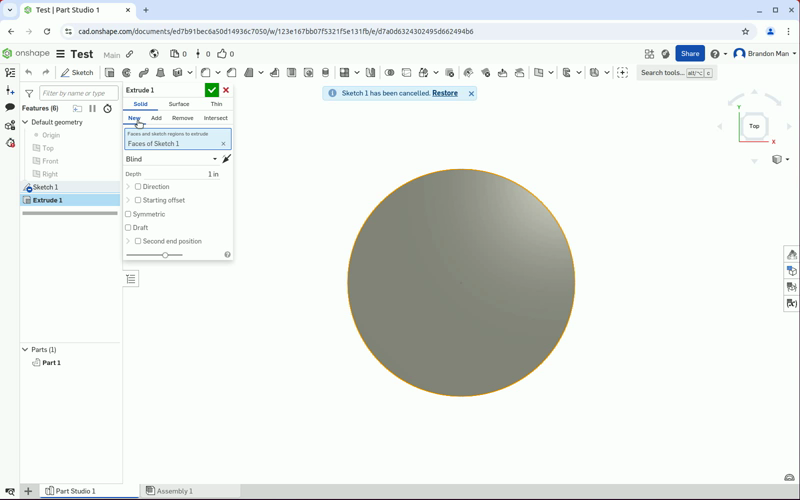
key(tab, 4)
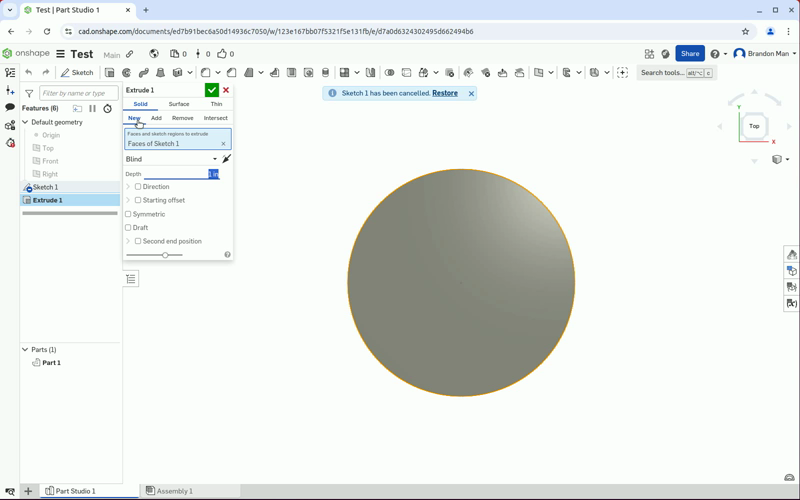
text(18.535)
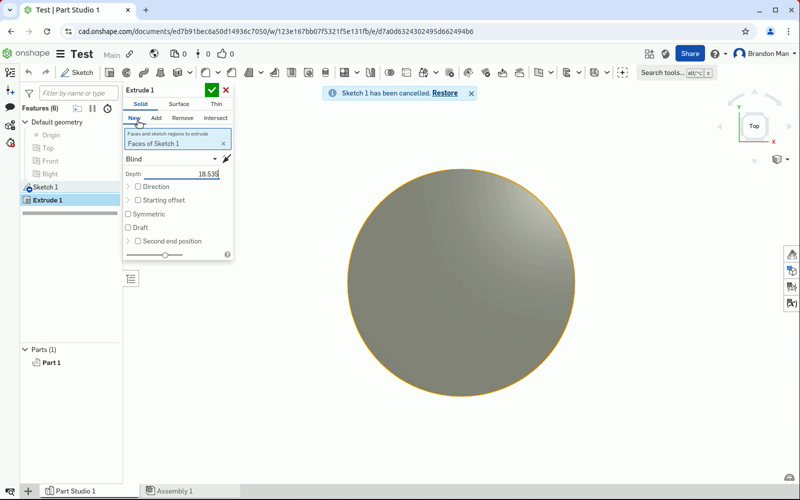
key(enter)
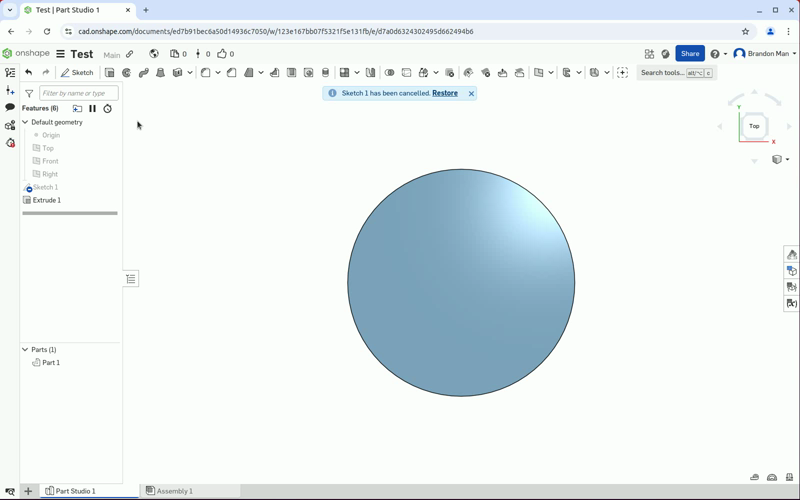
key(shift+h)
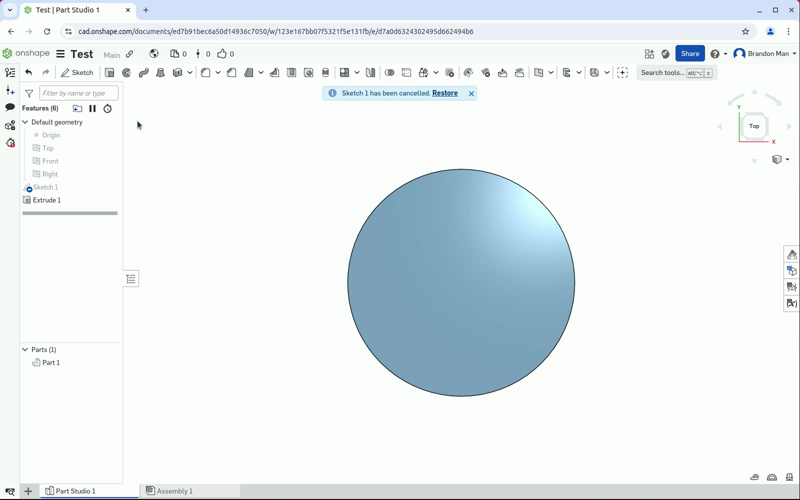
key(shift+h)
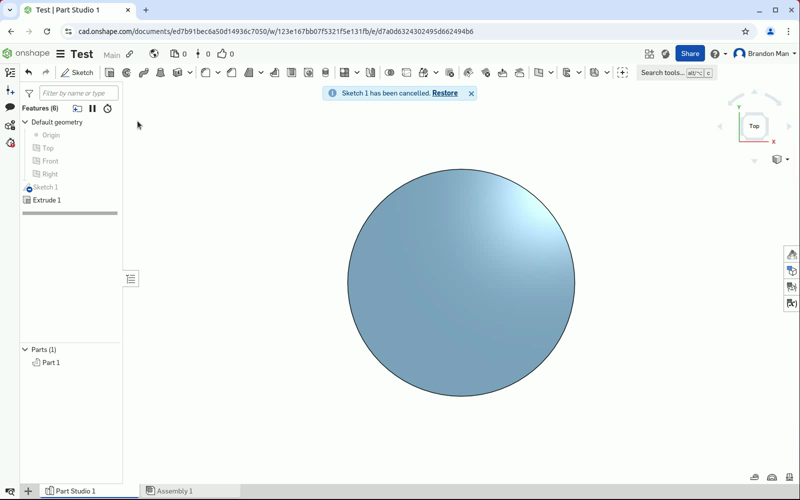
mouse_move(73, 189)
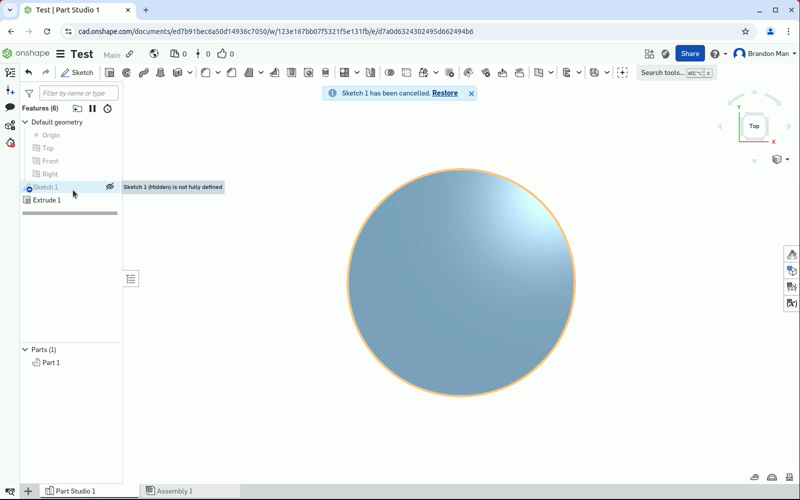
click(73, 189)
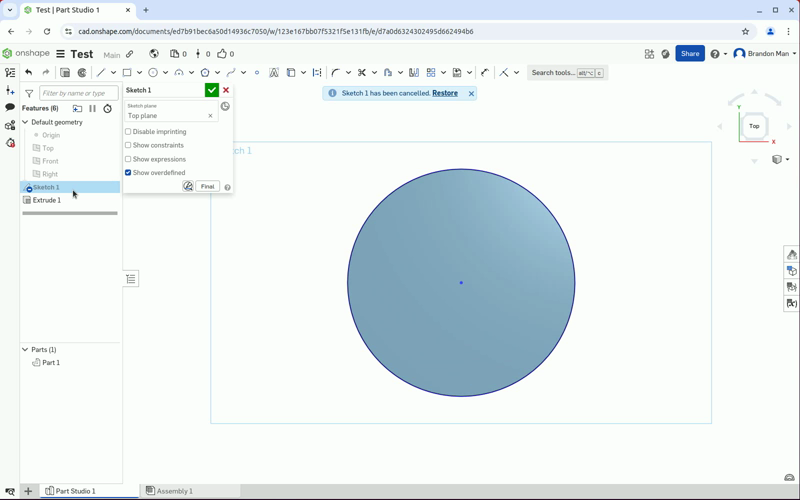
mouse_move(229, 92)
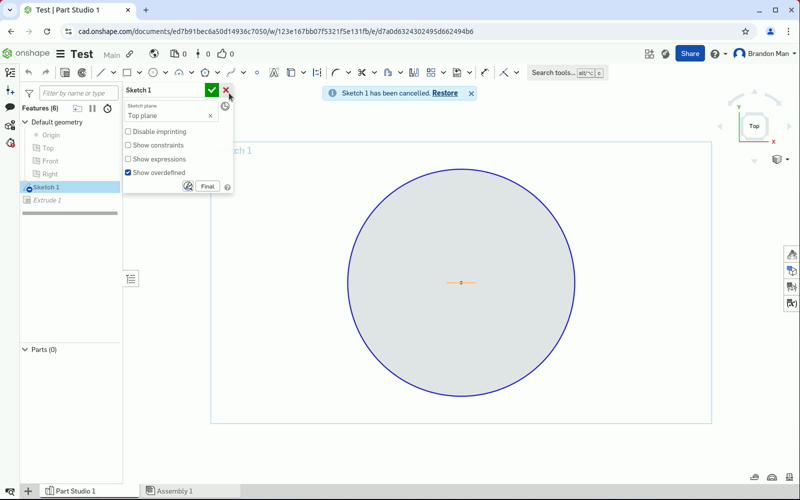
click(229, 92)
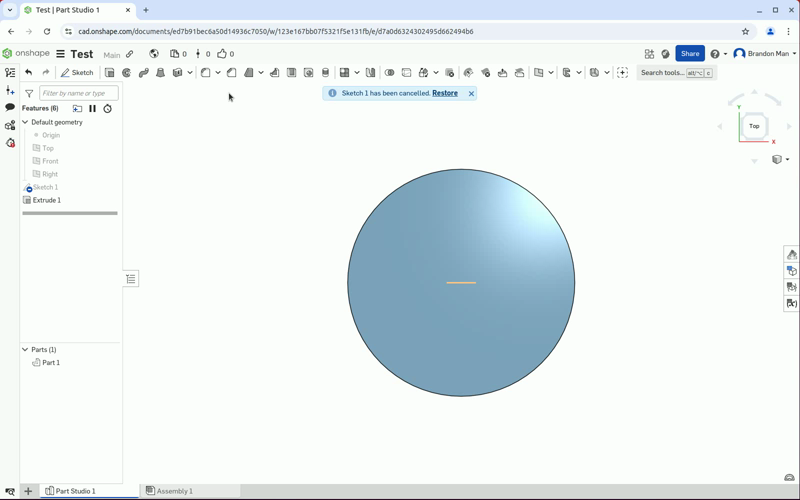
mouse_move(541, 75)
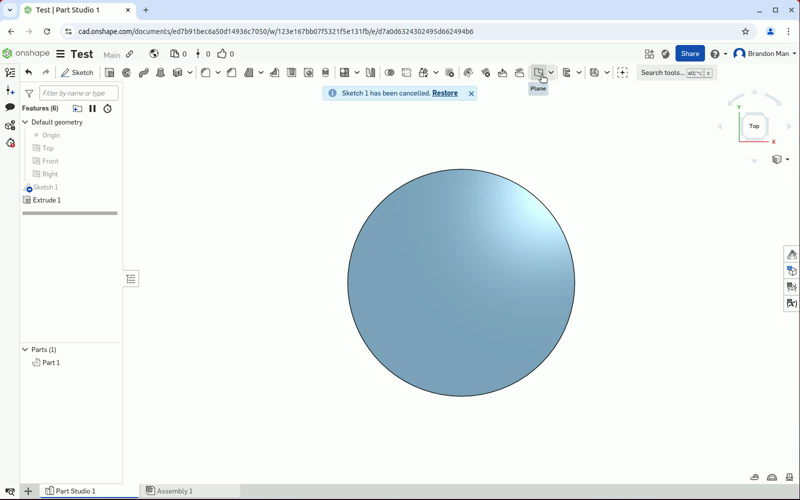
click(541, 75)
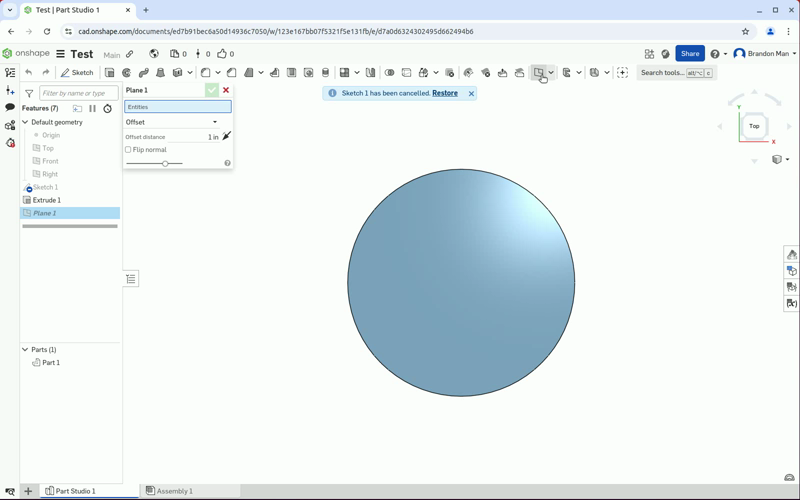
mouse_move(73, 150)
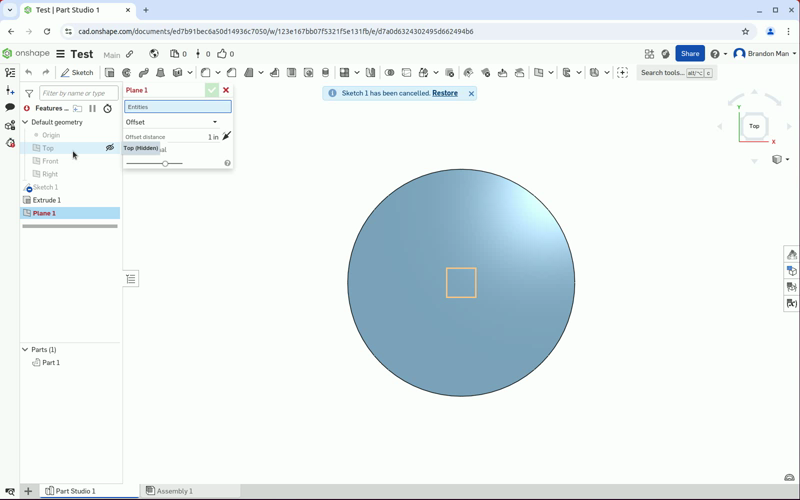
click(73, 150)
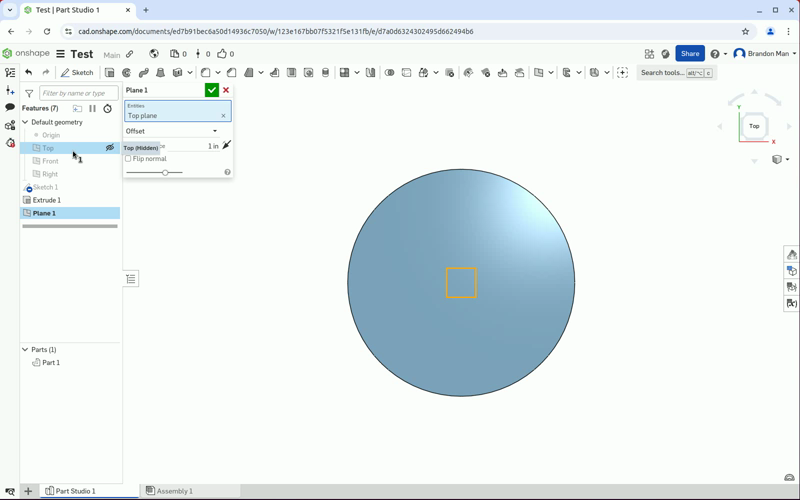
key(tab, 2)
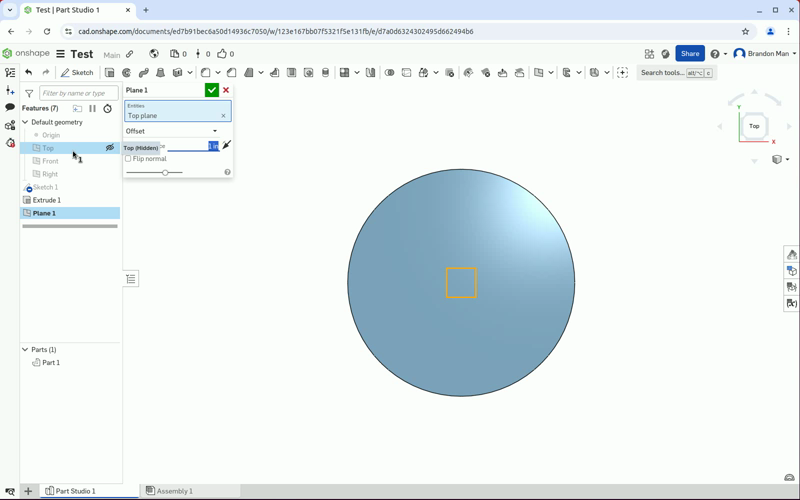
text(18.548)
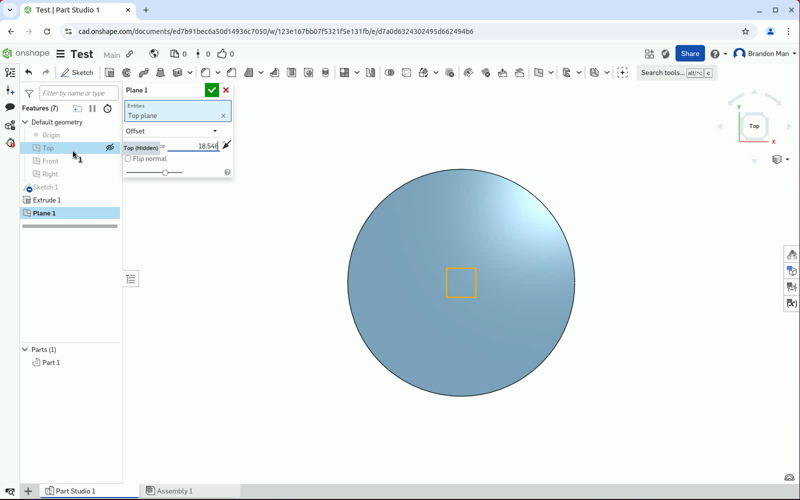
key(enter, 2)
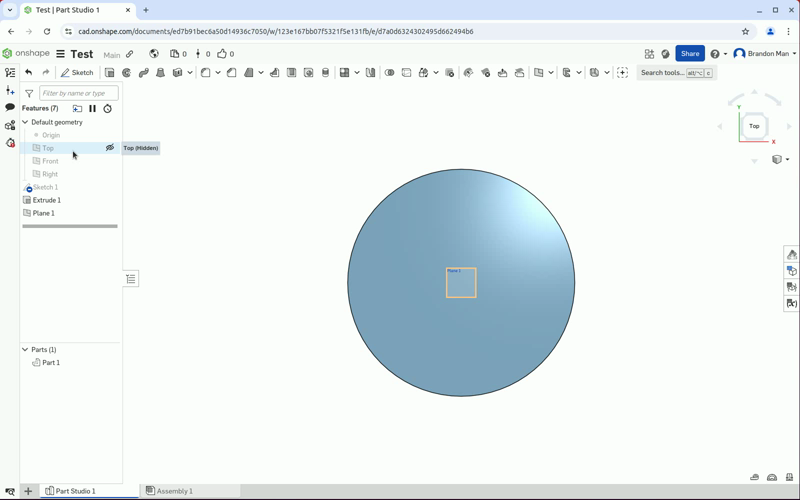
key(shift+s)
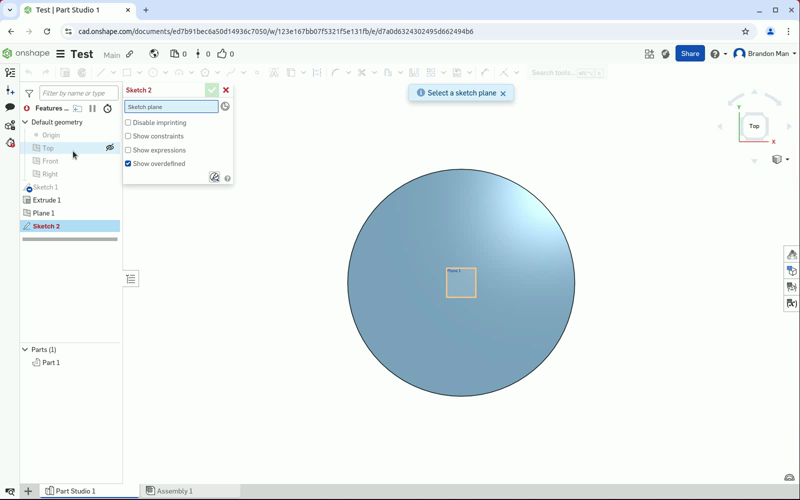
mouse_move(73, 215)
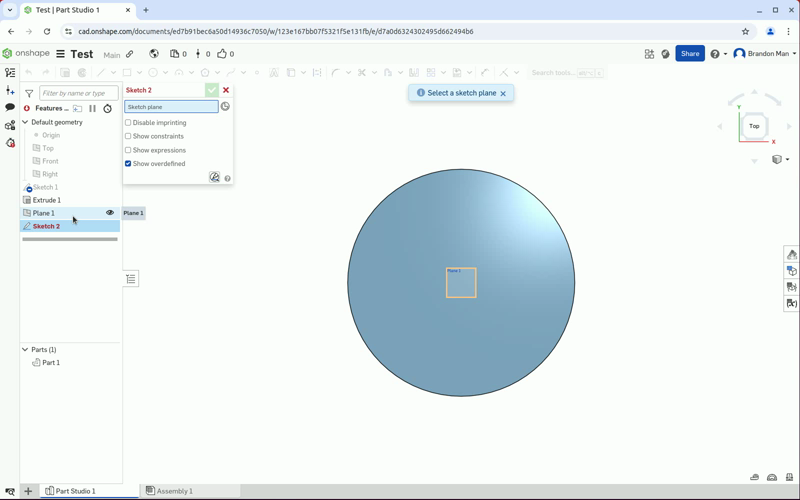
click(73, 215)
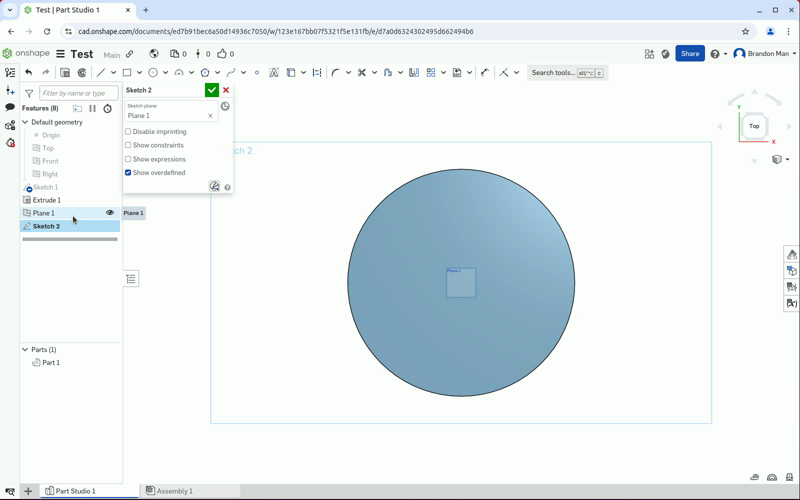
mouse_move(73, 352)
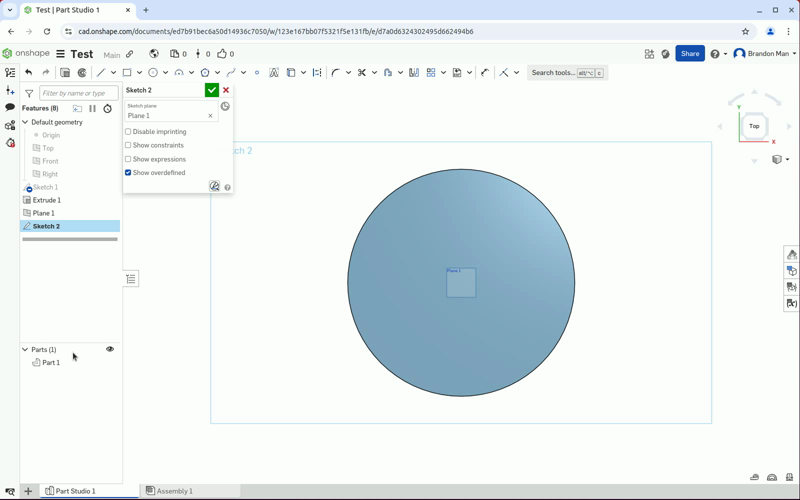
key(y)
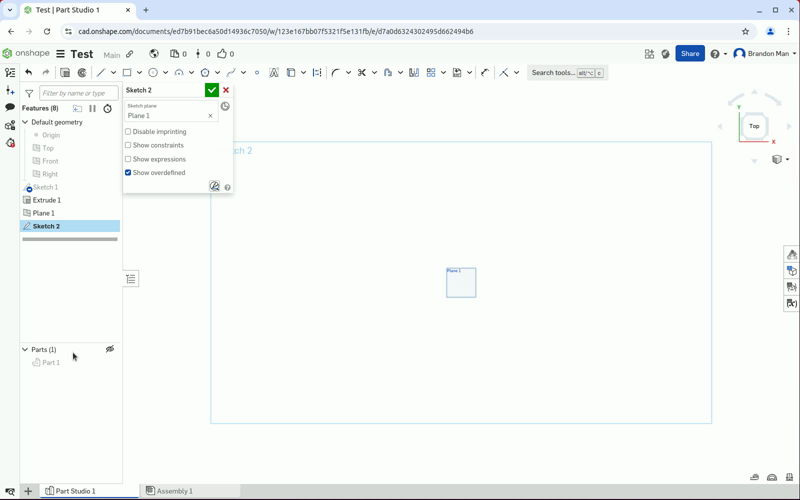
key(c)
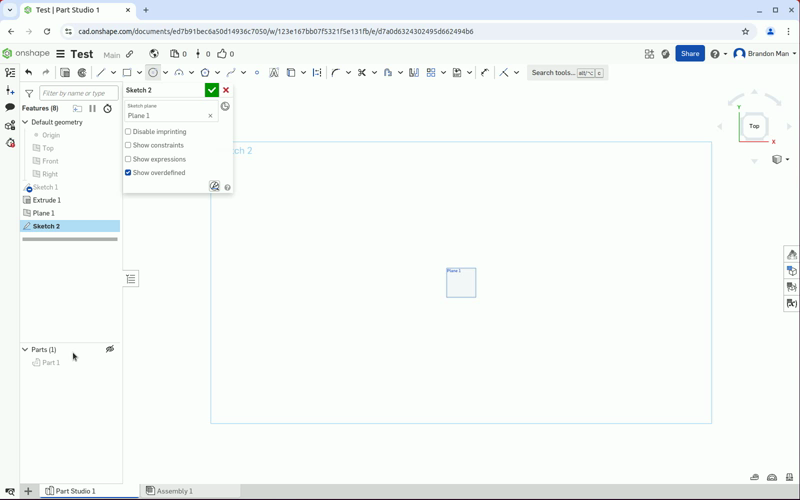
key_down(shift)
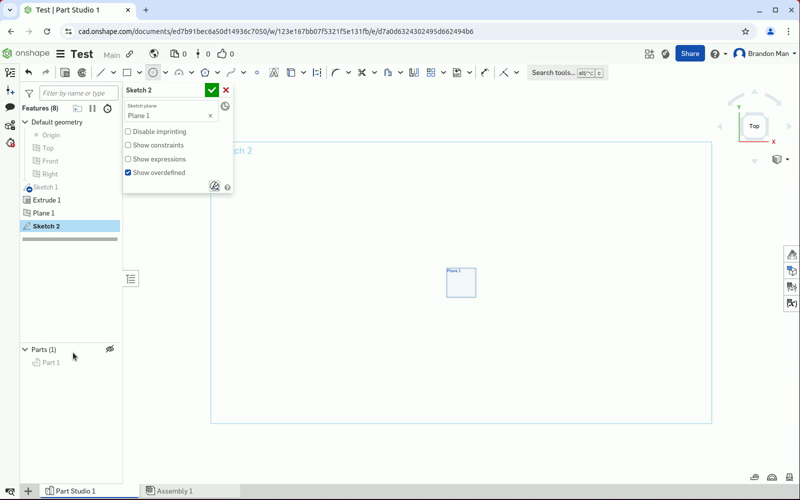
mouse_move(461, 282)
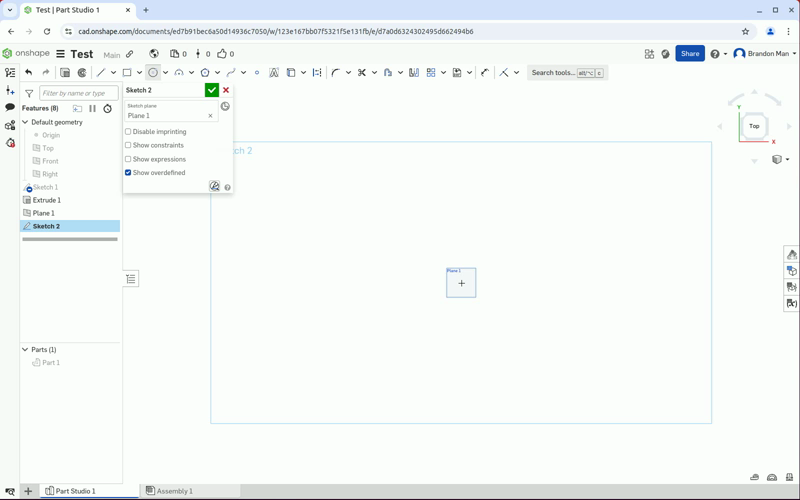
click(461, 282)
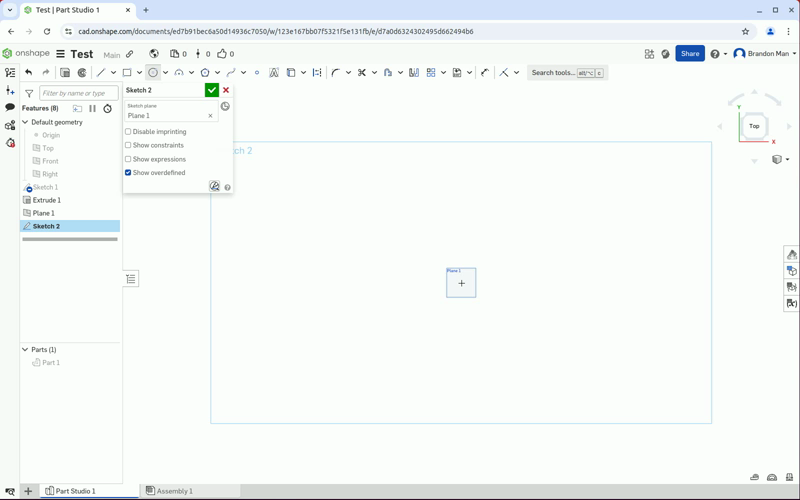
key_up(shift)
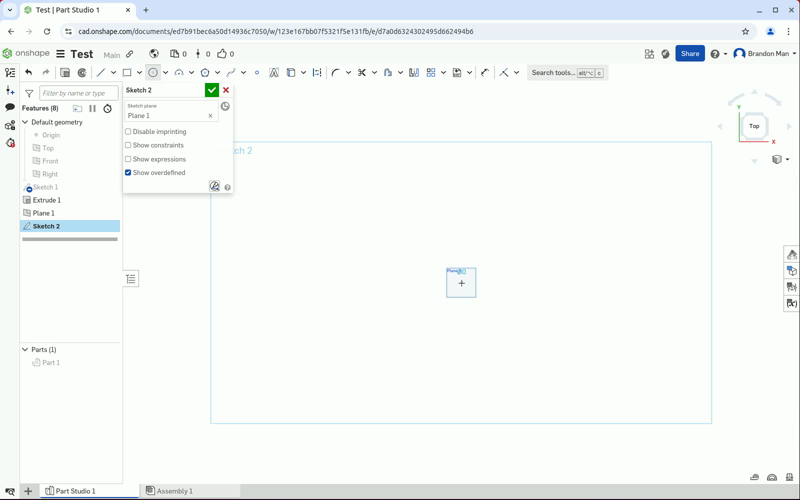
mouse_move(564, 282)
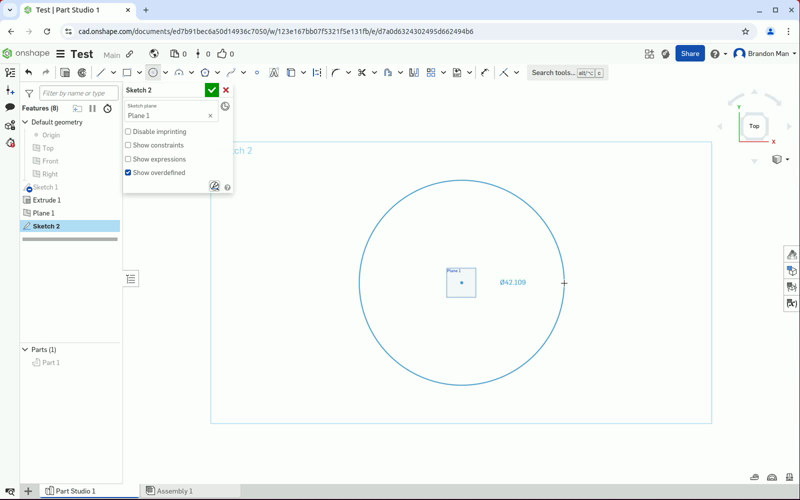
click(564, 282)
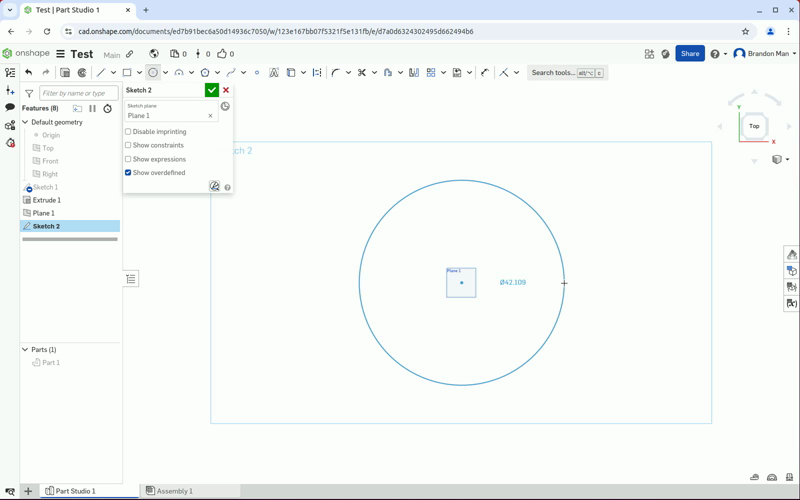
key(esc)
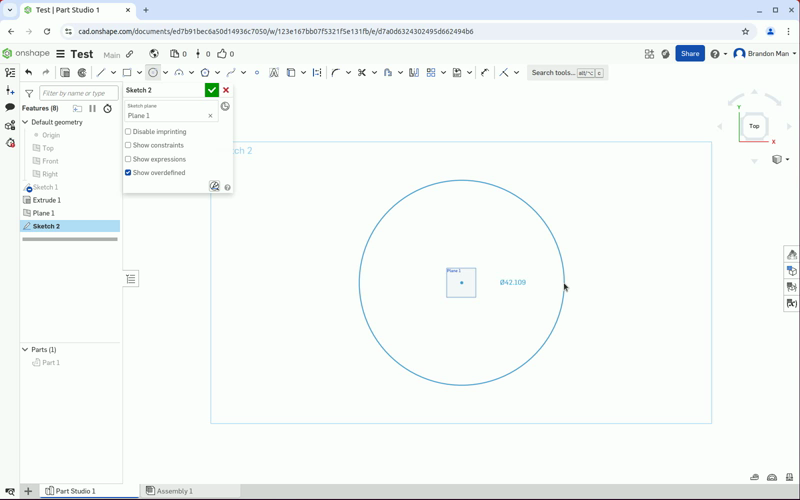
mouse_move(505, 330)
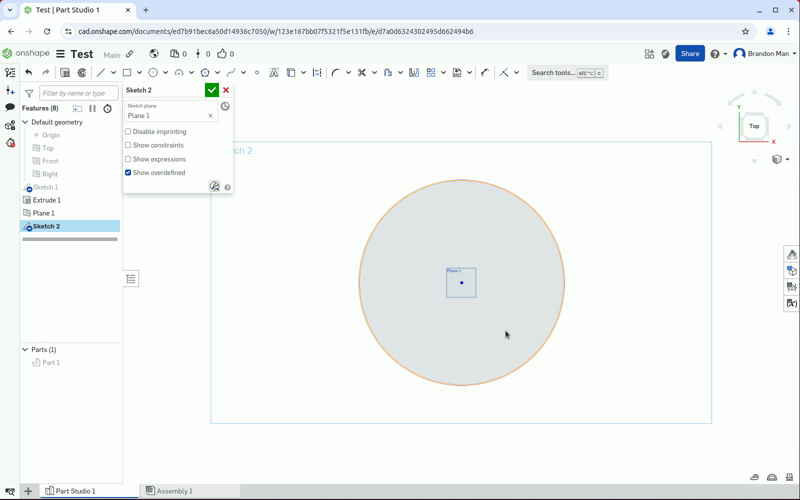
click(505, 330)
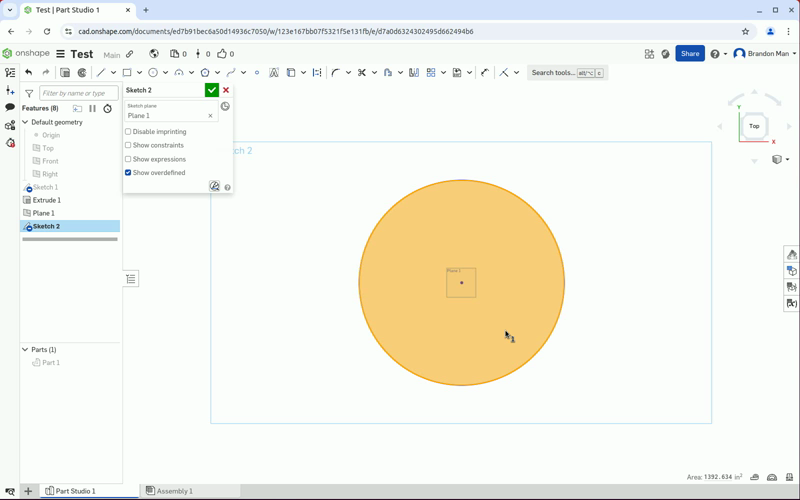
mouse_move(73, 352)
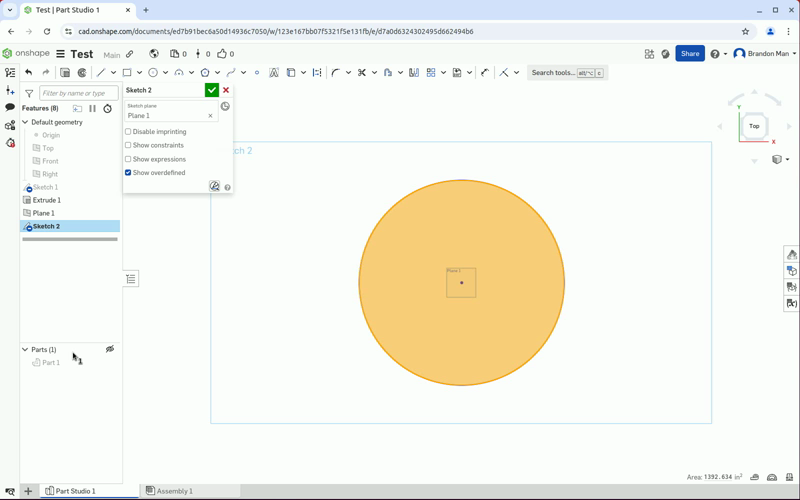
key(shift+y)
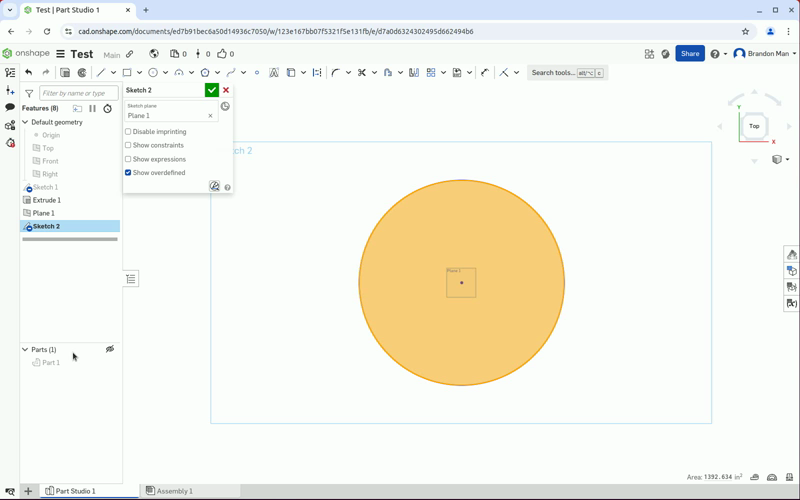
key(shift+e)
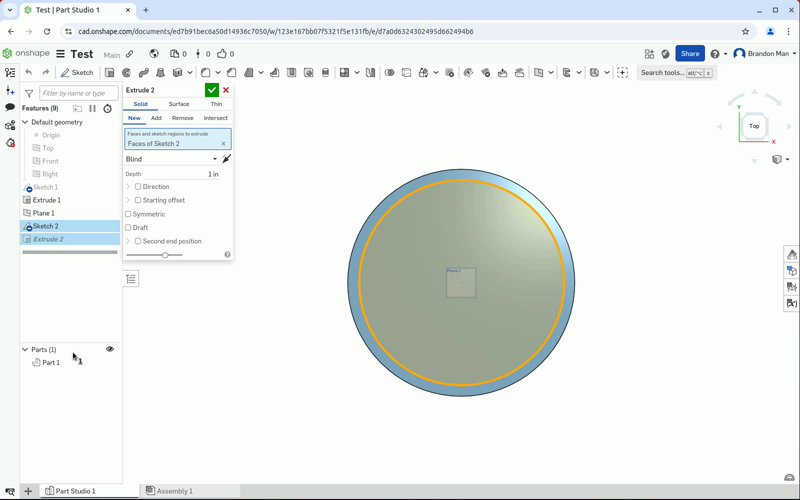
mouse_move(143, 106)
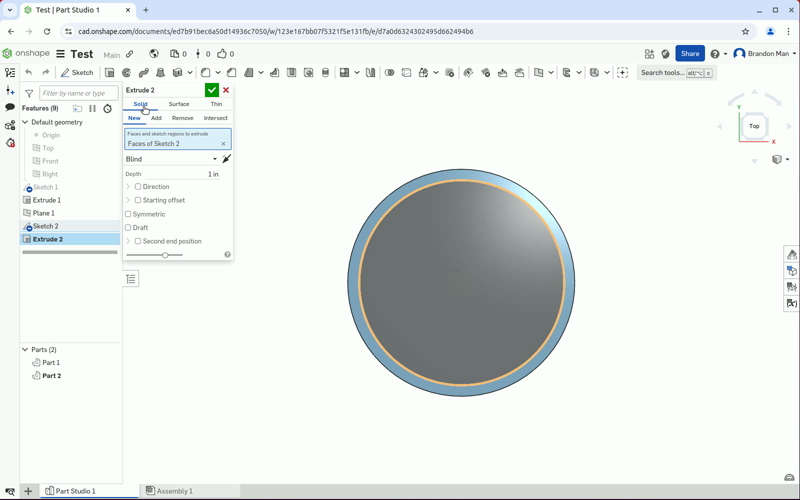
click(143, 106)
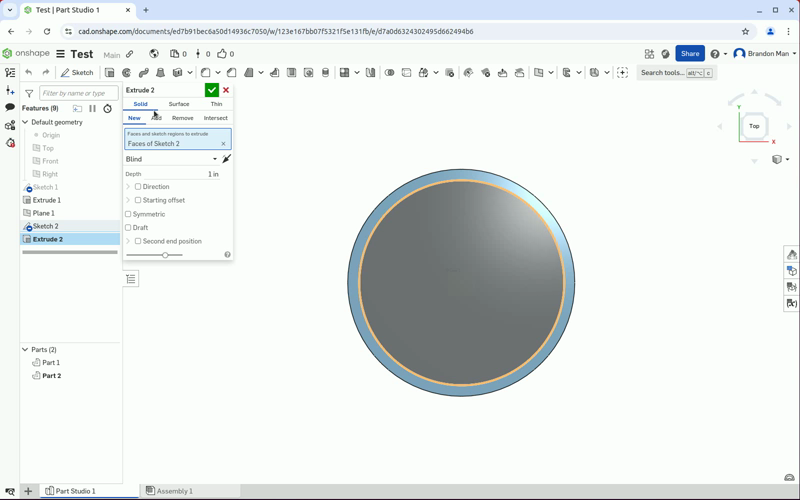
mouse_move(186, 120)
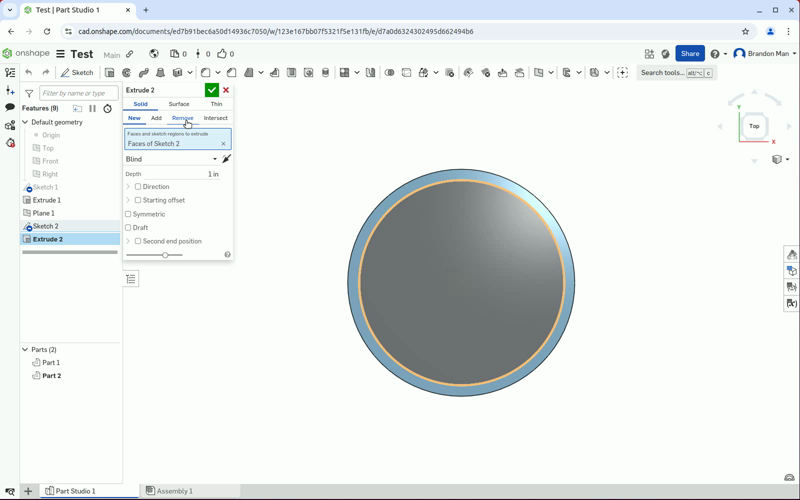
click(186, 120)
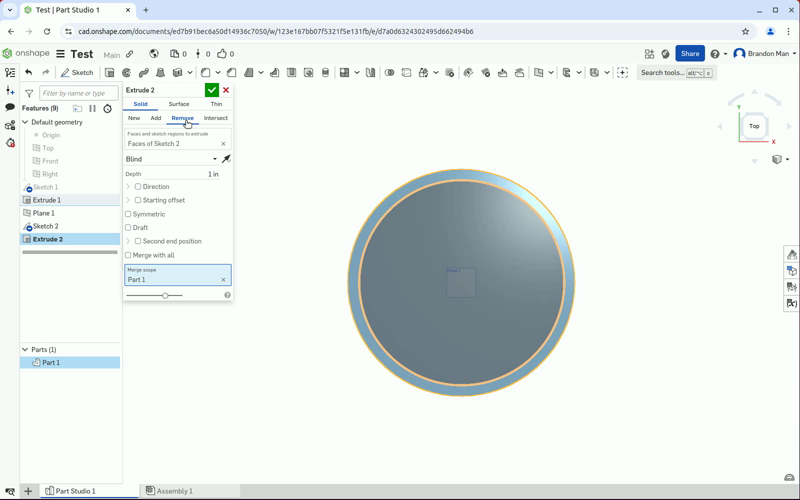
key(tab, 4)
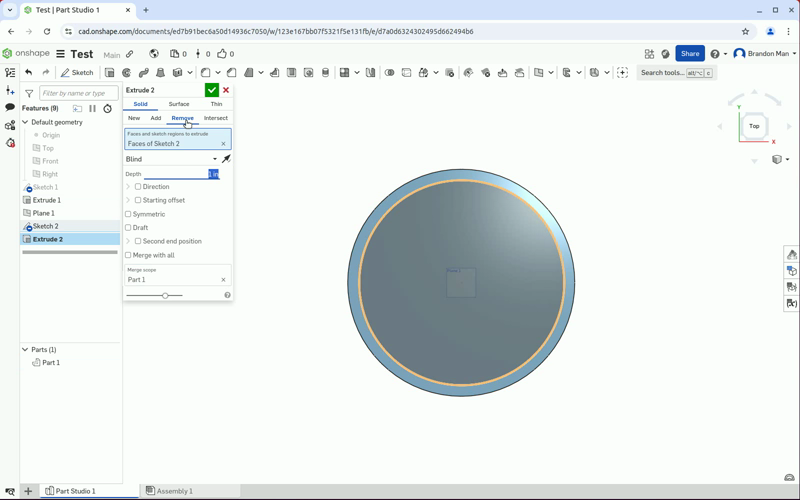
text(16.128)
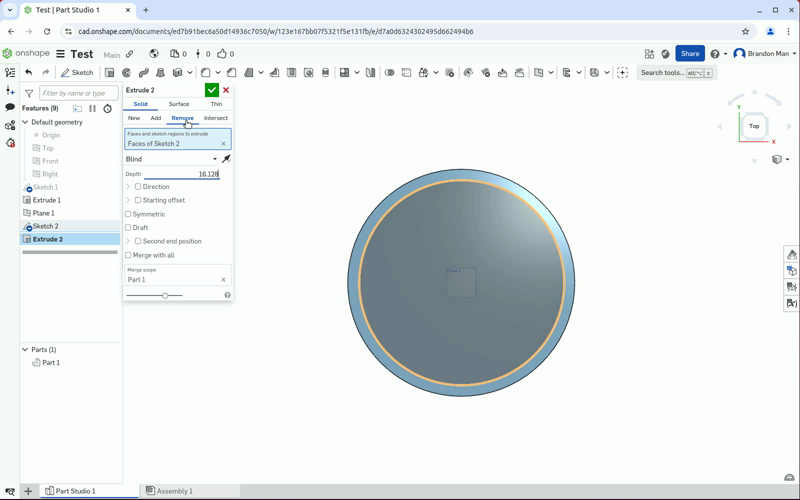
key(tab, 6)
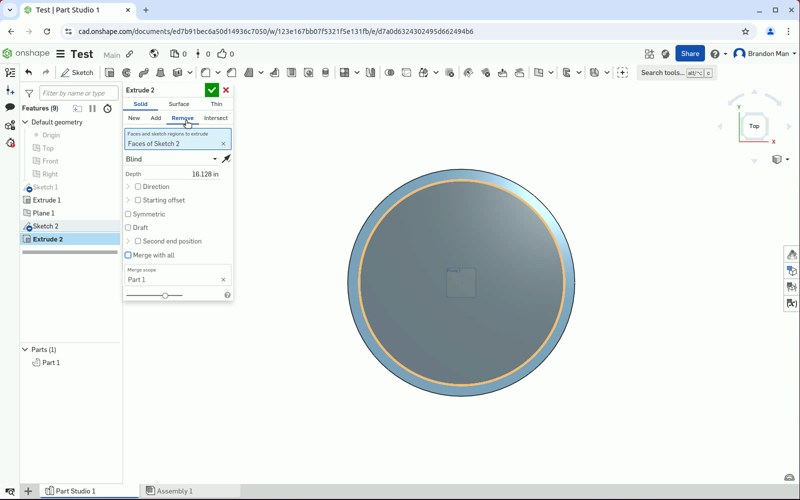
key(space)
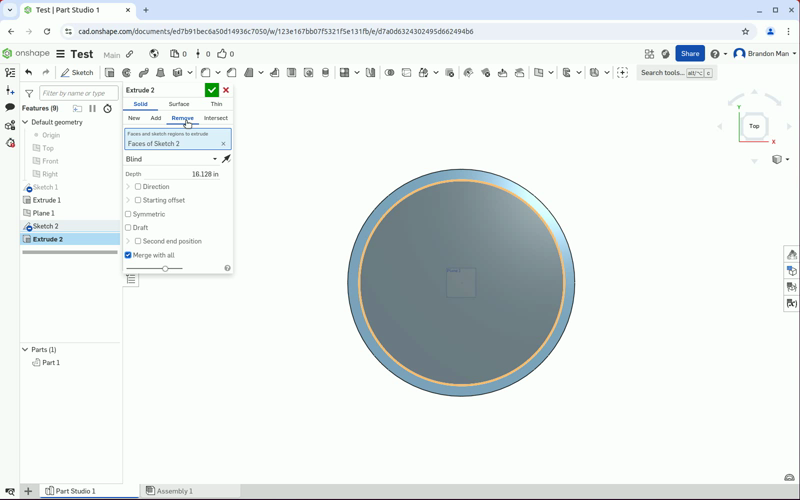
key(enter)
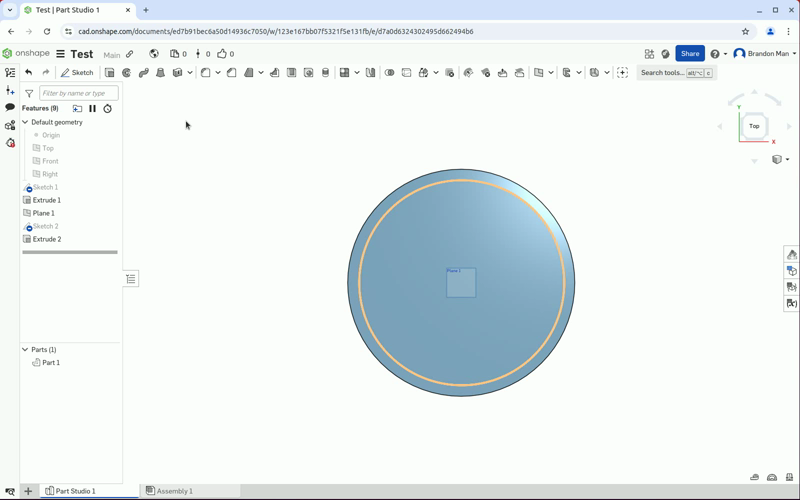
key(shift+h)
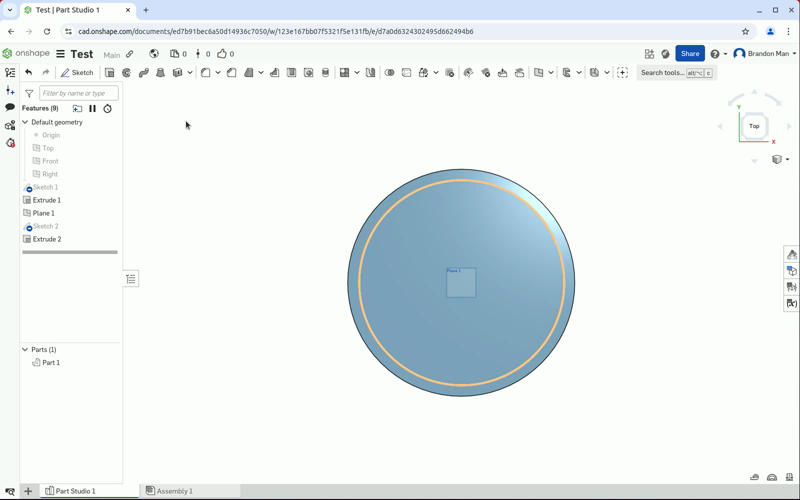
key(shift+h)
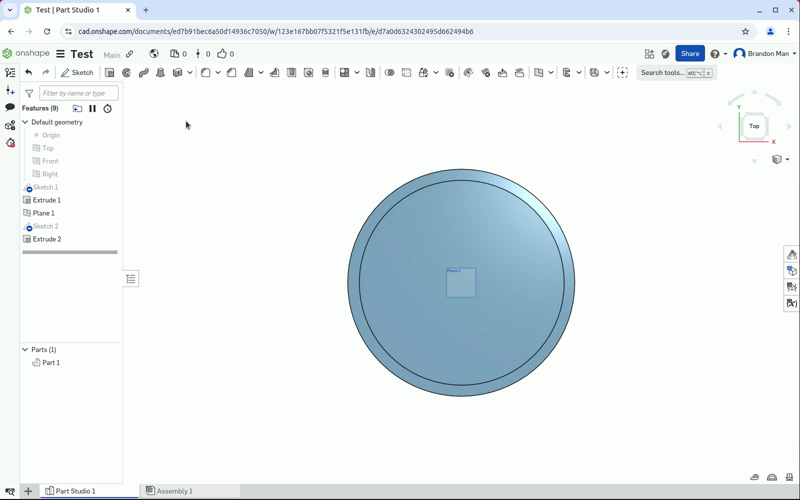
mouse_move(73, 189)
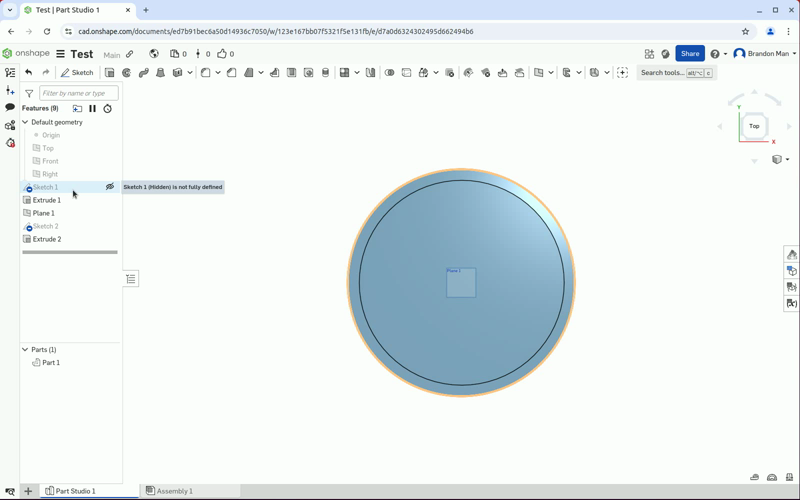
click(73, 189)
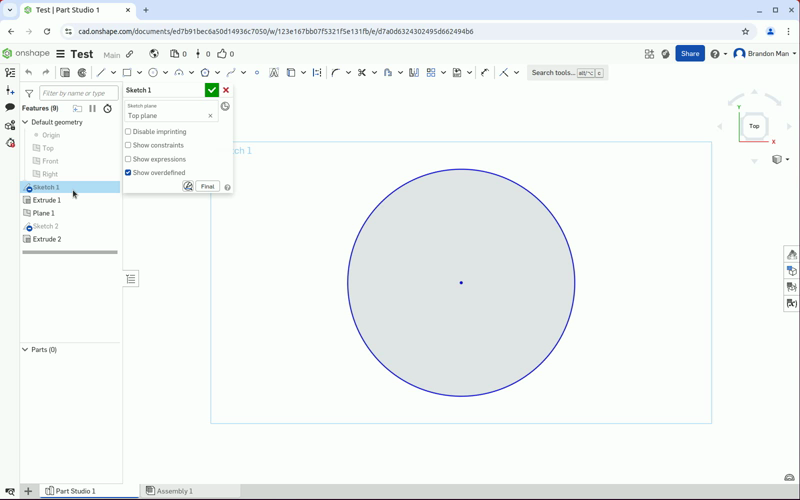
mouse_move(229, 92)
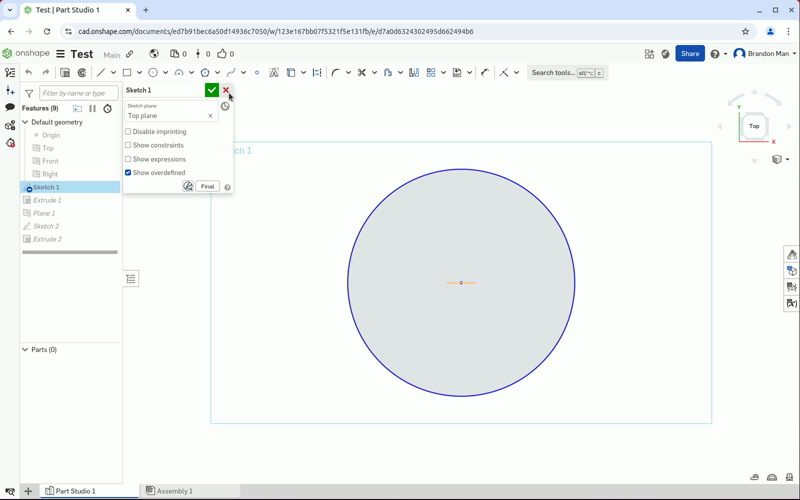
click(229, 92)
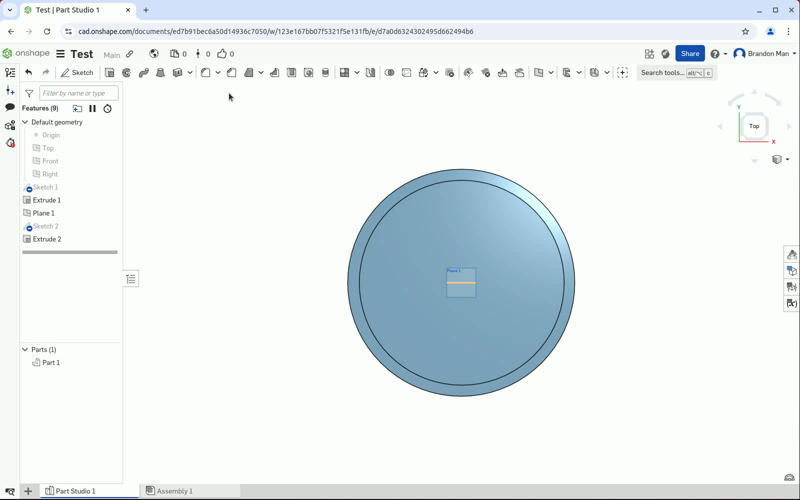
mouse_move(73, 352)
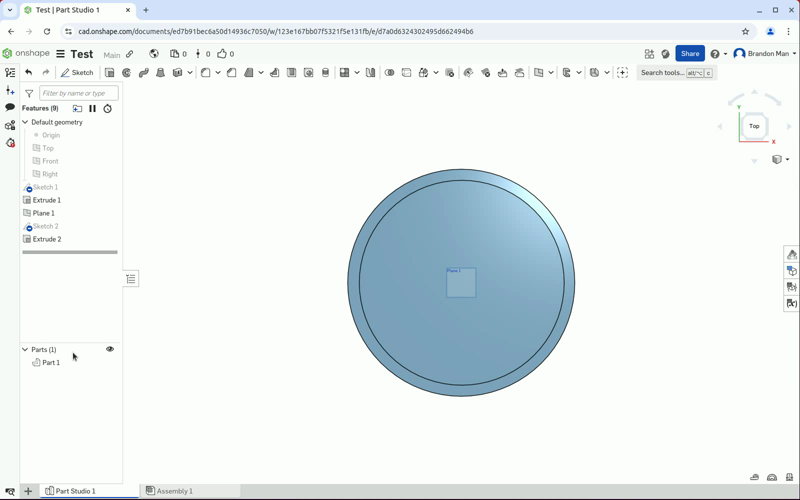
key(y)
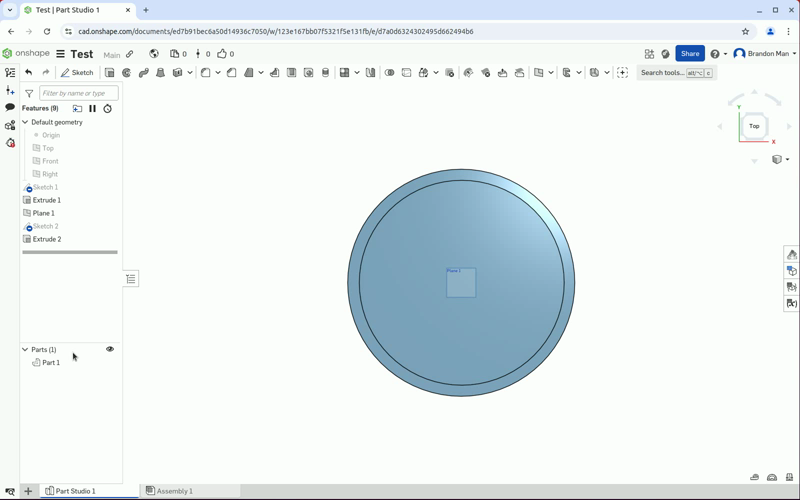
key(shift+p)
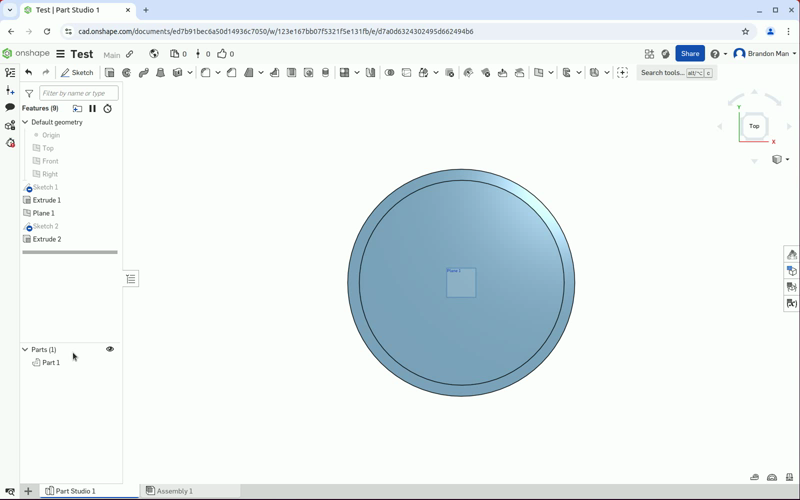
key(space)
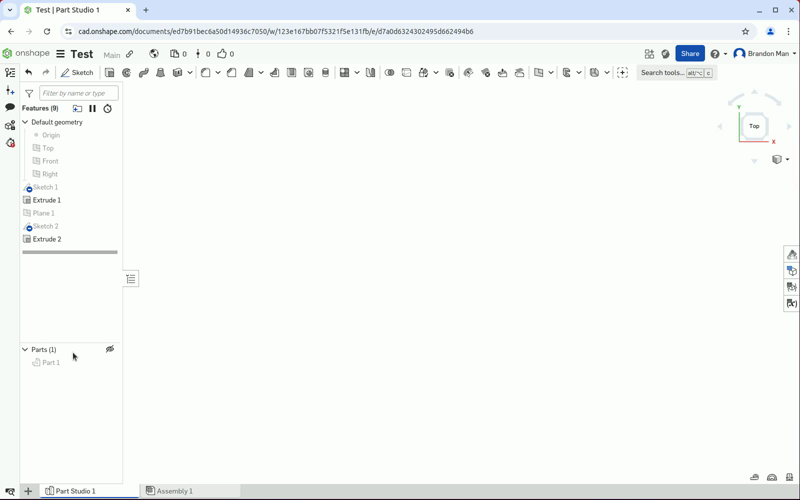
key_down(shift)
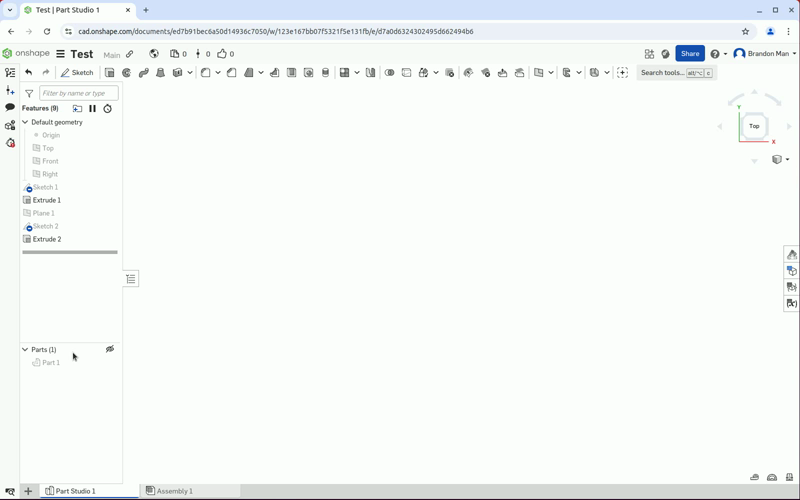
key(up)
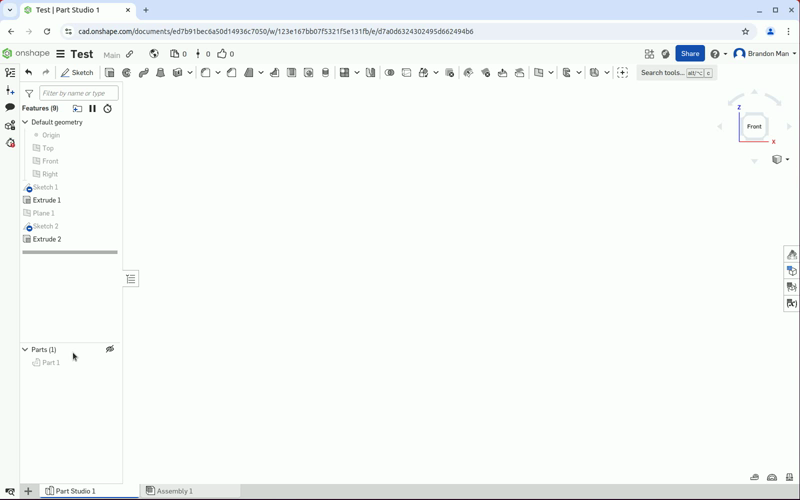
key_up(shift)
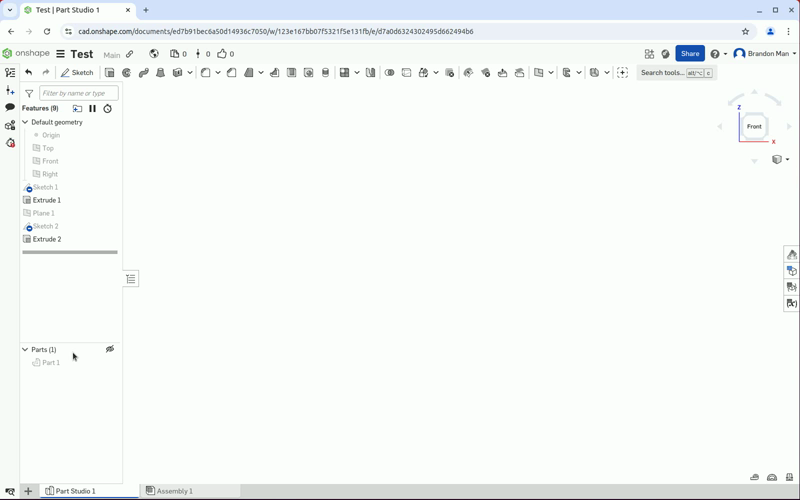
mouse_move(73, 352)
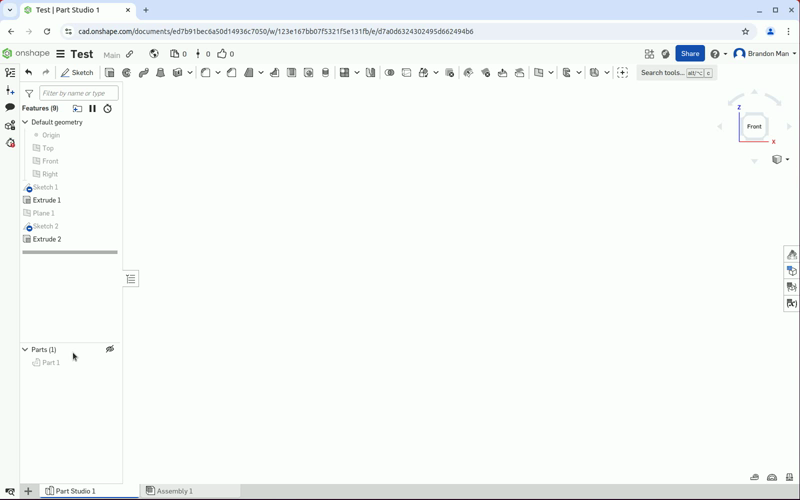
key(shift+y)
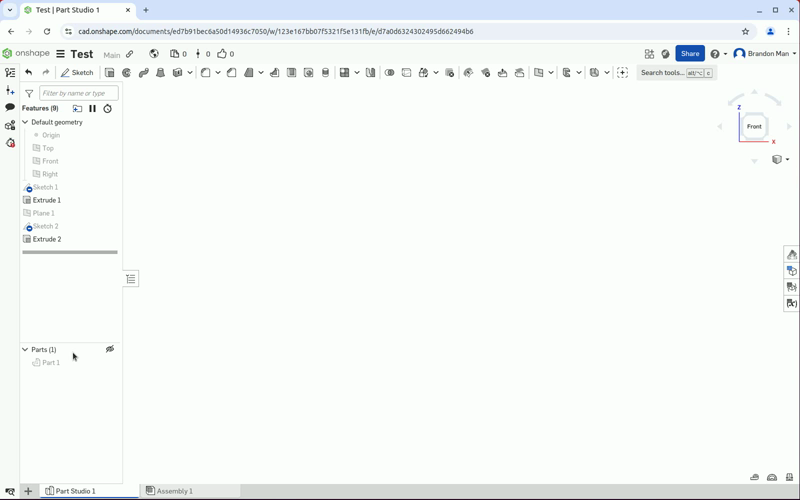
key(shift+s)
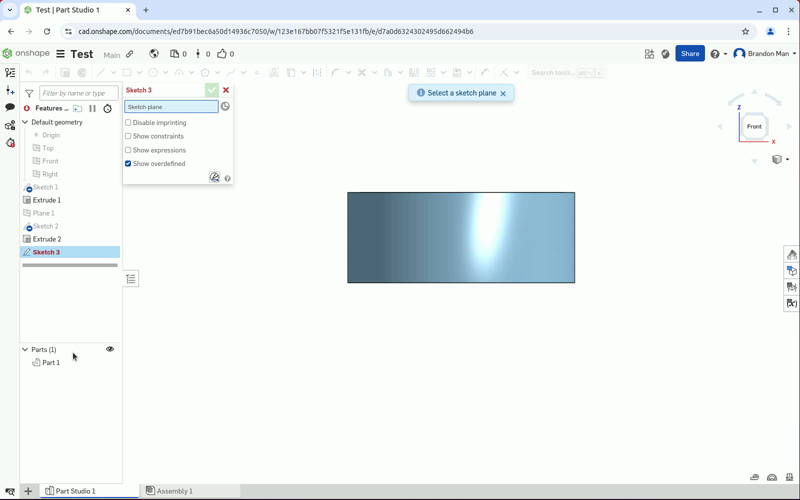
mouse_move(73, 163)
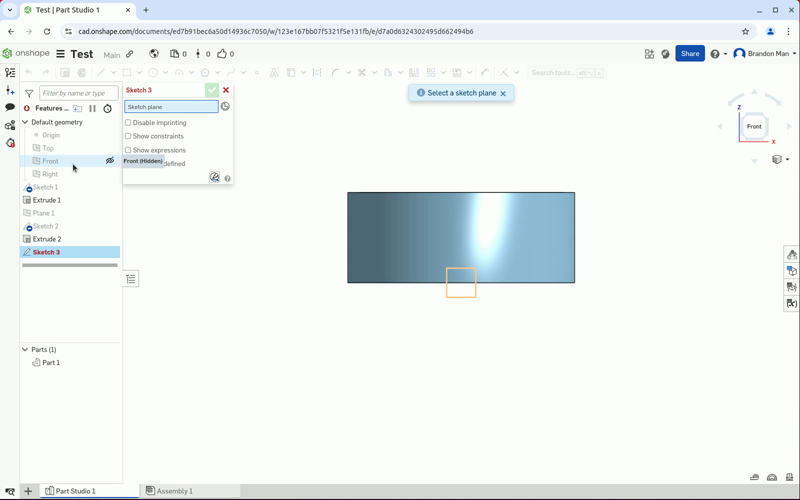
click(73, 163)
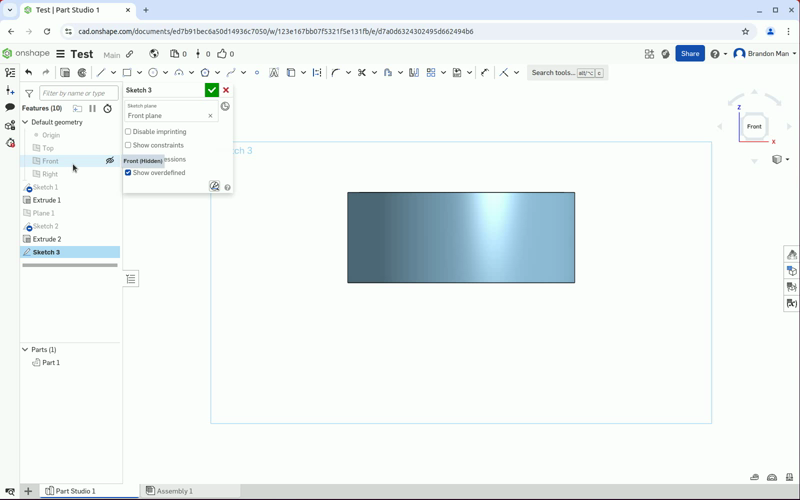
mouse_move(73, 352)
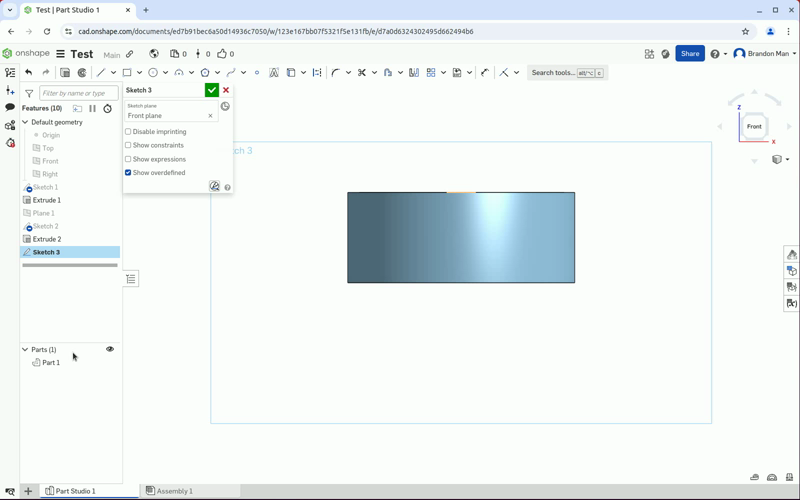
key(y)
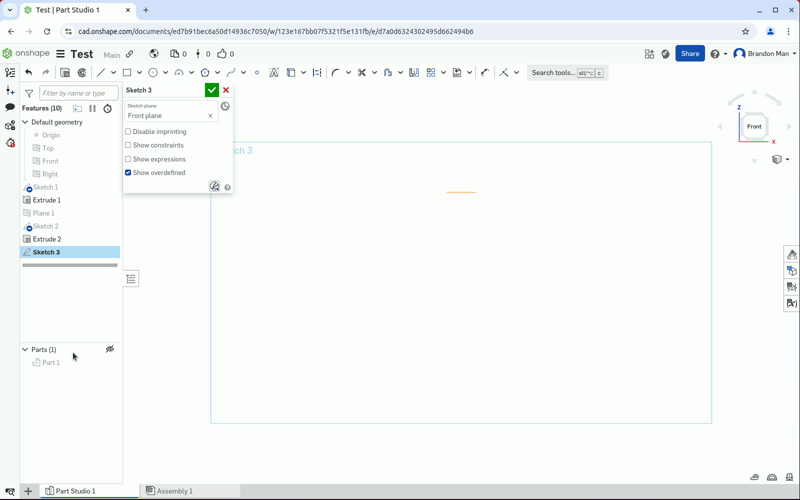
key(l)
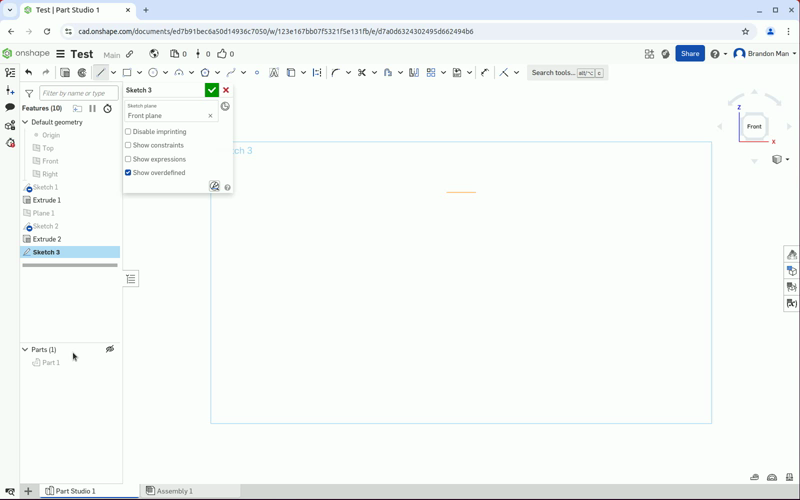
key_down(shift)
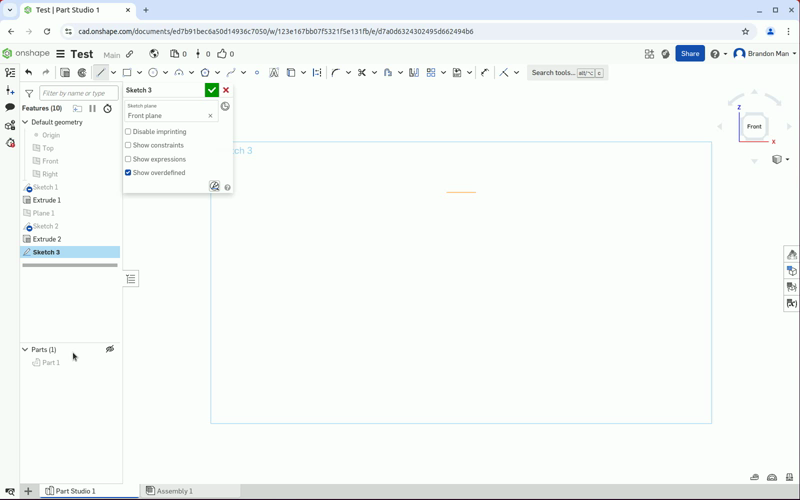
mouse_move(449, 206)
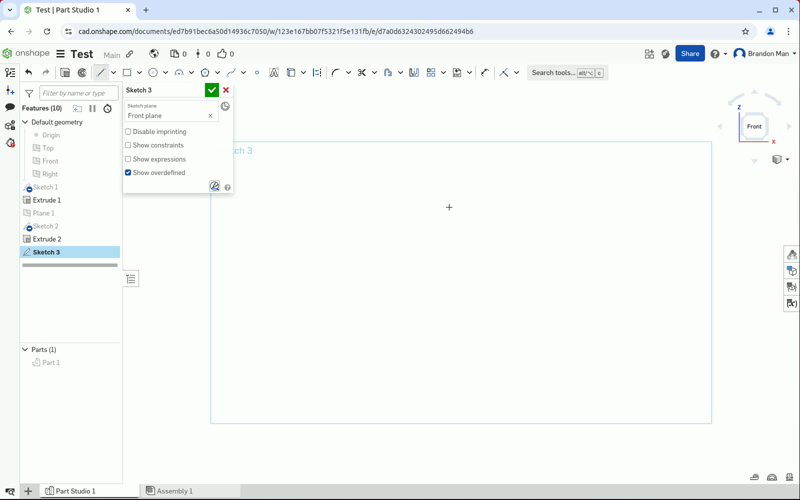
click(449, 206)
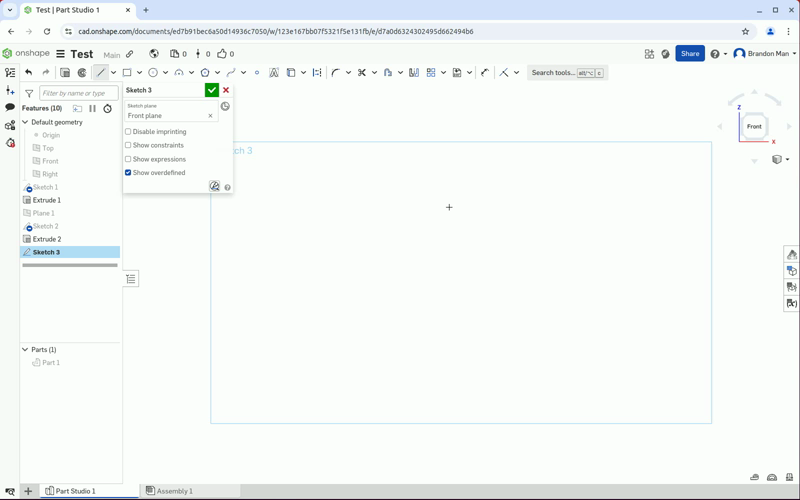
key_up(shift)
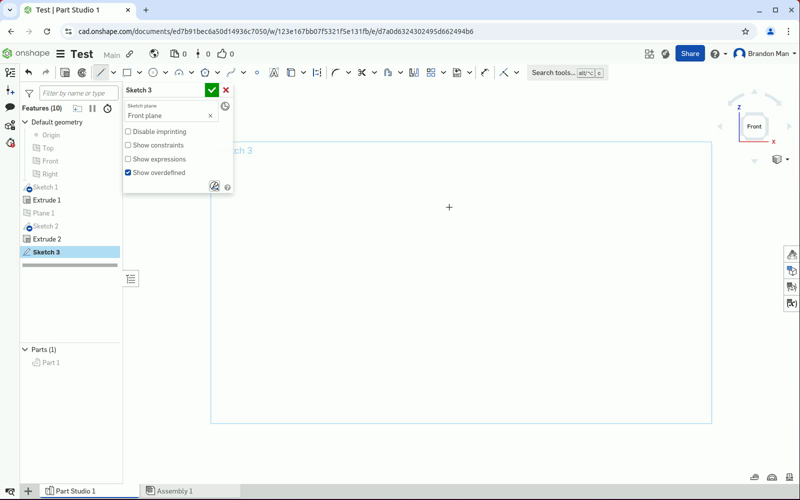
key_down(shift)
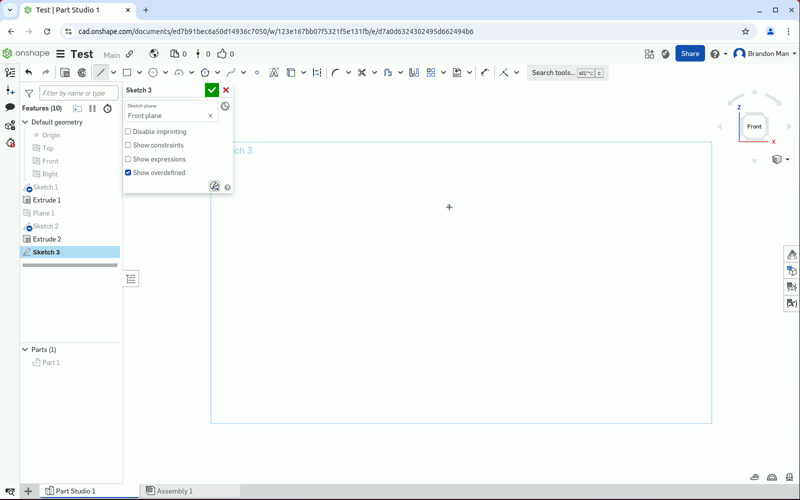
mouse_move(479, 206)
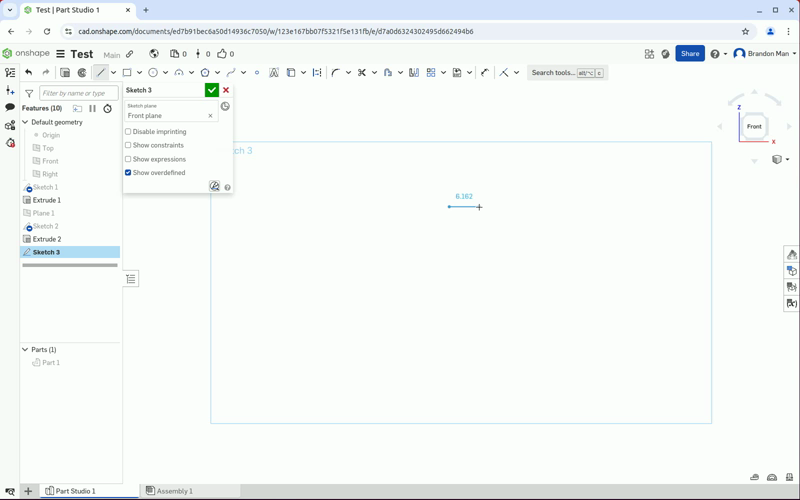
mouse_move(472, 206)
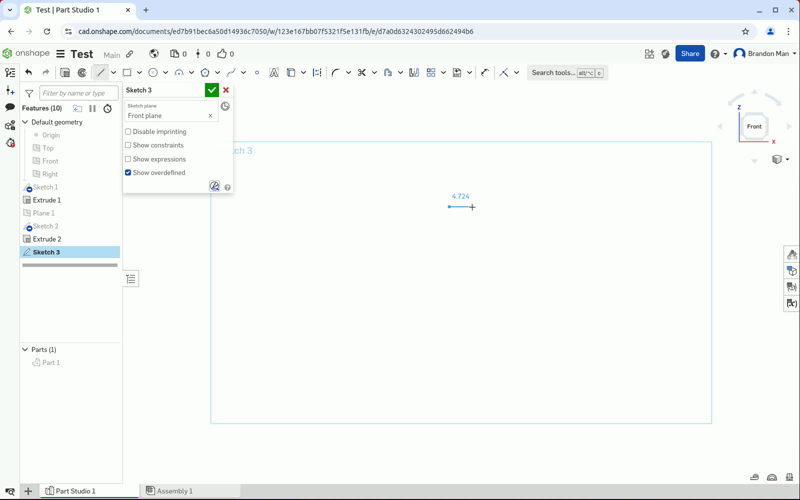
click(472, 206)
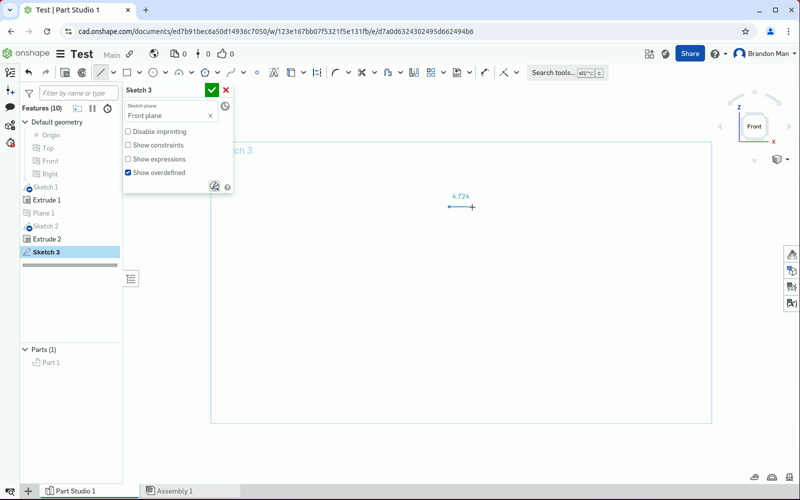
key_up(shift)
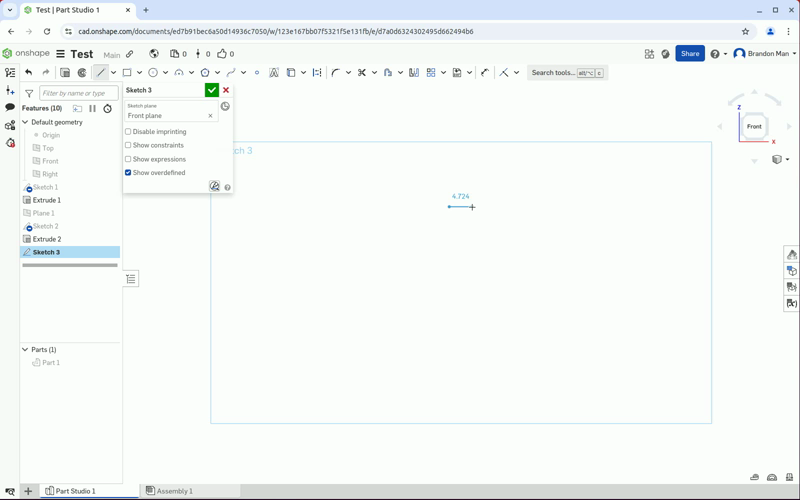
key_down(shift)
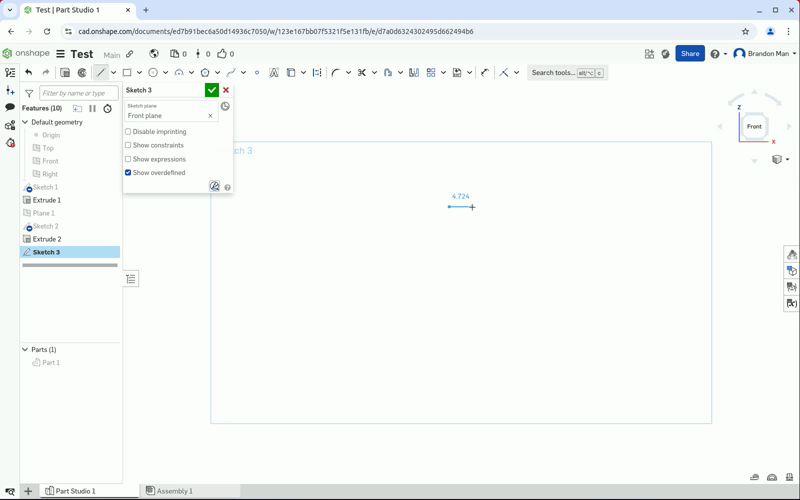
mouse_move(502, 206)
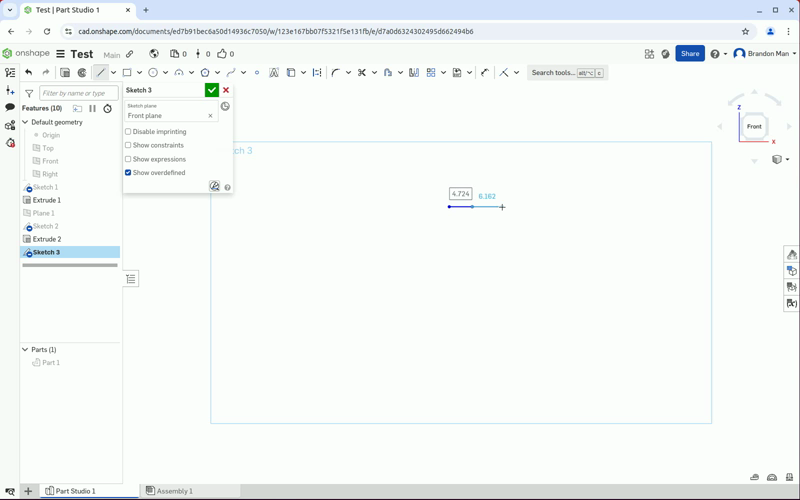
mouse_move(472, 192)
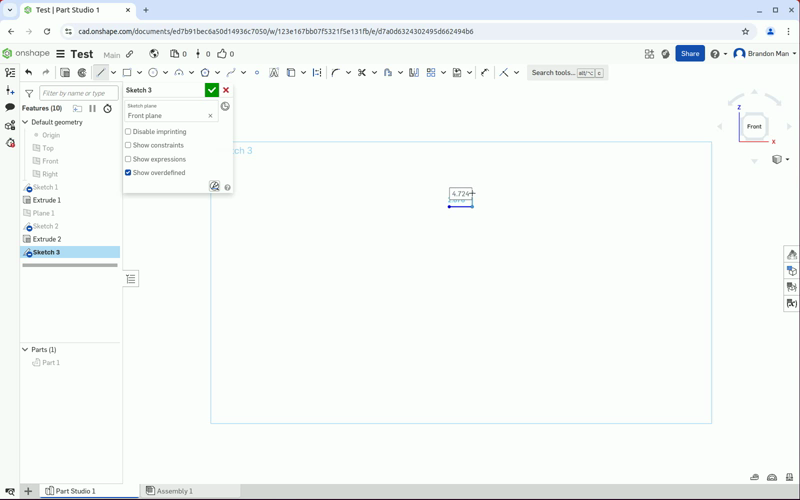
click(472, 192)
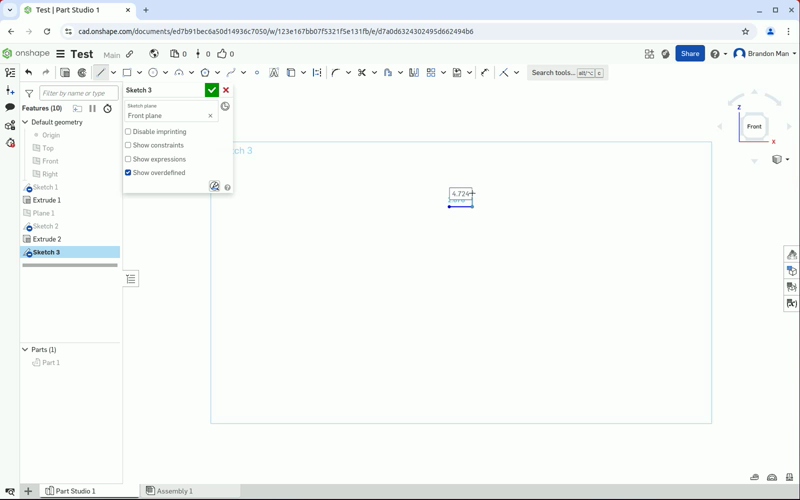
key_up(shift)
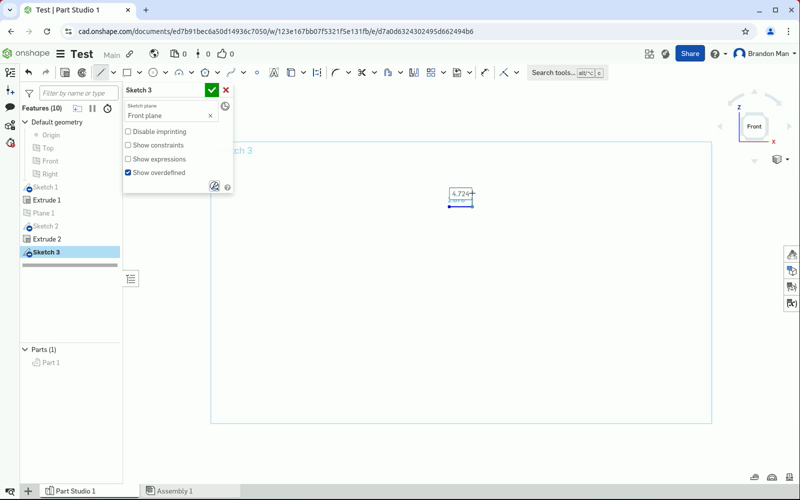
key_down(shift)
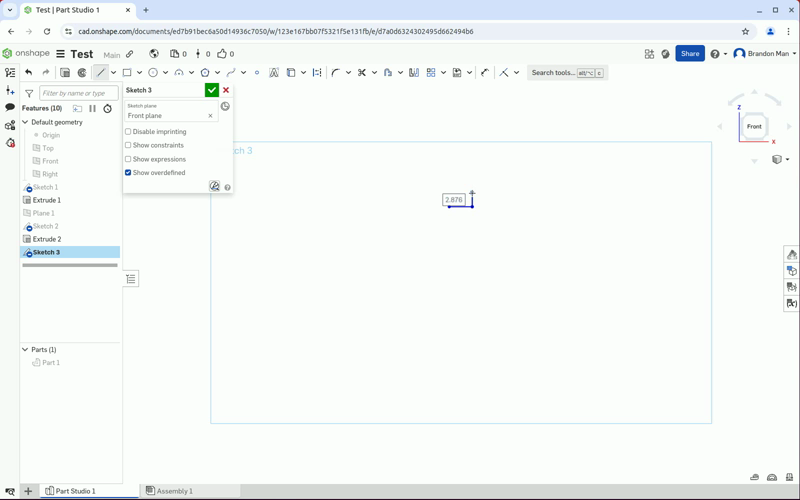
mouse_move(502, 192)
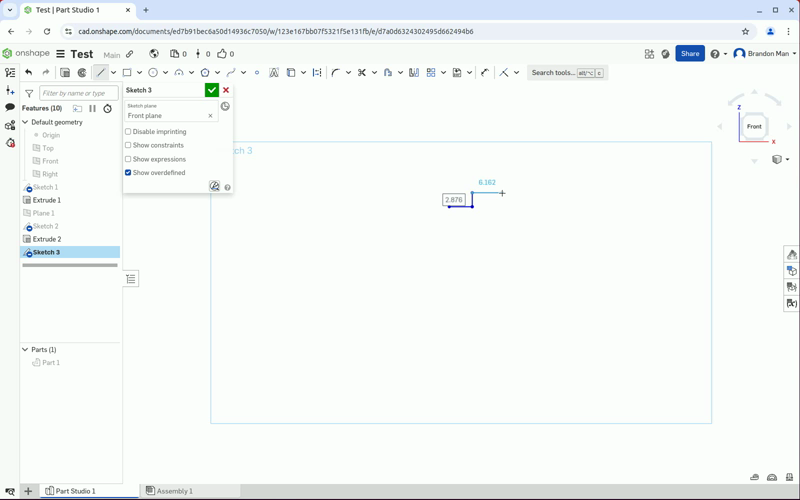
mouse_move(449, 192)
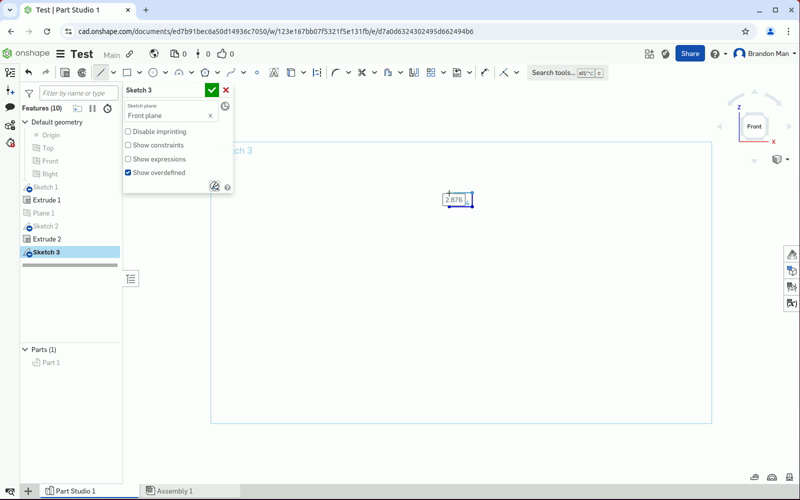
click(449, 192)
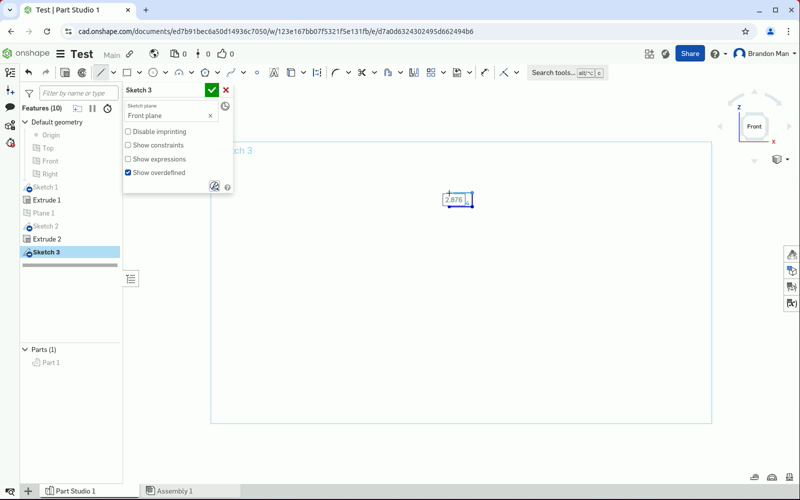
key_up(shift)
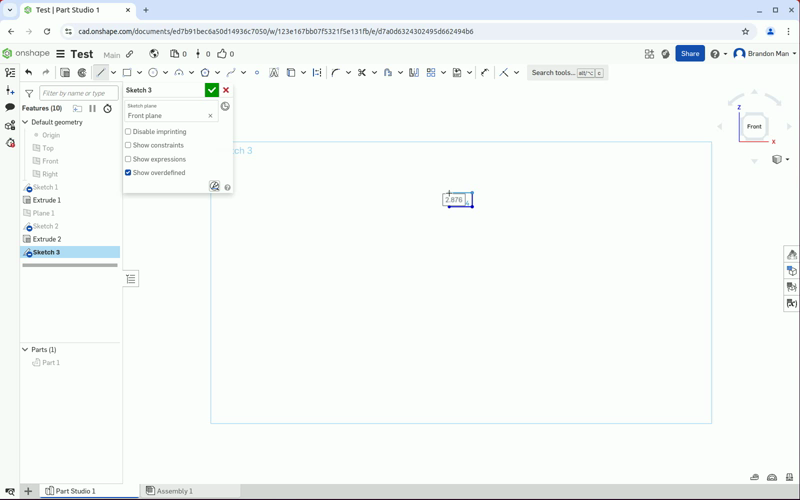
mouse_move(479, 192)
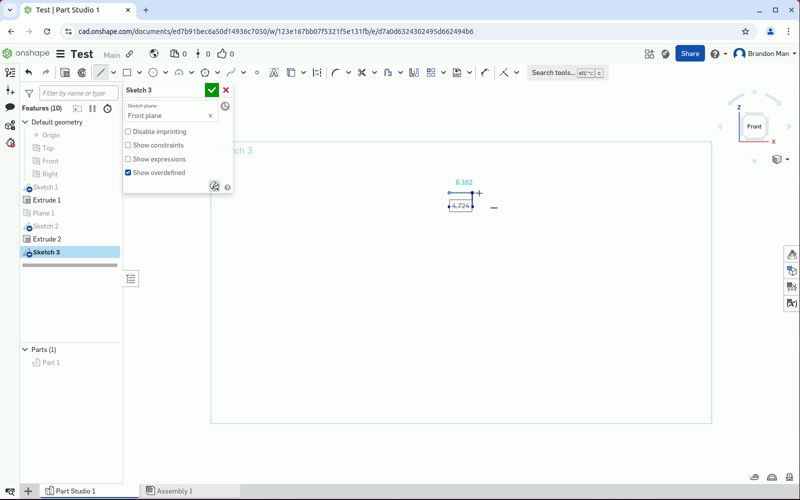
key_down(shift)
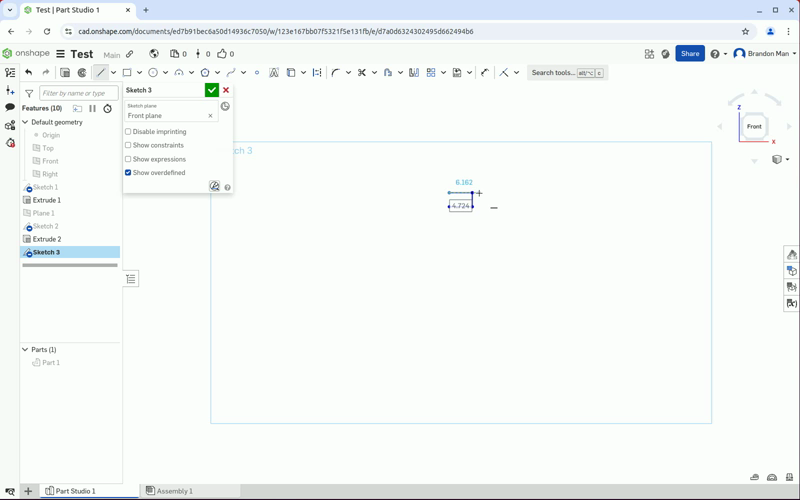
mouse_move(449, 206)
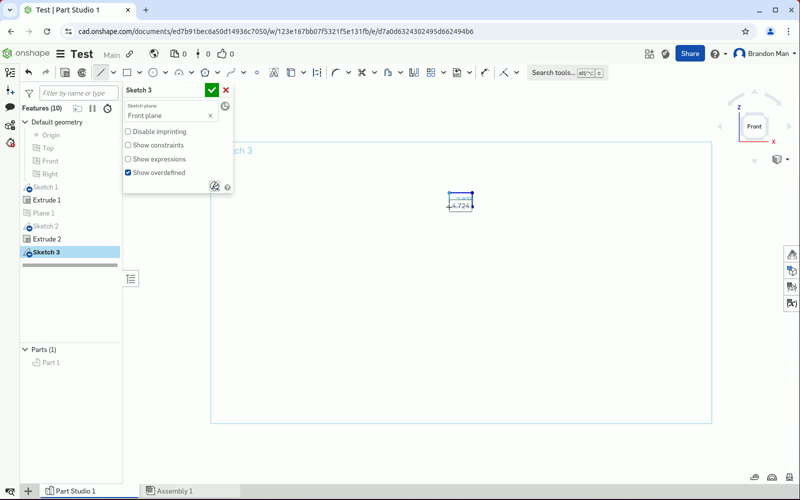
key_up(shift)
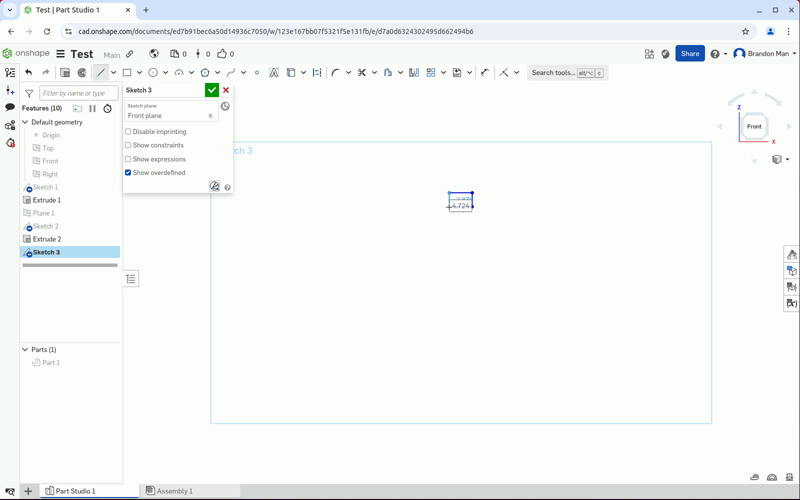
click(449, 206)
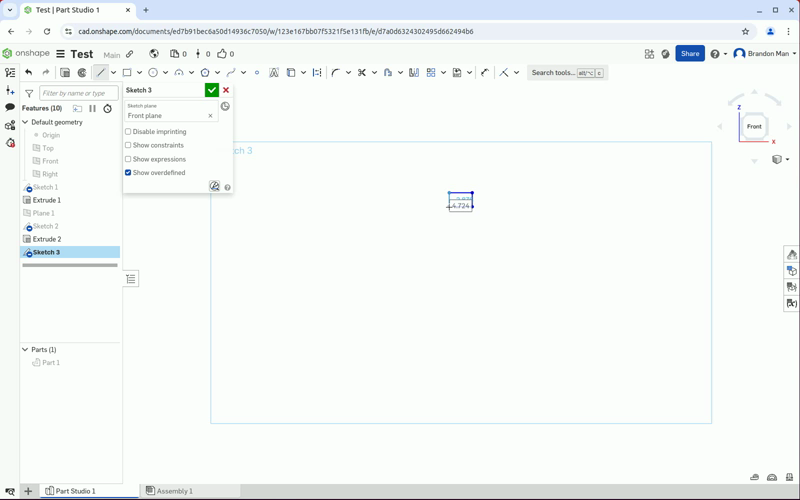
key(esc)
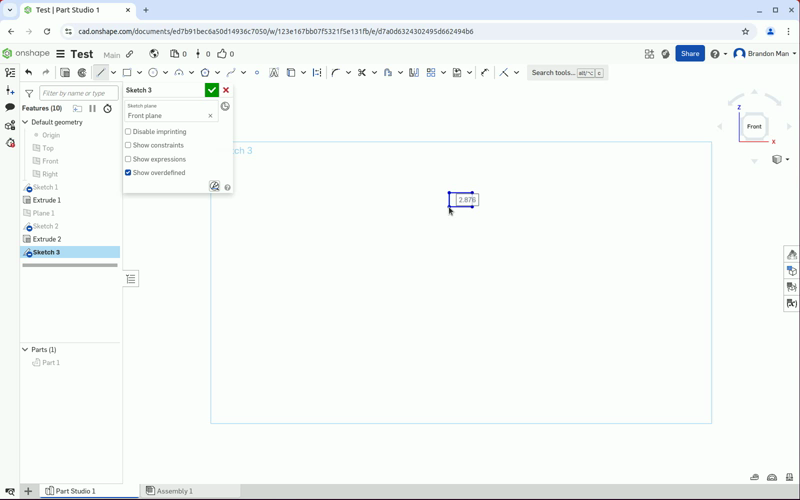
mouse_move(461, 198)
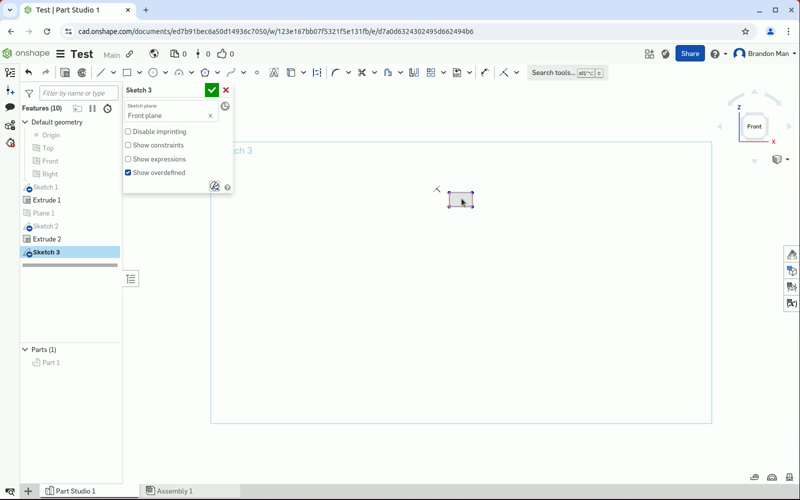
scroll(6)
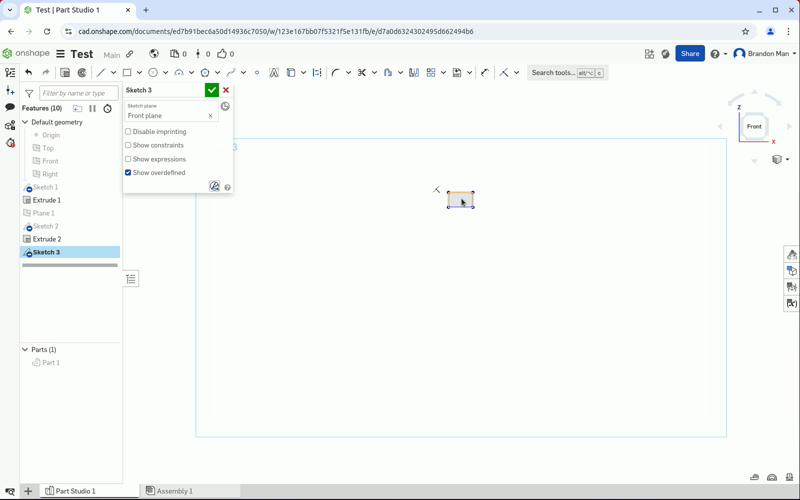
scroll(6)
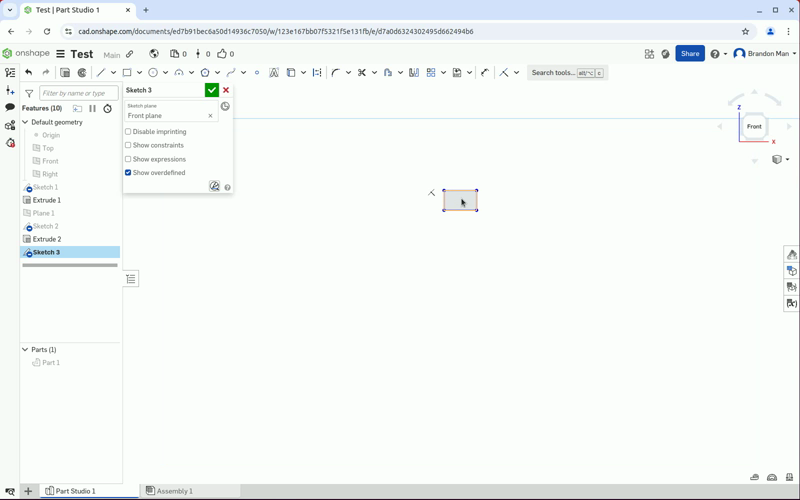
scroll(6)
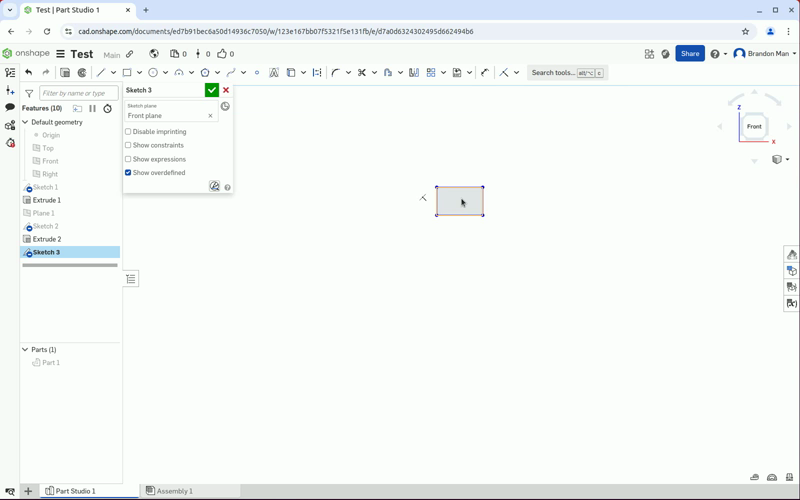
scroll(6)
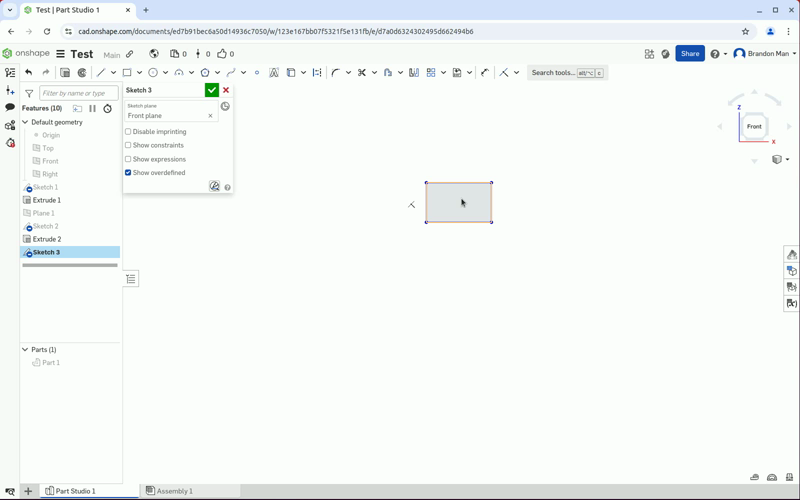
scroll(6)
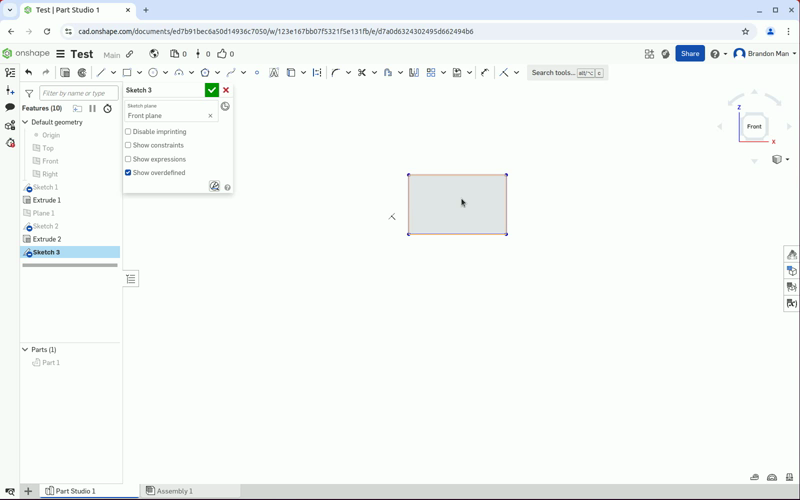
scroll(6)
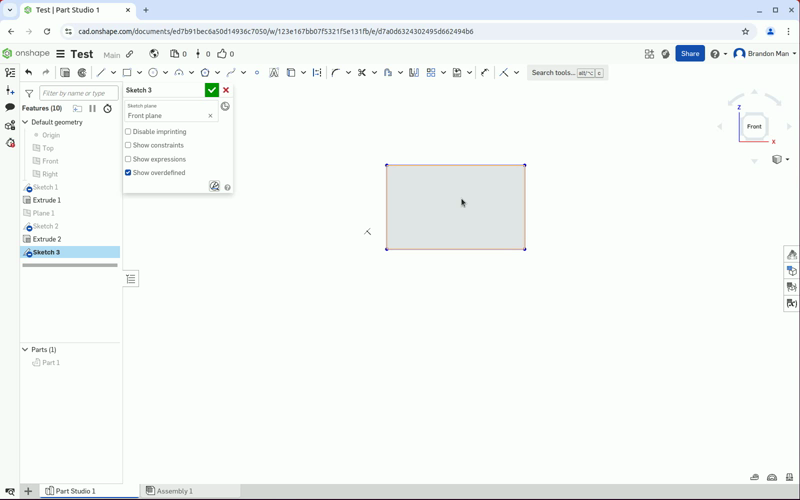
scroll(6)
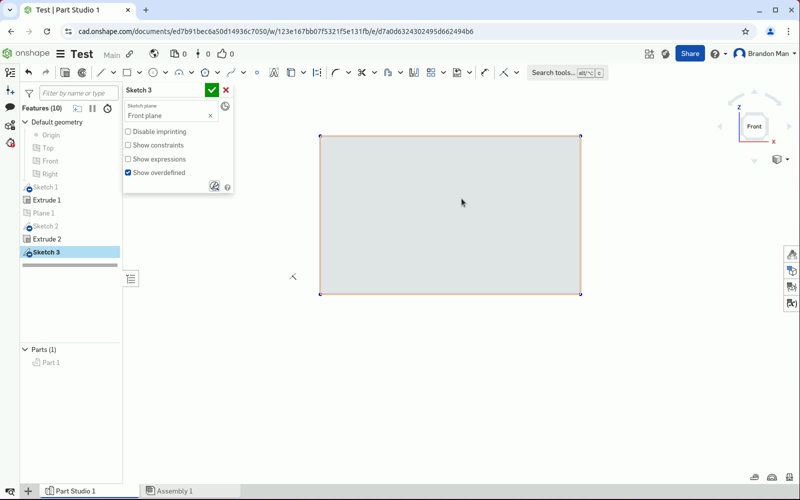
click(461, 198)
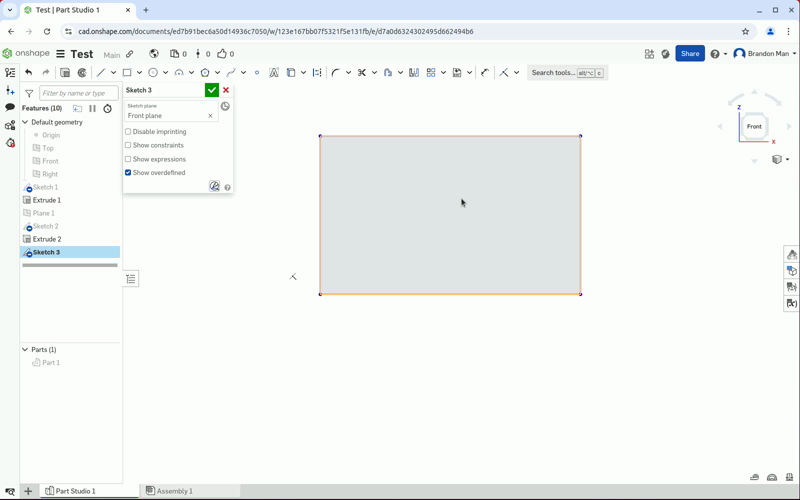
scroll(-6)
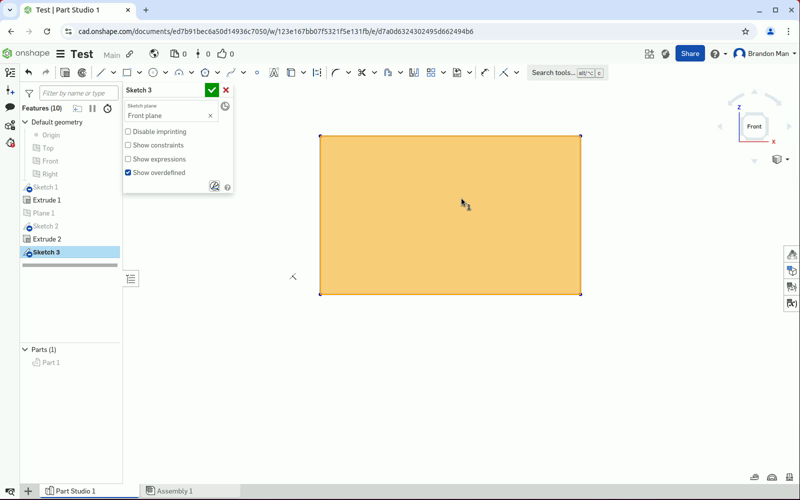
scroll(-6)
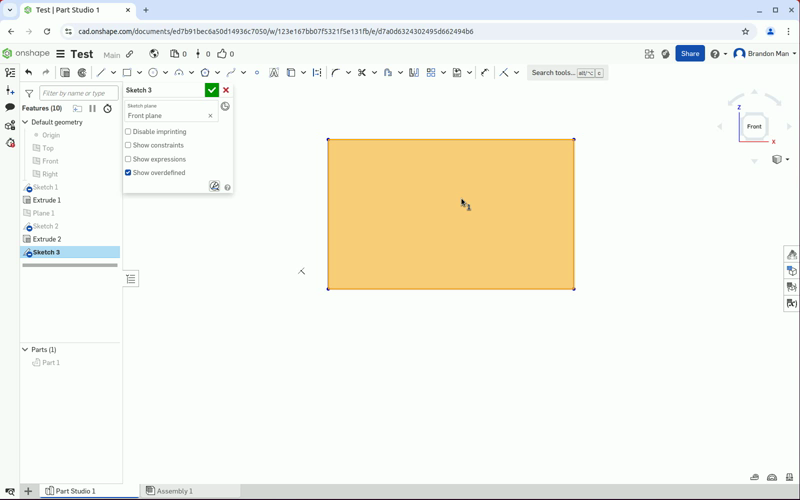
scroll(-6)
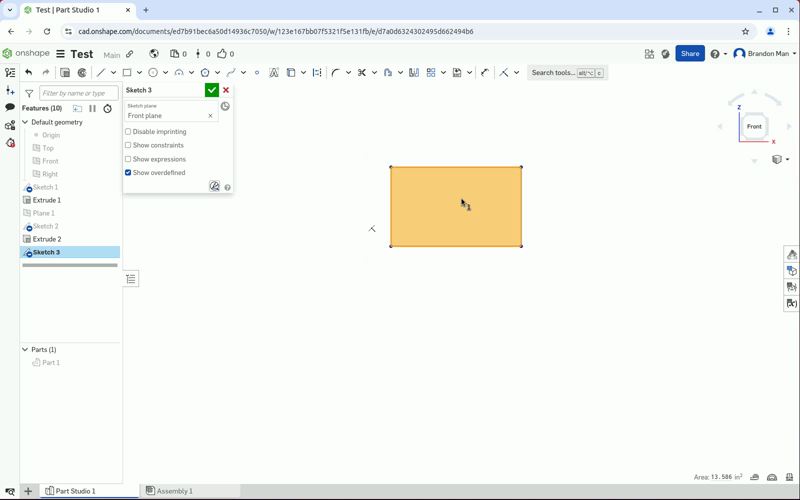
scroll(-6)
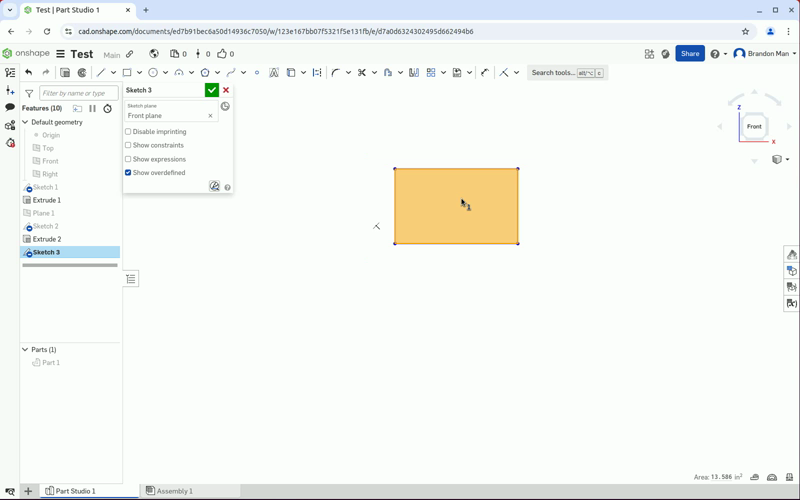
scroll(-6)
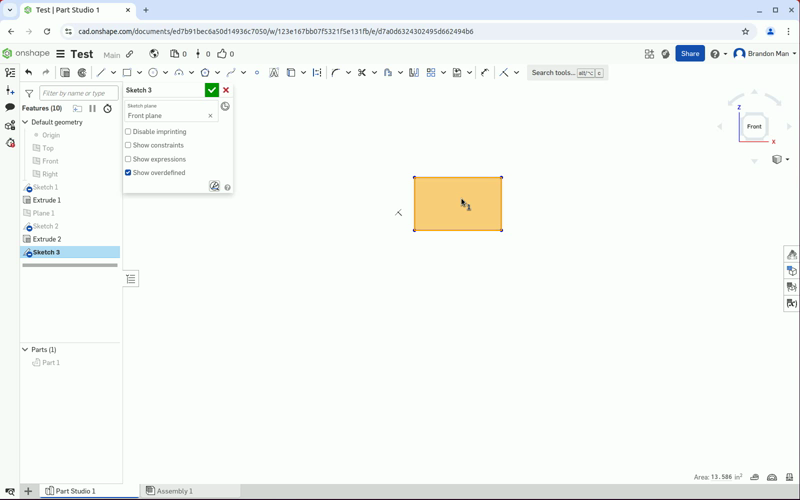
scroll(-6)
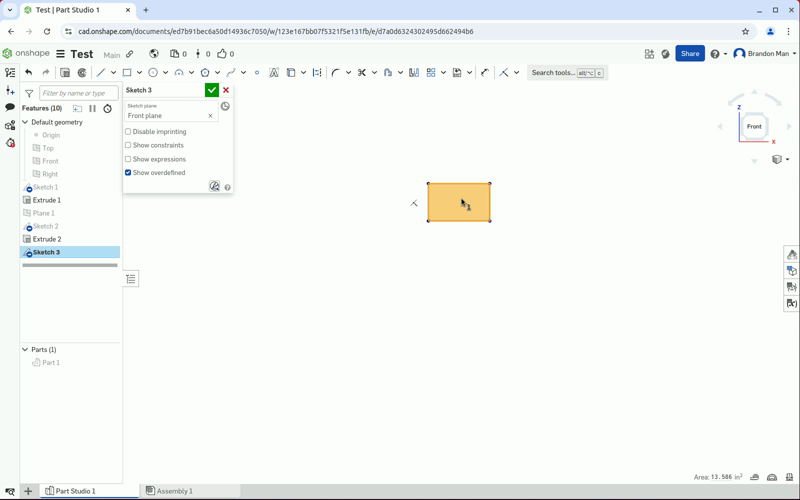
scroll(-6)
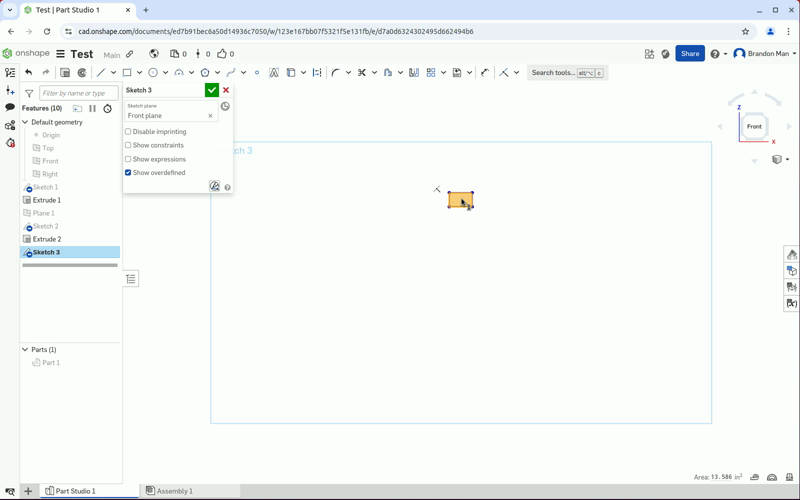
mouse_move(73, 352)
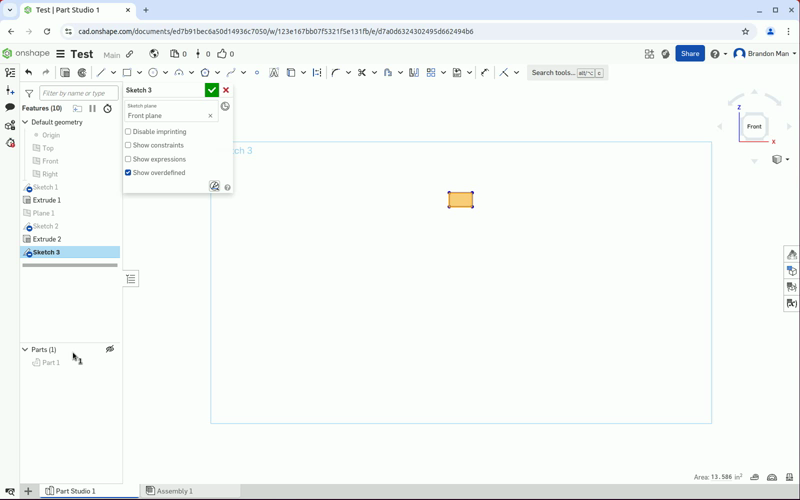
key(shift+y)
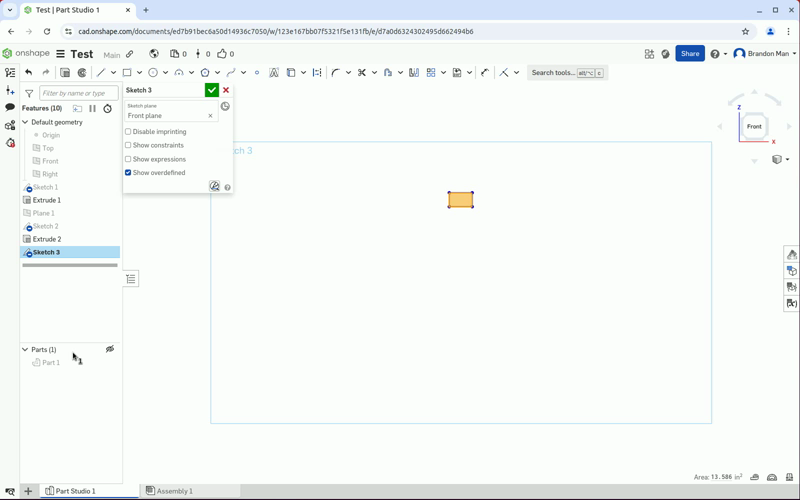
key(shift+e)
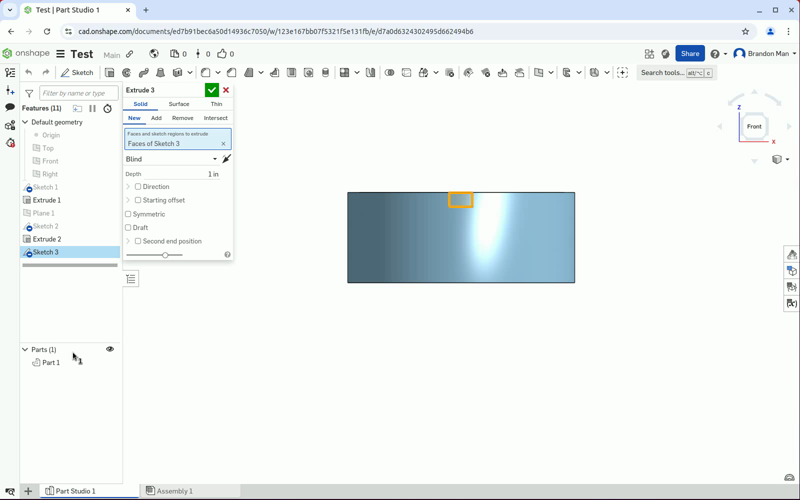
mouse_move(143, 106)
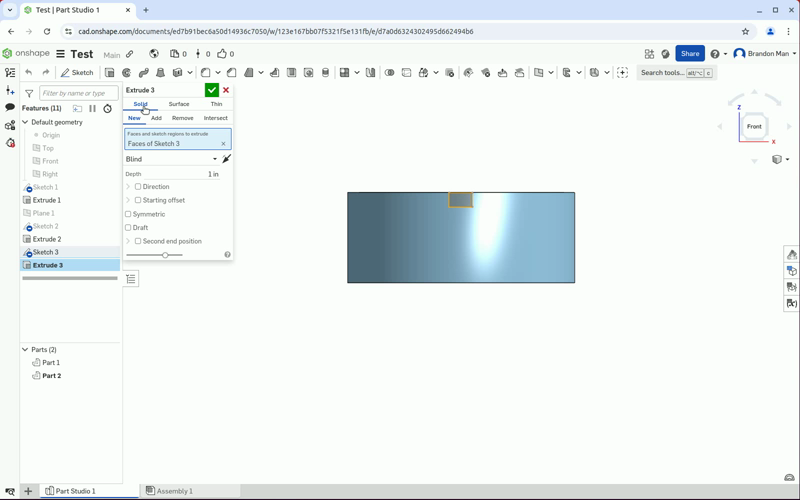
click(143, 106)
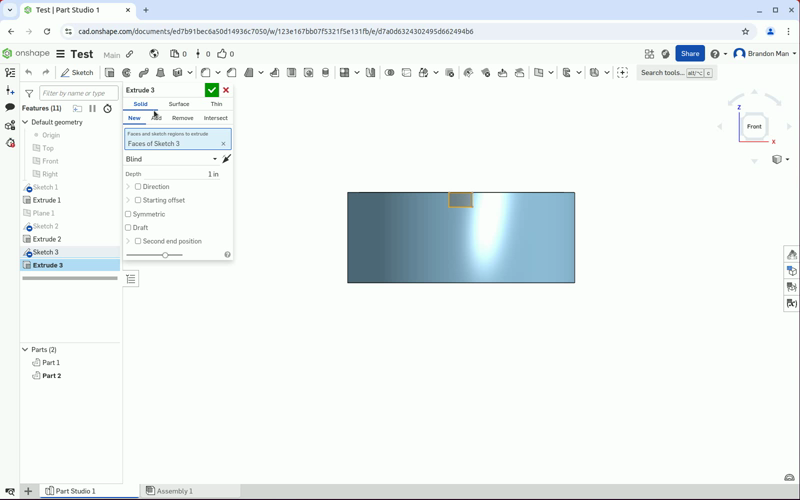
mouse_move(186, 120)
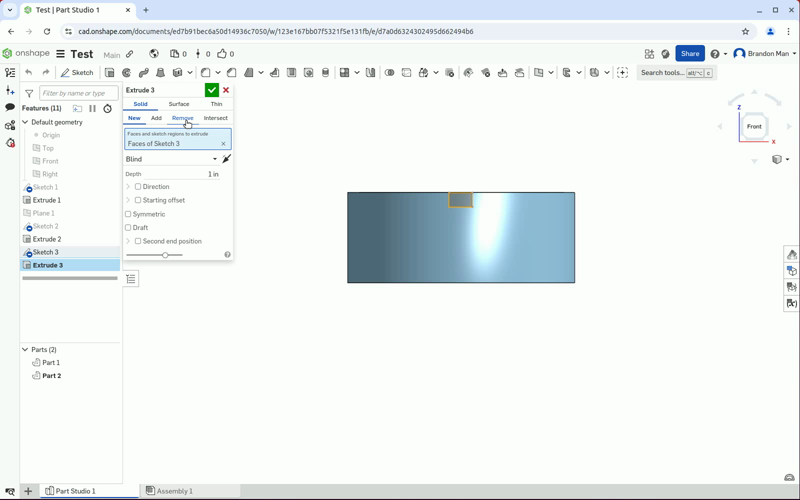
click(186, 120)
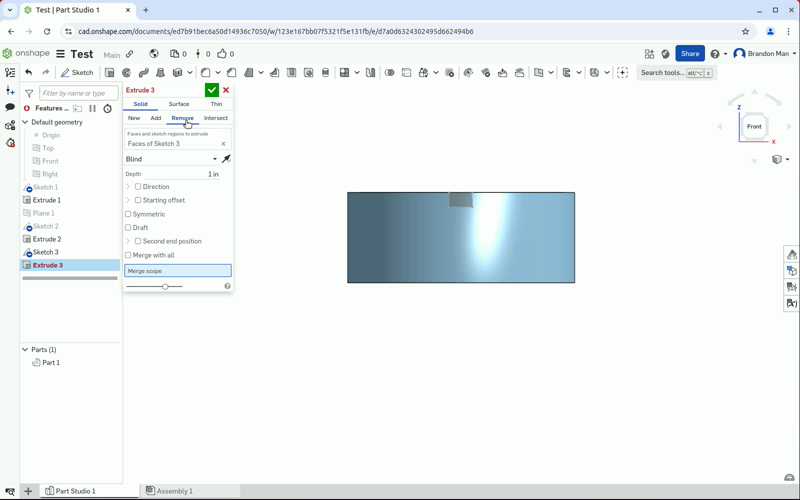
key(tab, 4)
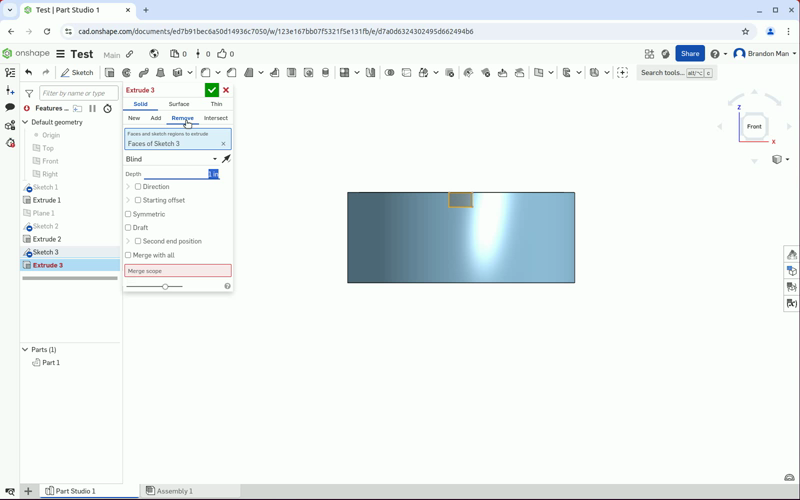
text(23.108)
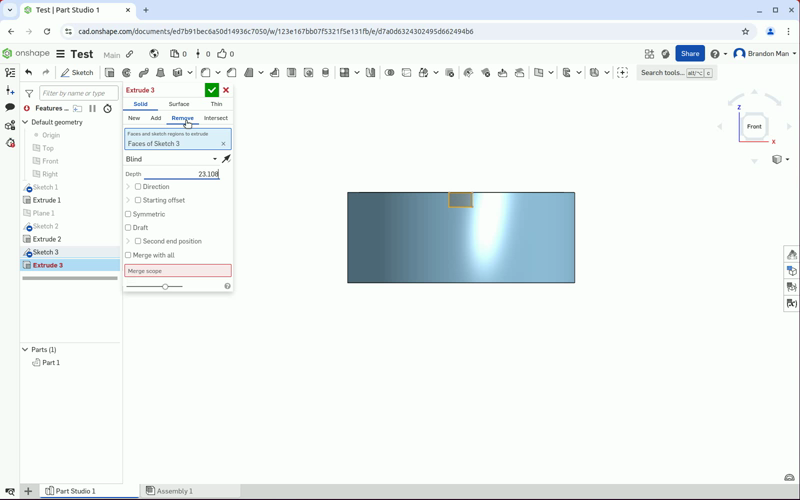
key(tab, 6)
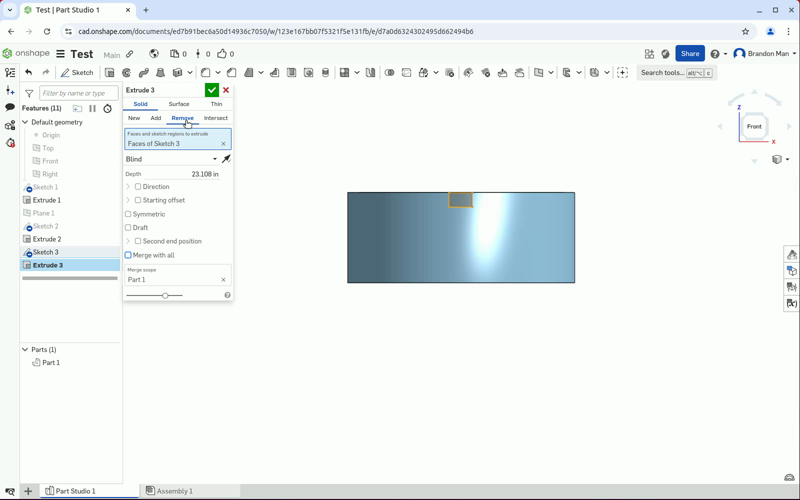
key(space)
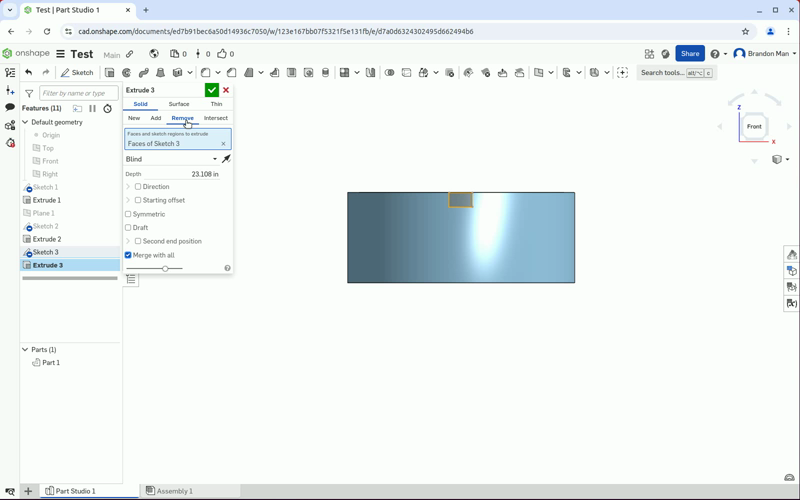
key(enter)
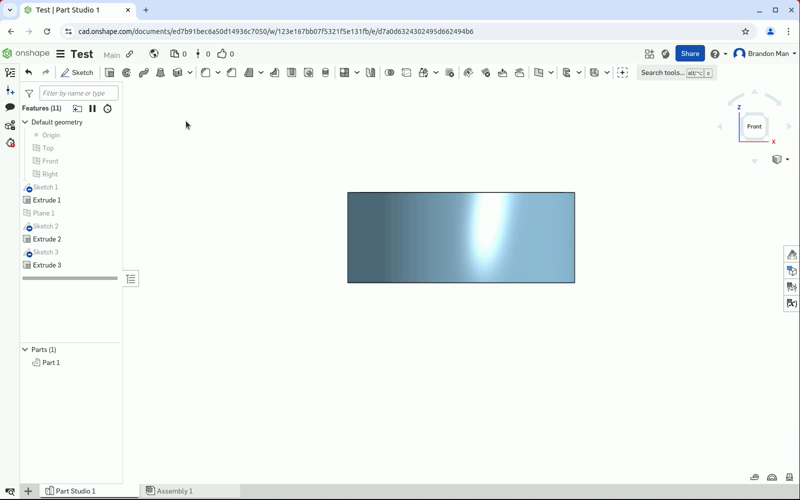
key(shift+h)
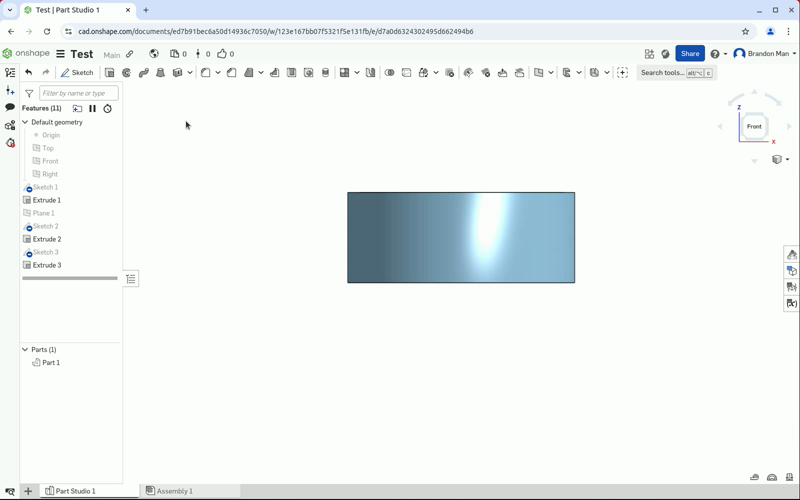
key(shift+h)
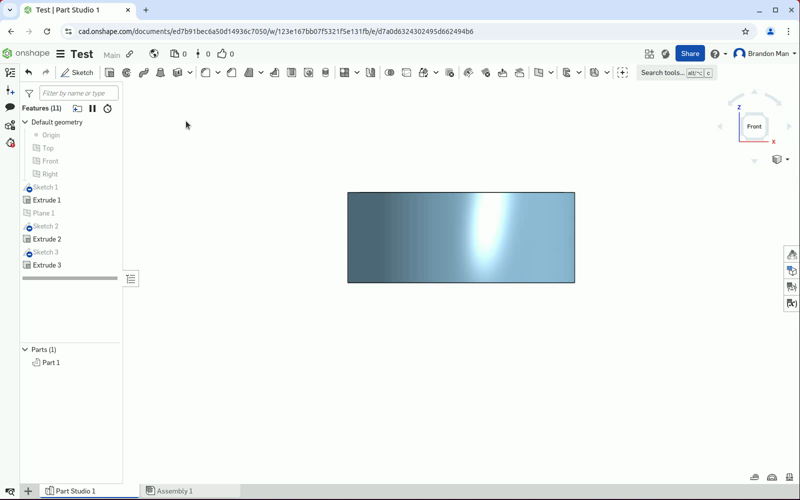
mouse_move(73, 189)
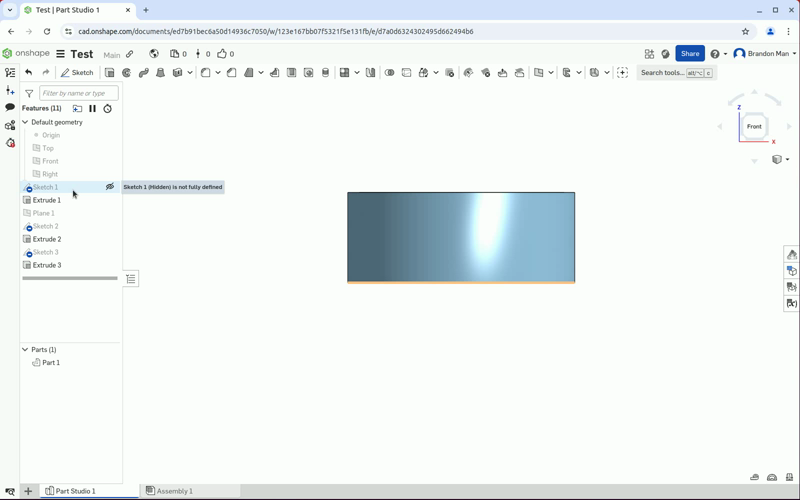
click(73, 189)
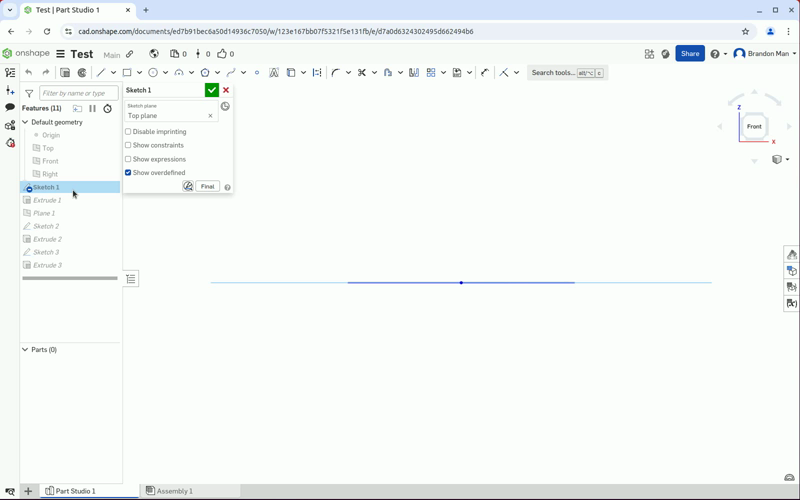
mouse_move(229, 92)
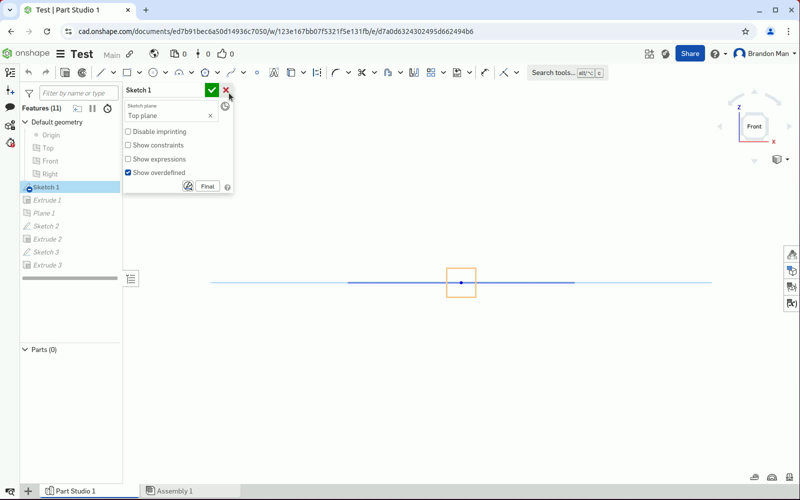
click(229, 92)
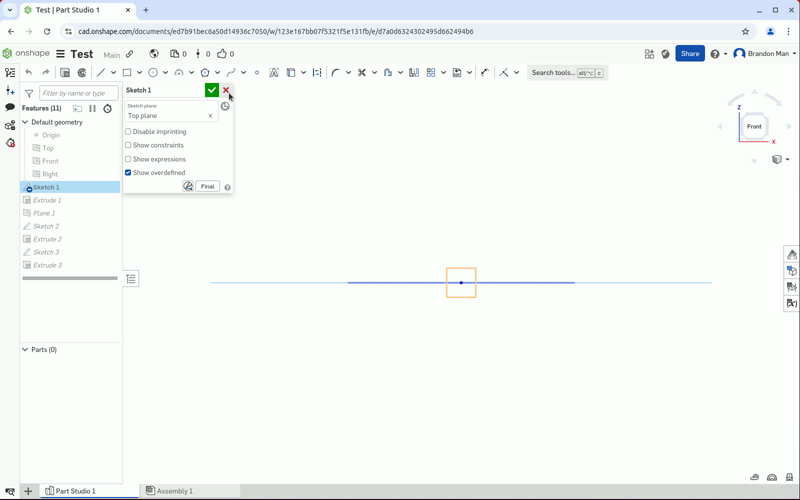
key(shift+s)
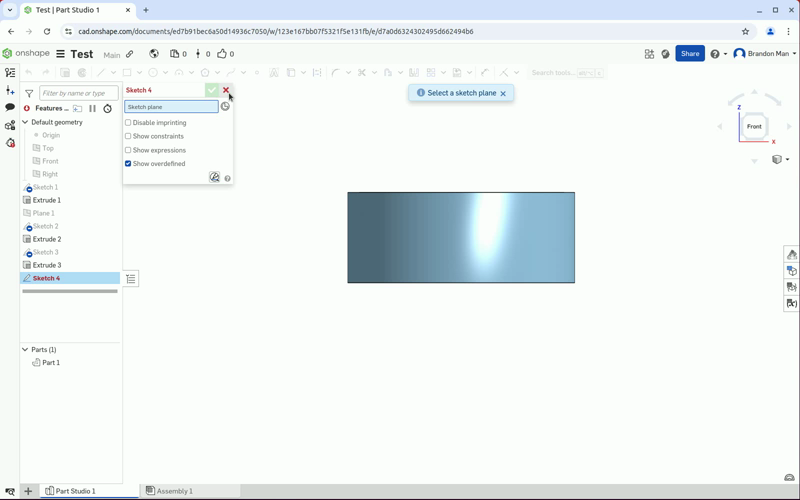
mouse_move(73, 163)
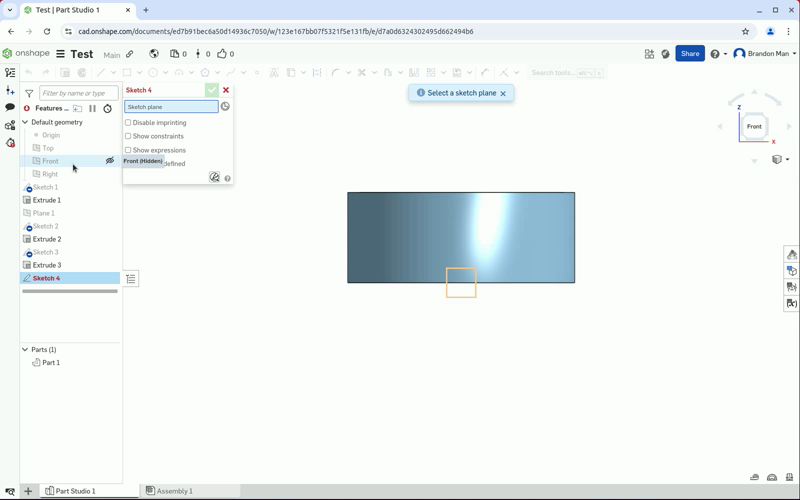
click(73, 163)
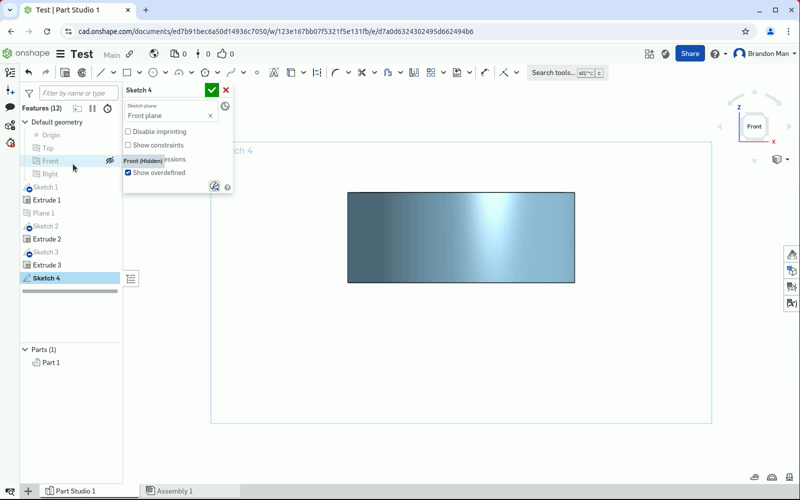
mouse_move(73, 352)
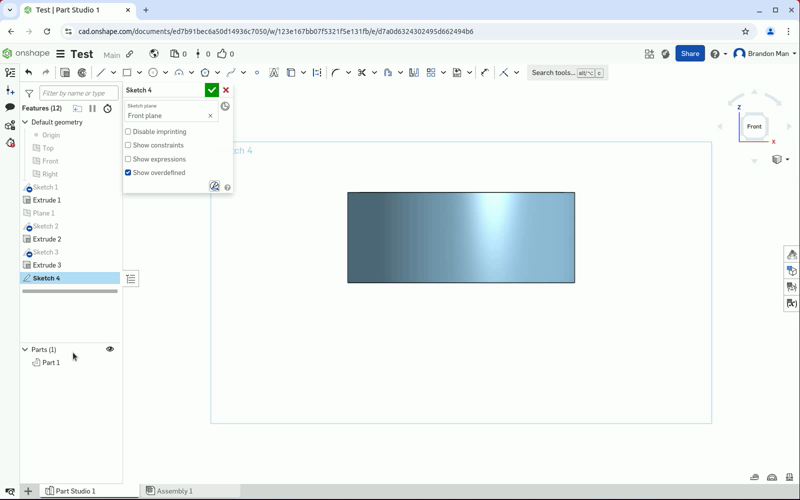
key(y)
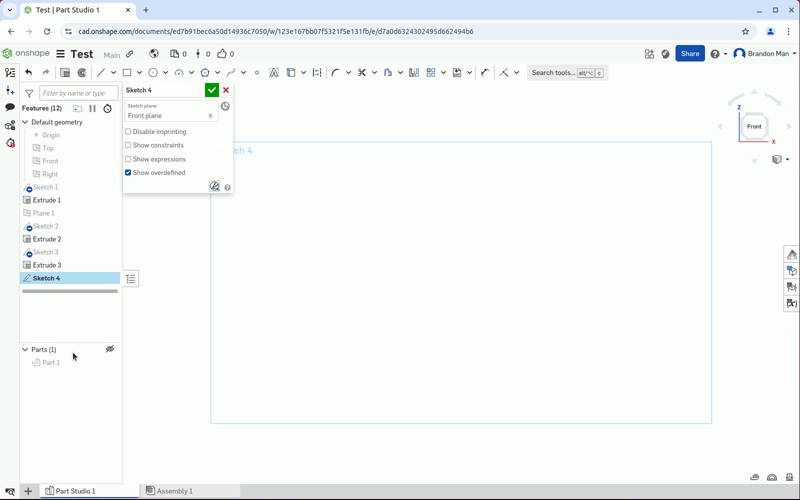
key(l)
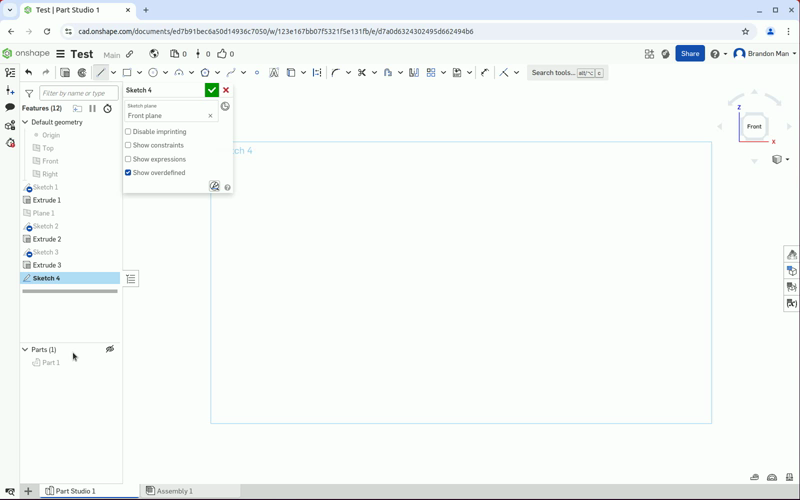
key_down(shift)
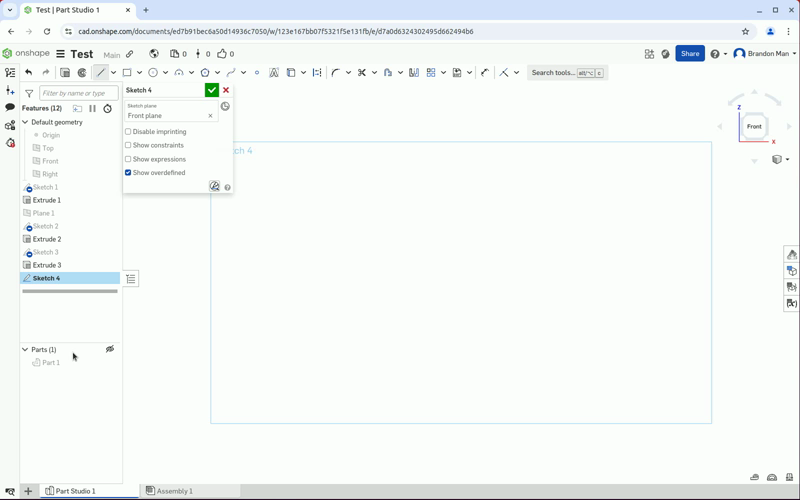
mouse_move(449, 206)
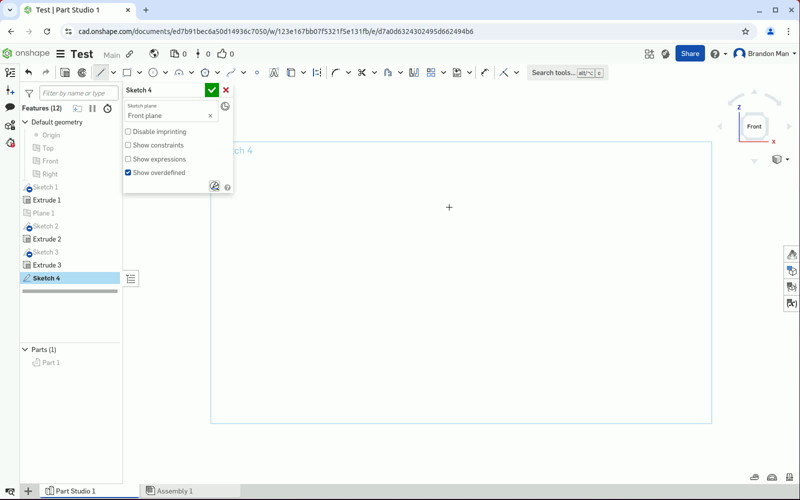
click(449, 206)
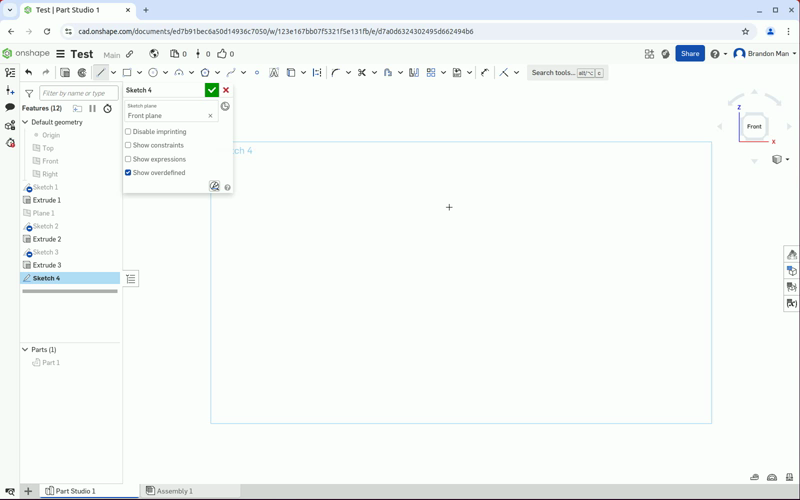
key_up(shift)
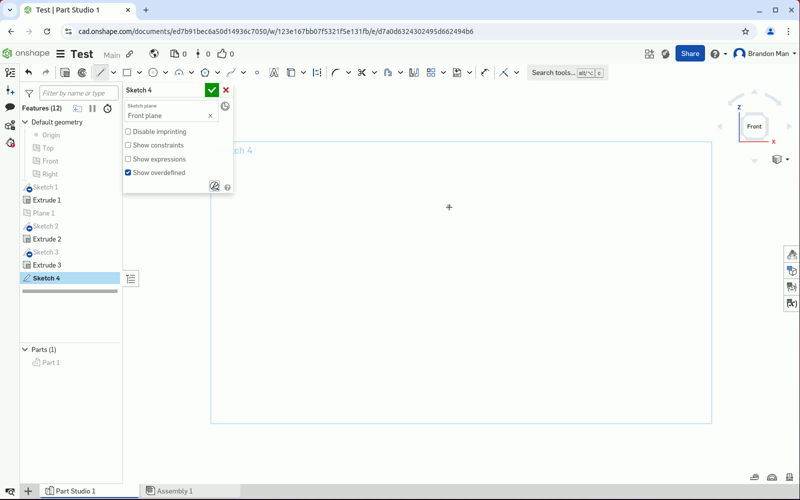
key_down(shift)
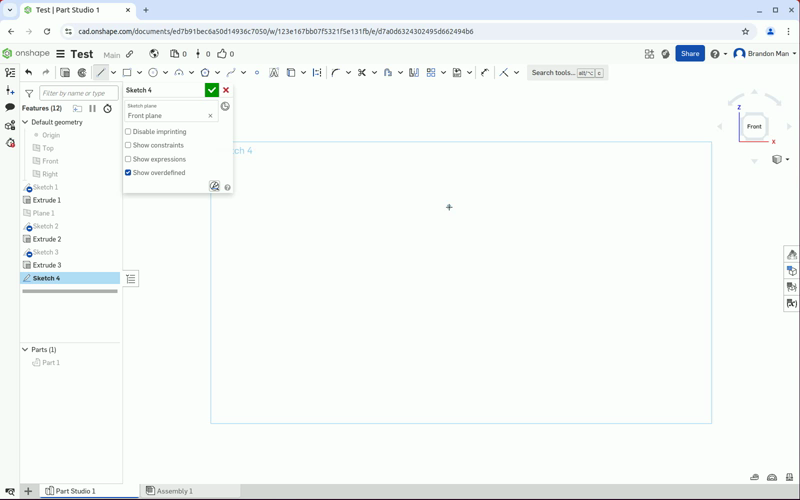
mouse_move(479, 206)
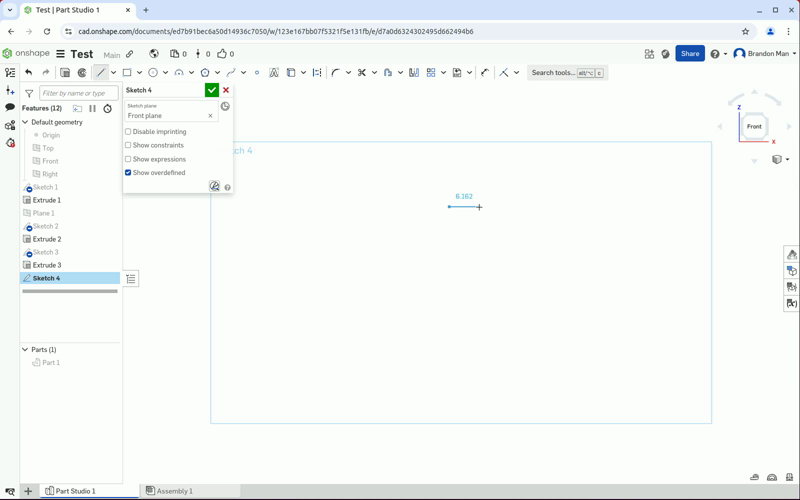
mouse_move(472, 206)
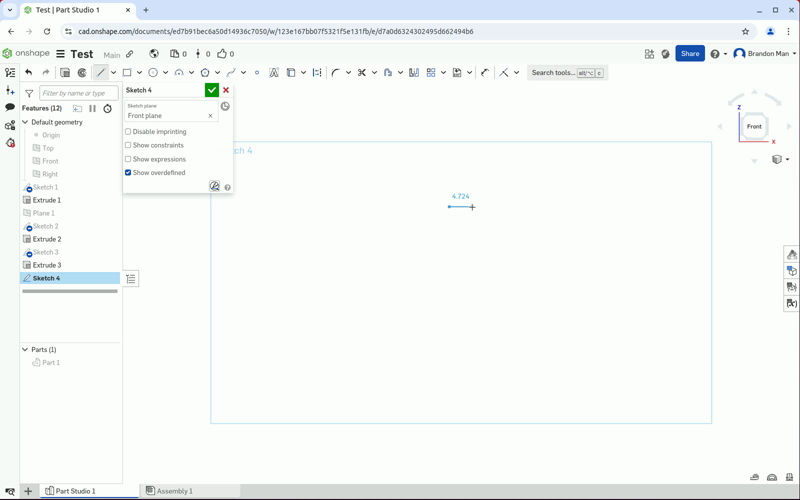
click(472, 206)
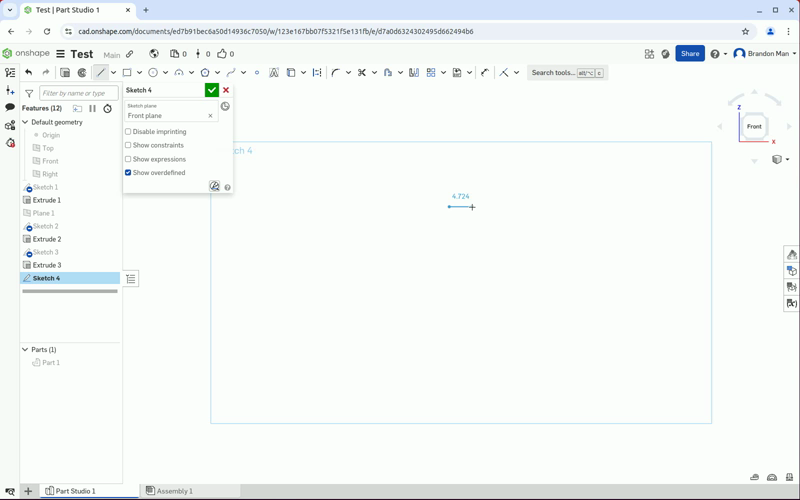
key_up(shift)
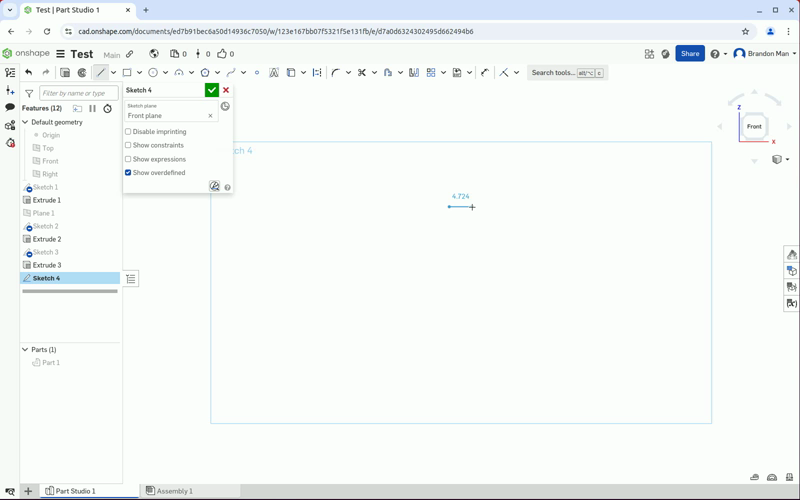
key_down(shift)
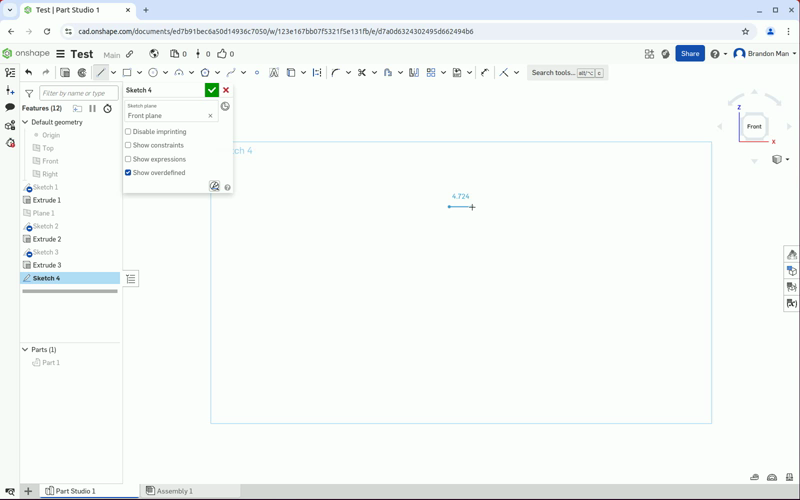
mouse_move(502, 206)
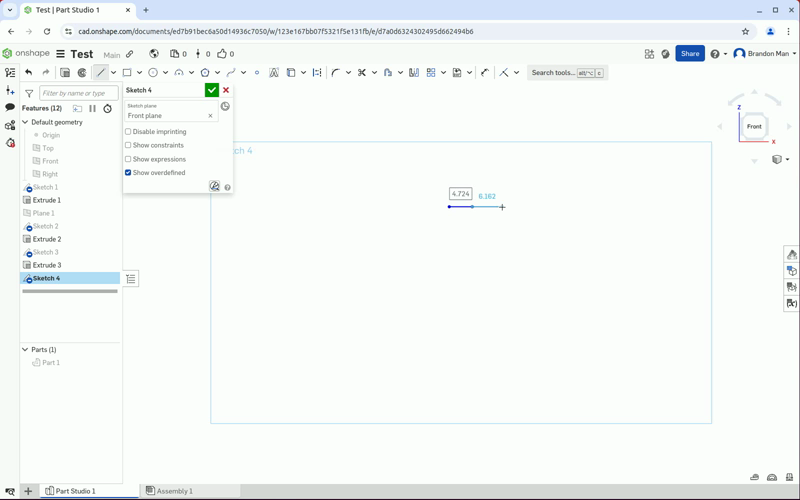
mouse_move(472, 192)
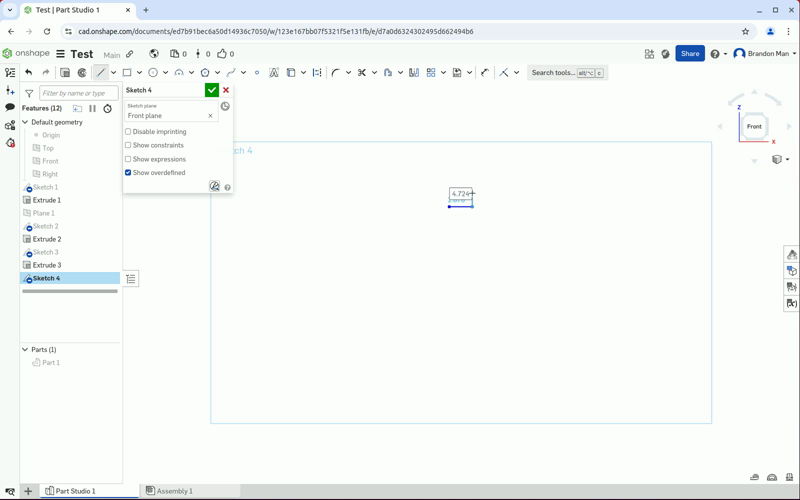
click(472, 192)
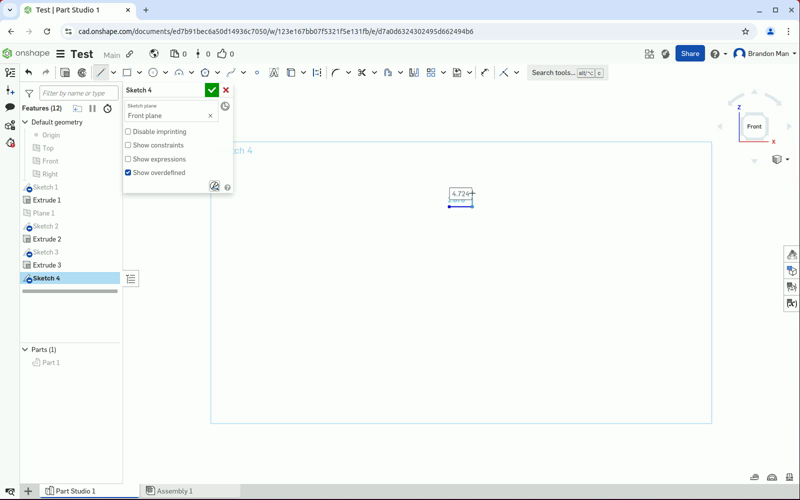
key_up(shift)
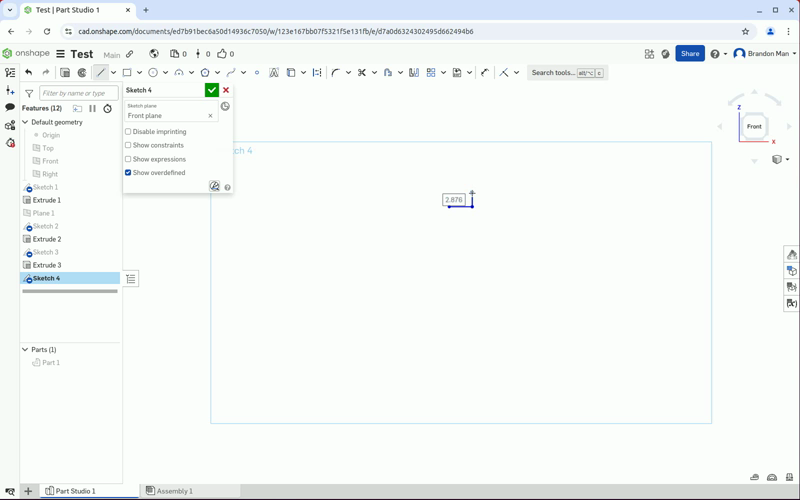
key_down(shift)
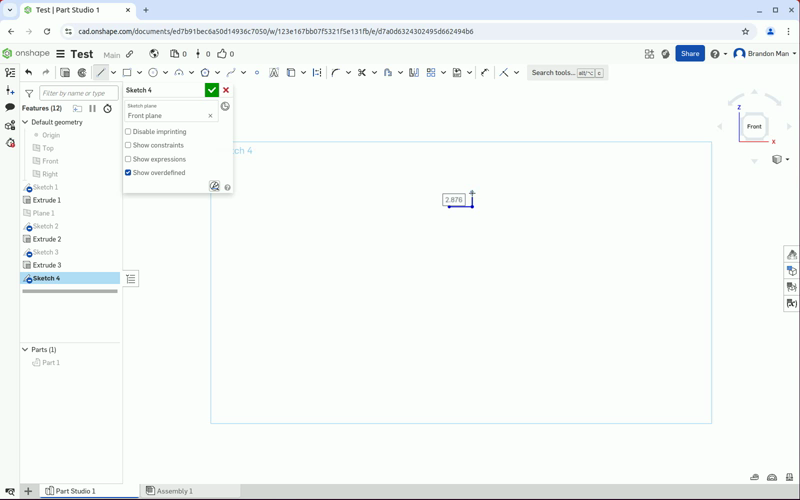
mouse_move(502, 192)
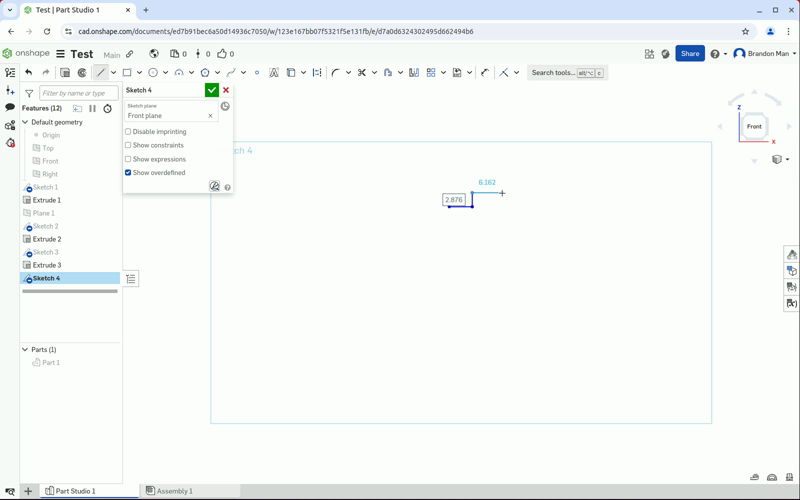
mouse_move(449, 192)
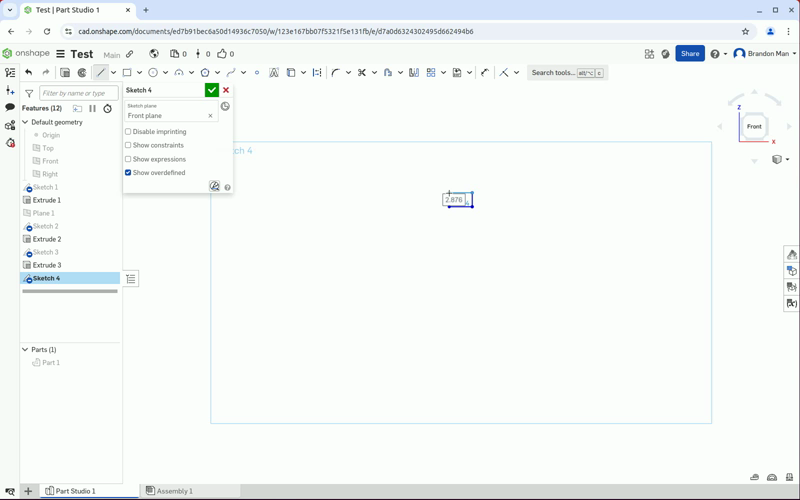
click(449, 192)
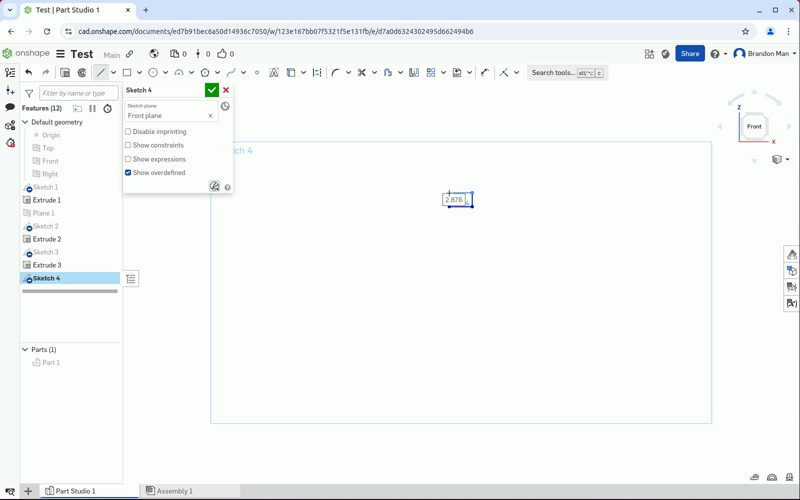
key_up(shift)
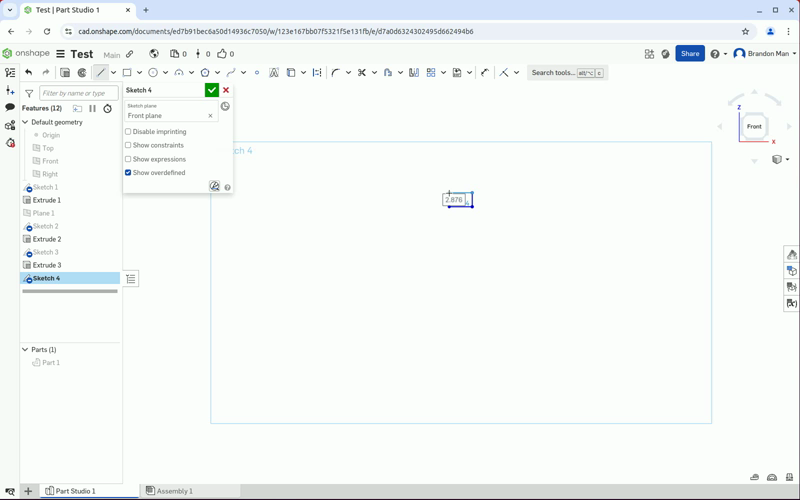
mouse_move(479, 192)
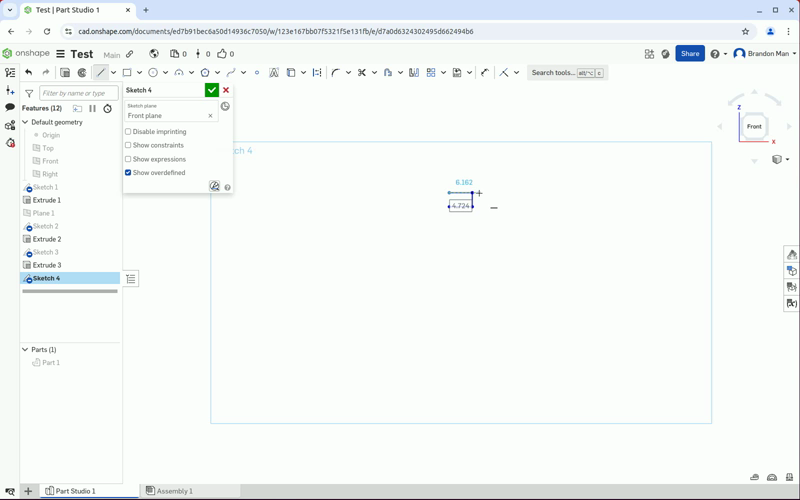
key_down(shift)
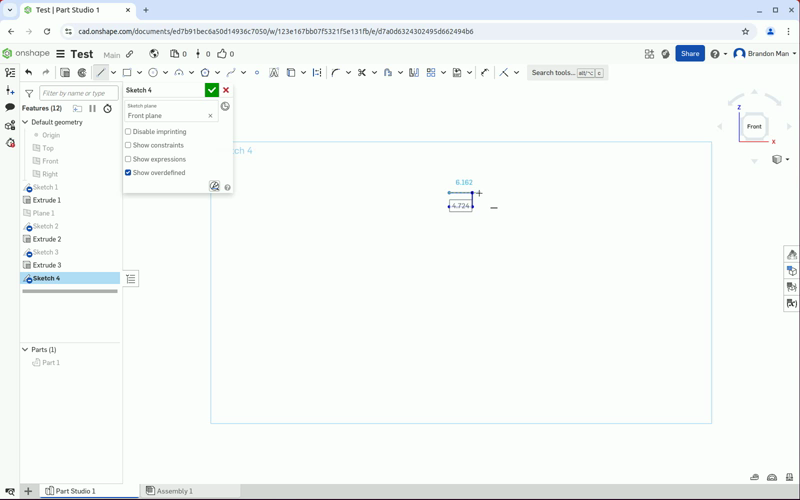
mouse_move(449, 206)
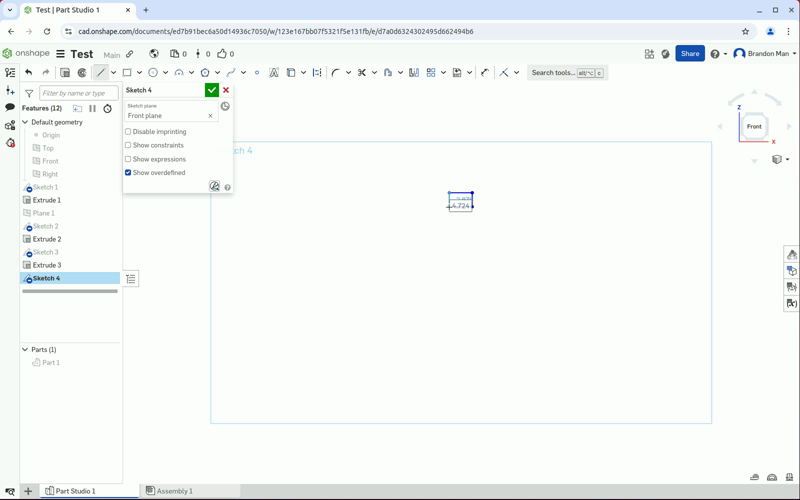
key_up(shift)
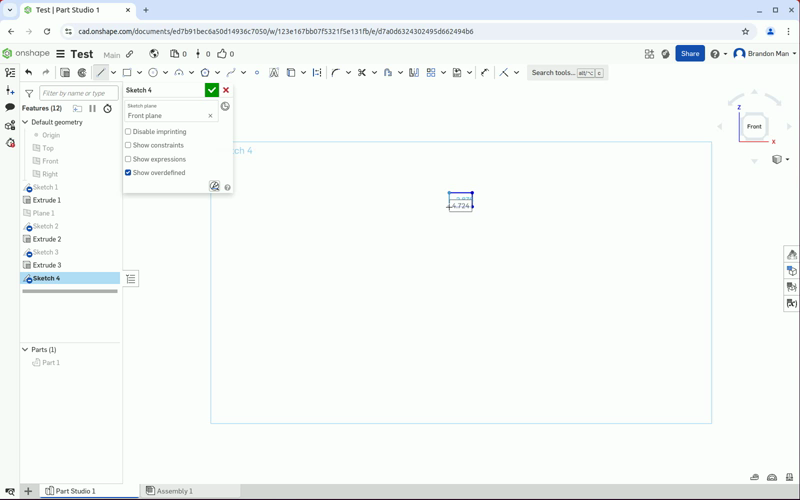
click(449, 206)
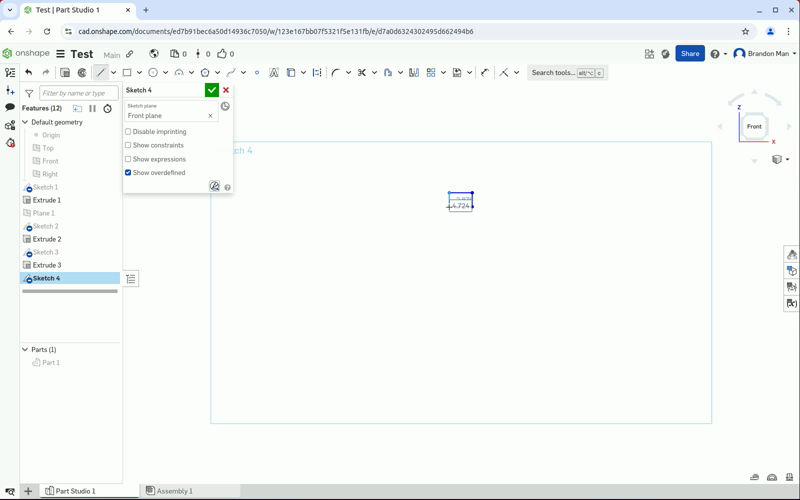
key(esc)
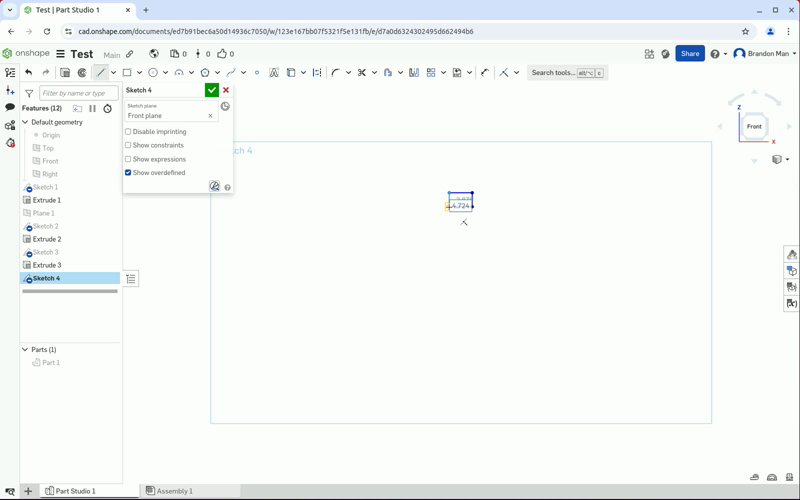
mouse_move(454, 196)
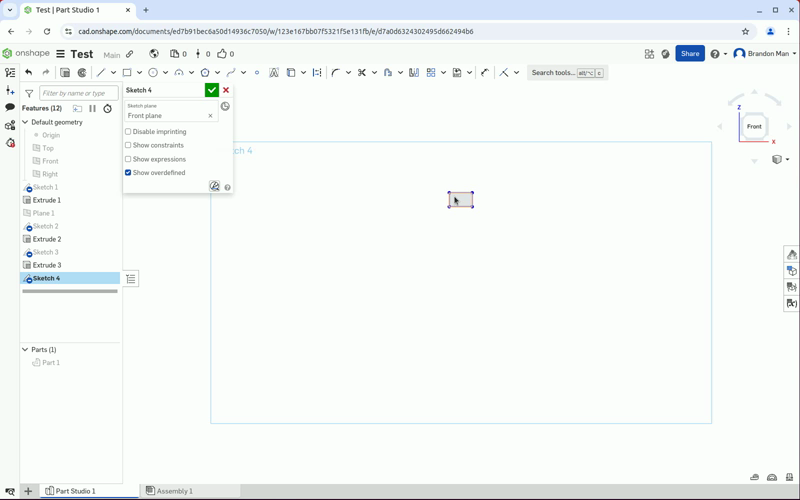
scroll(6)
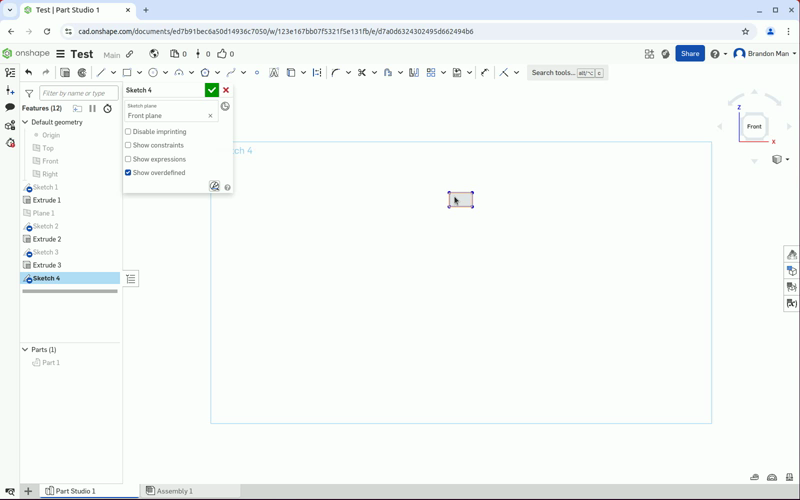
scroll(6)
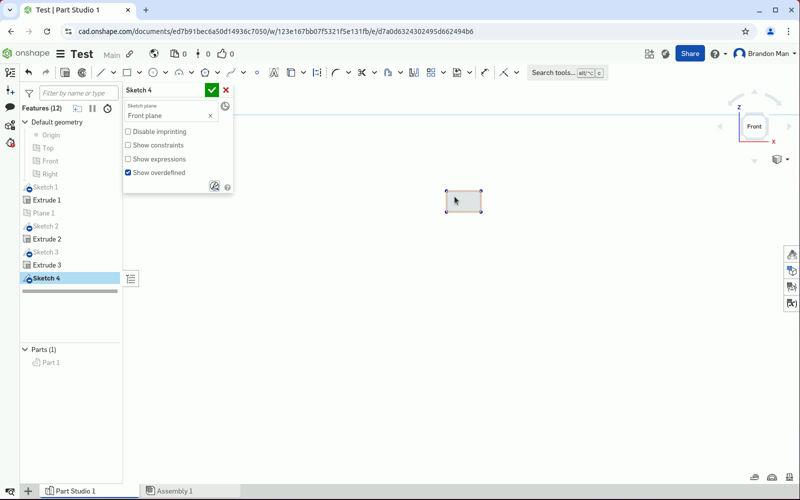
scroll(6)
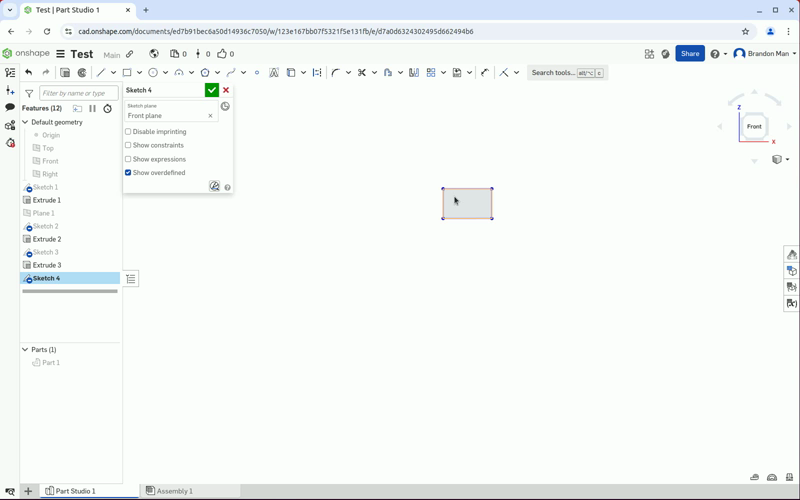
scroll(6)
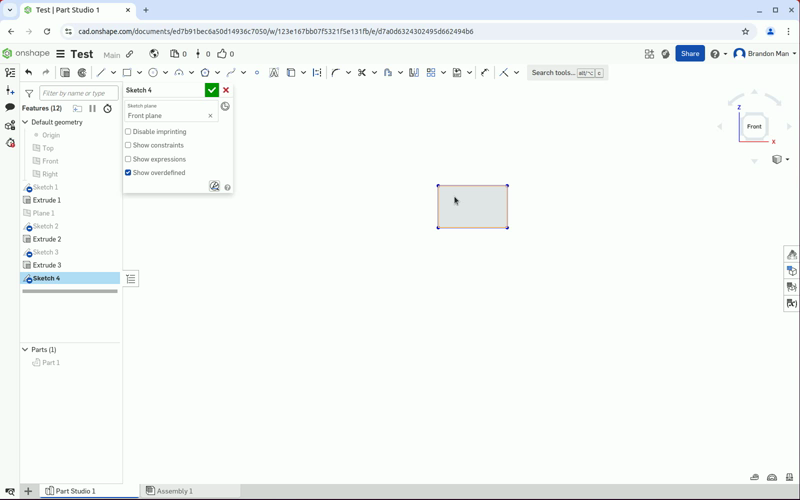
scroll(6)
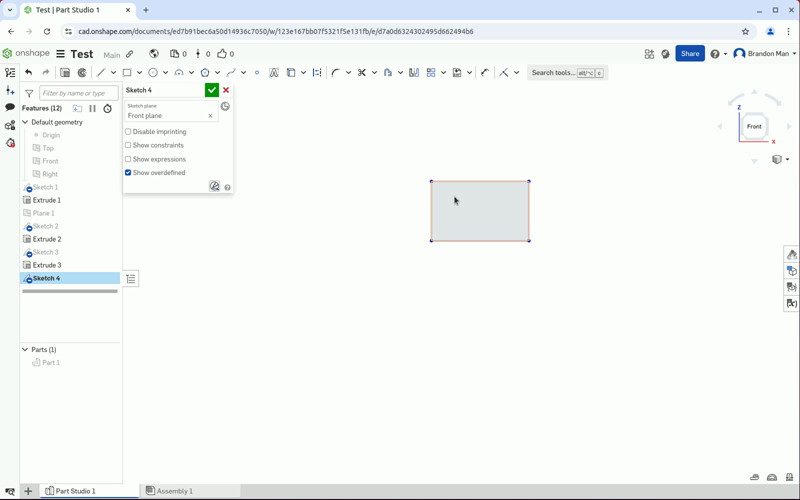
scroll(6)
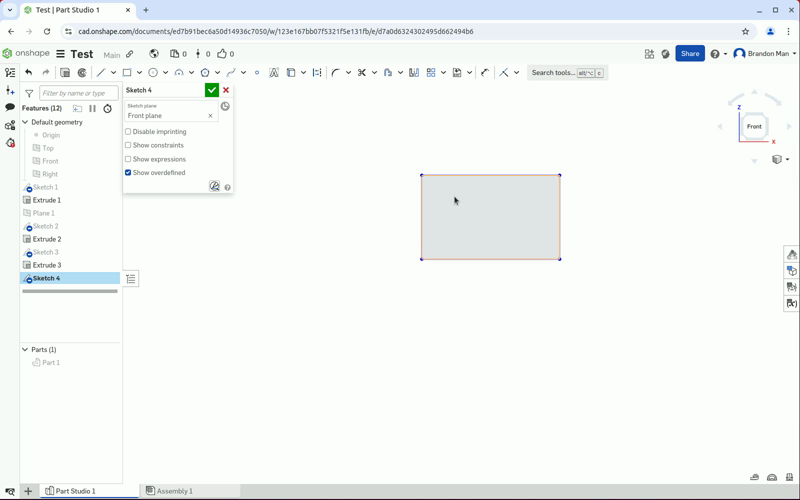
scroll(6)
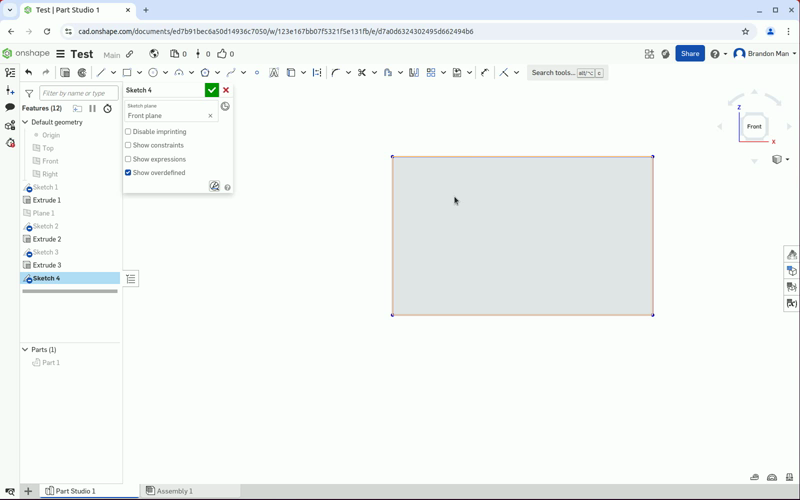
click(454, 196)
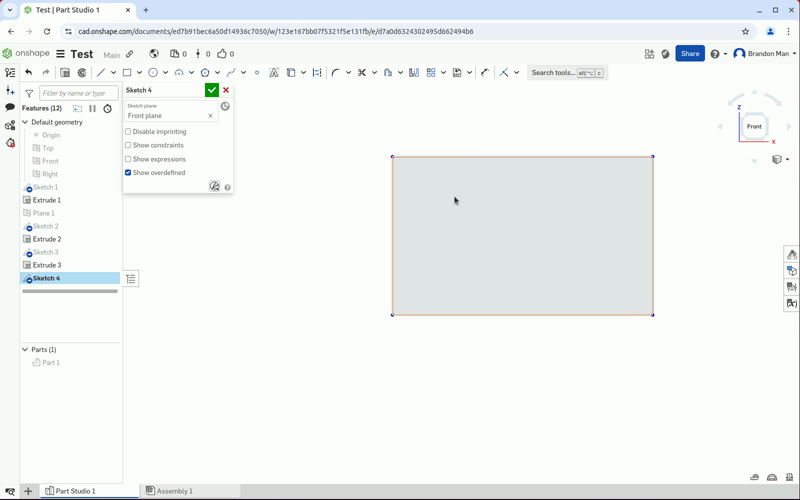
scroll(-6)
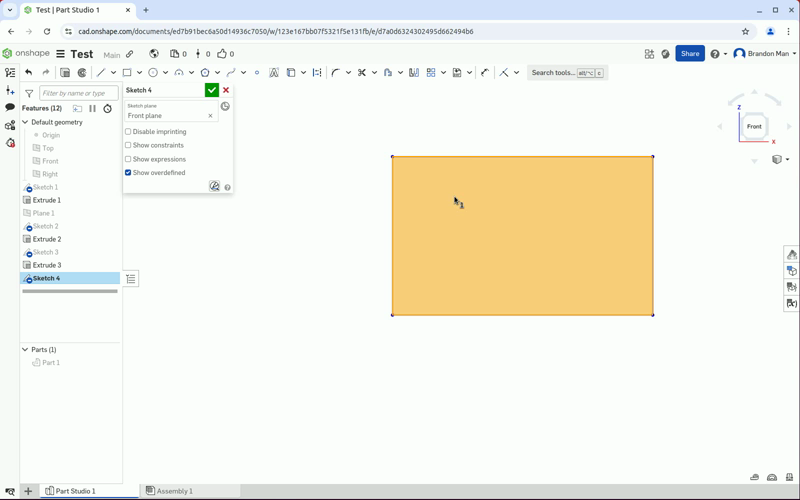
scroll(-6)
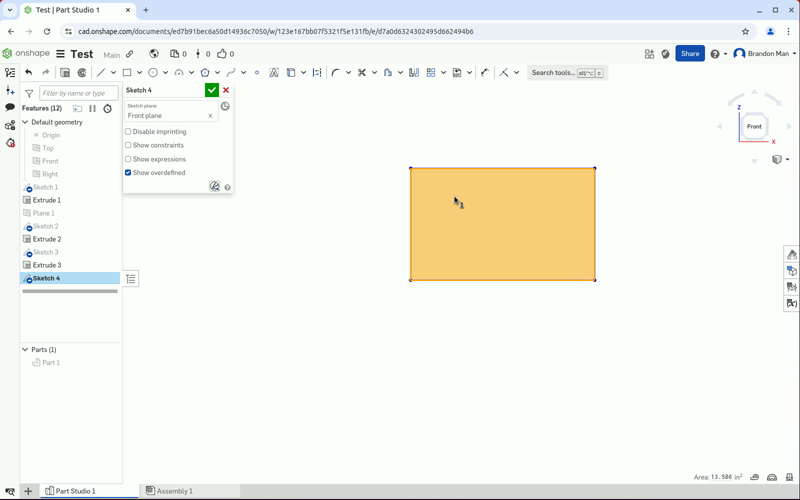
scroll(-6)
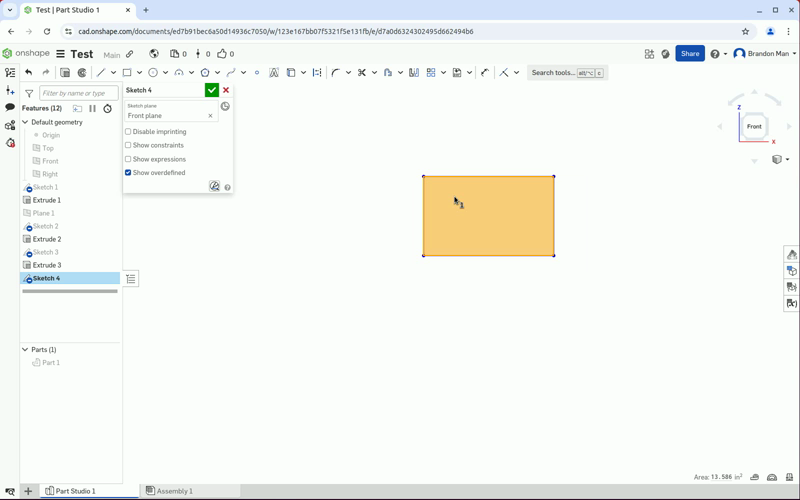
scroll(-6)
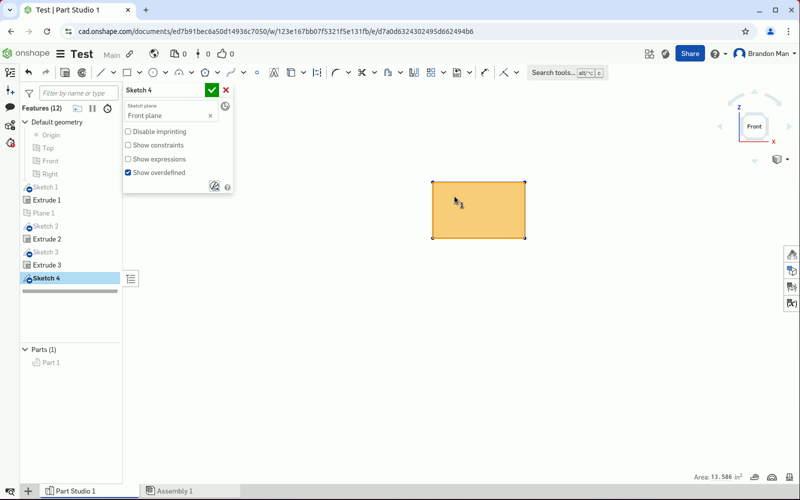
scroll(-6)
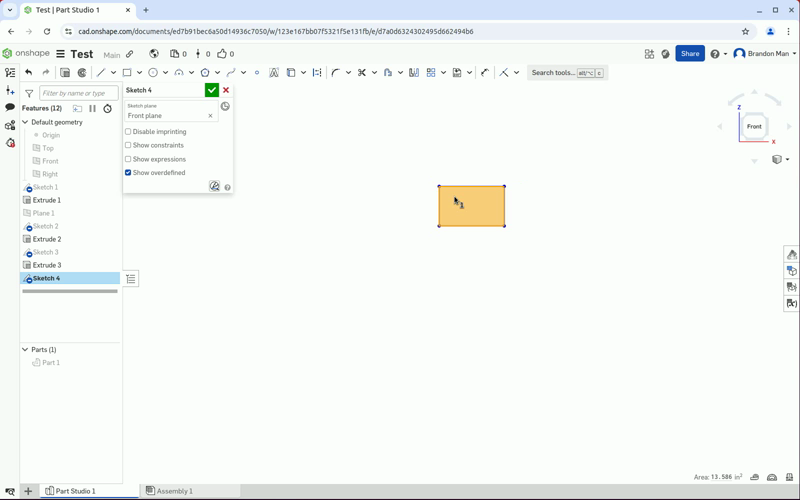
scroll(-6)
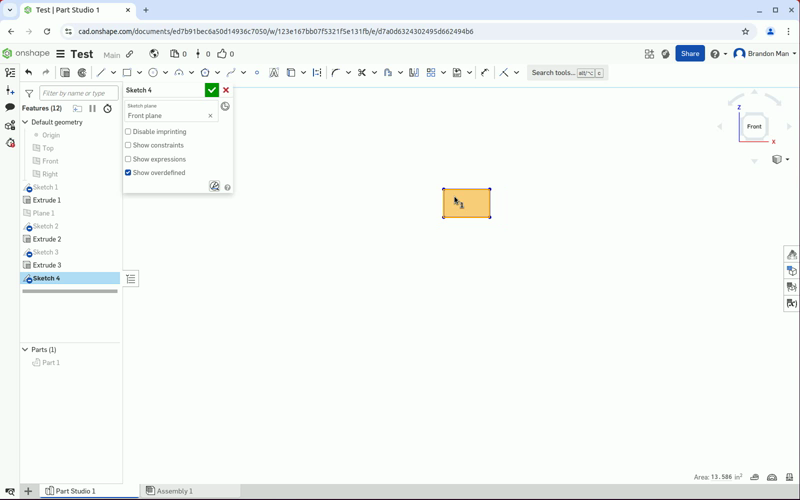
scroll(-6)
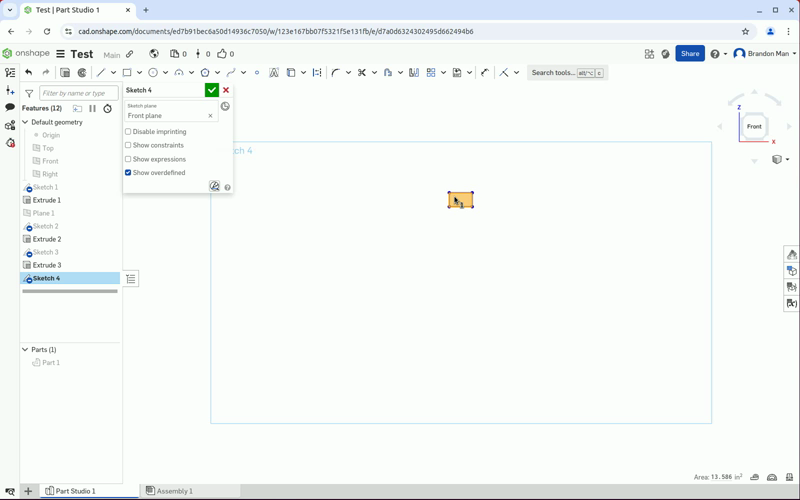
mouse_move(73, 352)
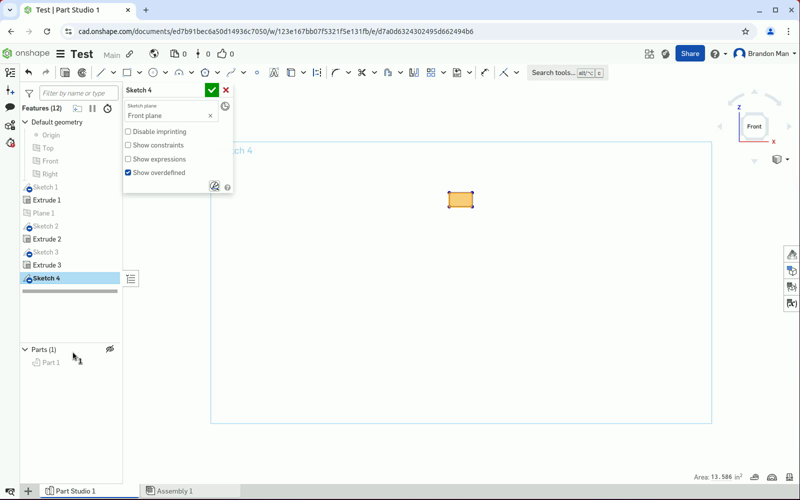
key(shift+y)
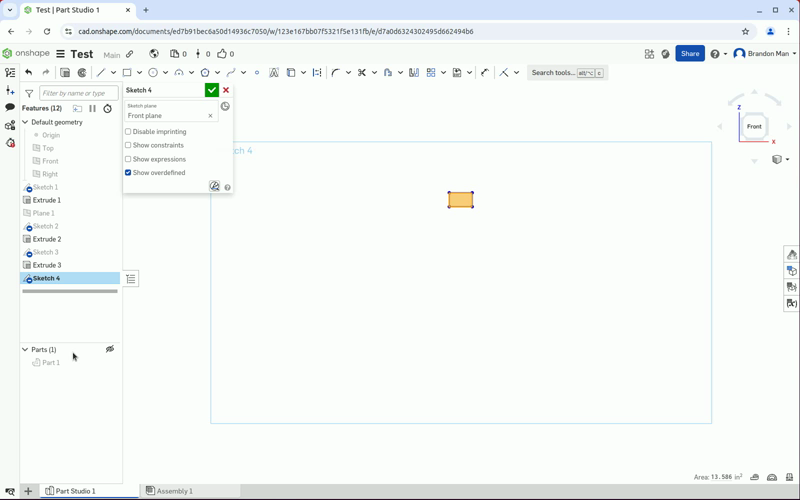
key(shift+e)
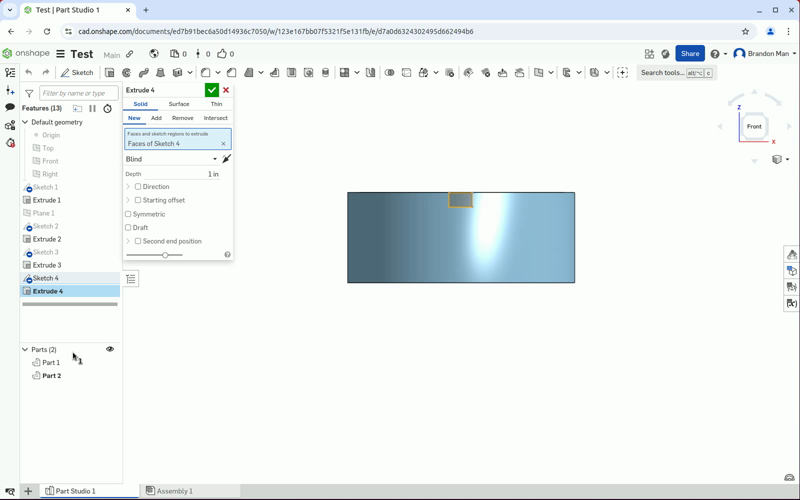
mouse_move(143, 106)
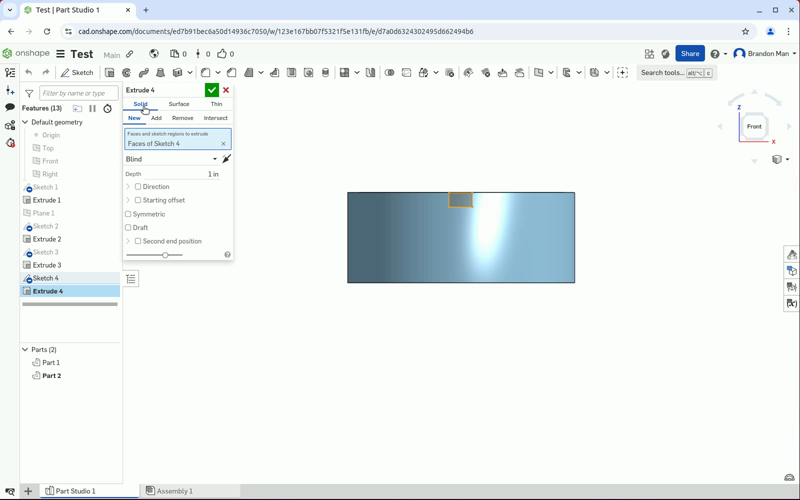
click(143, 106)
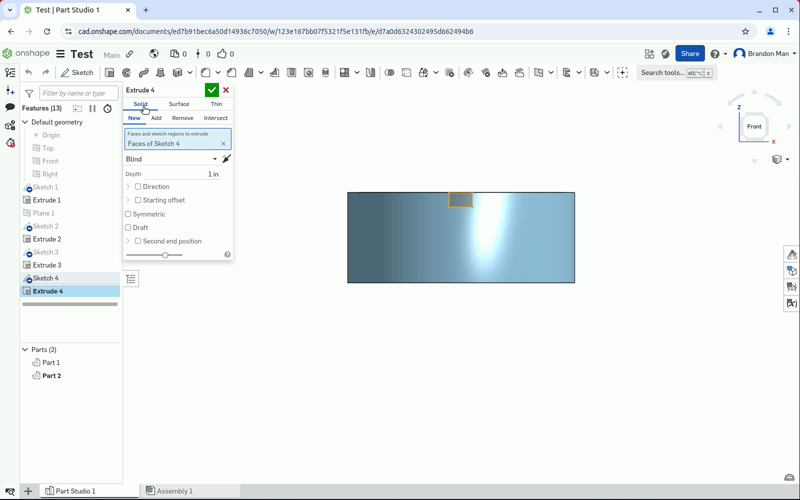
mouse_move(186, 120)
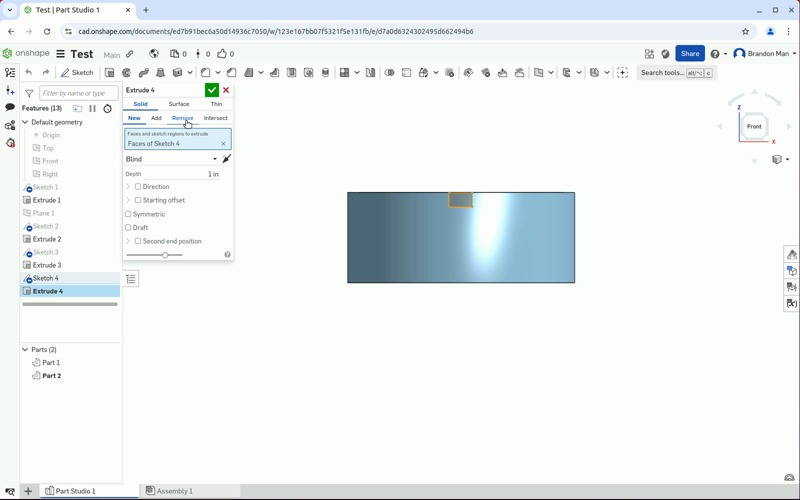
click(186, 120)
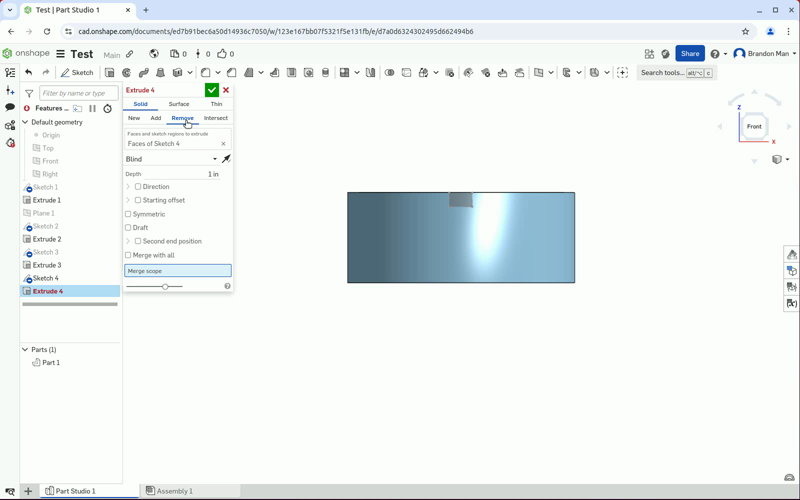
key(tab, 4)
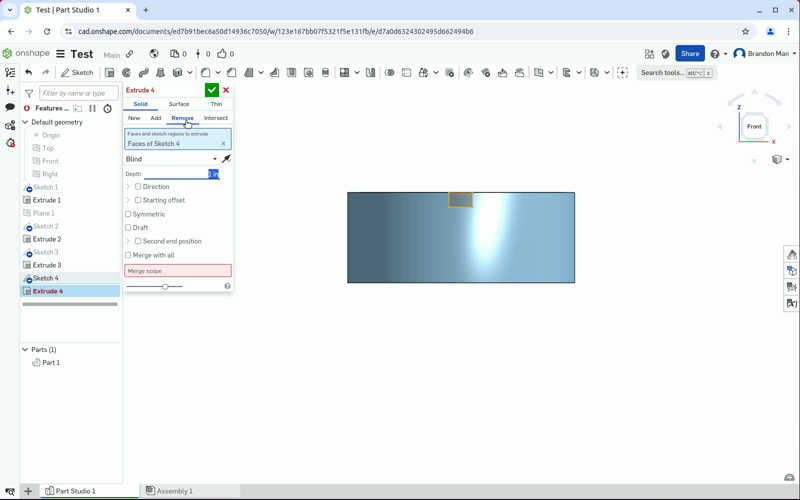
text(-23.108)
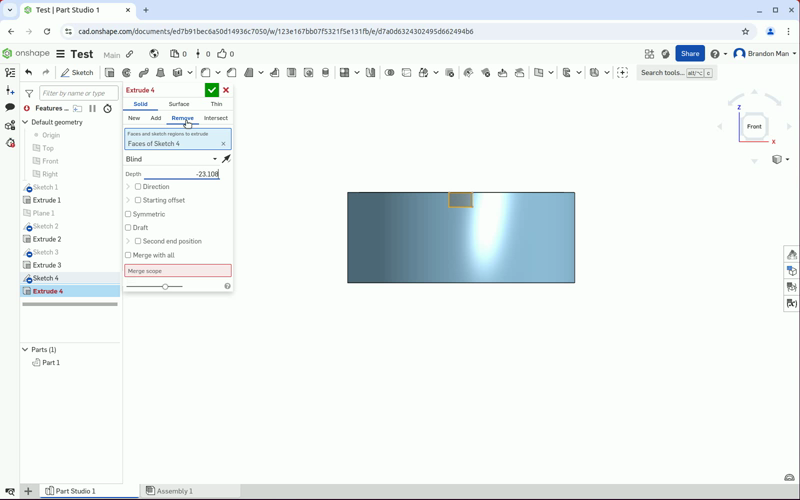
key(tab, 6)
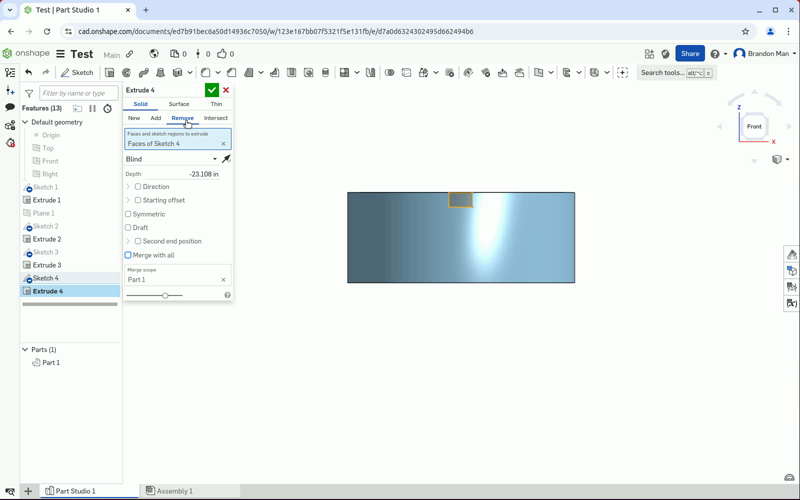
key(space)
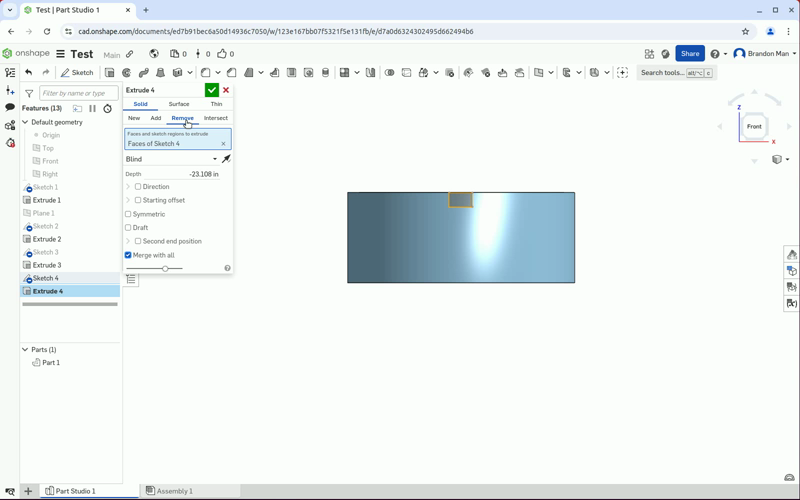
key(enter)
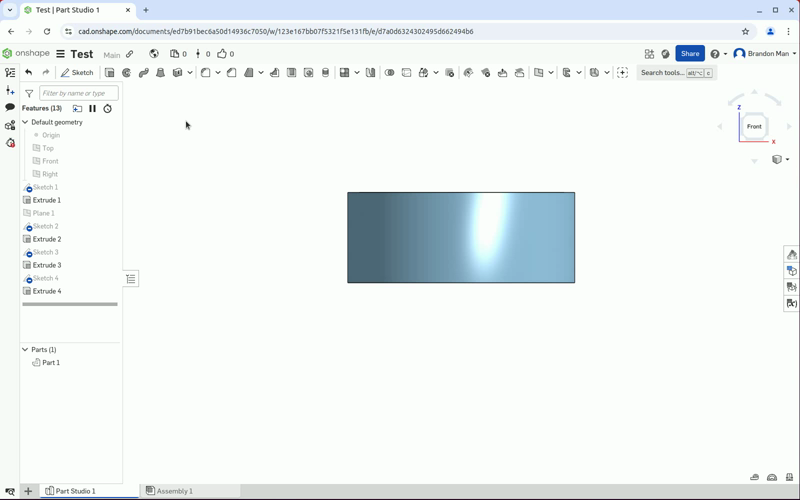
key(shift+h)
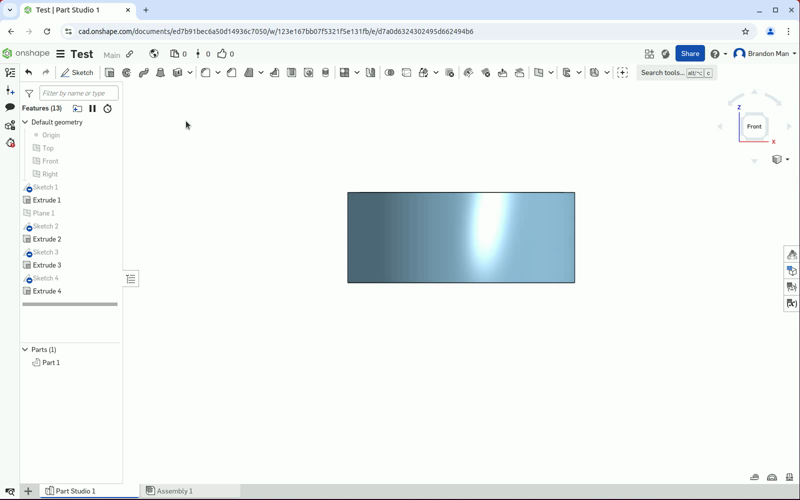
key(shift+h)
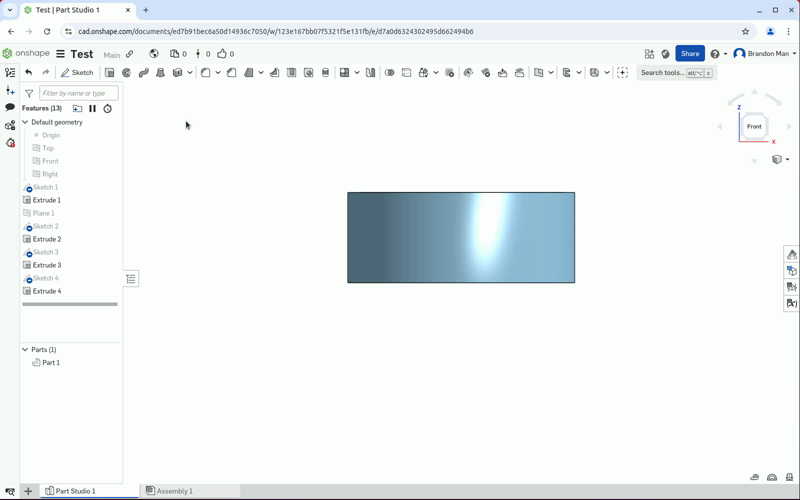
mouse_move(73, 189)
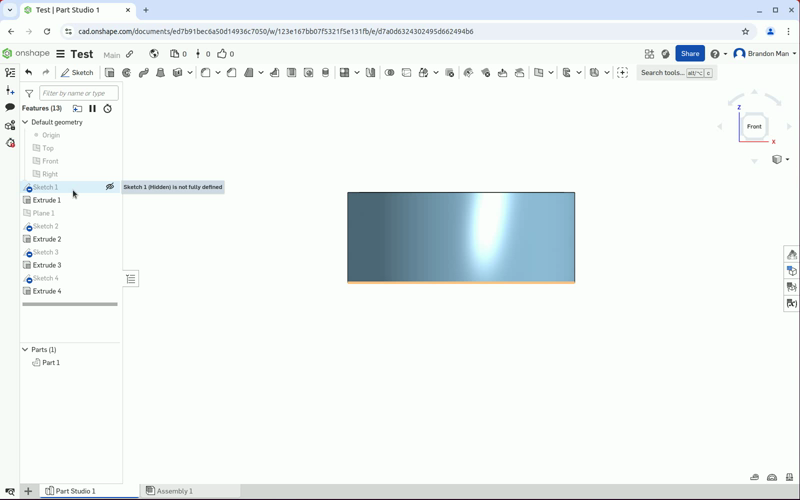
click(73, 189)
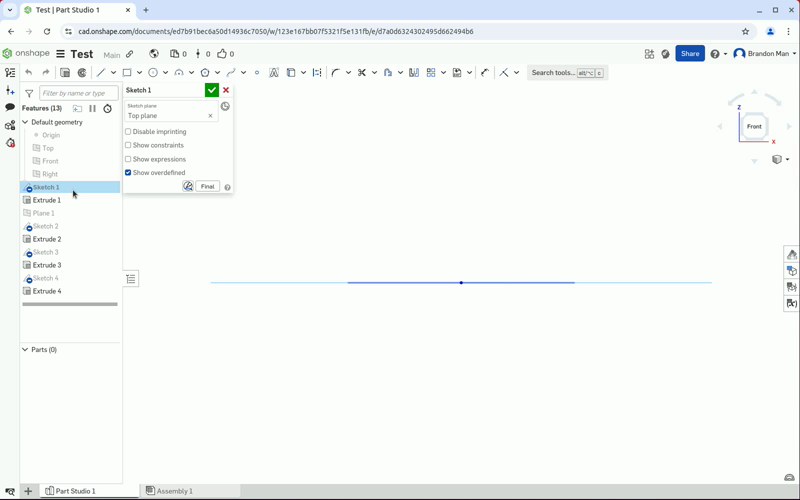
mouse_move(229, 92)
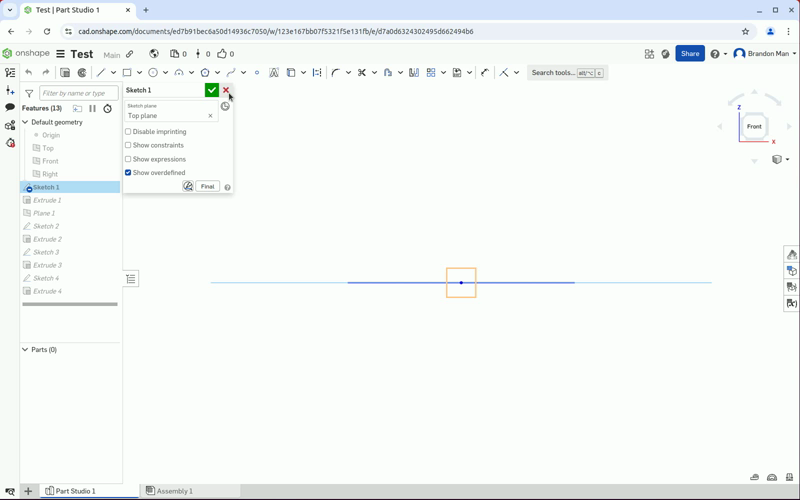
click(229, 92)
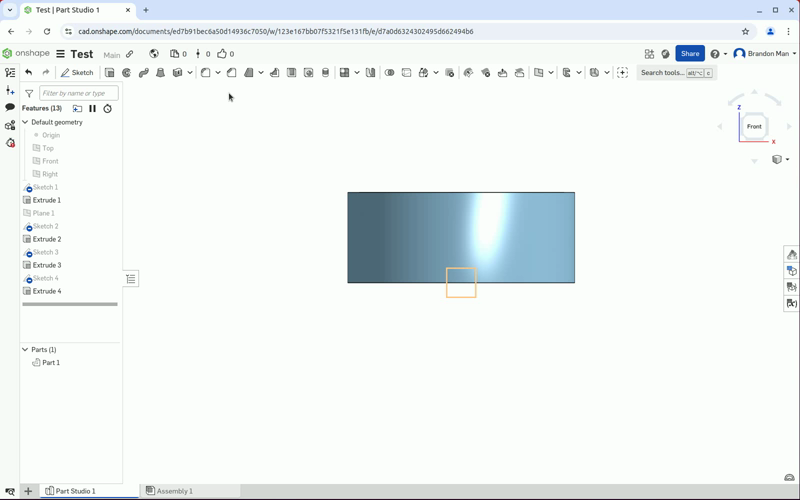
mouse_move(73, 352)
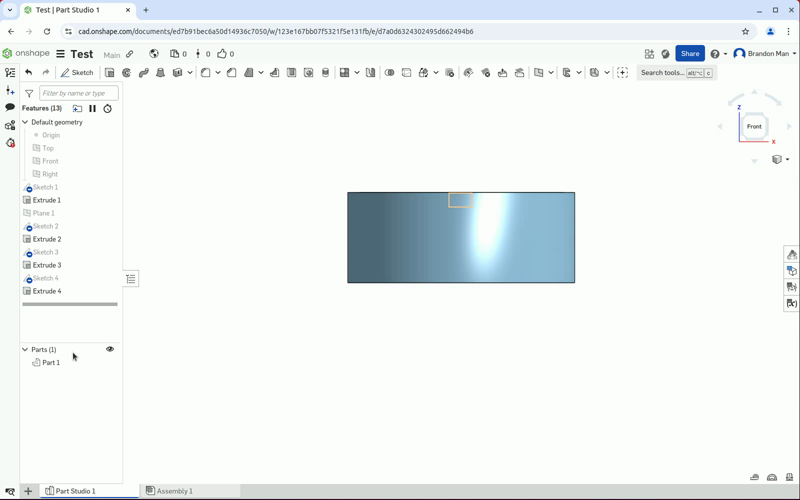
key(y)
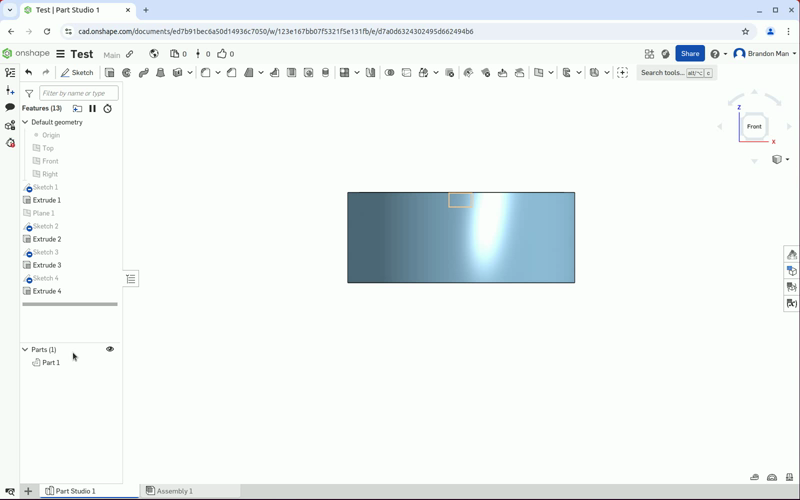
key(shift+p)
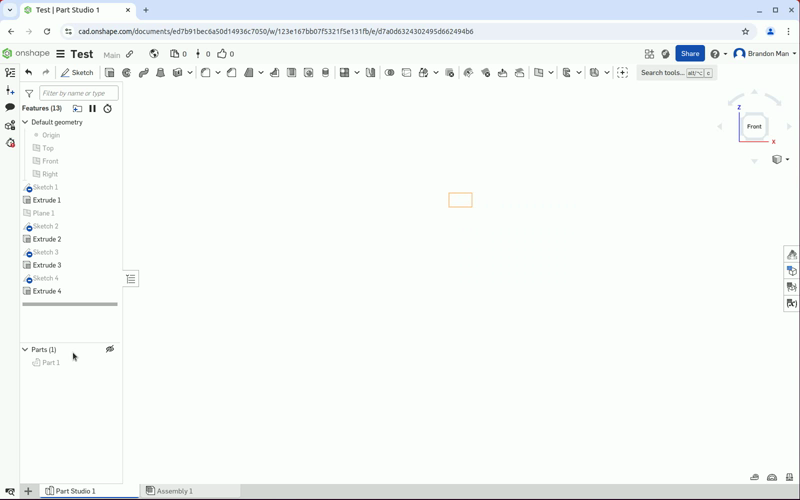
key(space)
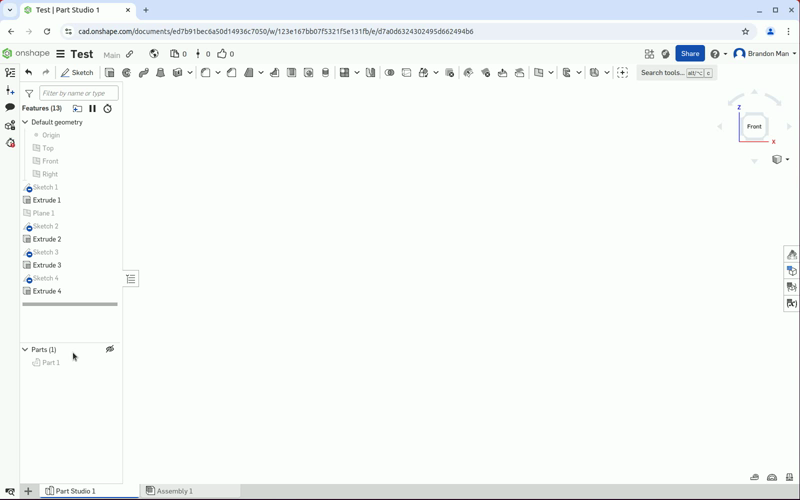
key_down(shift)
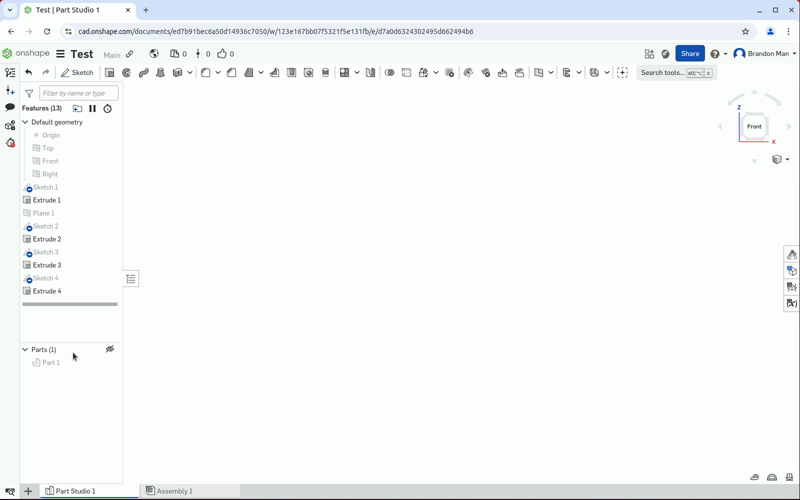
key(left)
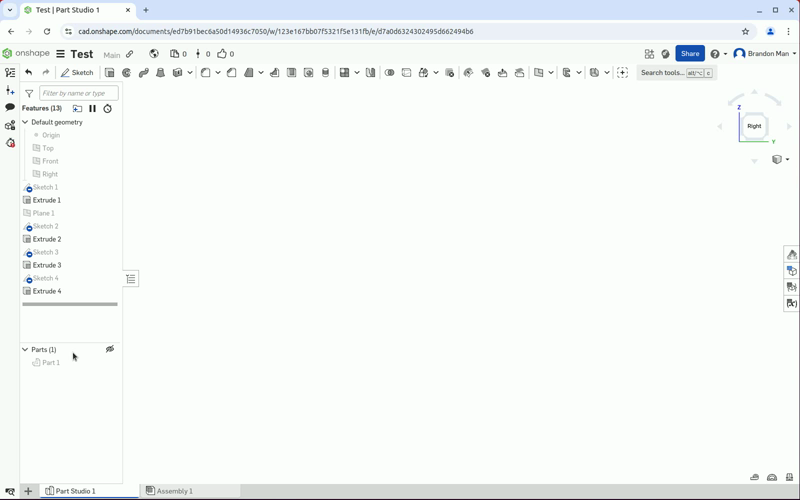
key_up(shift)
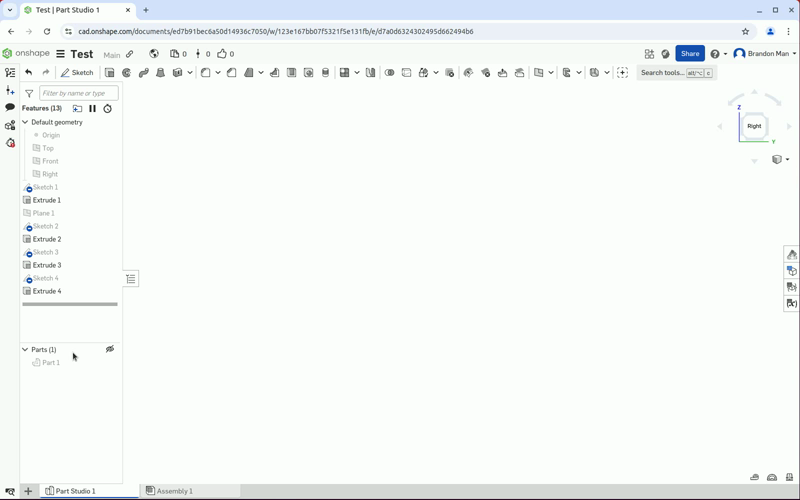
mouse_move(73, 352)
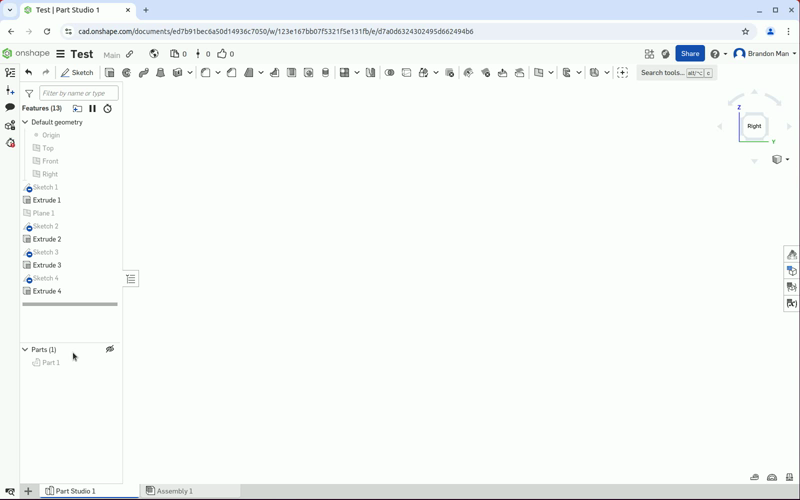
key(shift+y)
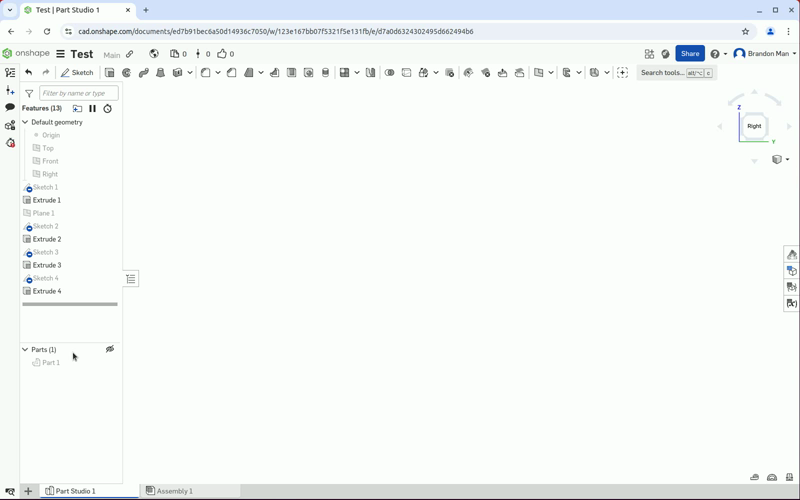
key(shift+s)
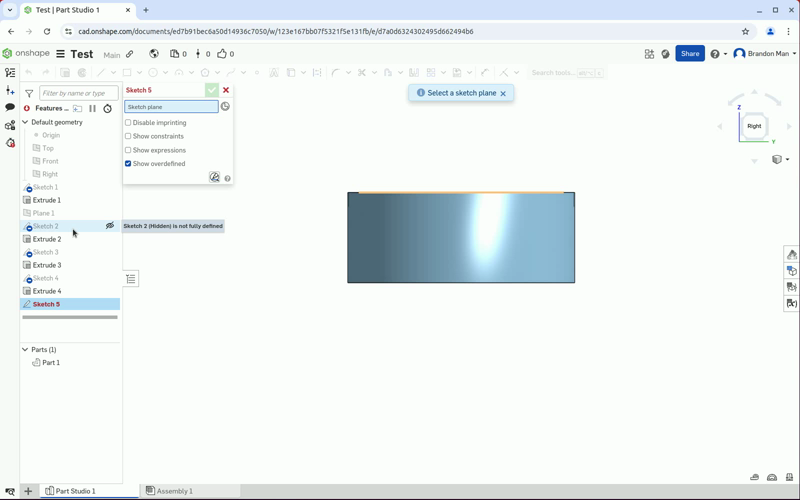
scroll(3)
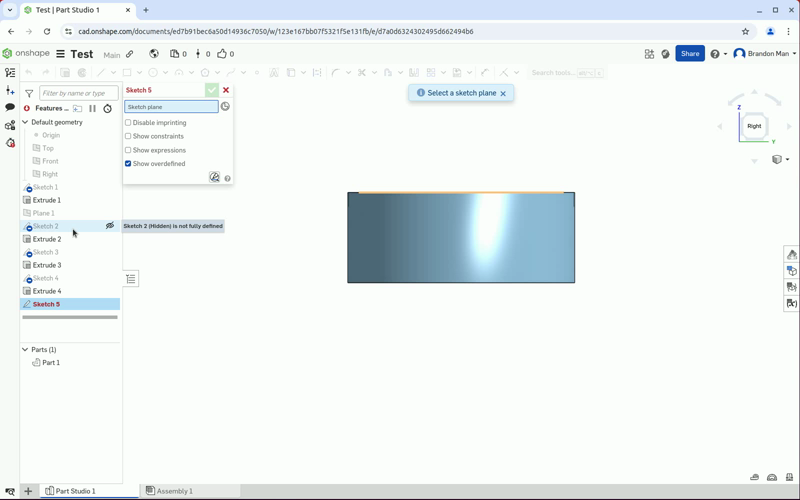
mouse_move(73, 176)
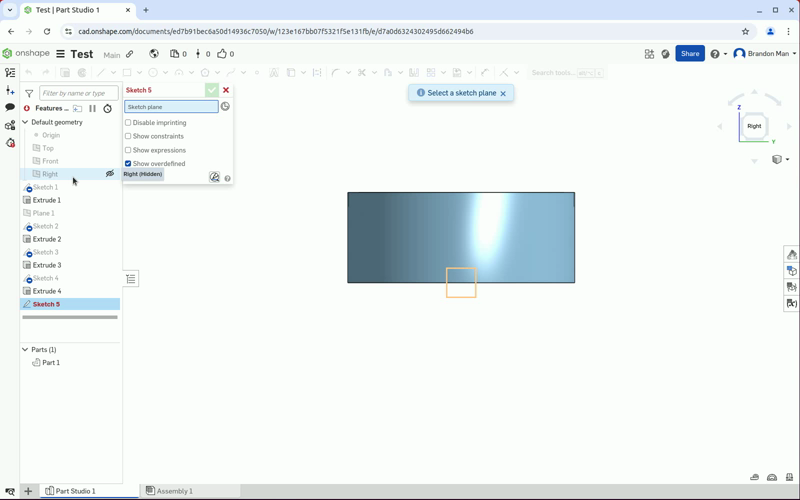
click(73, 176)
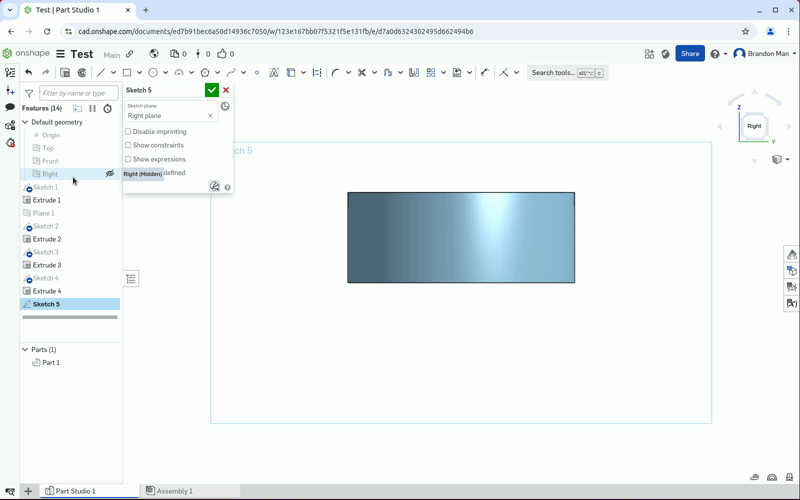
mouse_move(73, 352)
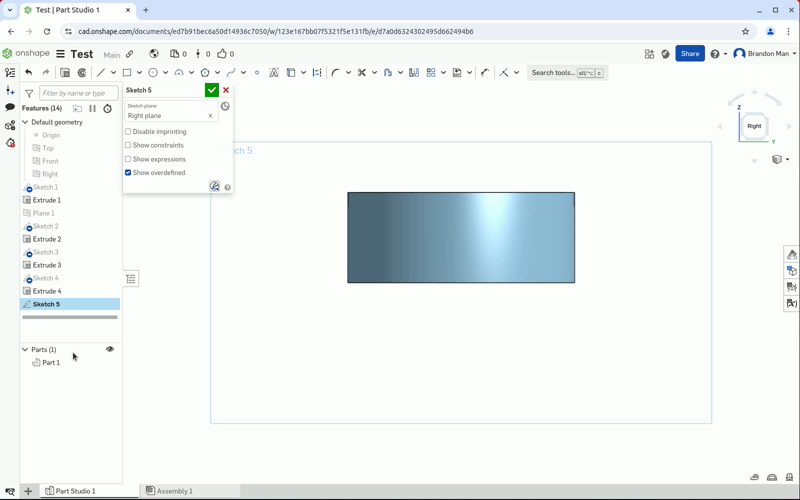
key(y)
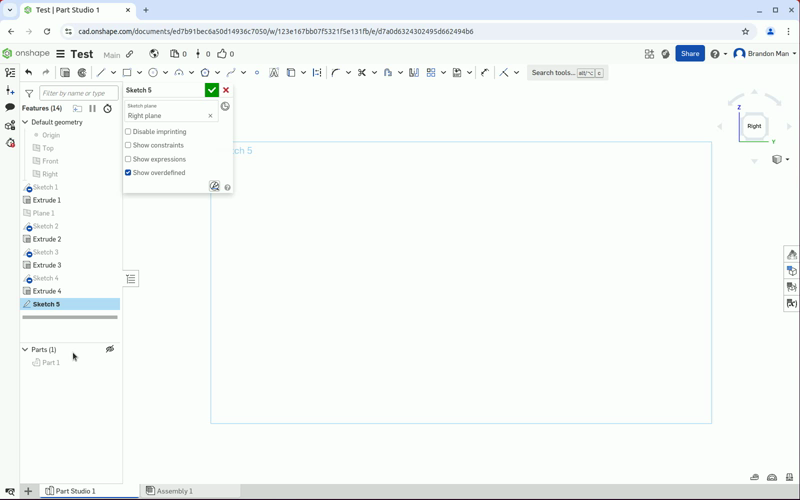
key(l)
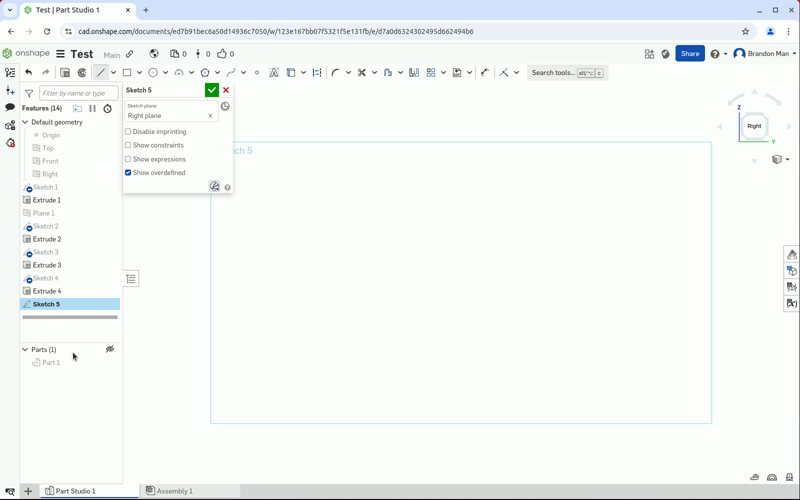
key_down(shift)
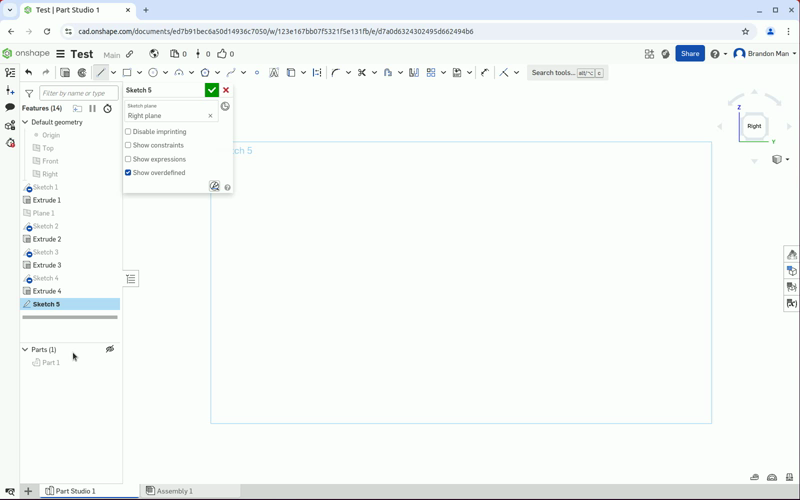
mouse_move(449, 205)
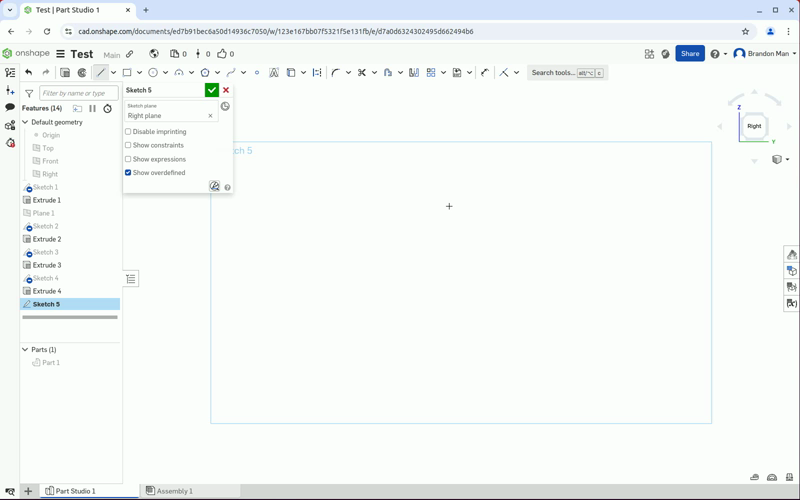
click(449, 205)
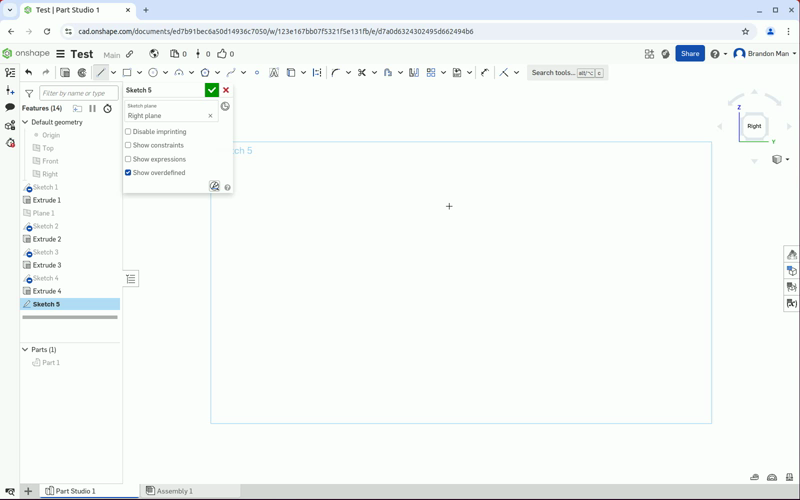
key_up(shift)
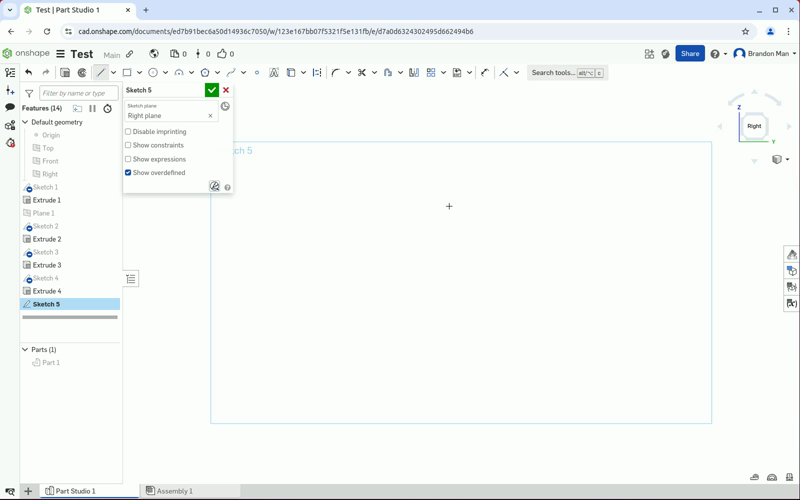
key_down(shift)
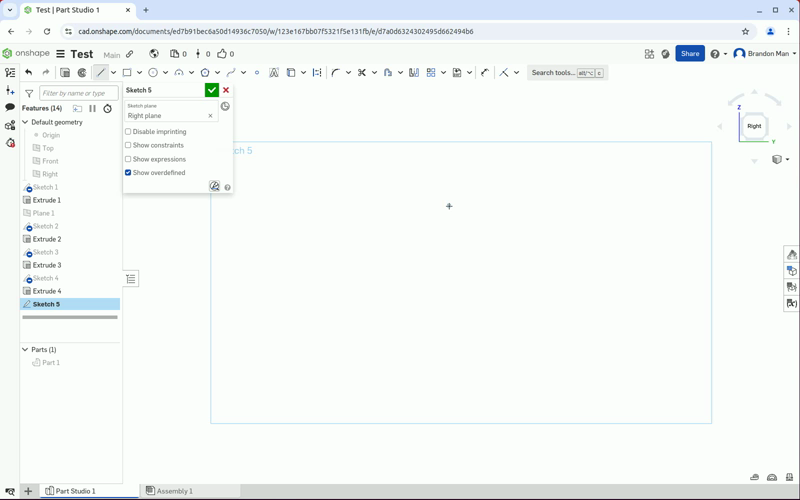
mouse_move(479, 205)
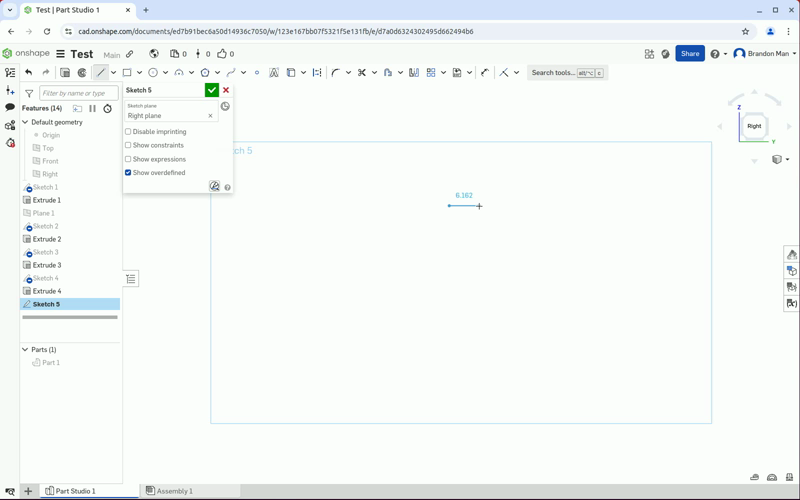
mouse_move(472, 205)
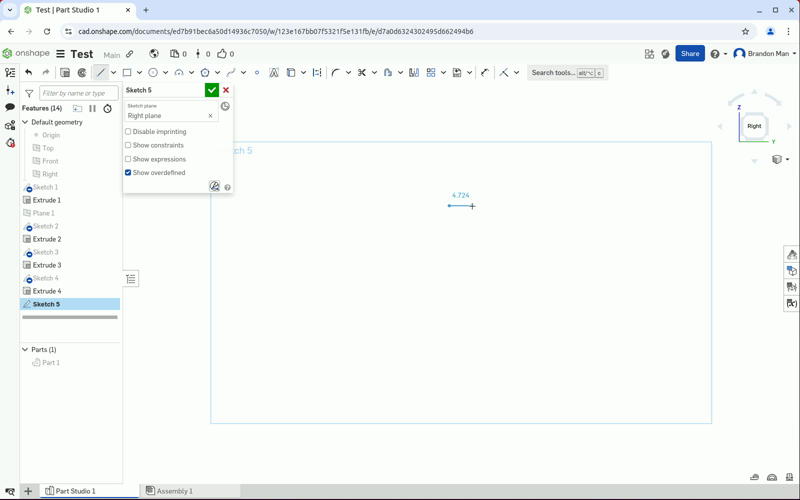
click(472, 205)
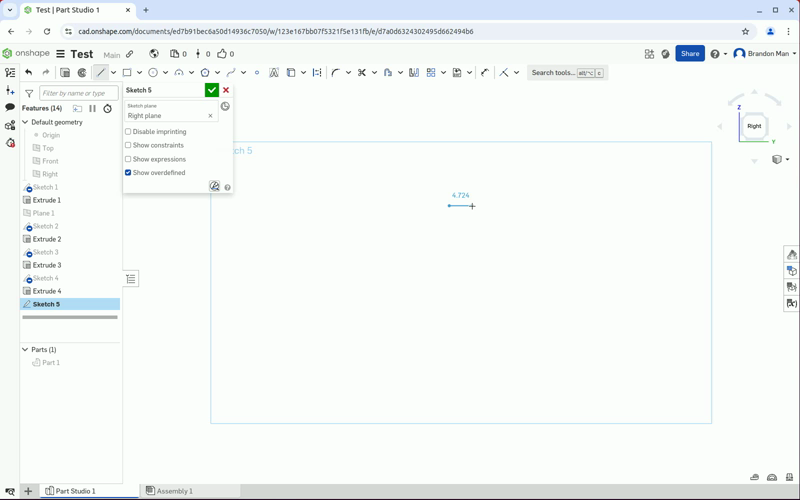
key_up(shift)
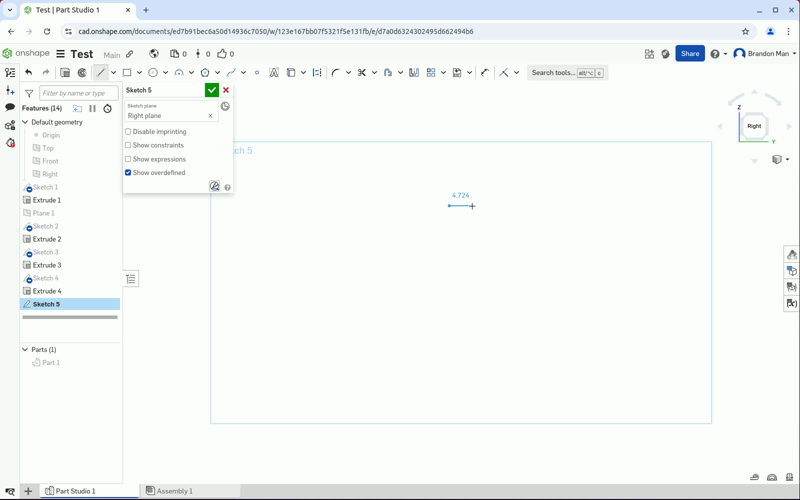
key_down(shift)
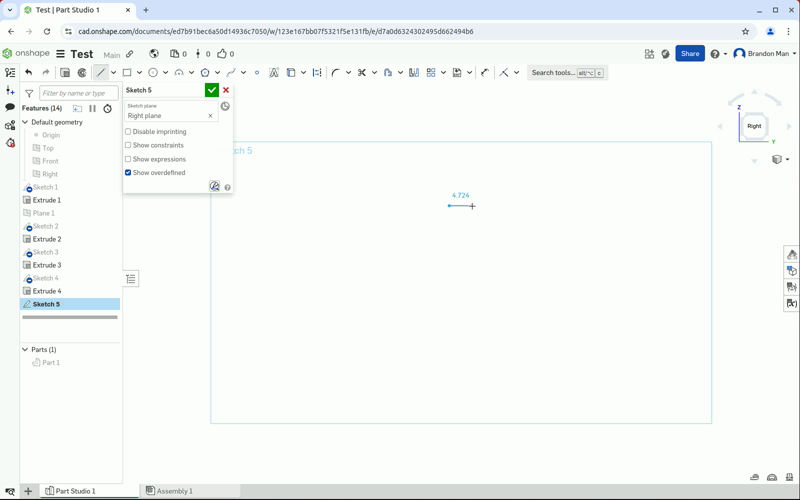
mouse_move(502, 205)
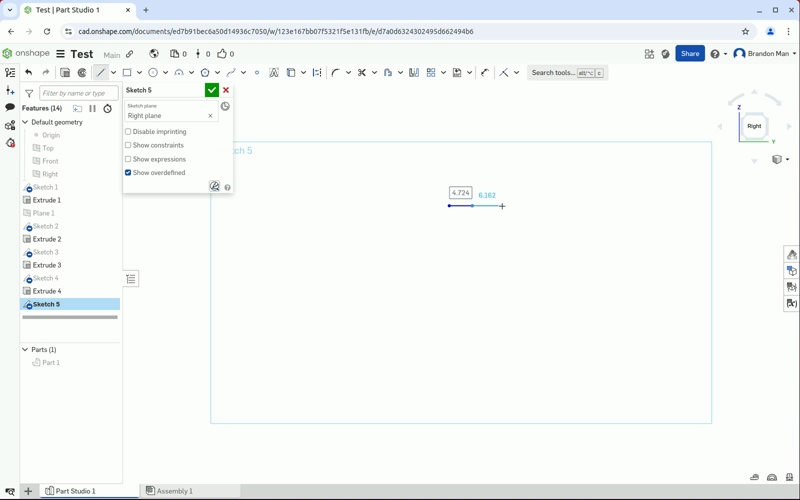
mouse_move(472, 192)
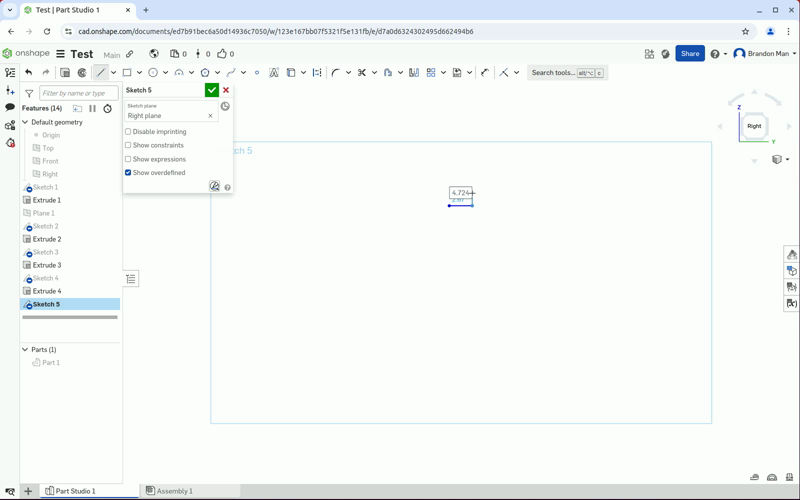
click(472, 192)
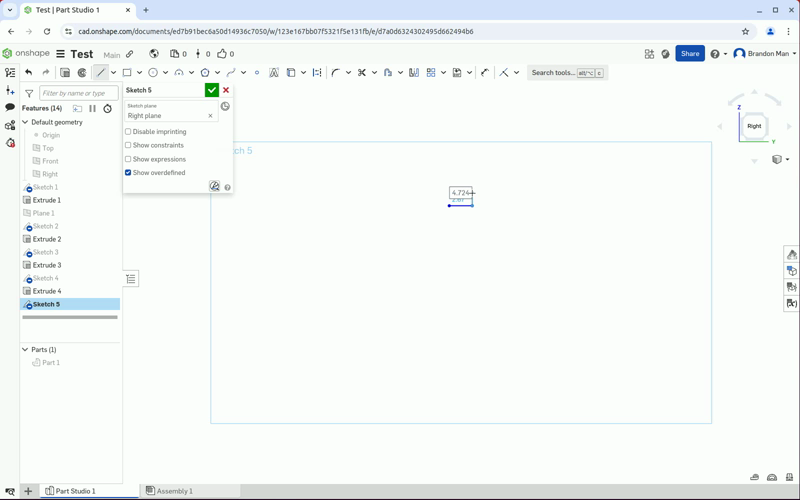
key_up(shift)
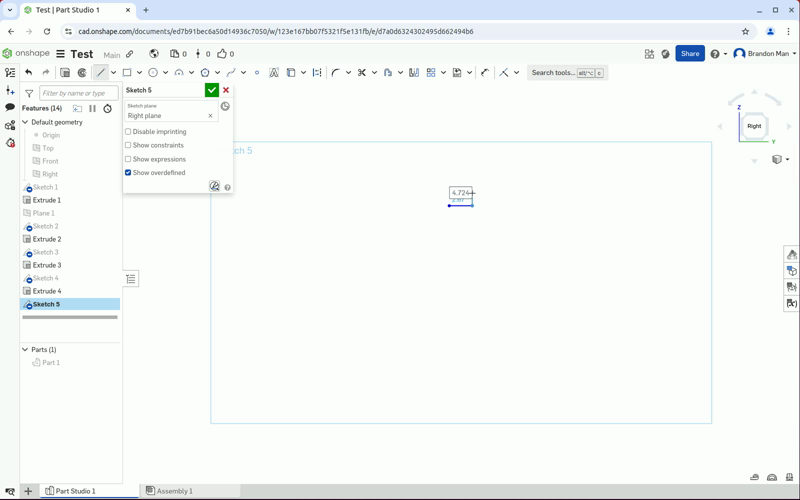
key_down(shift)
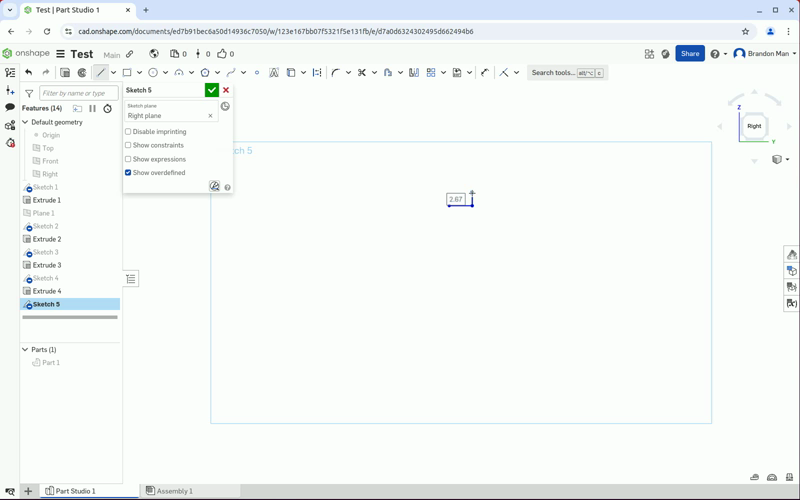
mouse_move(502, 192)
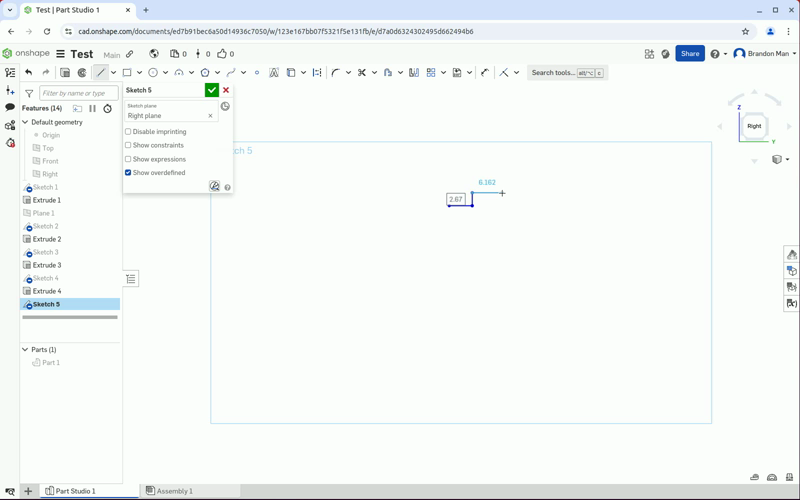
mouse_move(449, 192)
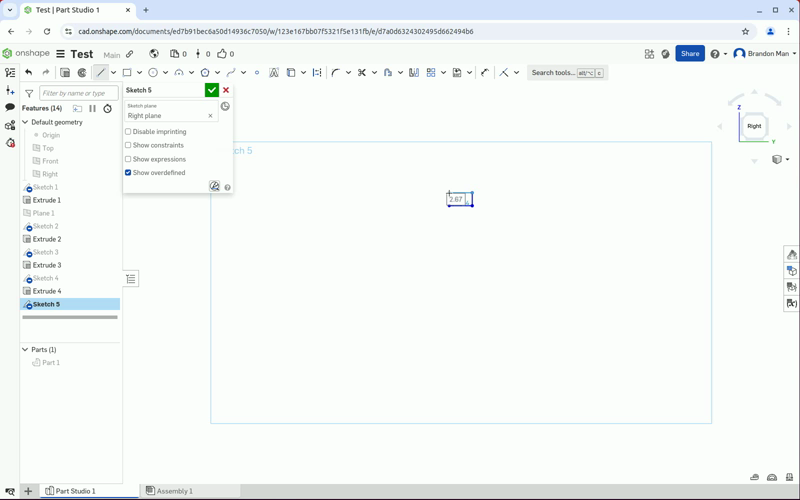
click(449, 192)
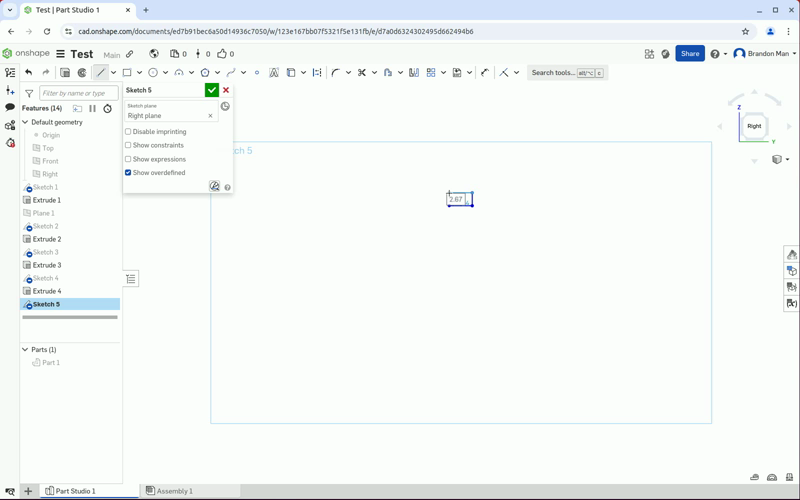
key_up(shift)
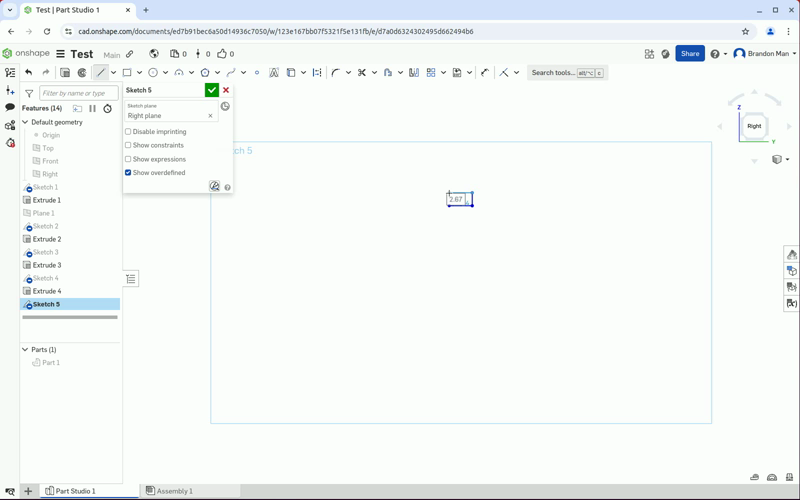
mouse_move(479, 192)
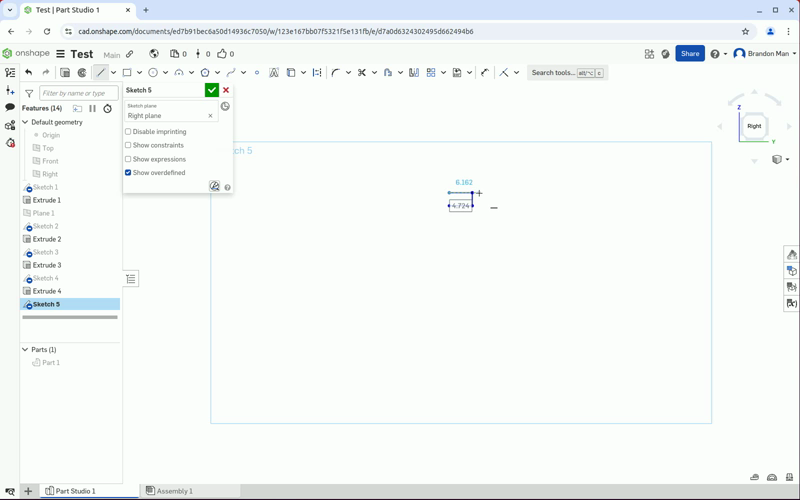
key_down(shift)
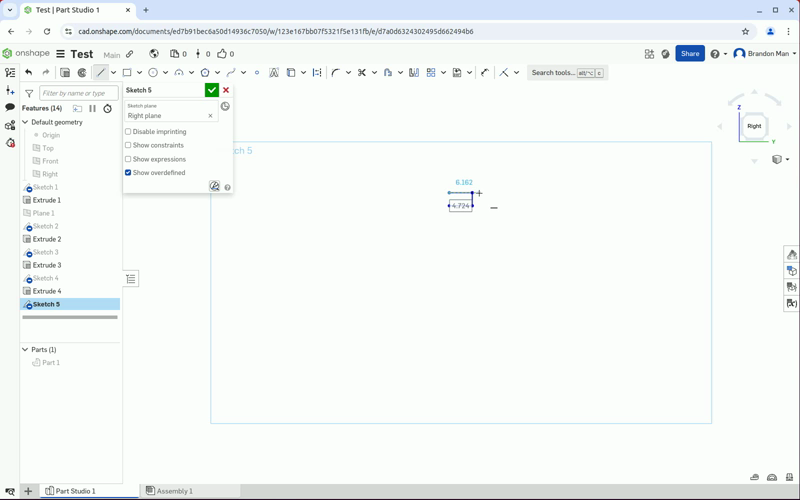
mouse_move(449, 205)
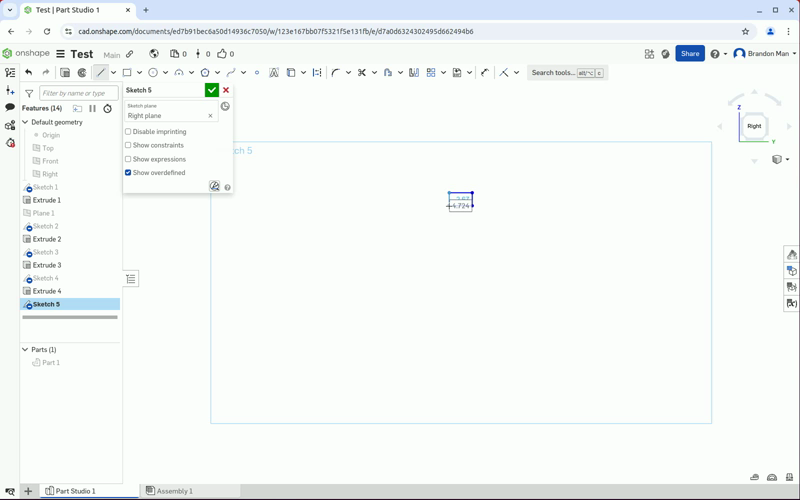
key_up(shift)
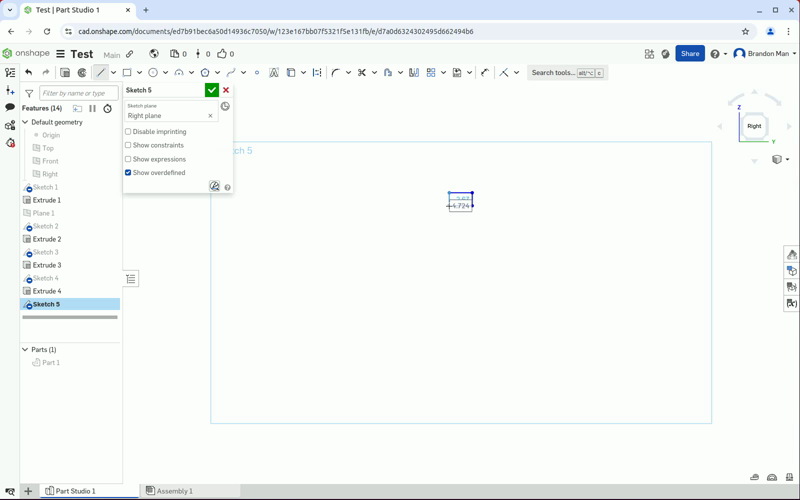
click(449, 205)
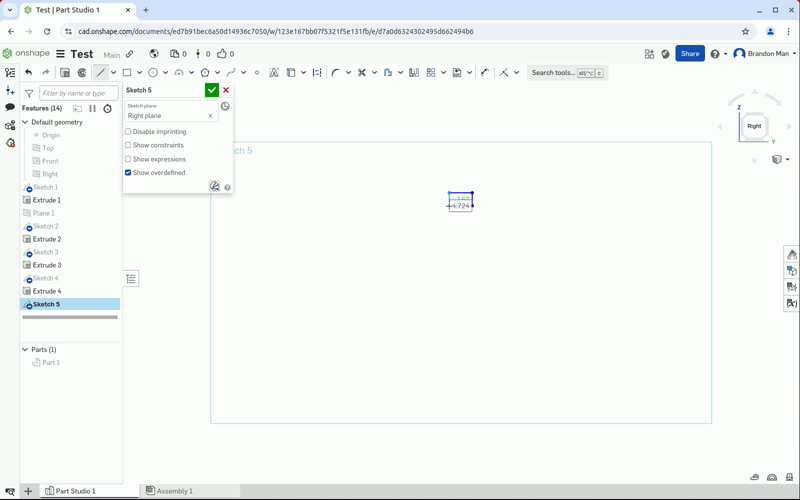
key(esc)
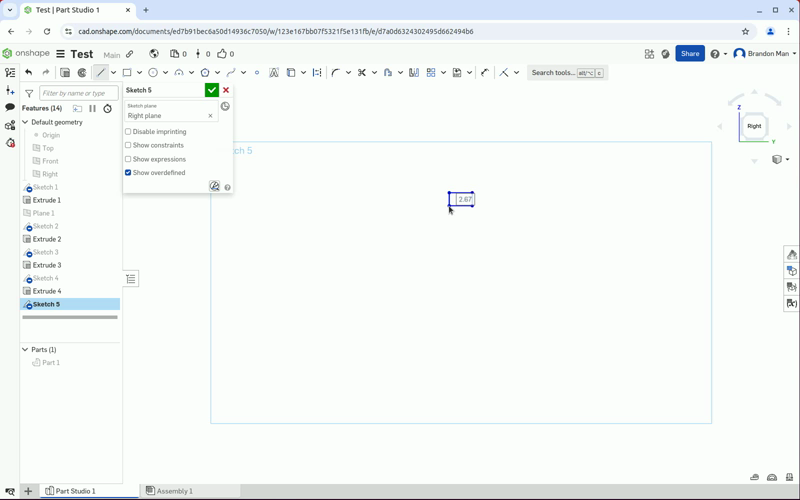
mouse_move(463, 199)
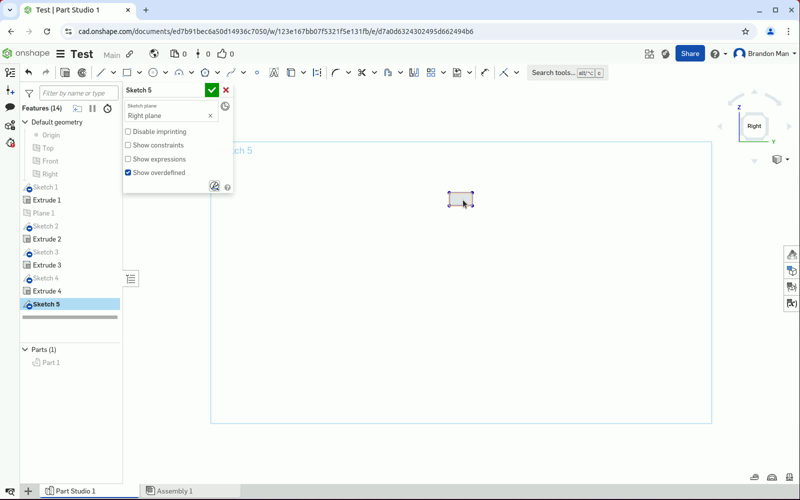
scroll(6)
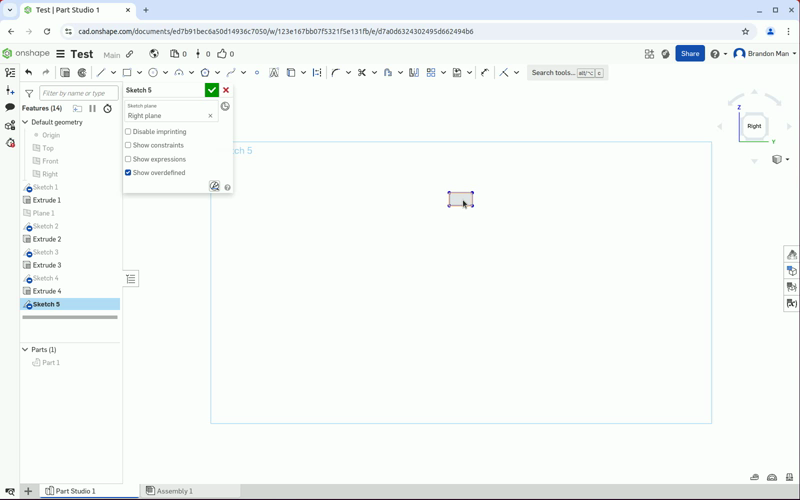
scroll(6)
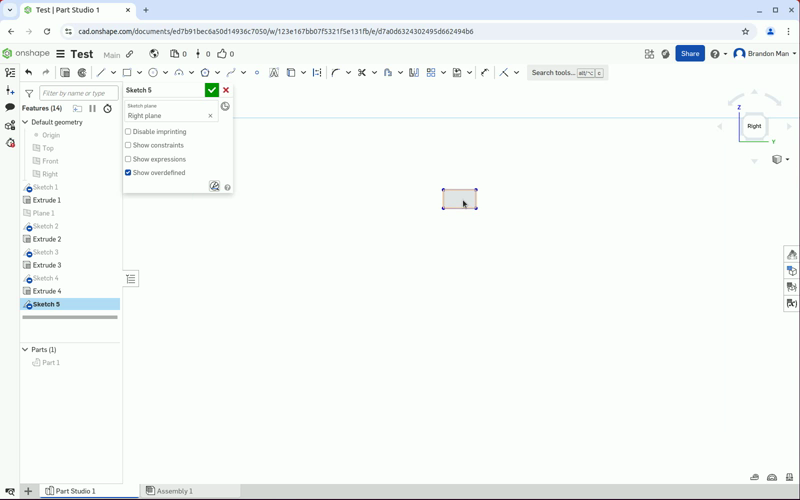
scroll(6)
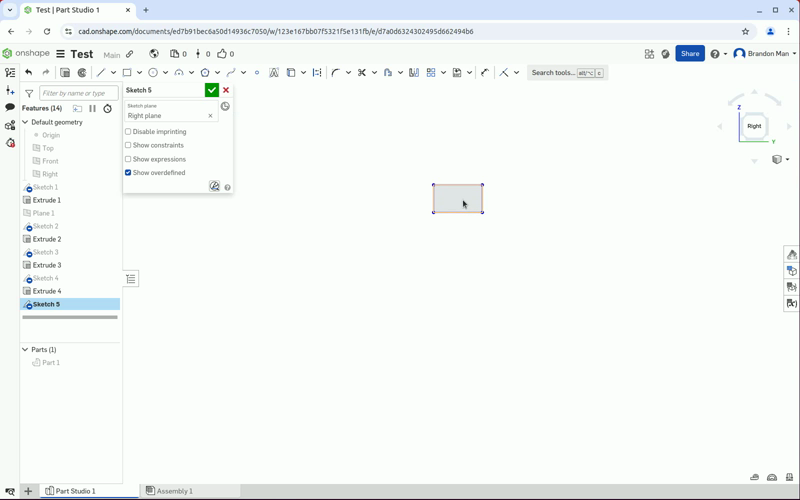
scroll(6)
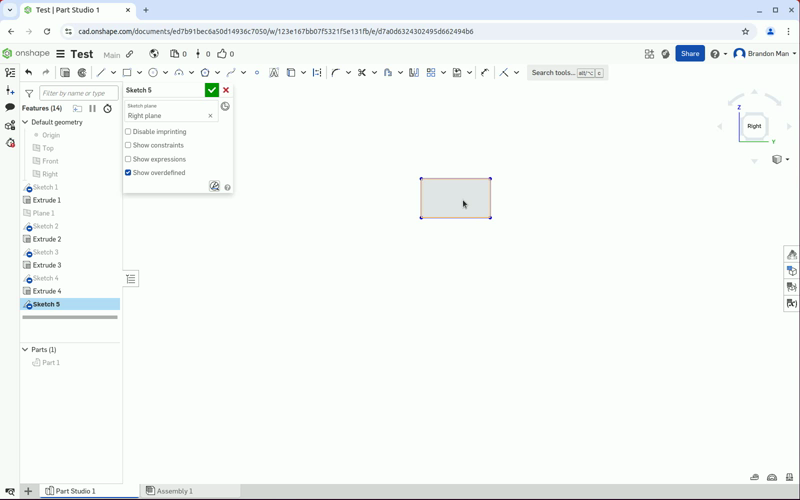
scroll(6)
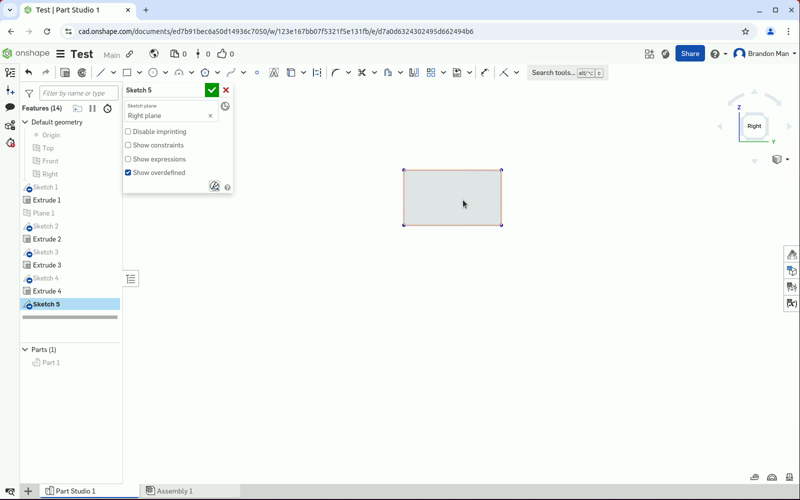
scroll(6)
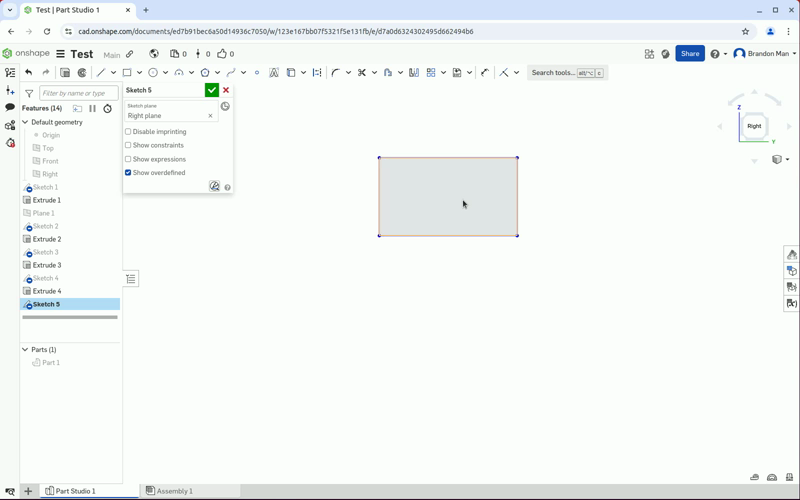
scroll(6)
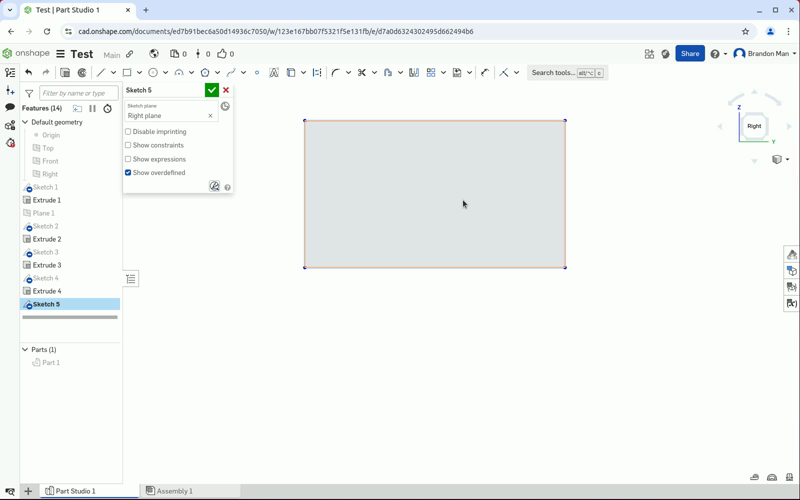
click(463, 199)
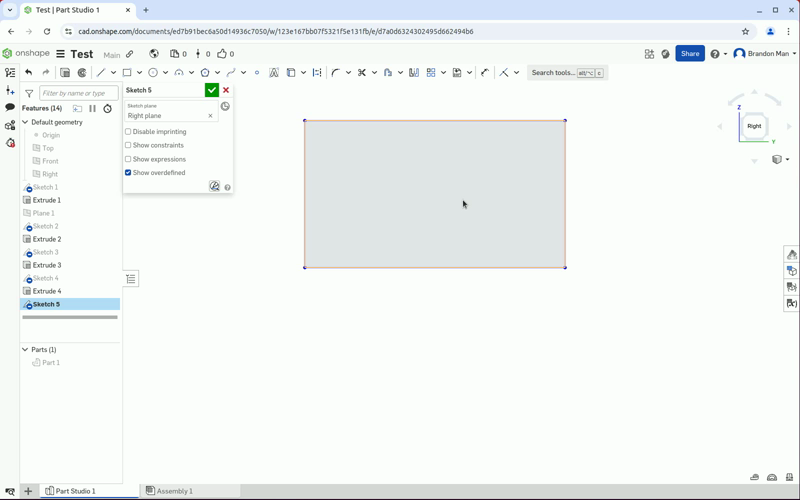
scroll(-6)
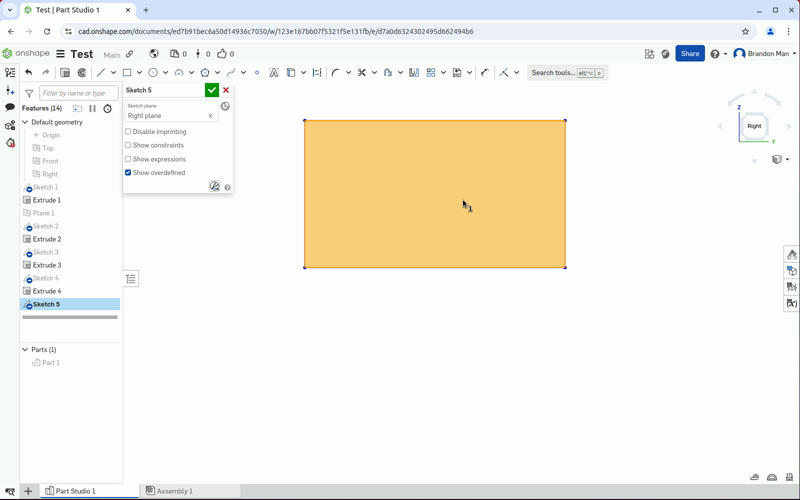
scroll(-6)
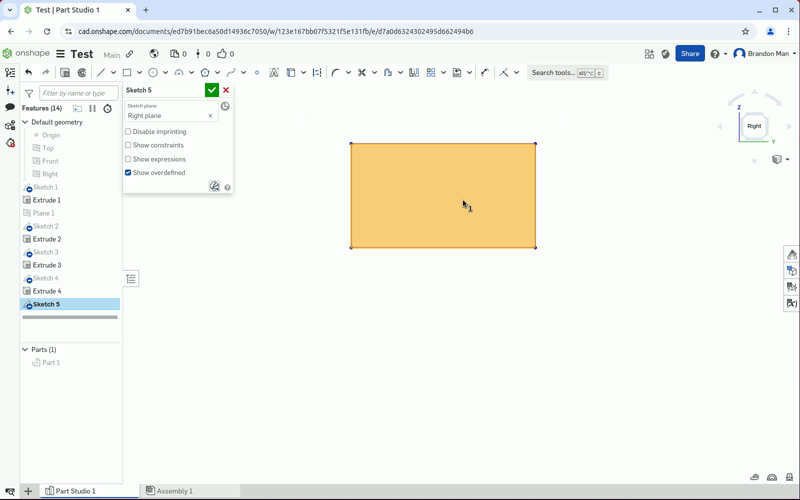
scroll(-6)
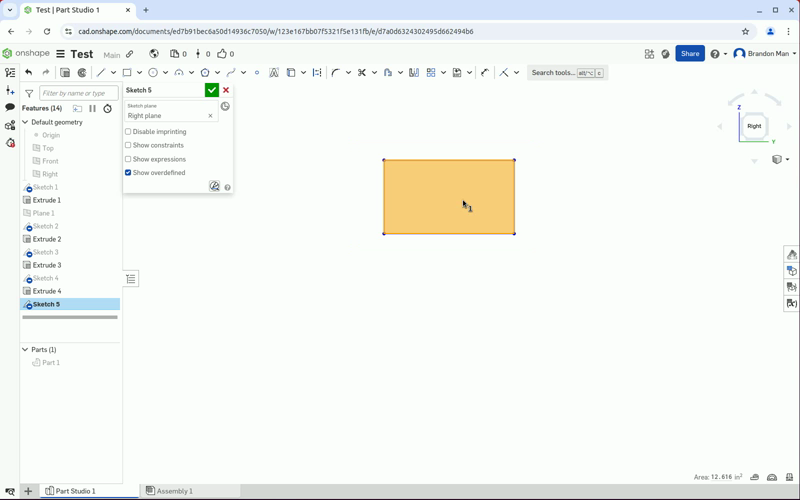
scroll(-6)
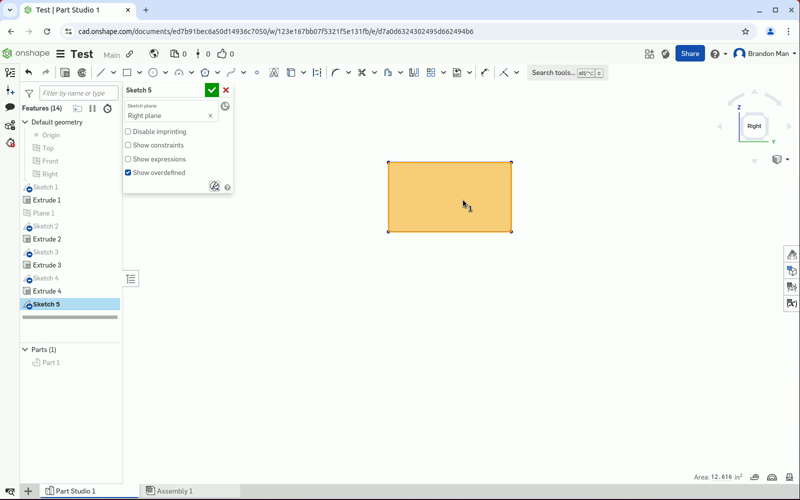
scroll(-6)
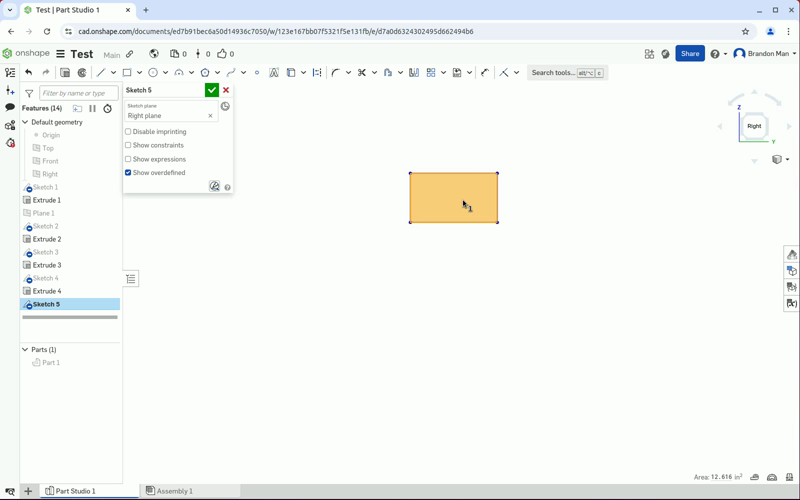
scroll(-6)
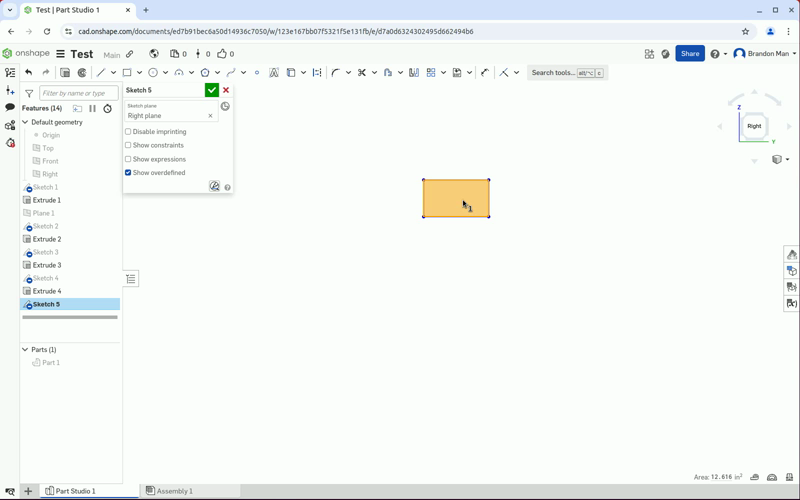
scroll(-6)
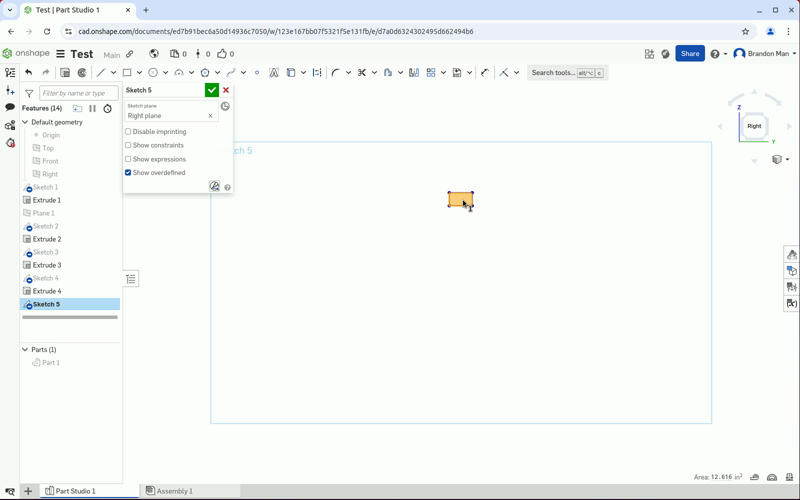
mouse_move(73, 352)
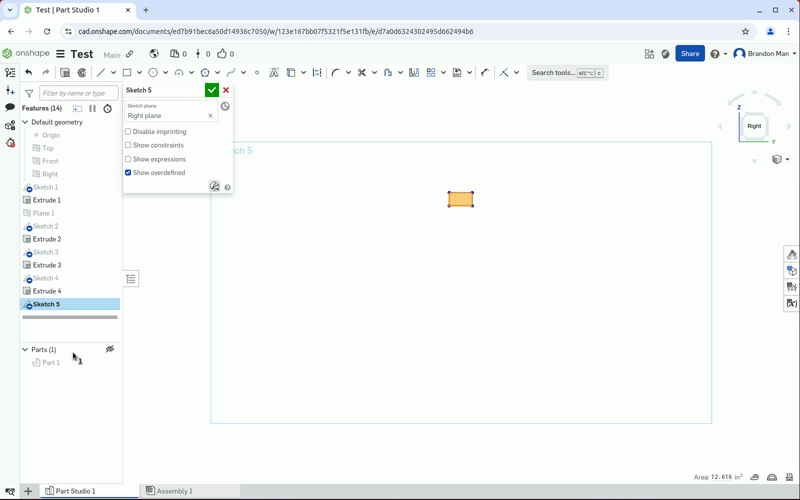
key(shift+y)
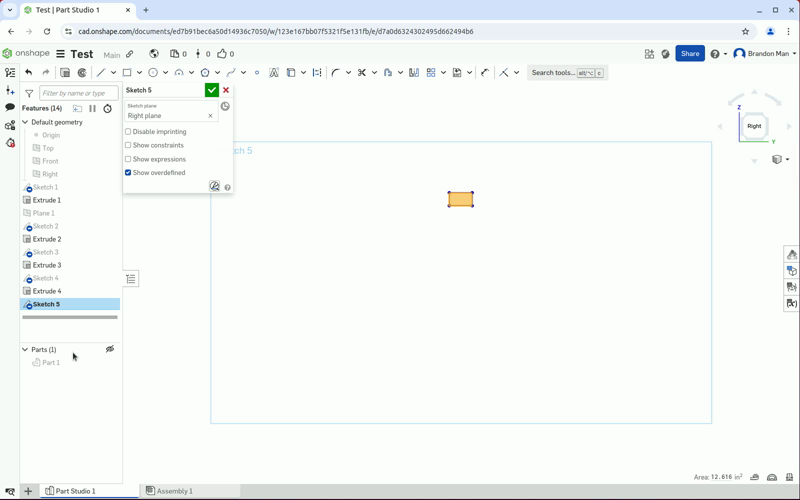
key(shift+e)
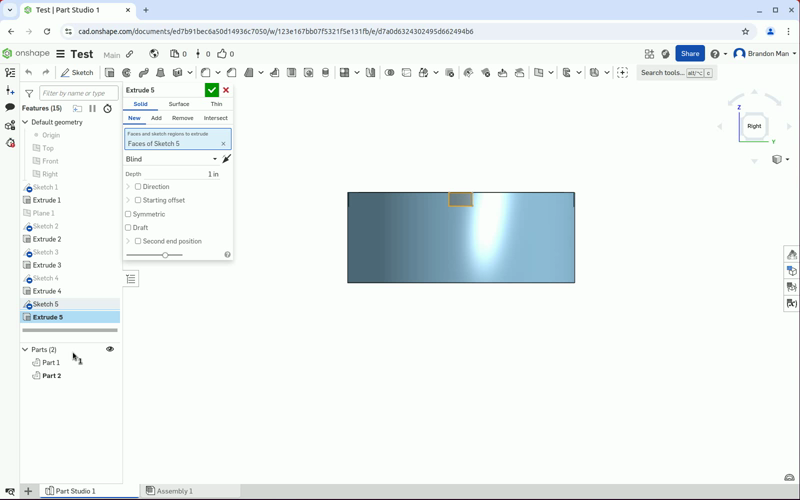
mouse_move(143, 106)
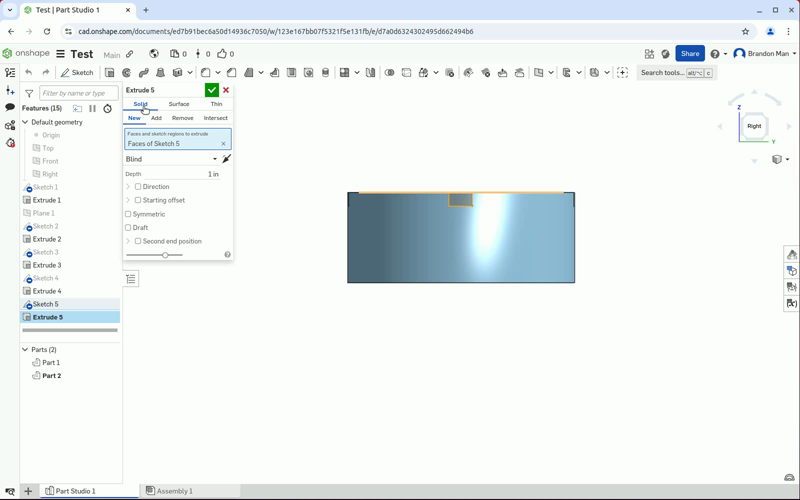
click(143, 106)
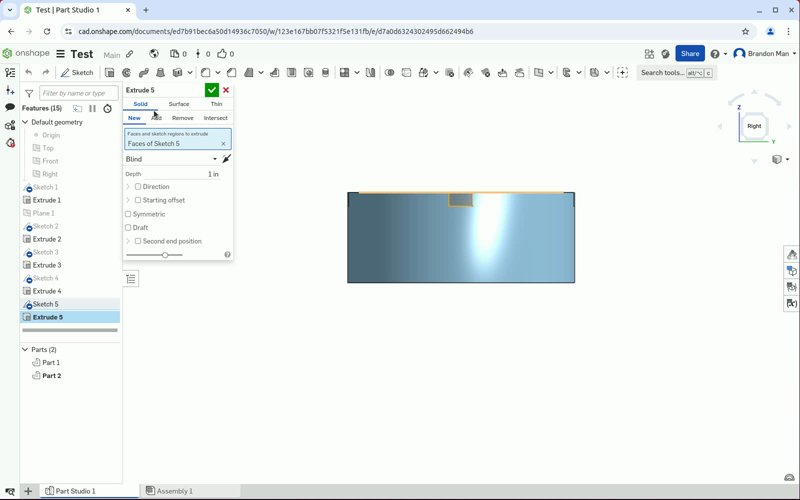
mouse_move(186, 120)
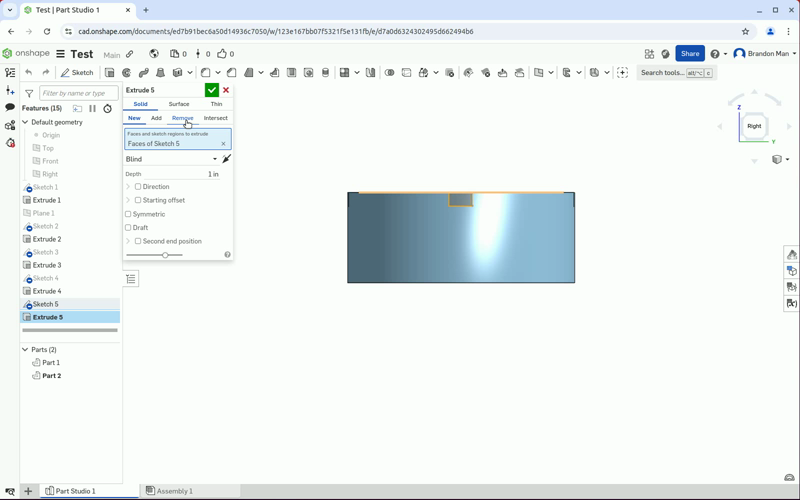
click(186, 120)
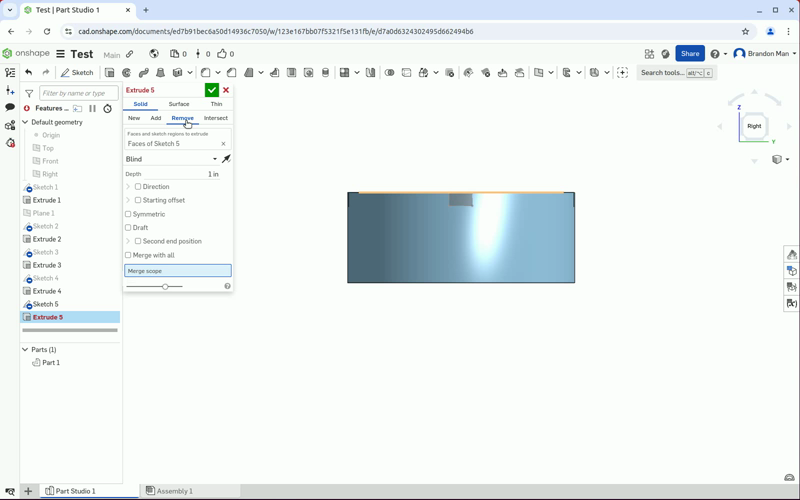
key(tab, 4)
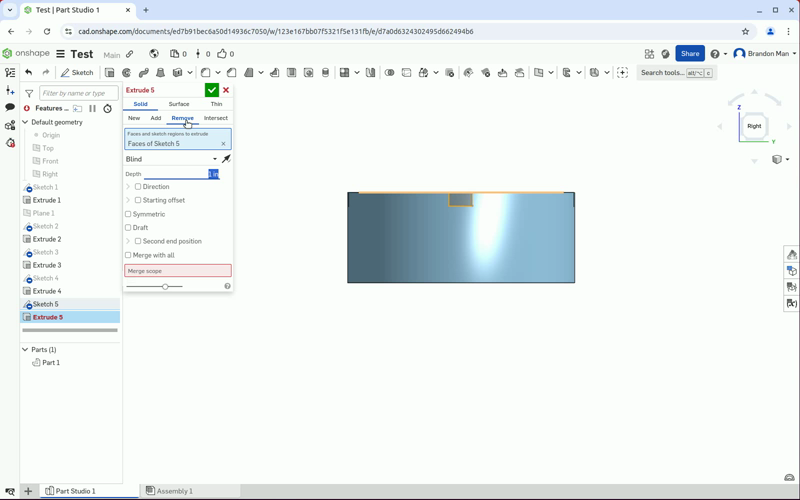
text(23.108)
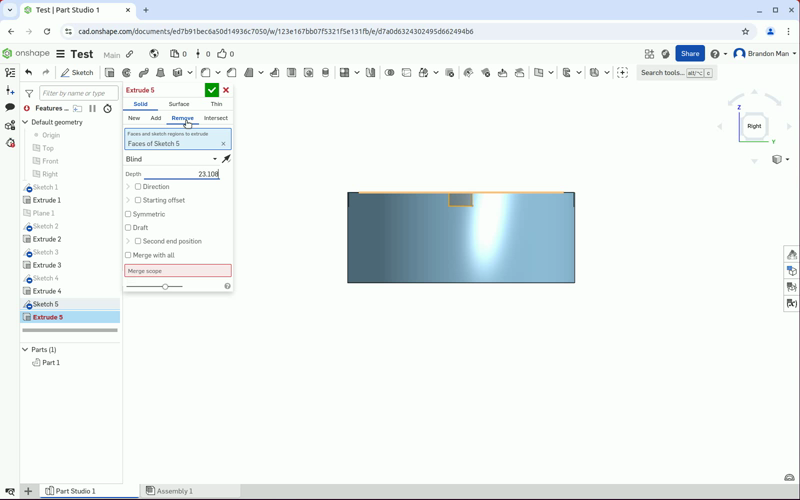
key(tab, 6)
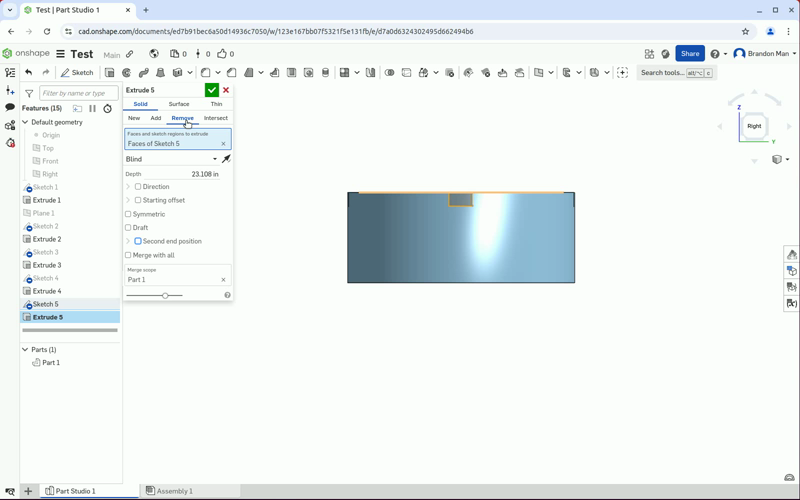
key(space)
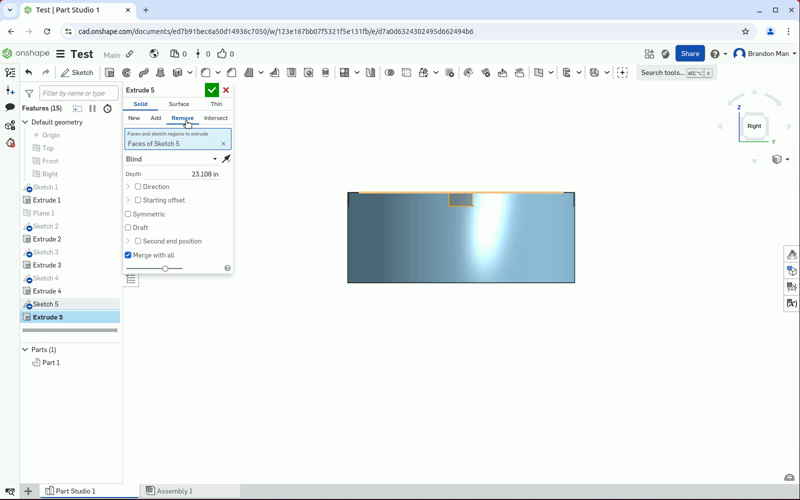
key(enter)
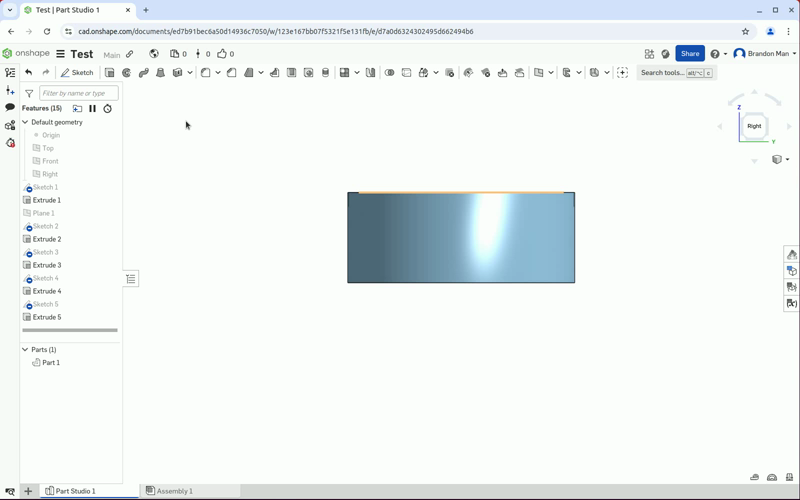
key(shift+h)
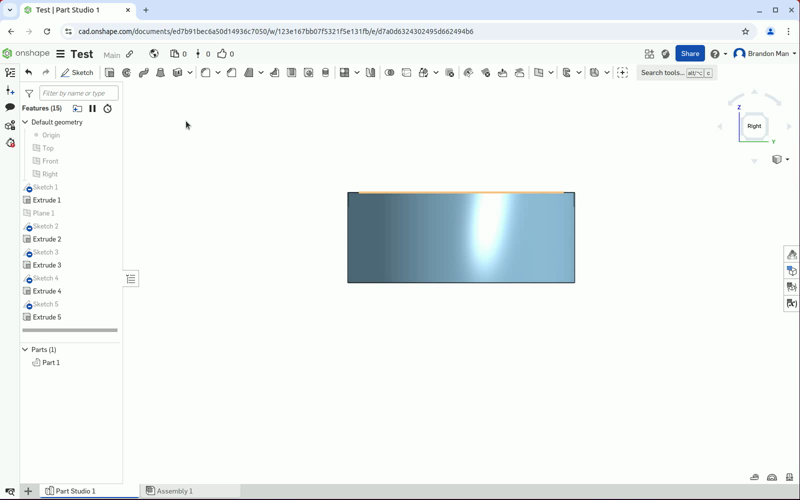
key(shift+h)
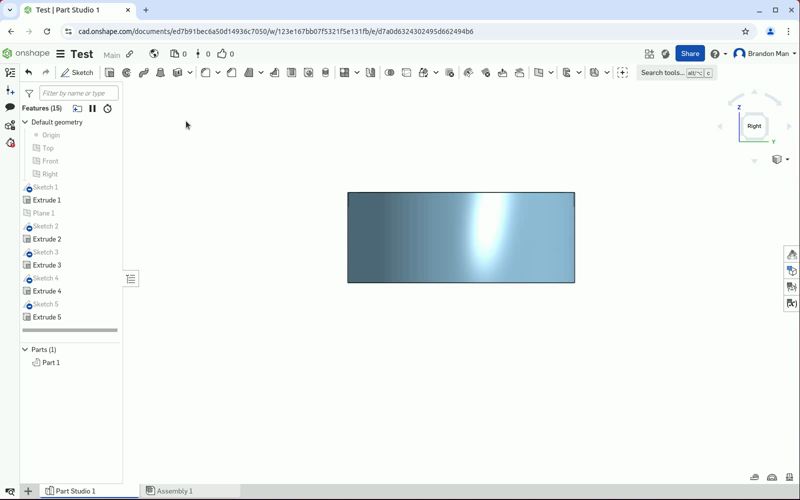
mouse_move(73, 189)
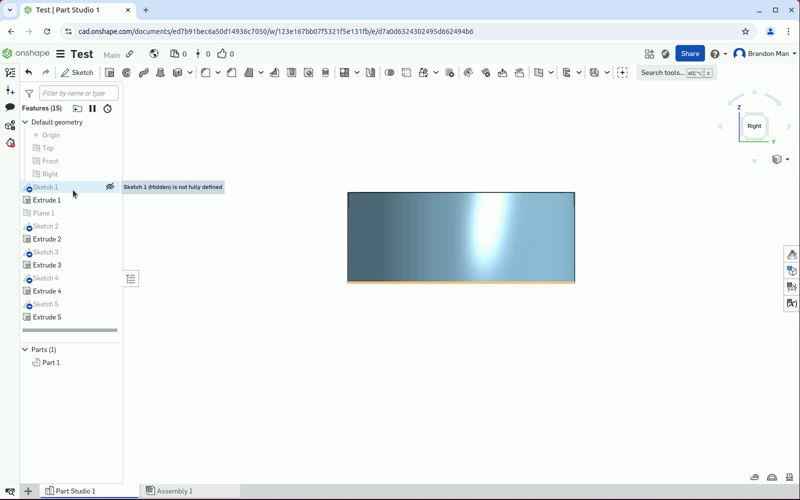
click(73, 189)
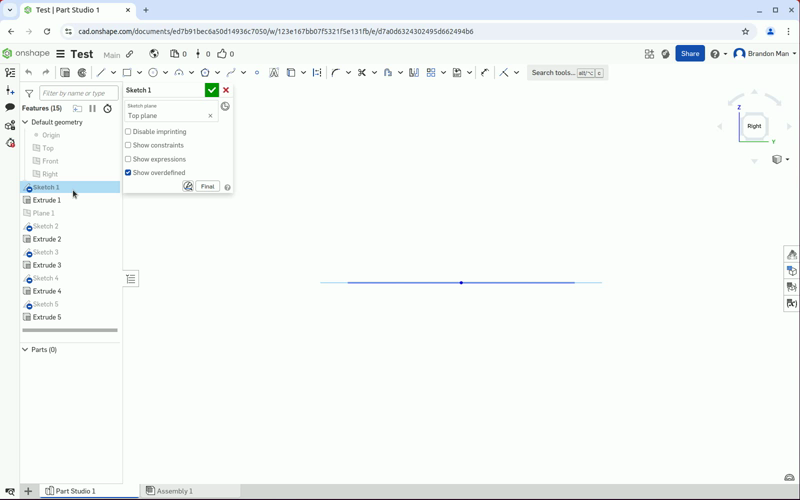
mouse_move(229, 92)
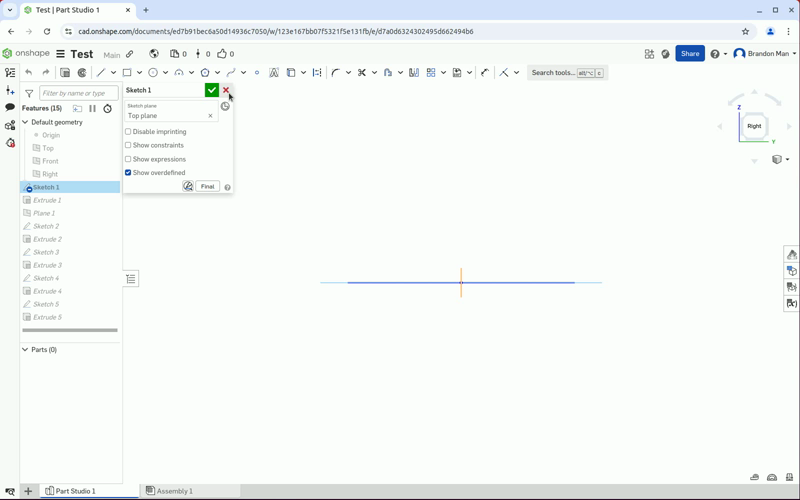
click(229, 92)
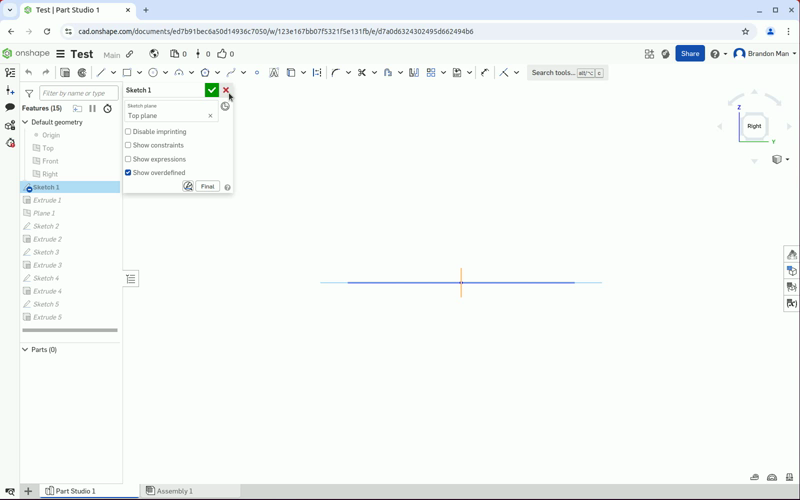
key(shift+s)
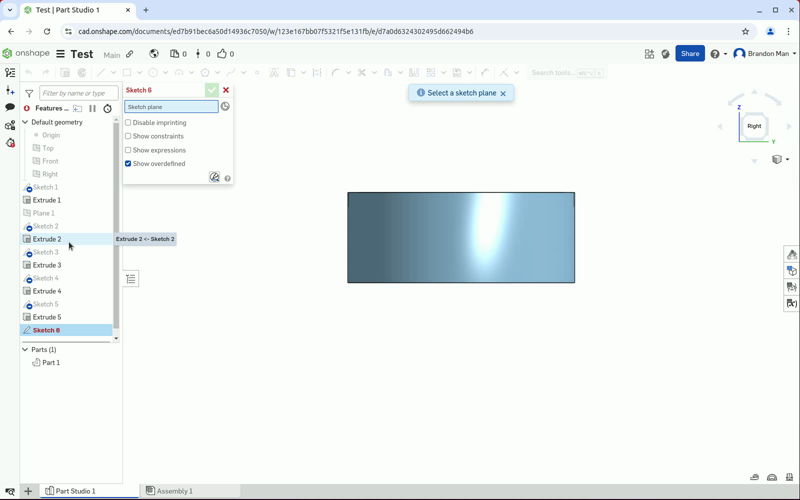
scroll(3)
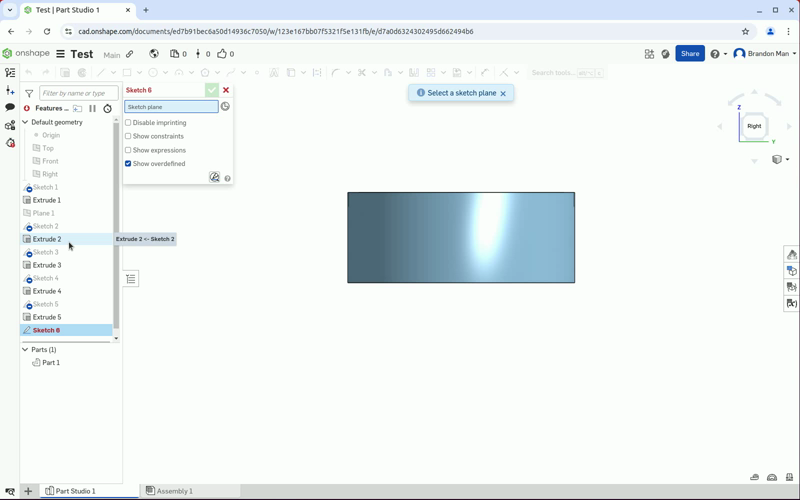
mouse_move(69, 176)
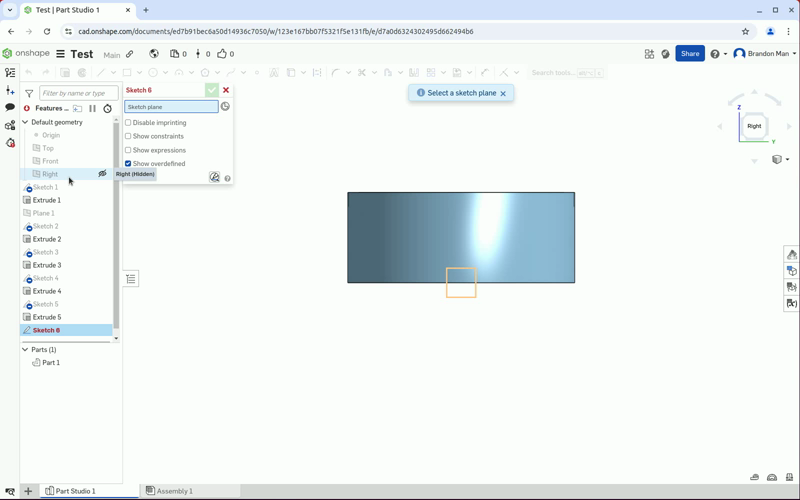
click(69, 176)
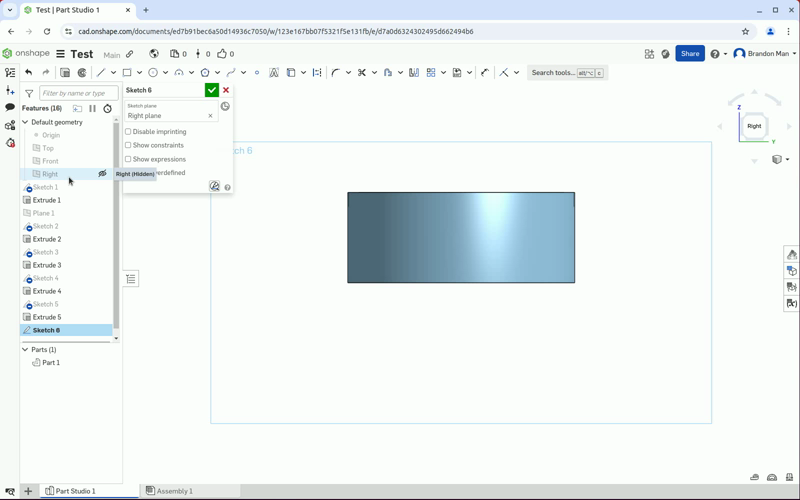
mouse_move(73, 352)
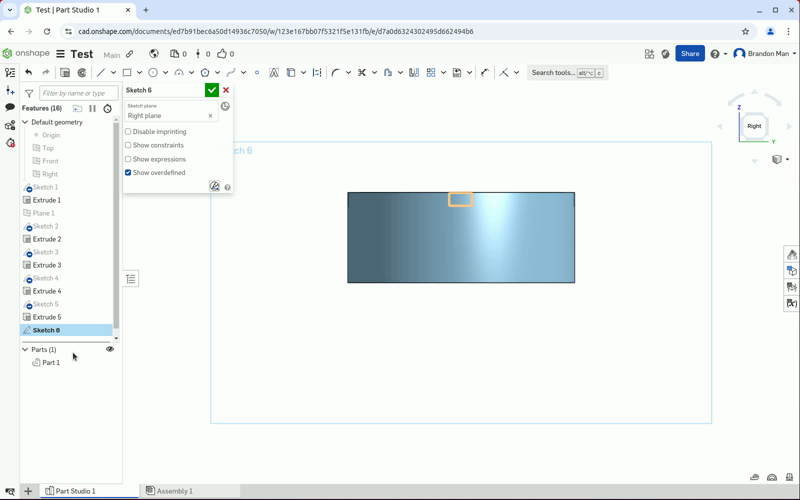
key(y)
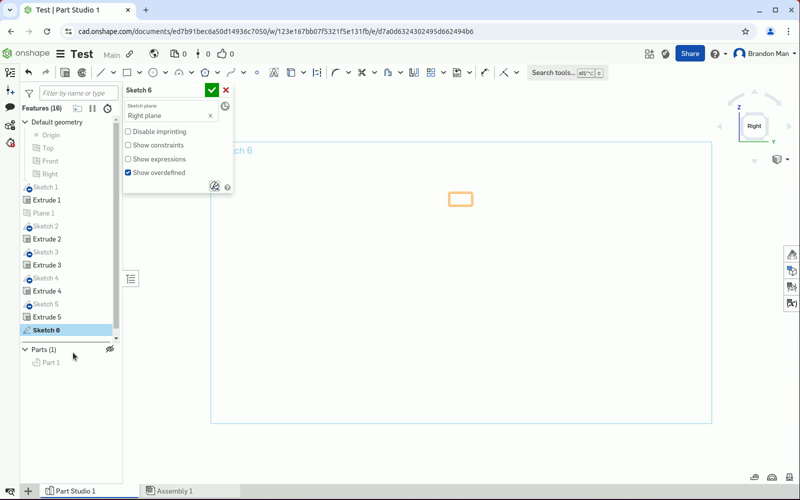
key(l)
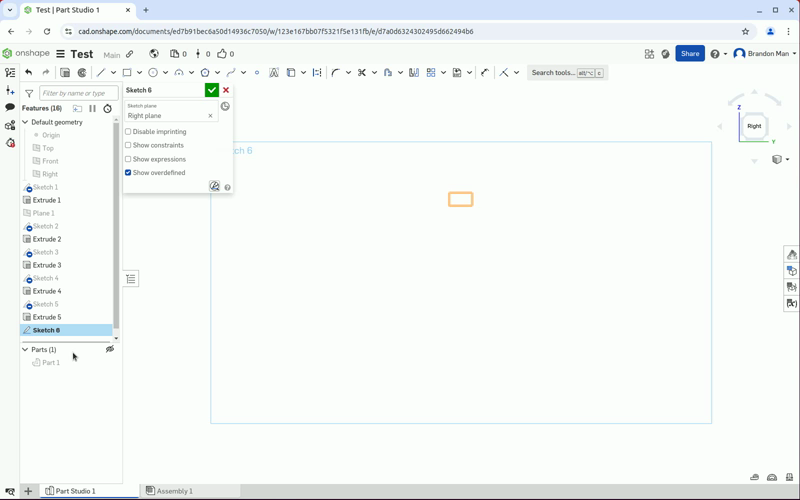
key_down(shift)
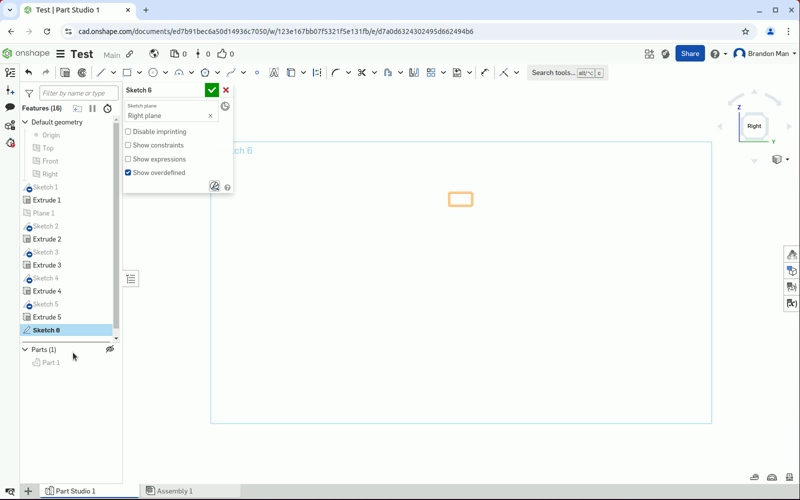
mouse_move(449, 205)
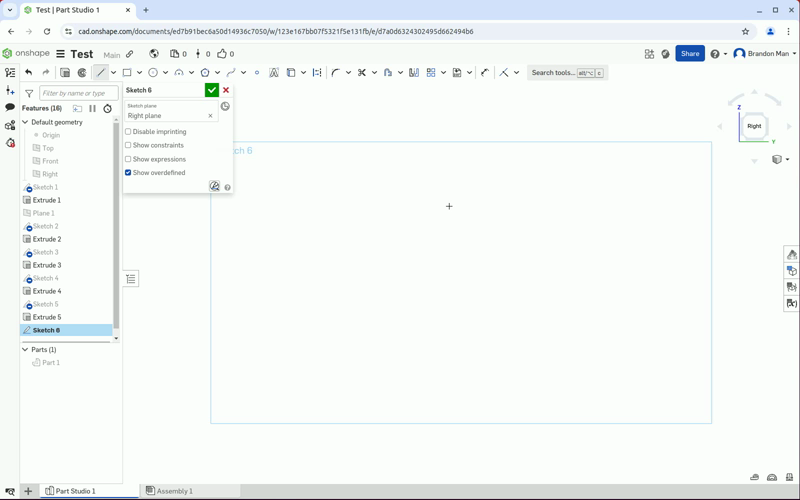
click(449, 205)
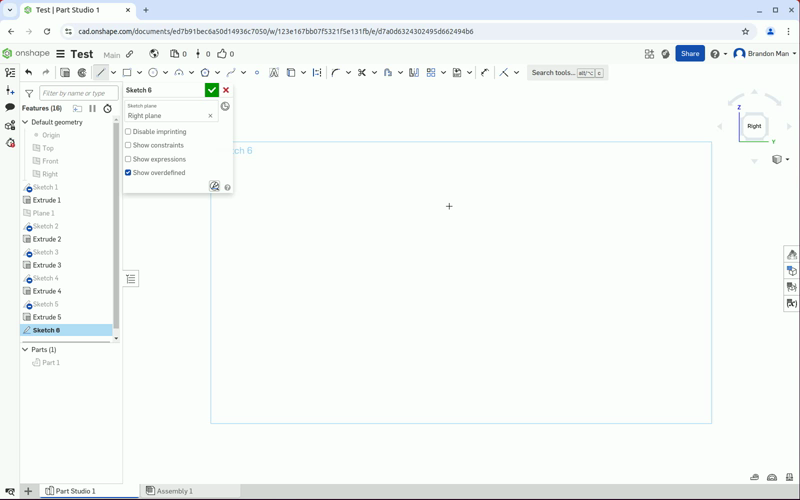
key_up(shift)
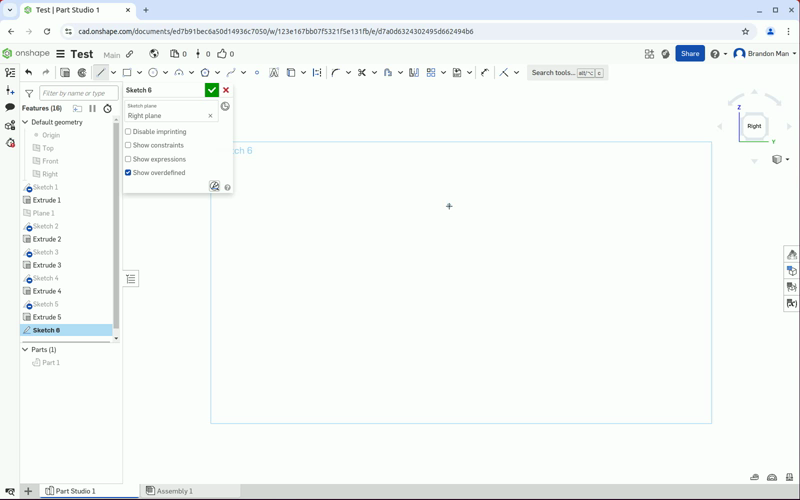
key_down(shift)
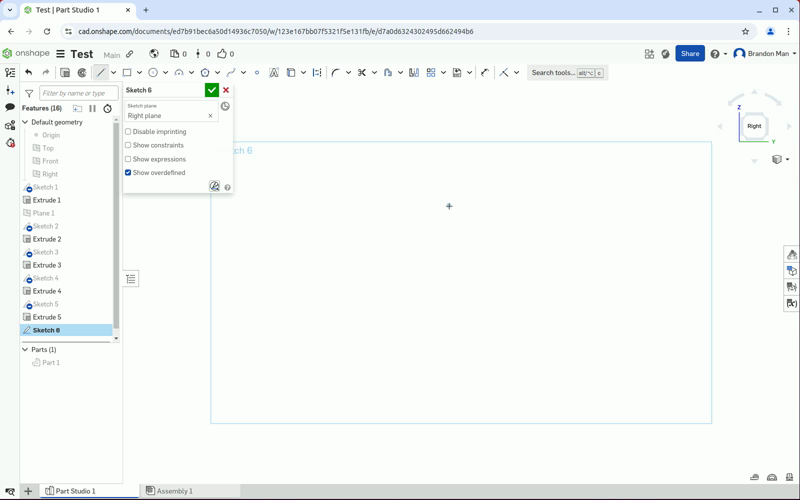
mouse_move(479, 205)
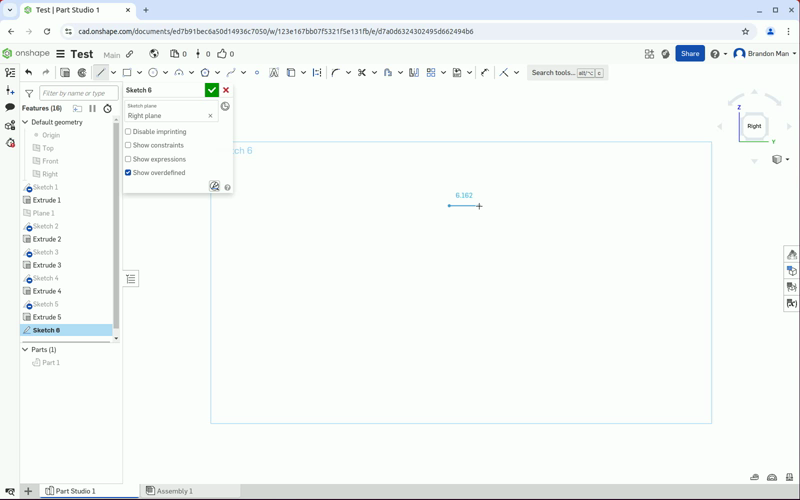
mouse_move(472, 205)
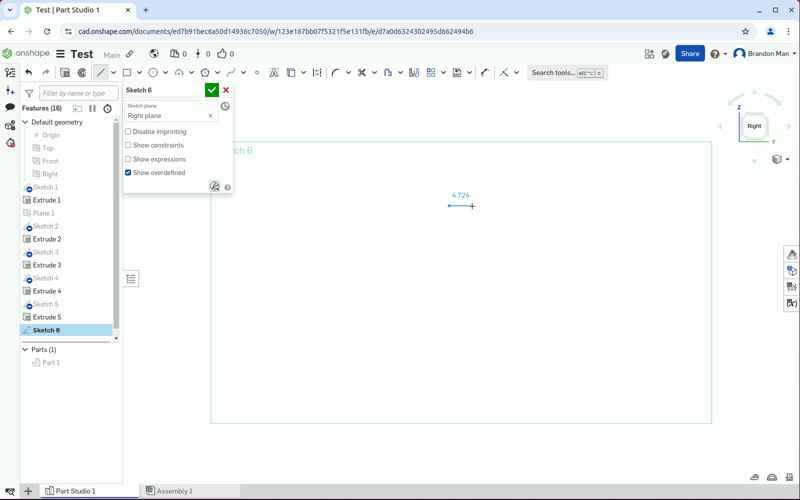
click(472, 205)
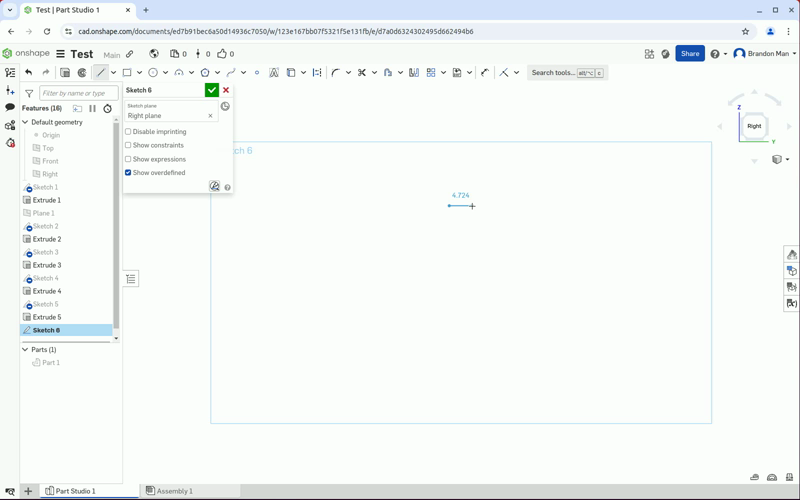
key_up(shift)
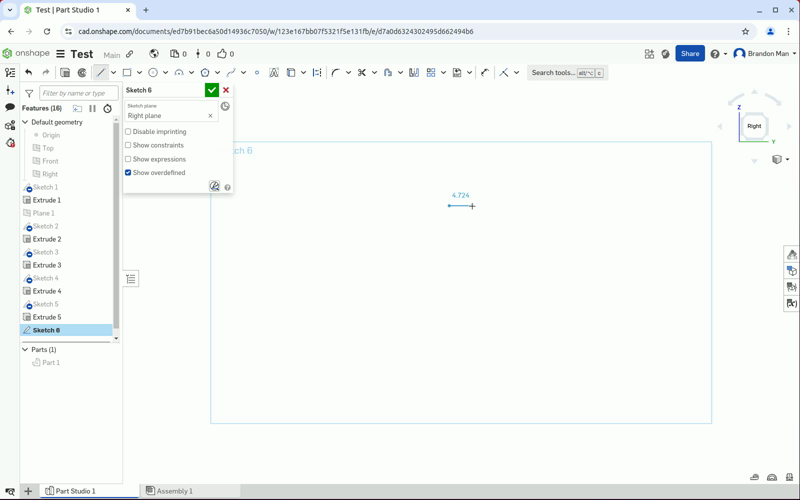
key_down(shift)
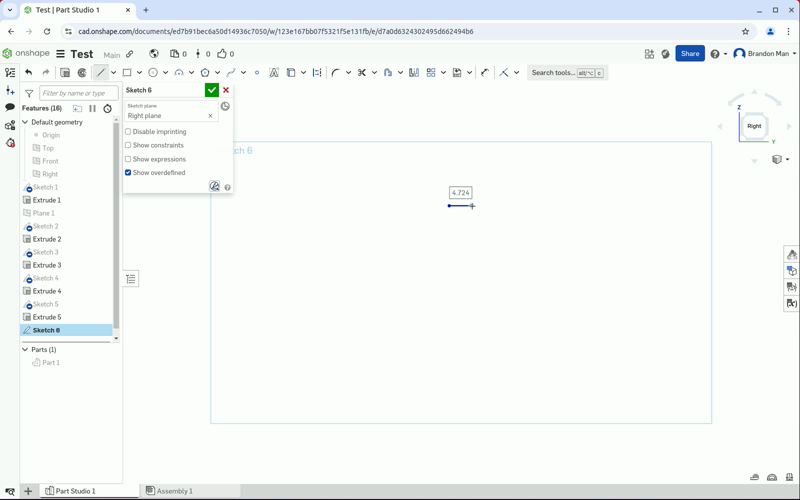
mouse_move(502, 205)
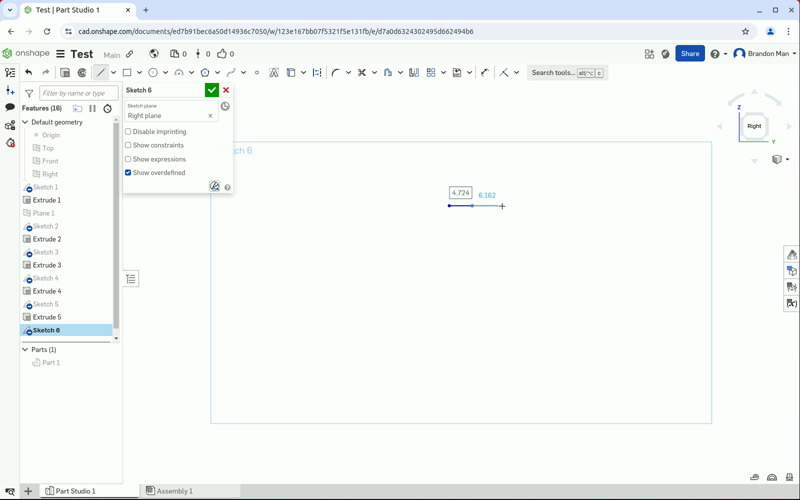
mouse_move(472, 192)
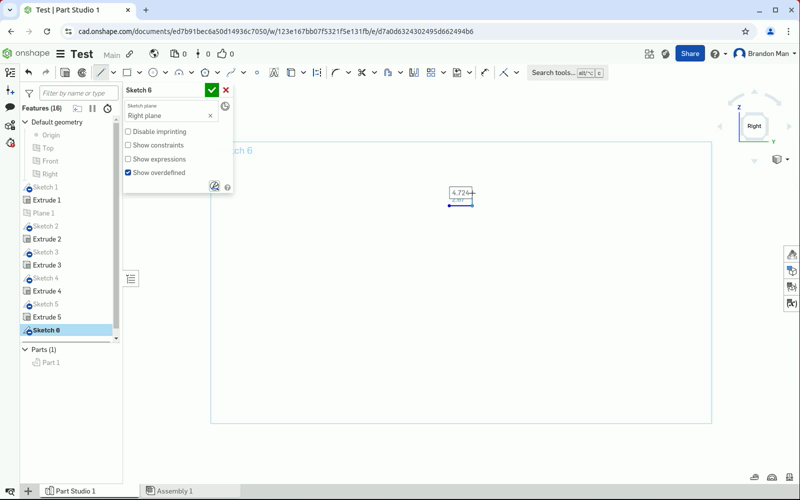
click(472, 192)
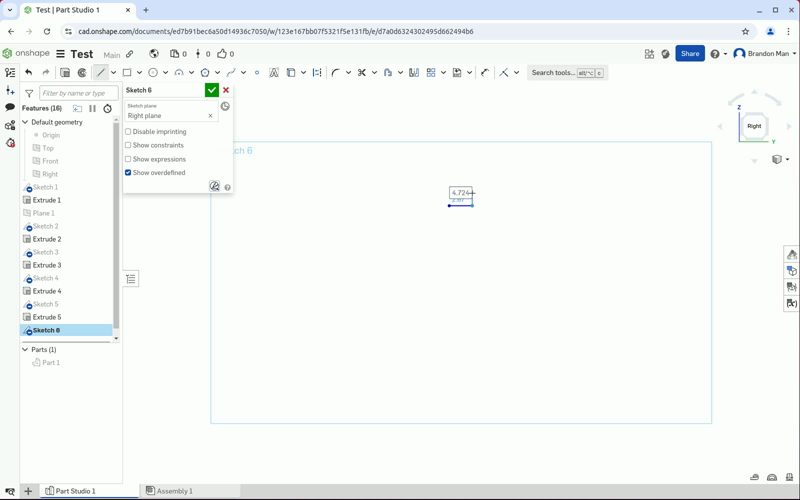
key_up(shift)
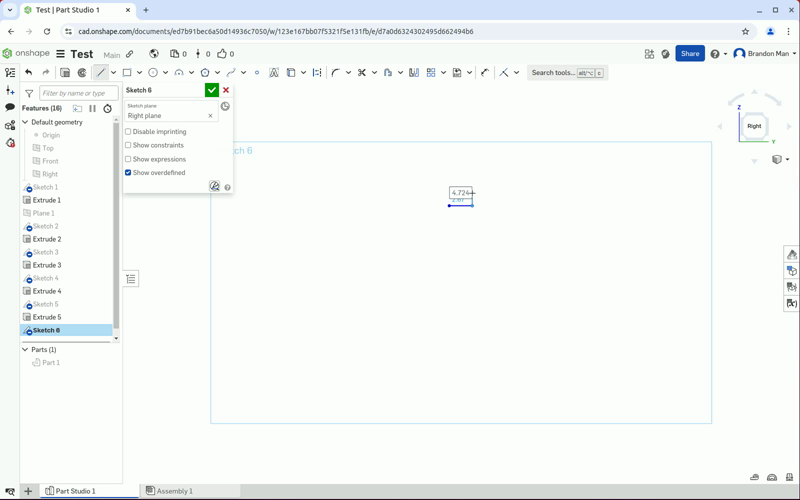
key_down(shift)
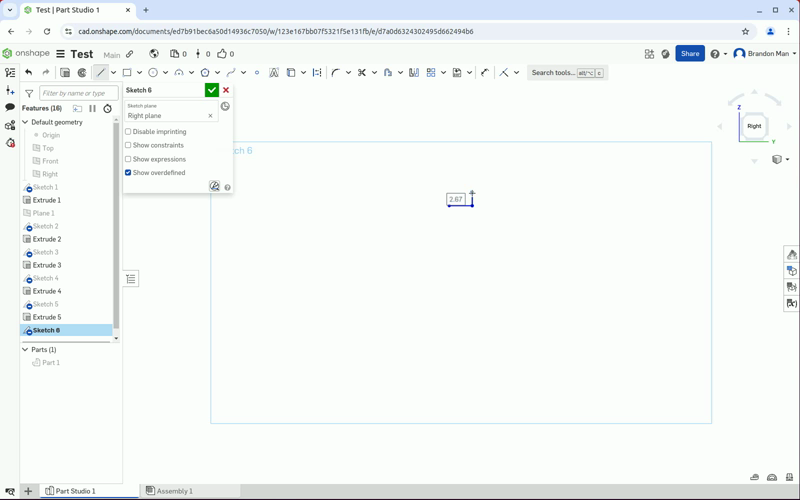
mouse_move(502, 192)
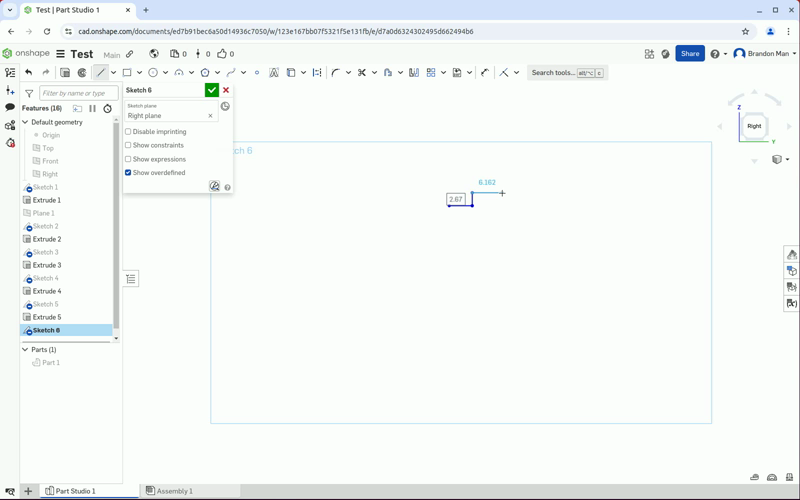
mouse_move(449, 192)
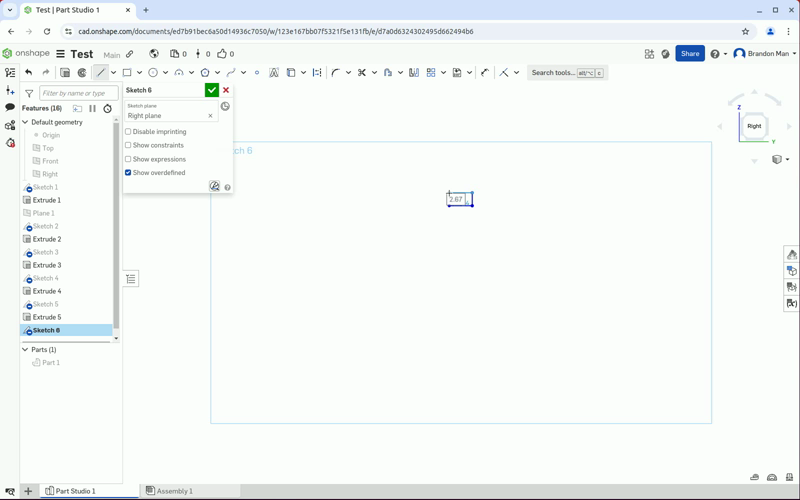
click(449, 192)
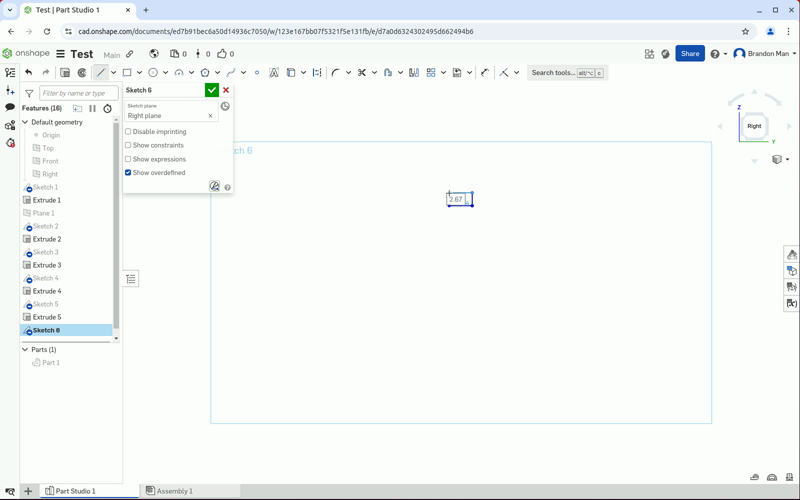
key_up(shift)
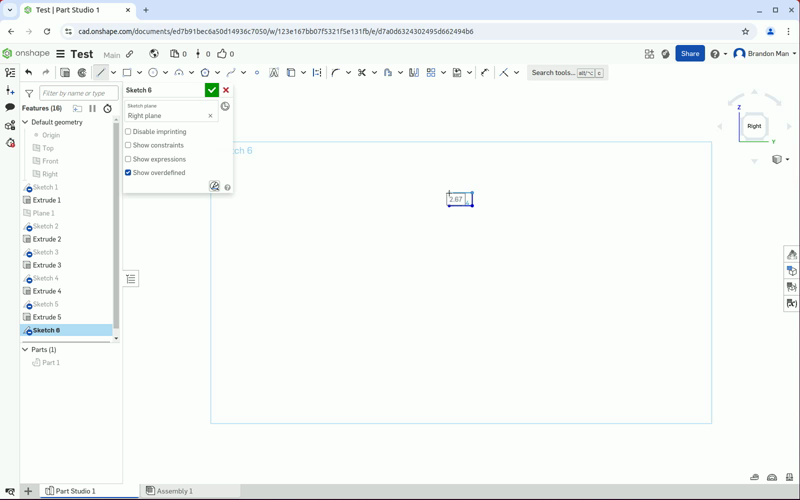
mouse_move(479, 192)
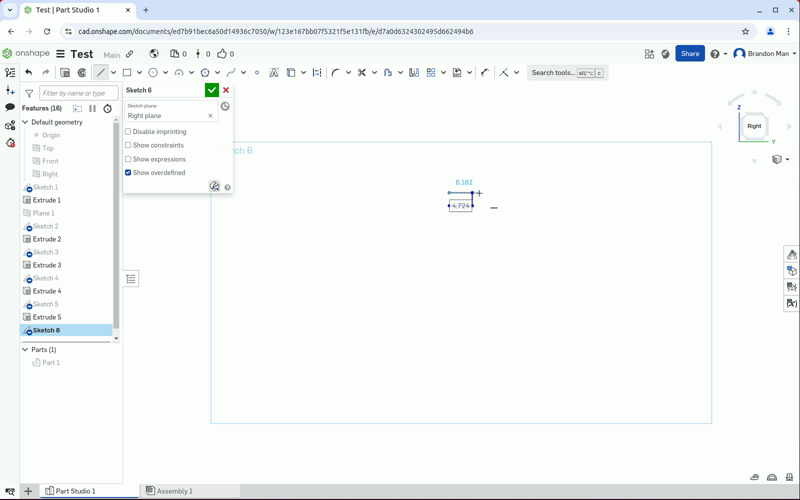
key_down(shift)
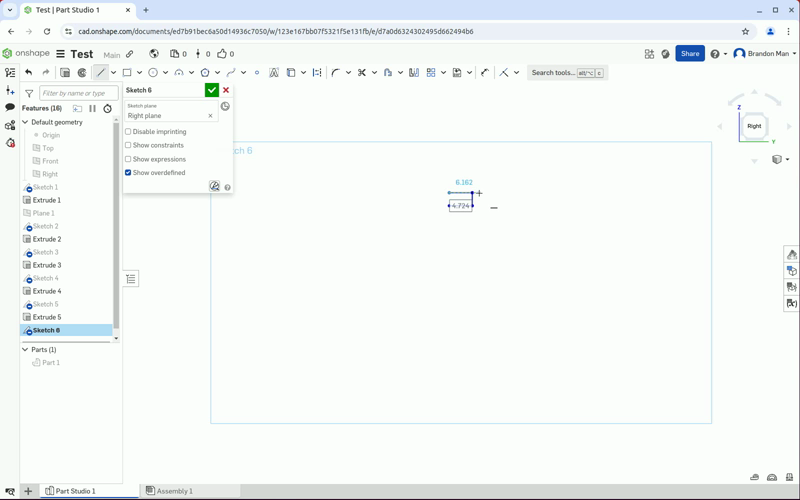
mouse_move(449, 205)
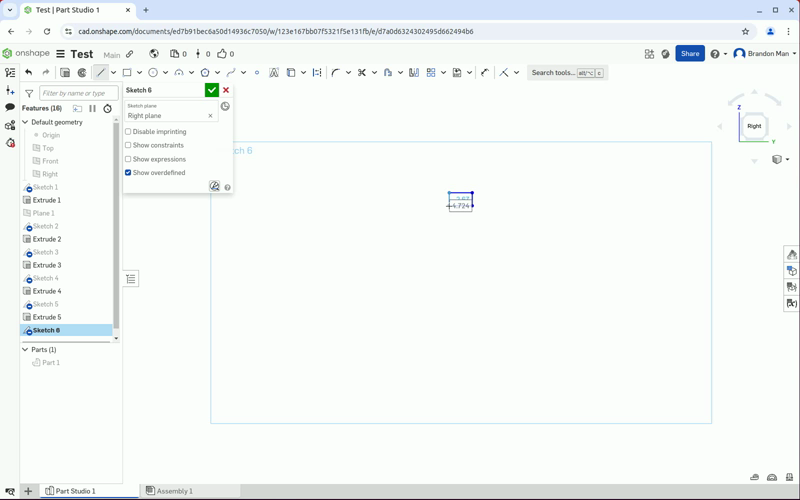
key_up(shift)
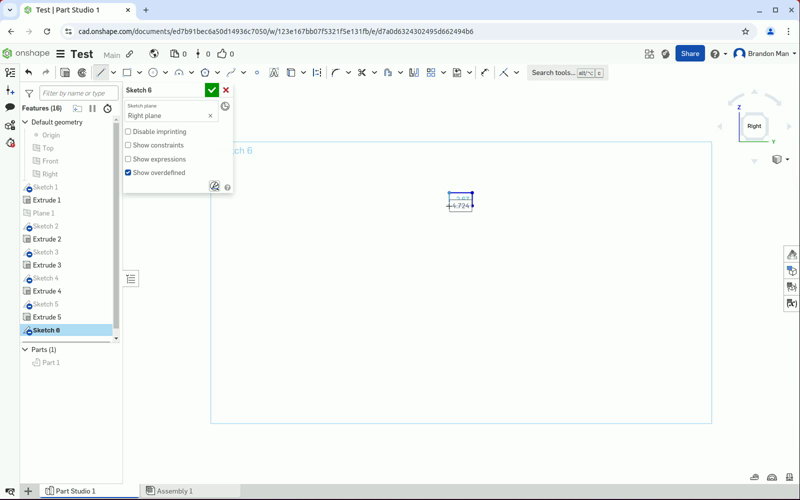
click(449, 205)
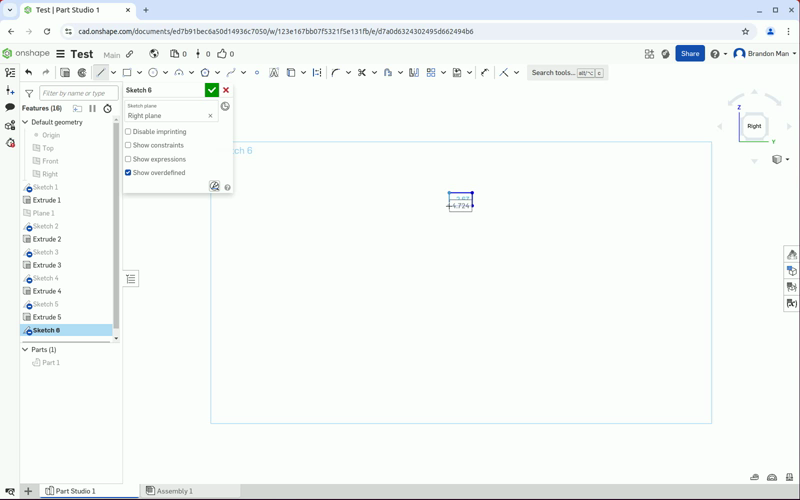
key(esc)
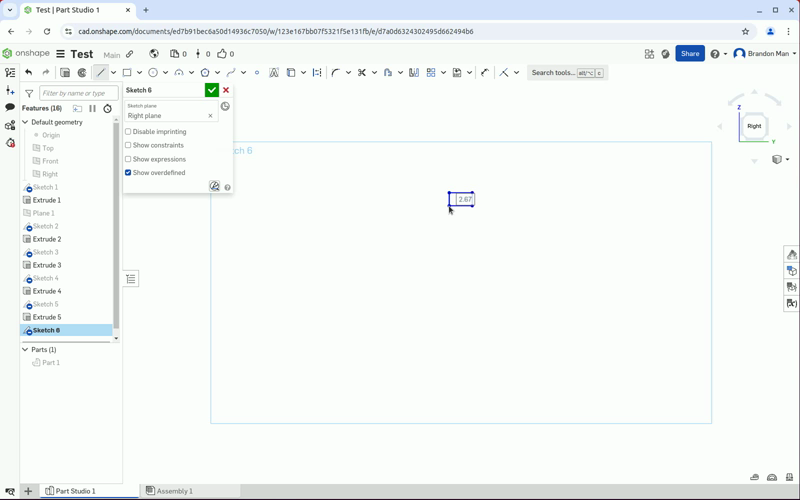
mouse_move(468, 197)
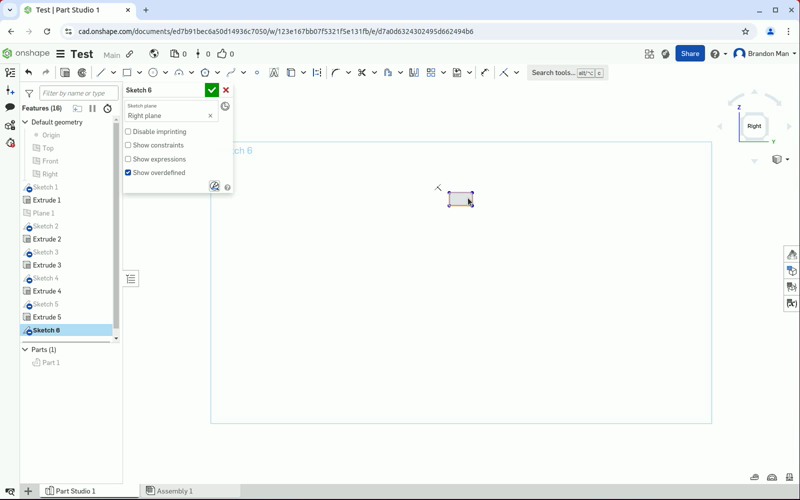
scroll(6)
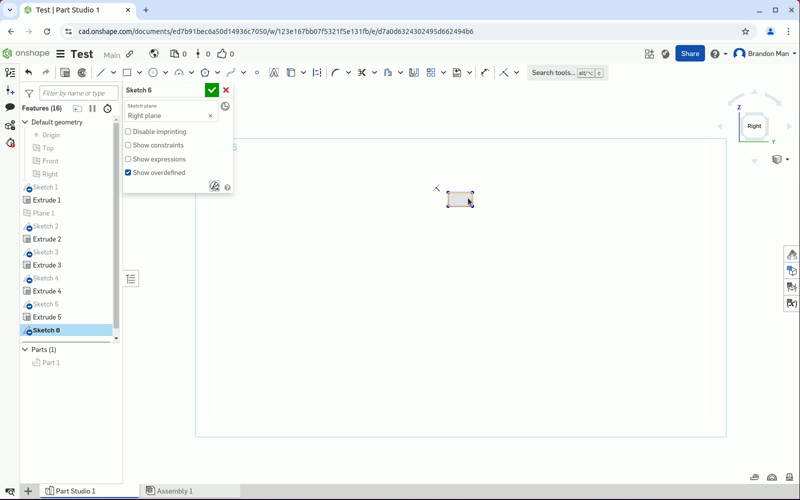
scroll(6)
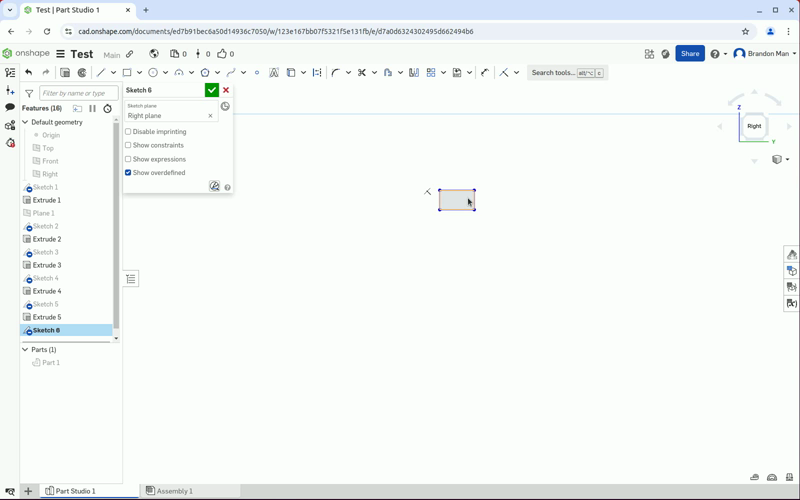
scroll(6)
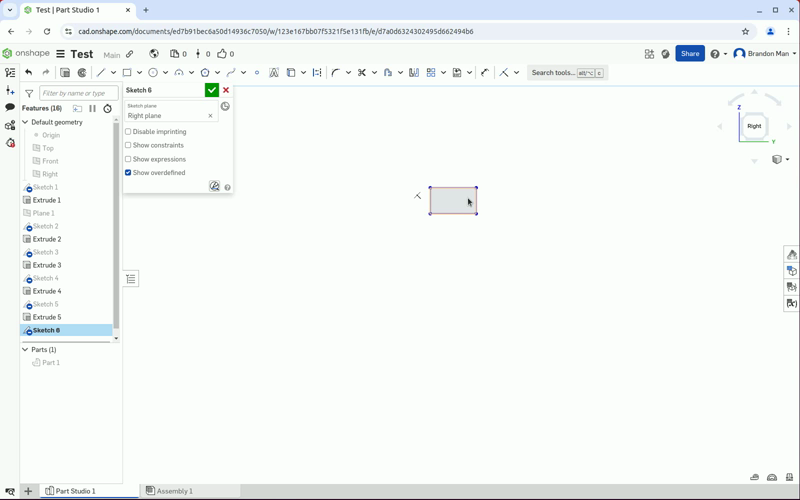
scroll(6)
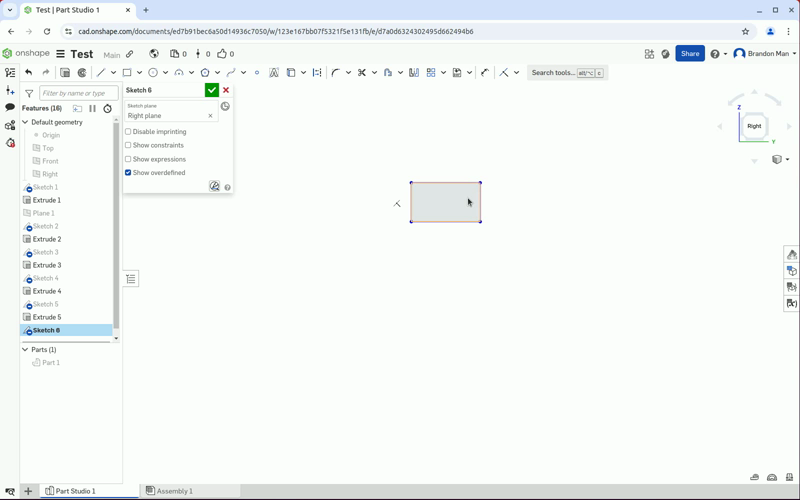
scroll(6)
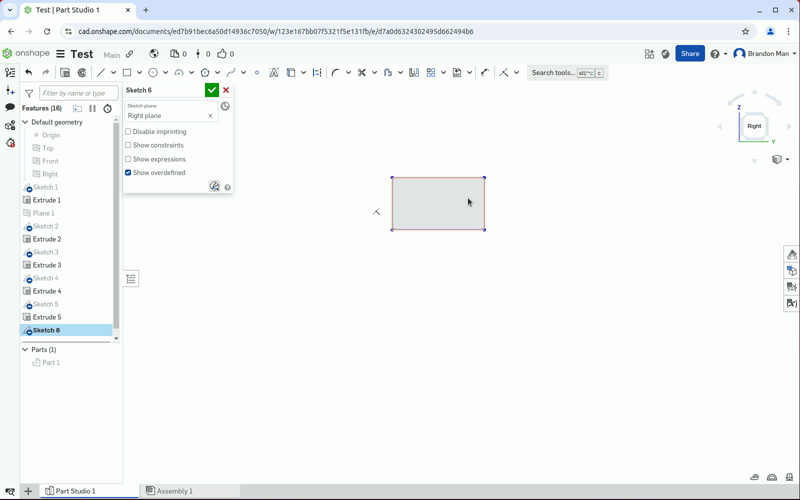
scroll(6)
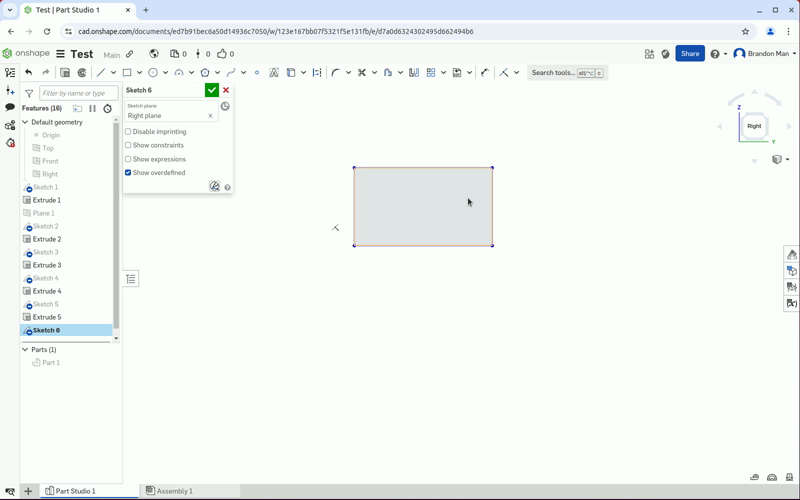
scroll(6)
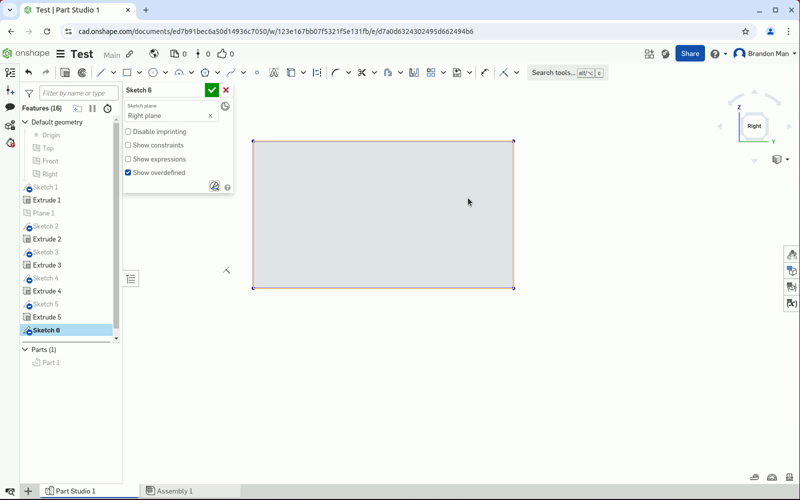
click(468, 197)
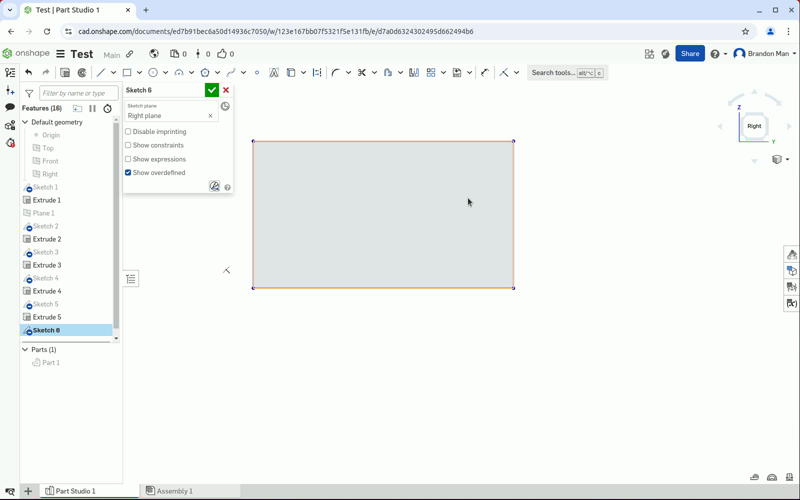
scroll(-6)
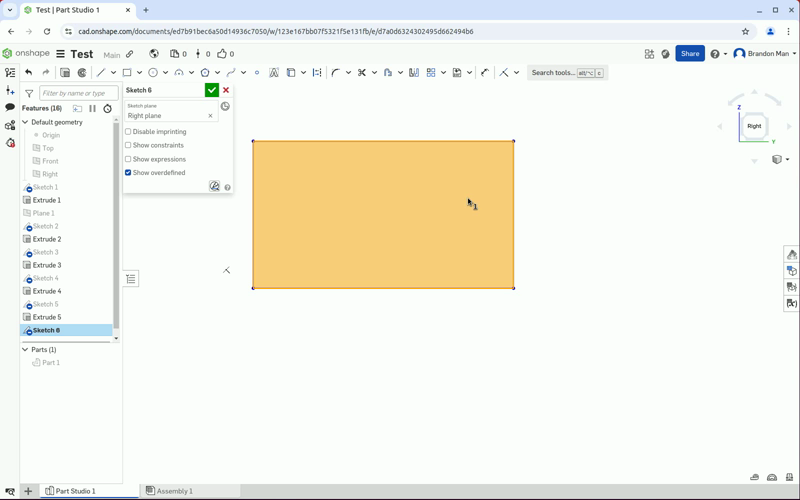
scroll(-6)
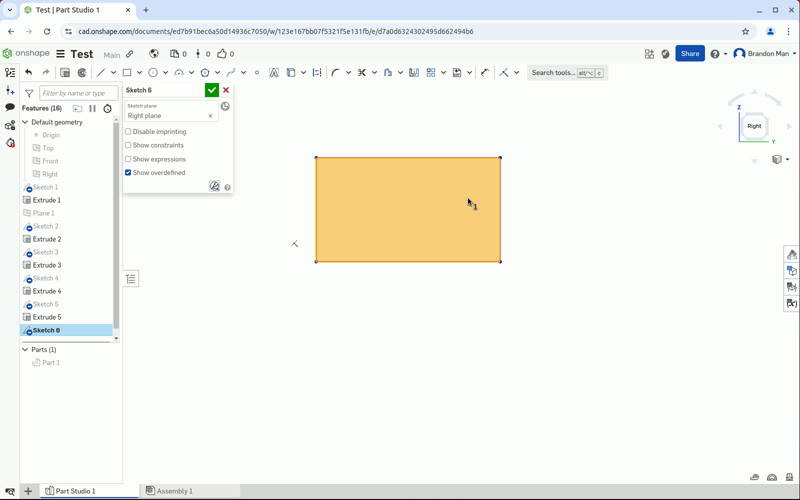
scroll(-6)
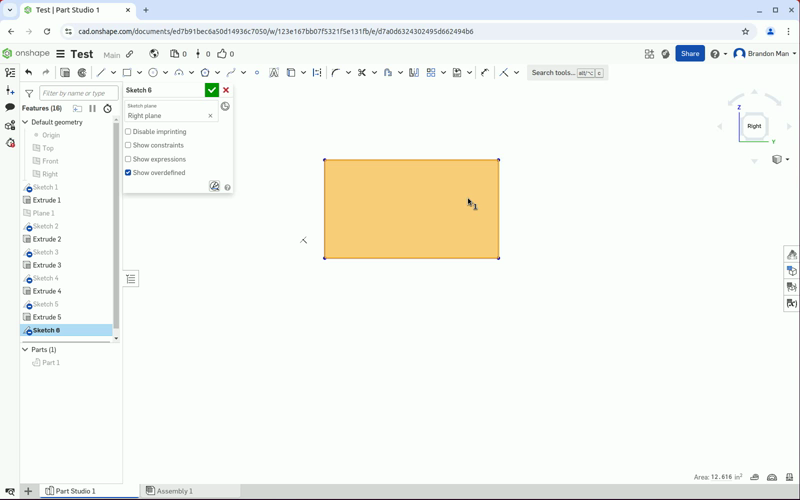
scroll(-6)
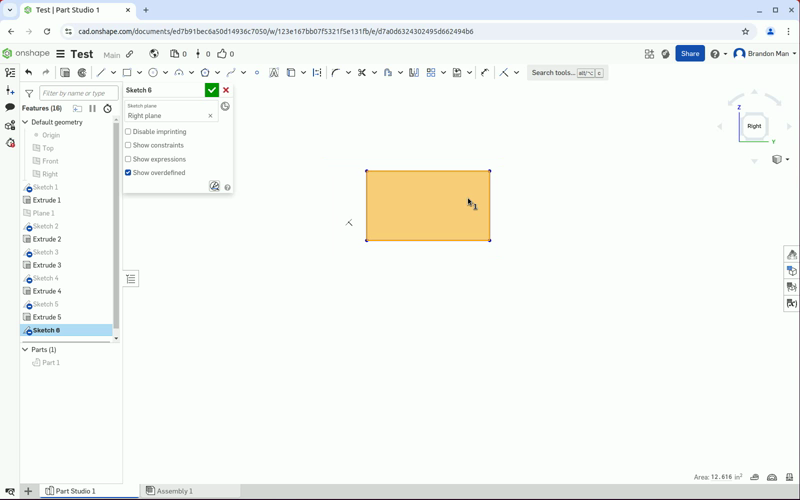
scroll(-6)
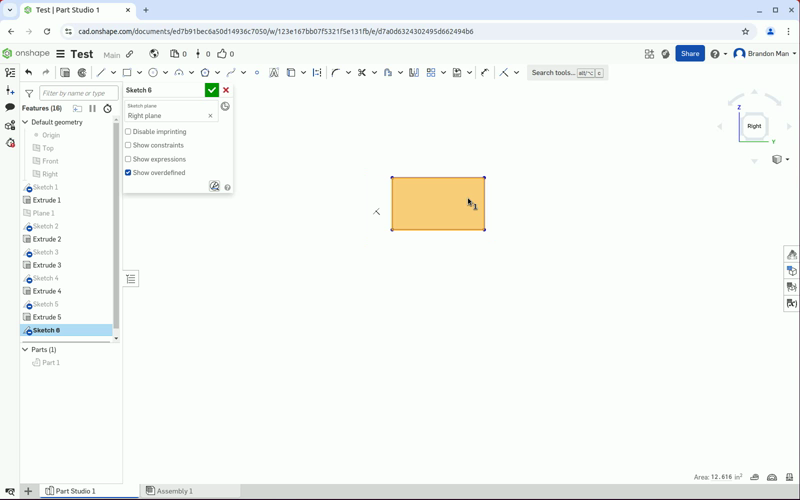
scroll(-6)
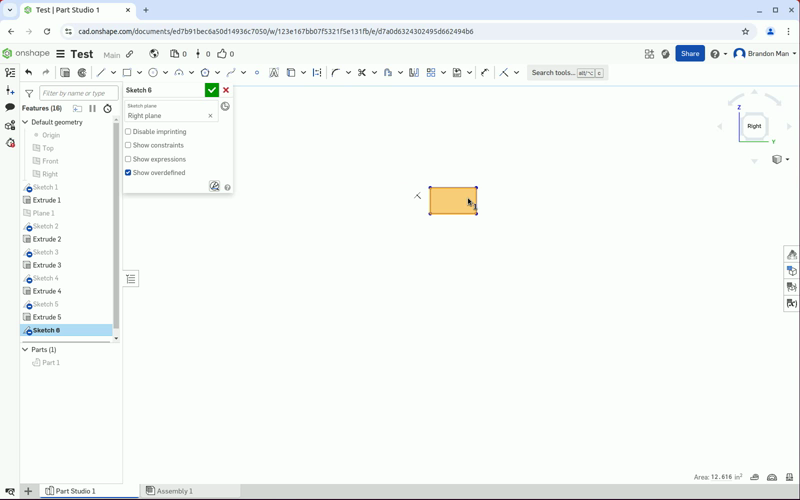
scroll(-6)
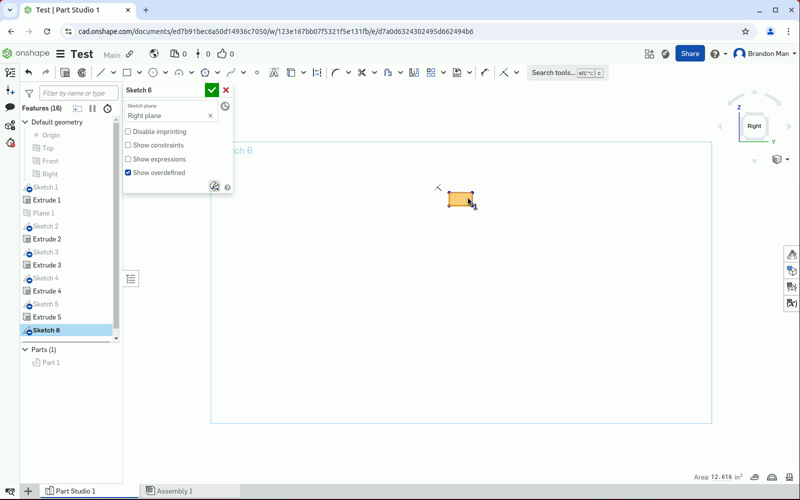
mouse_move(73, 352)
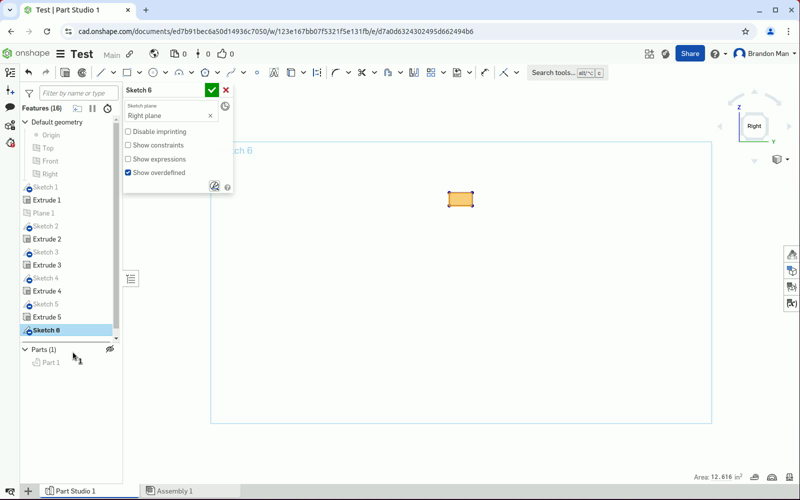
key(shift+y)
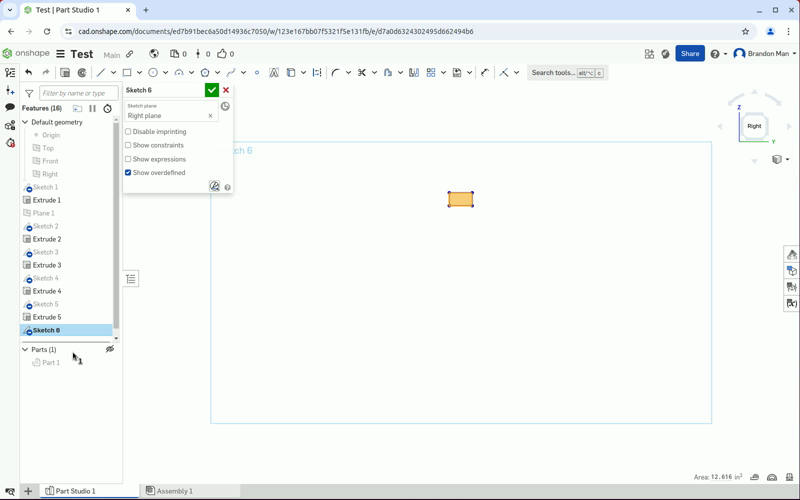
key(shift+e)
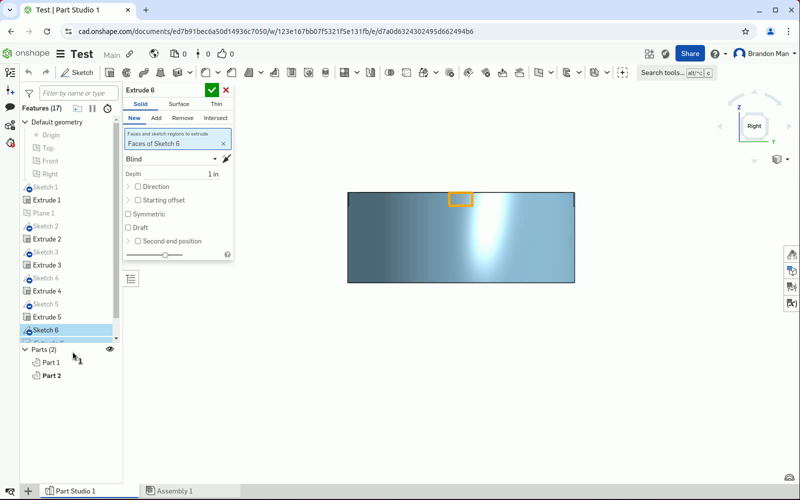
mouse_move(143, 106)
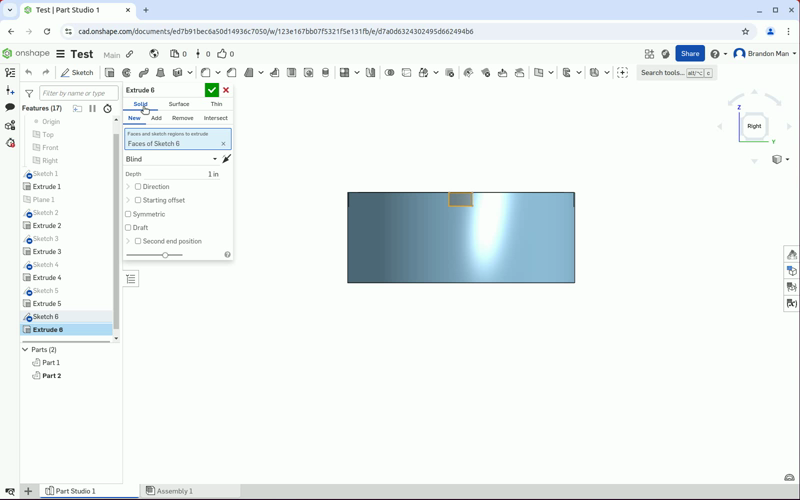
click(143, 106)
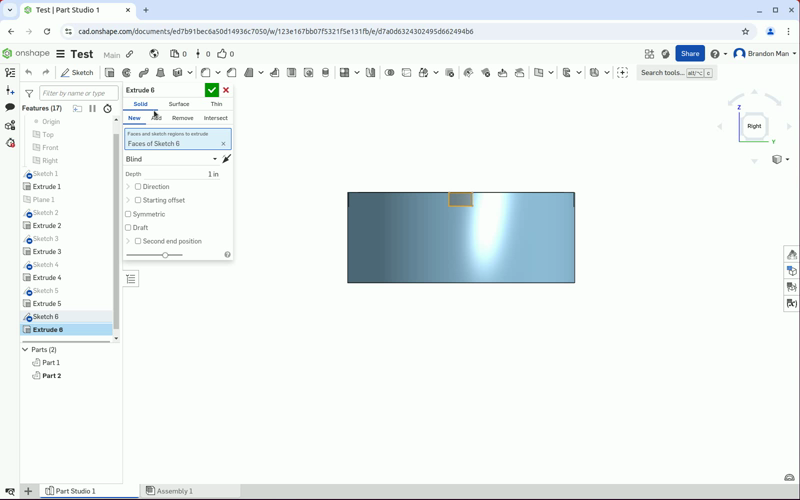
mouse_move(186, 120)
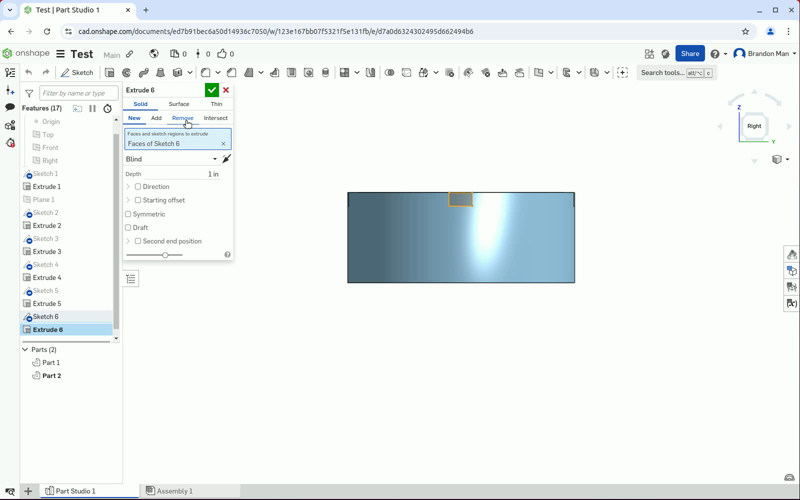
click(186, 120)
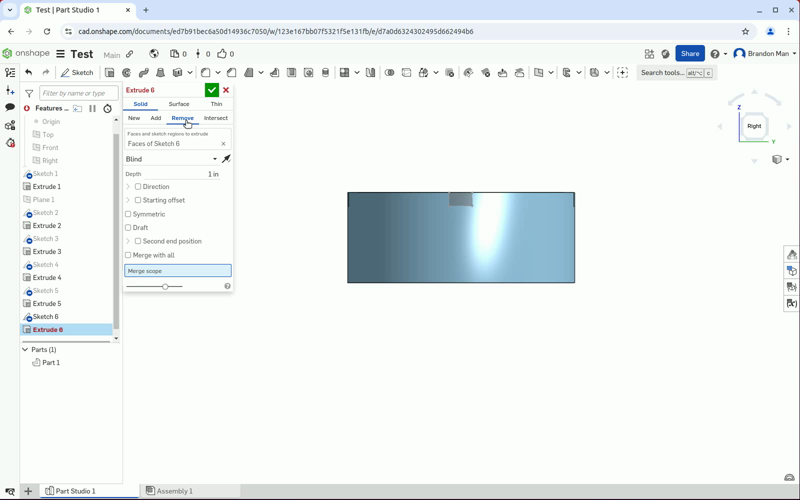
key(tab, 4)
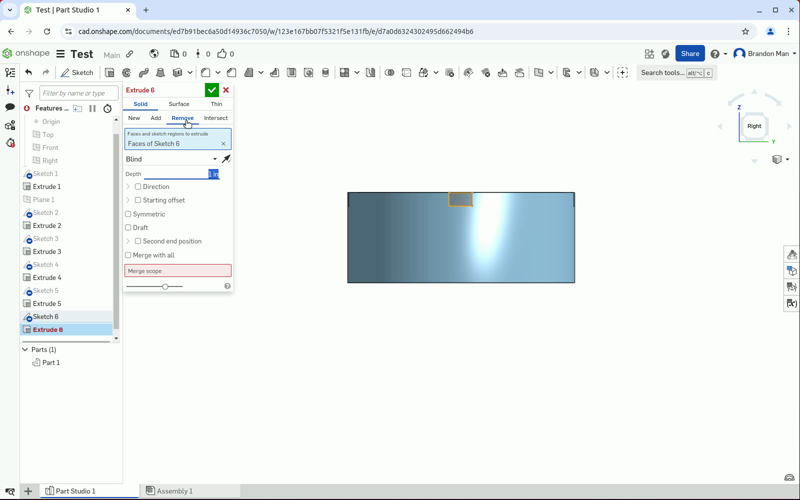
text(-23.108)
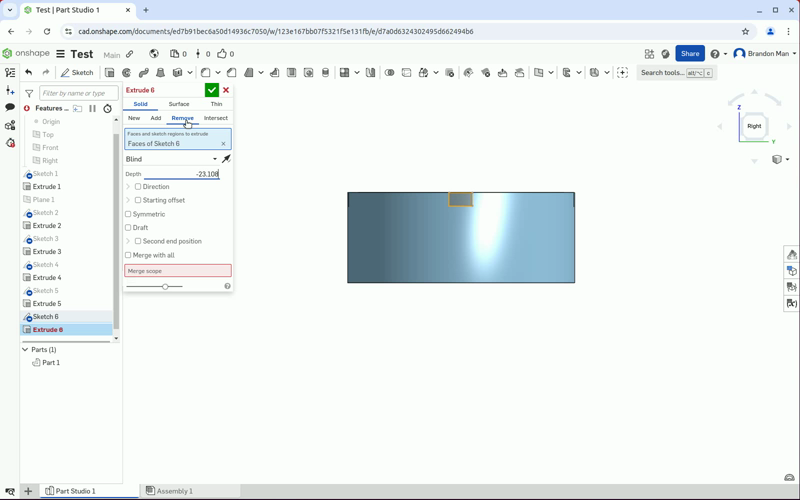
key(tab, 6)
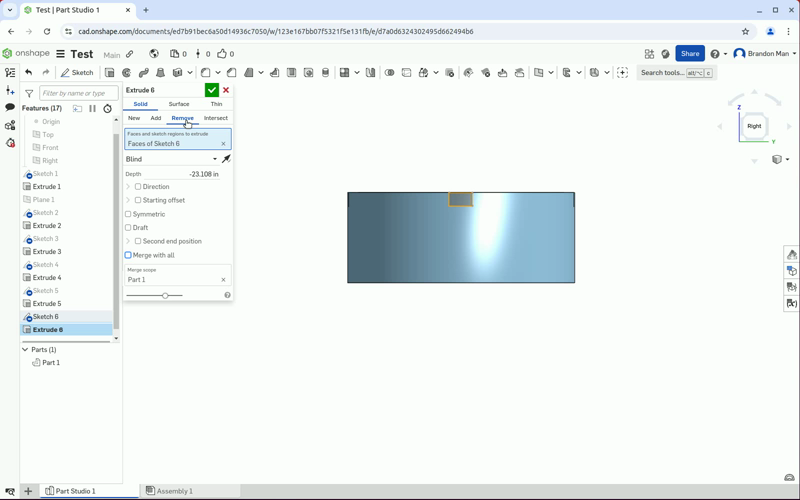
key(space)
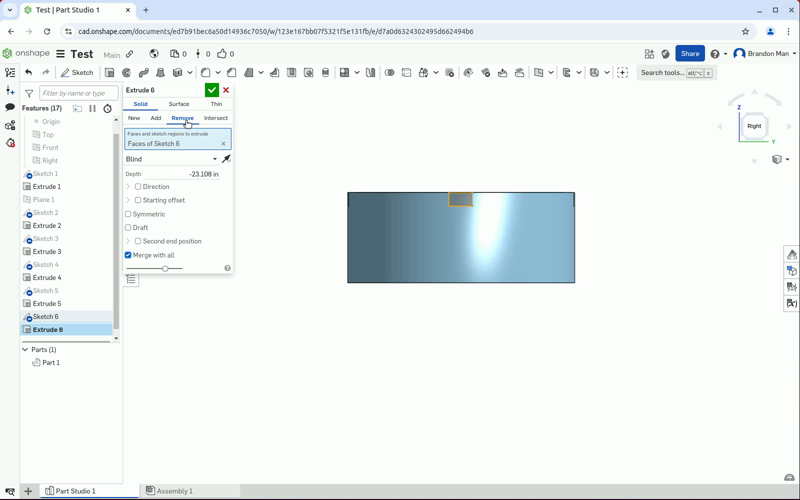
key(enter)
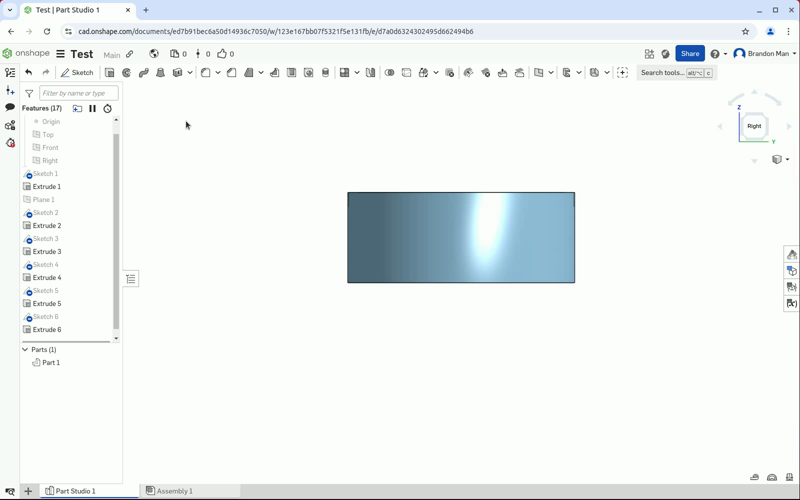
key(shift+h)
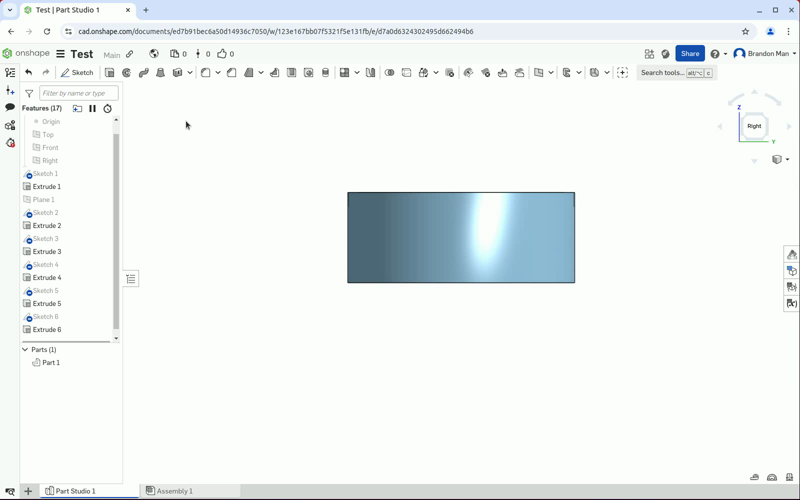
key(shift+h)
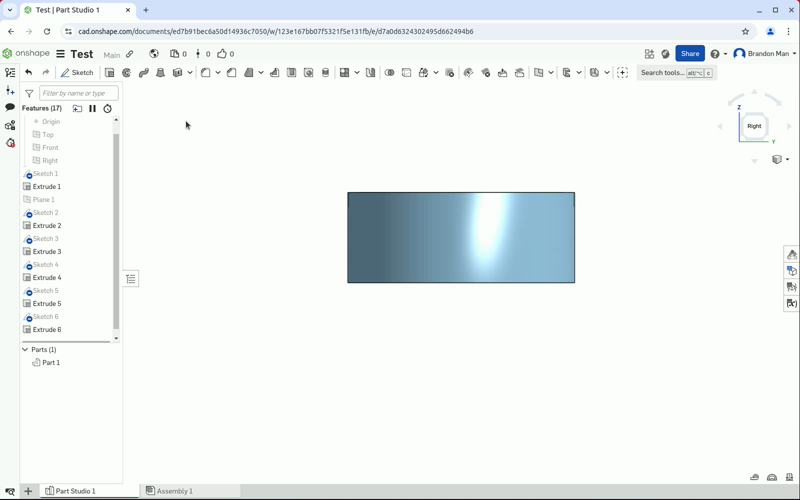
mouse_move(69, 176)
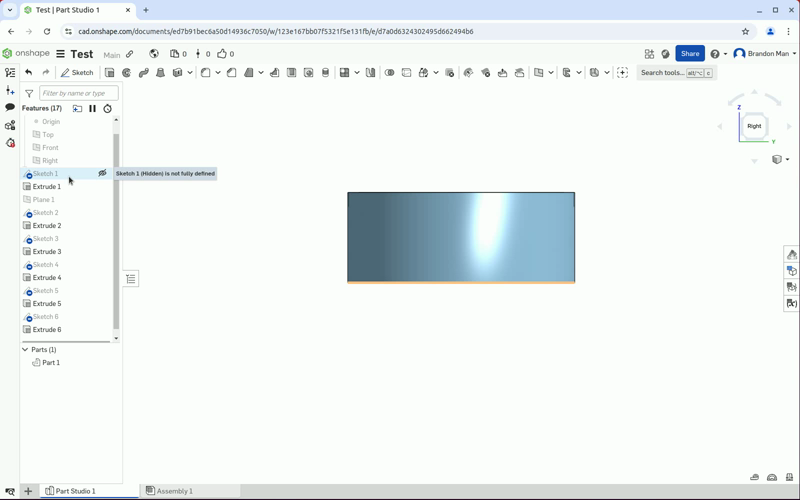
click(69, 176)
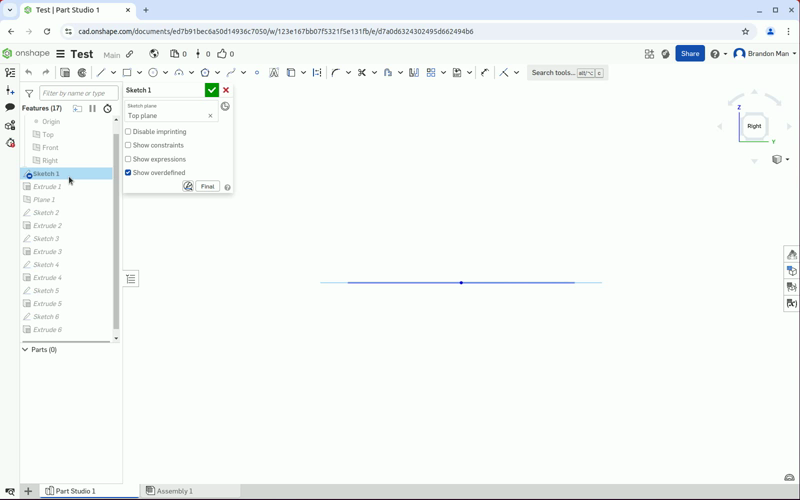
mouse_move(229, 92)
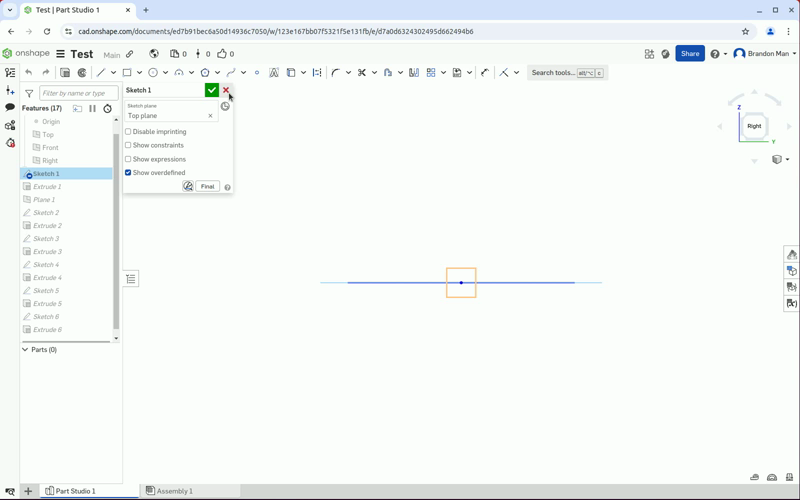
click(229, 92)
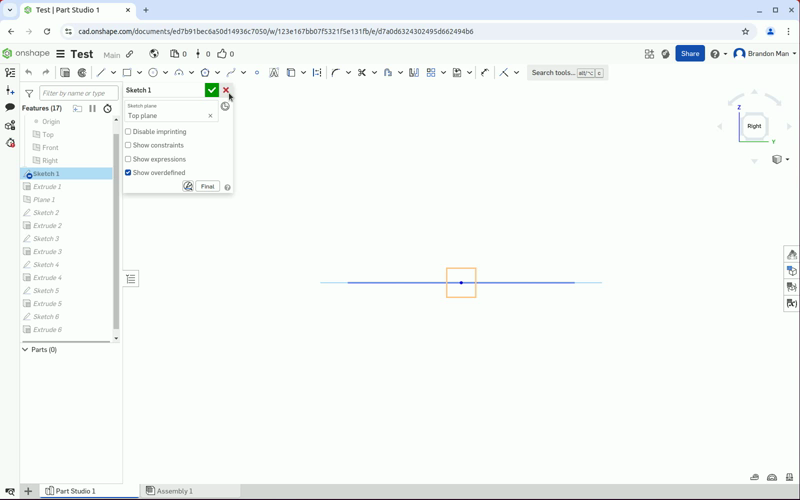
key(shift+s)
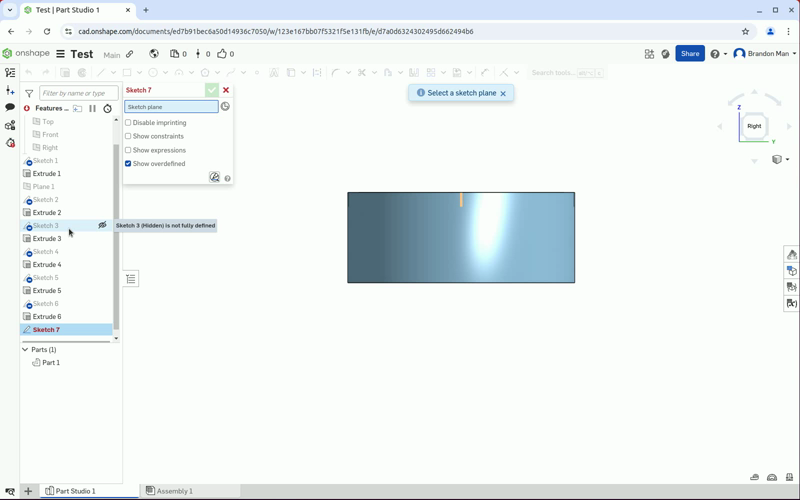
scroll(3)
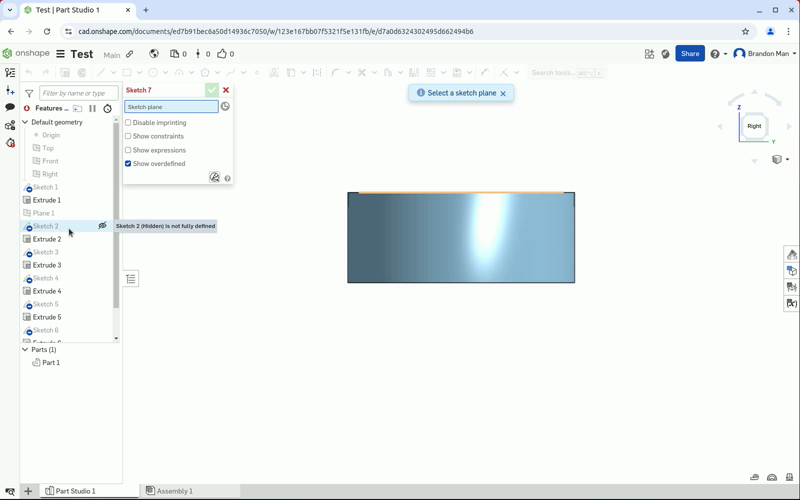
mouse_move(69, 176)
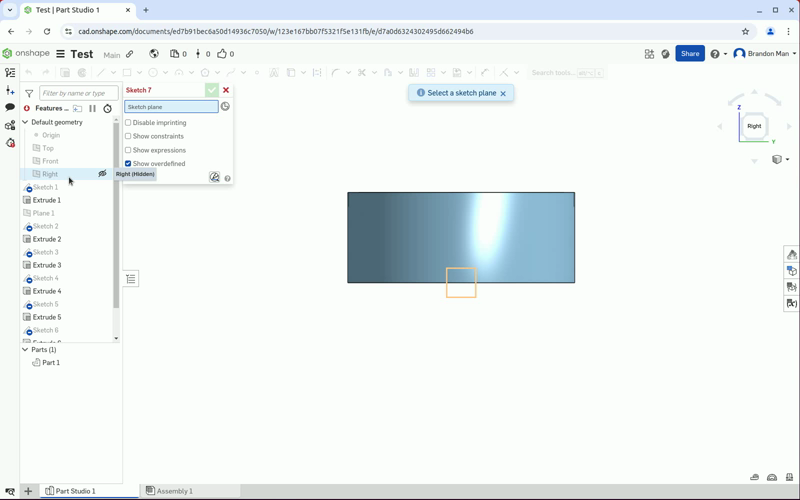
click(69, 176)
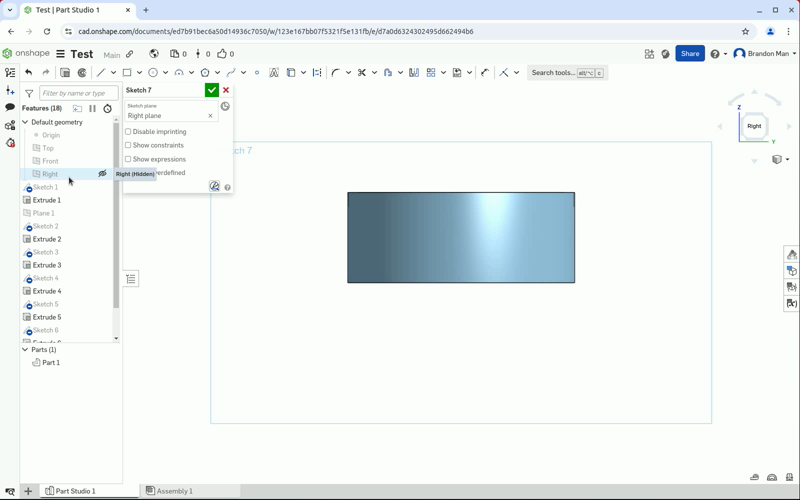
mouse_move(73, 352)
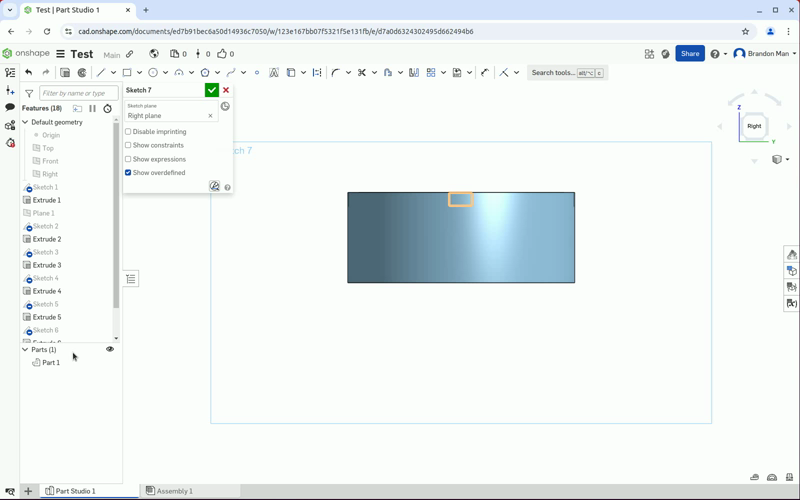
key(y)
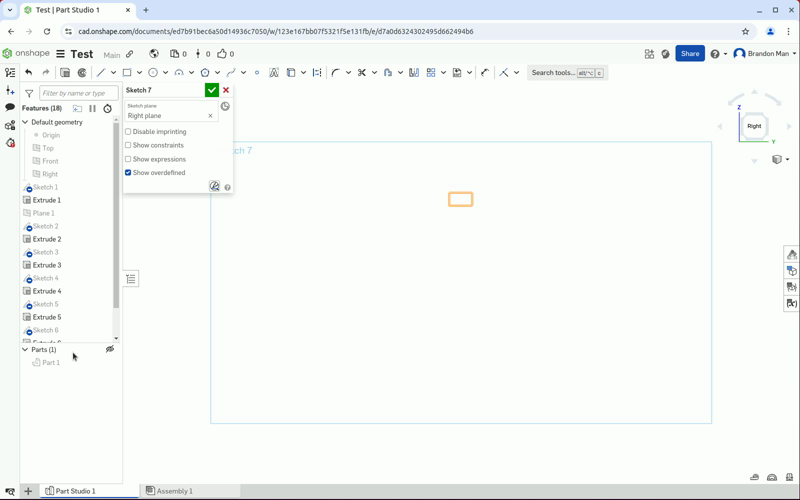
key(c)
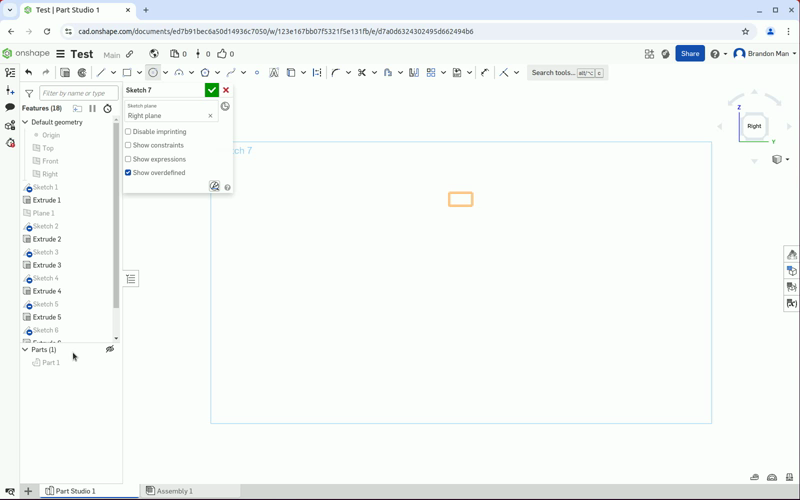
key_down(shift)
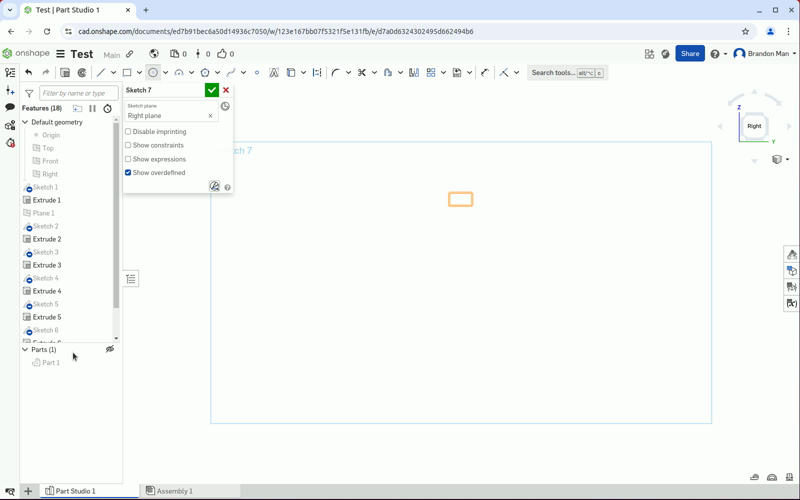
mouse_move(461, 247)
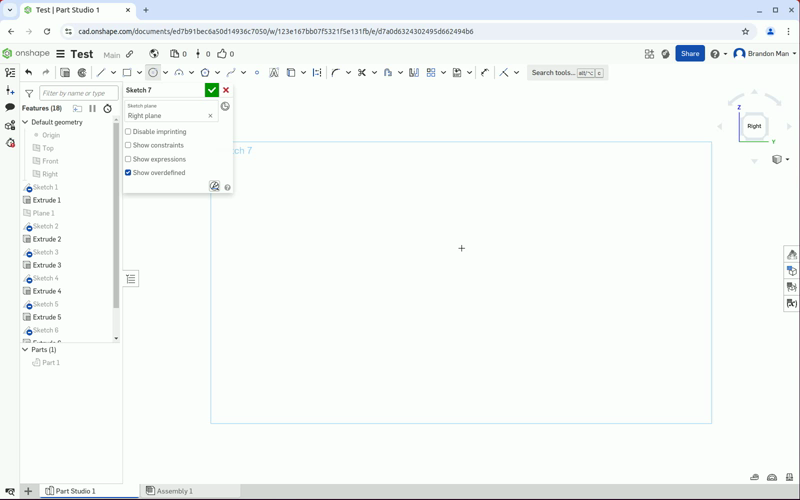
click(461, 247)
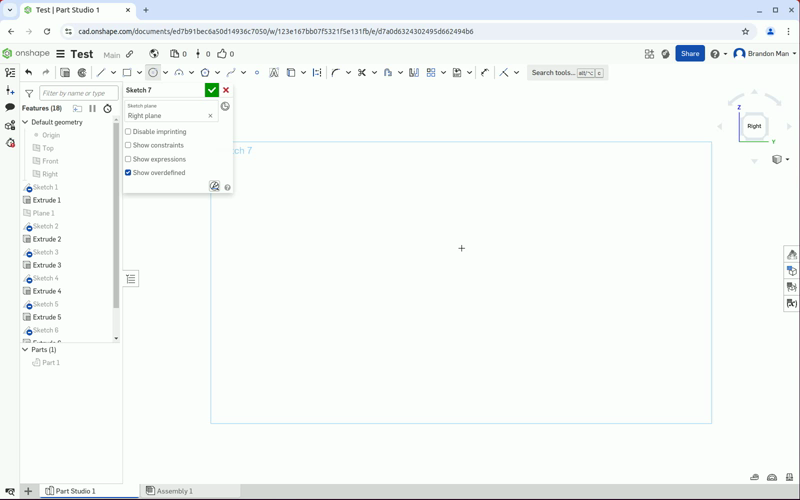
key_up(shift)
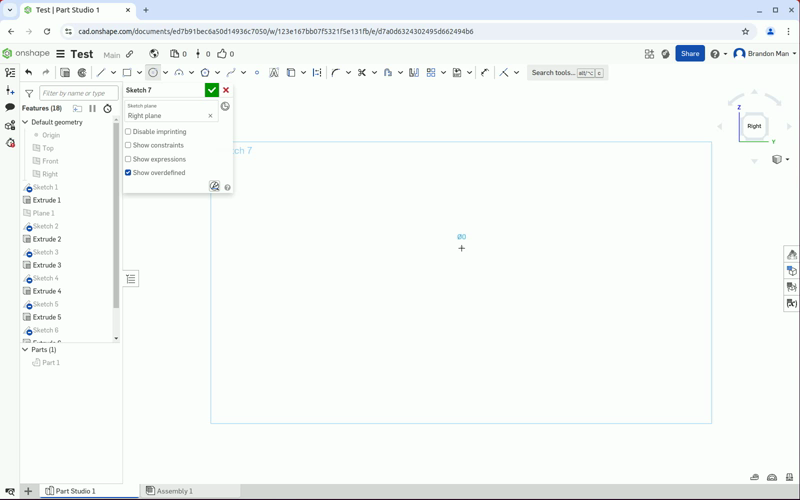
mouse_move(474, 247)
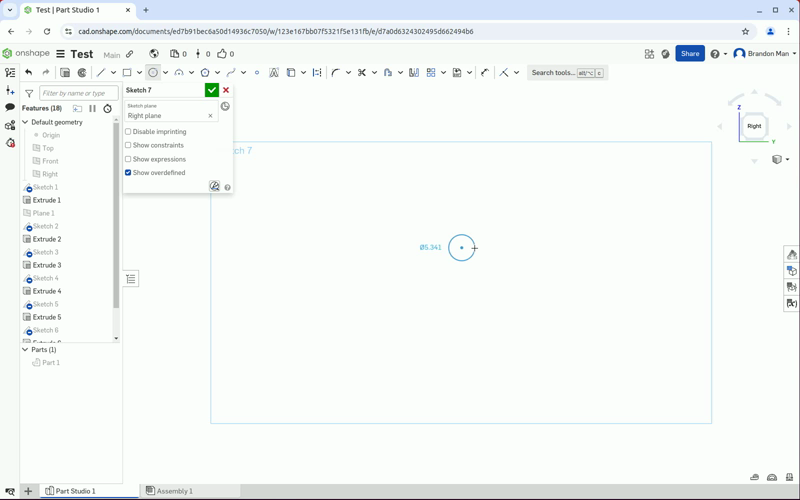
click(474, 247)
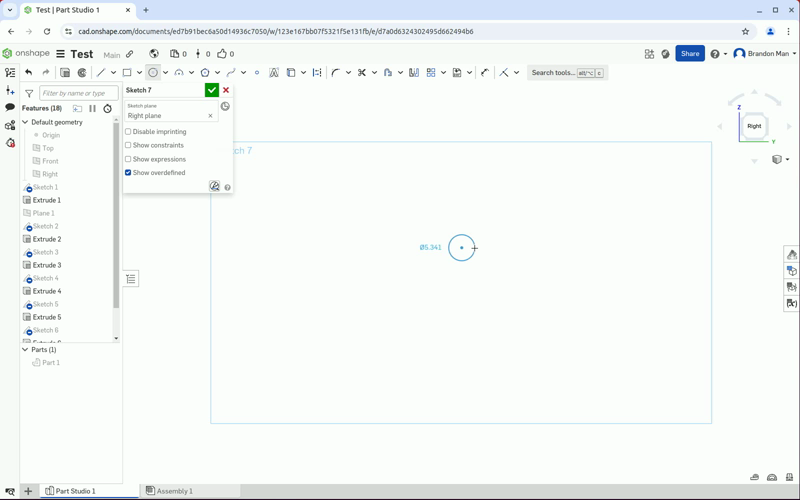
key(esc)
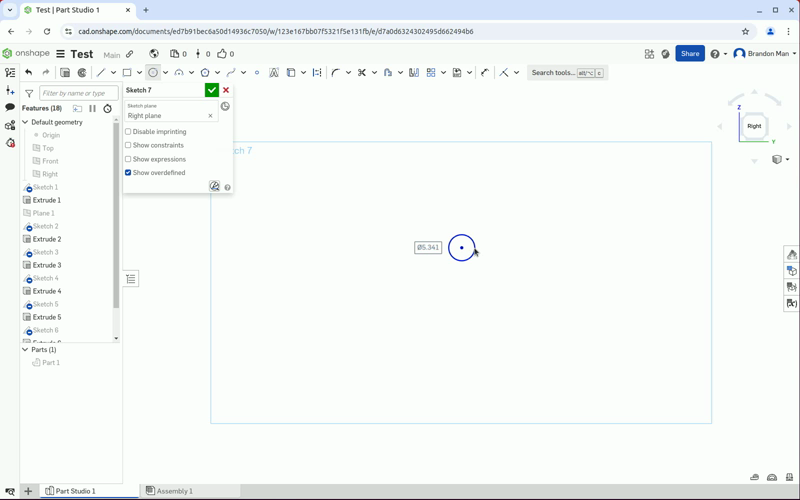
mouse_move(461, 259)
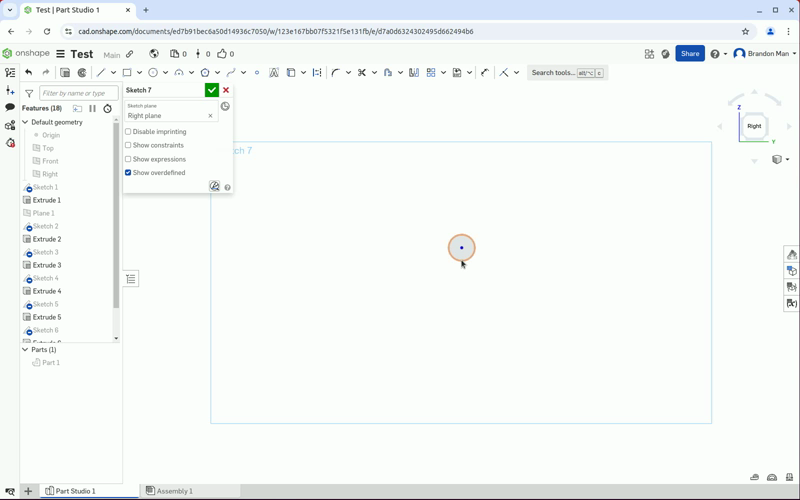
scroll(6)
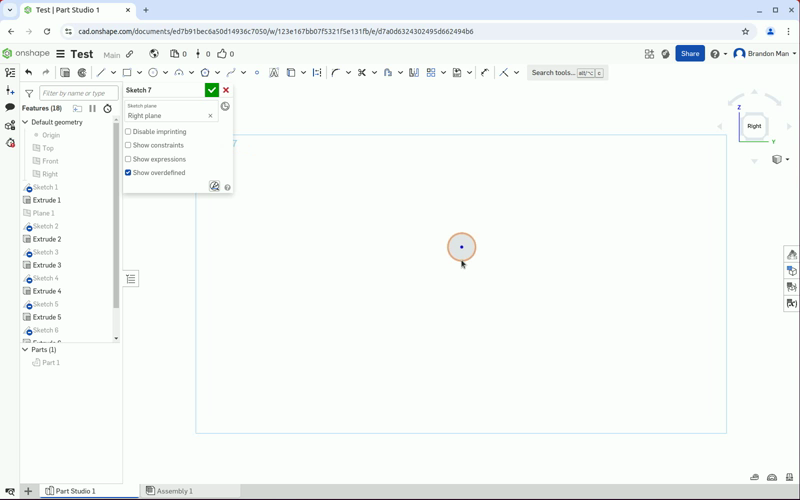
scroll(6)
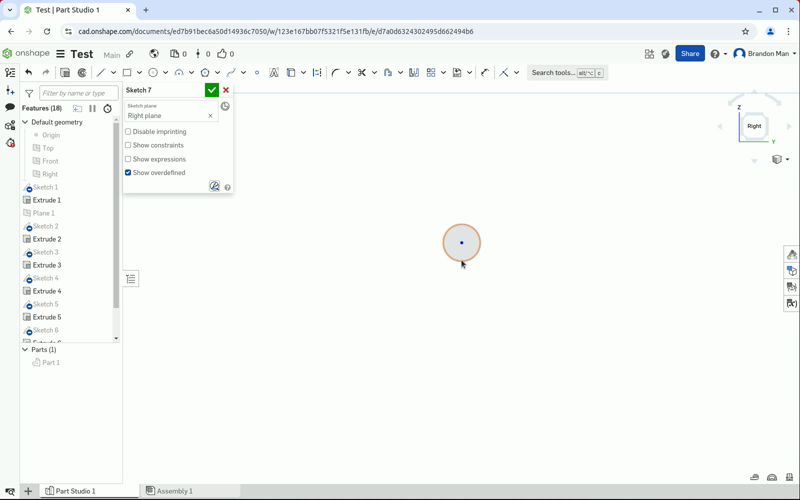
scroll(6)
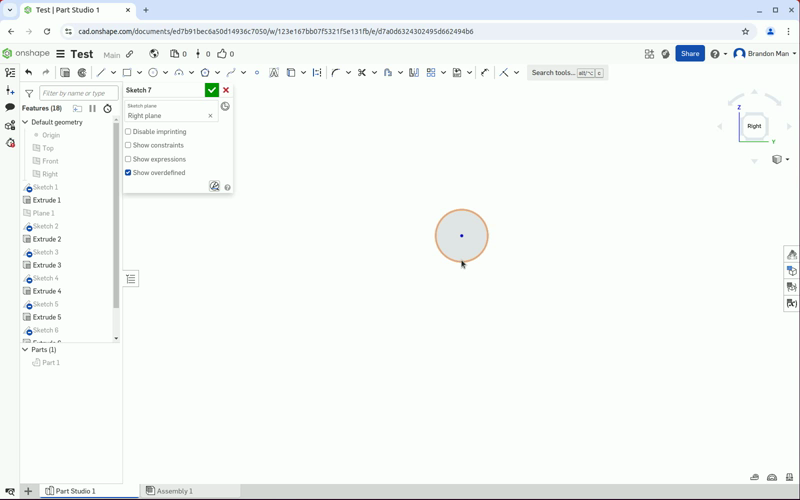
scroll(6)
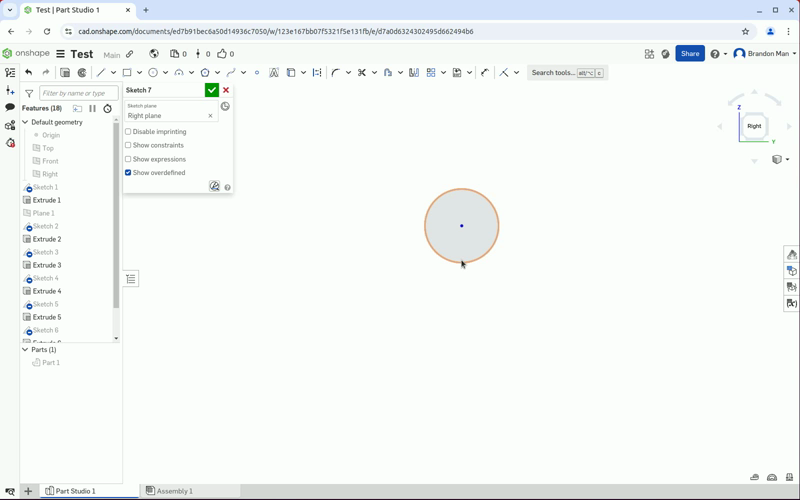
scroll(6)
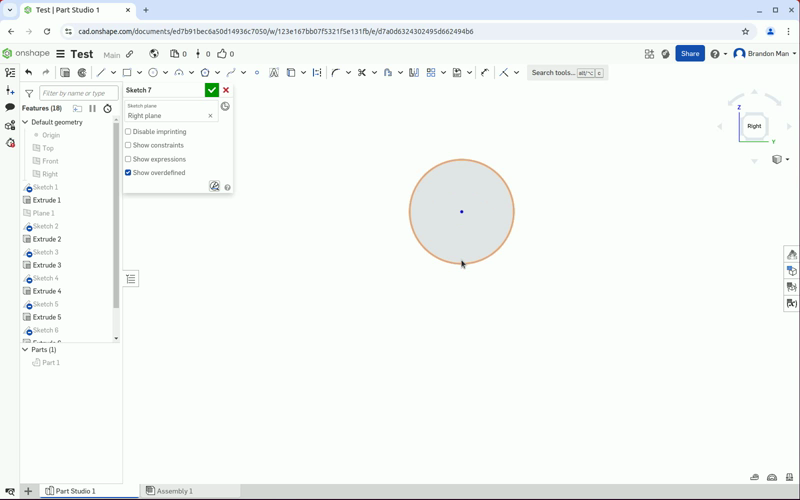
scroll(6)
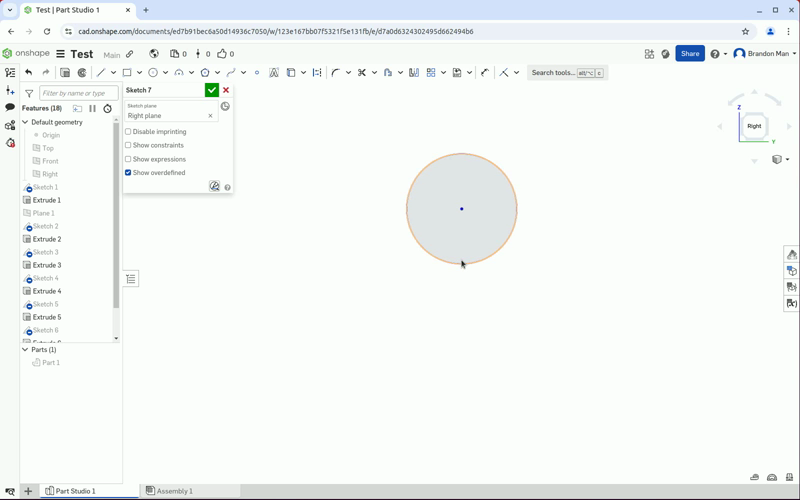
scroll(6)
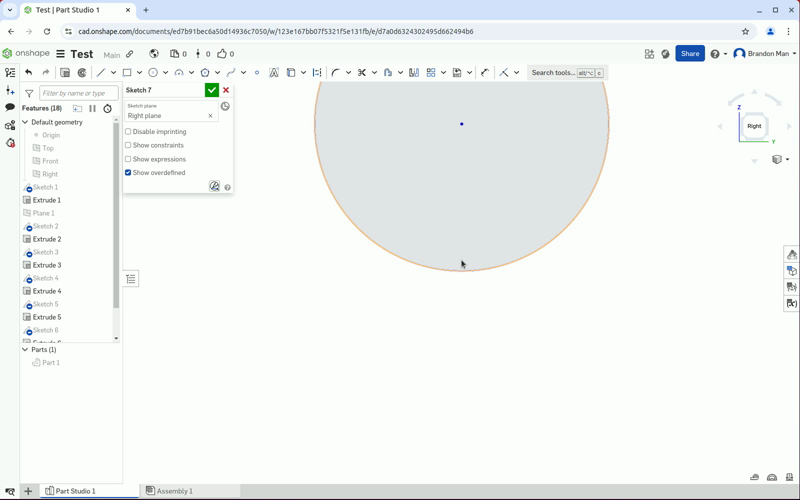
click(461, 259)
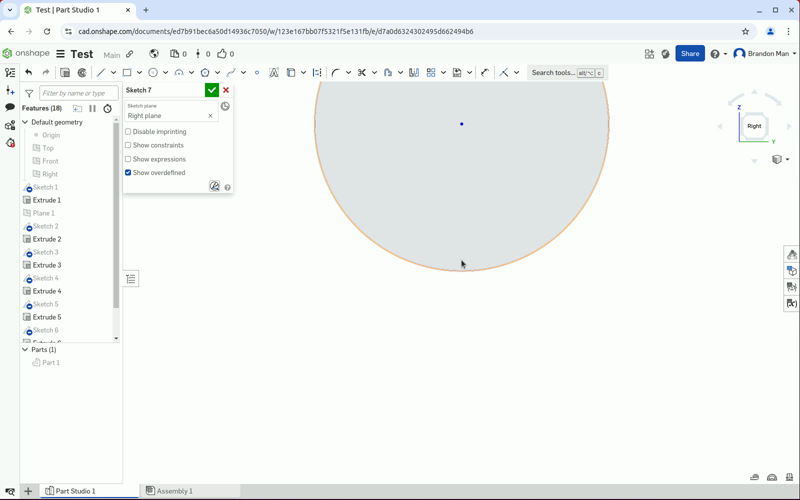
scroll(-6)
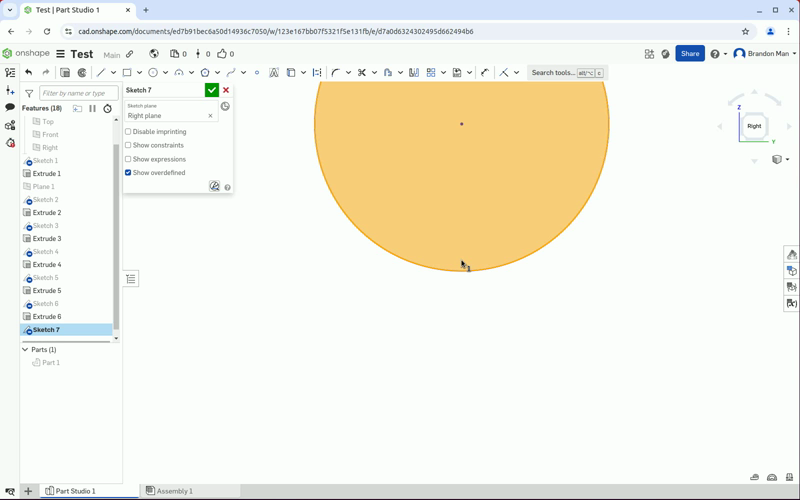
scroll(-6)
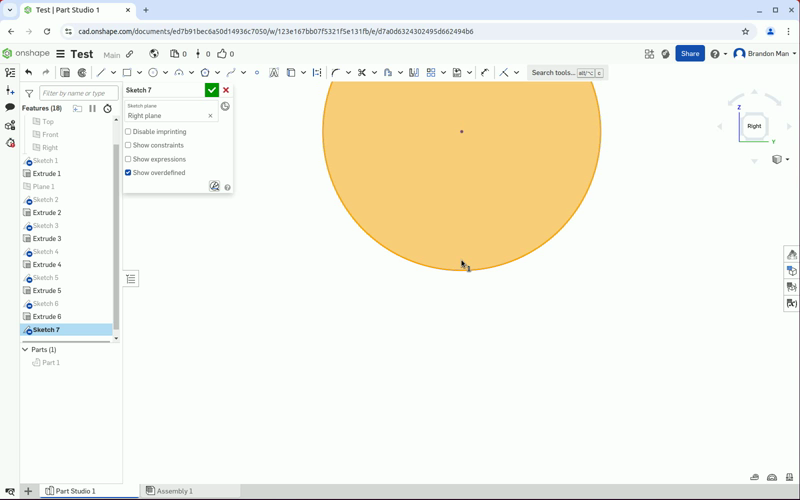
scroll(-6)
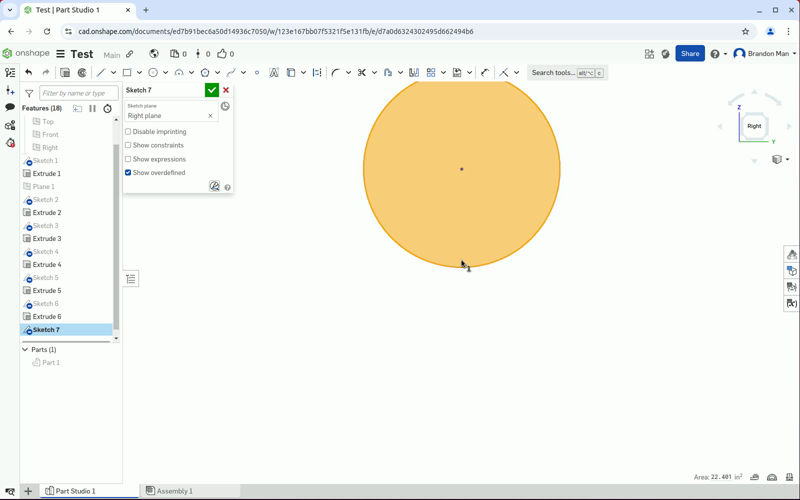
scroll(-6)
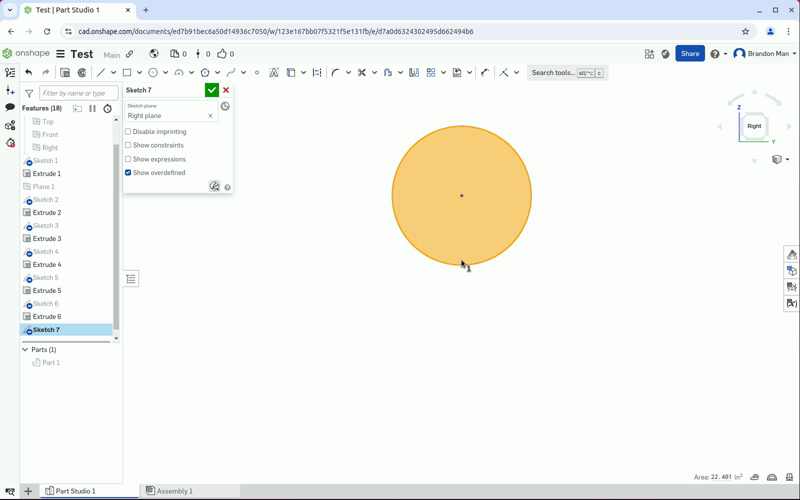
scroll(-6)
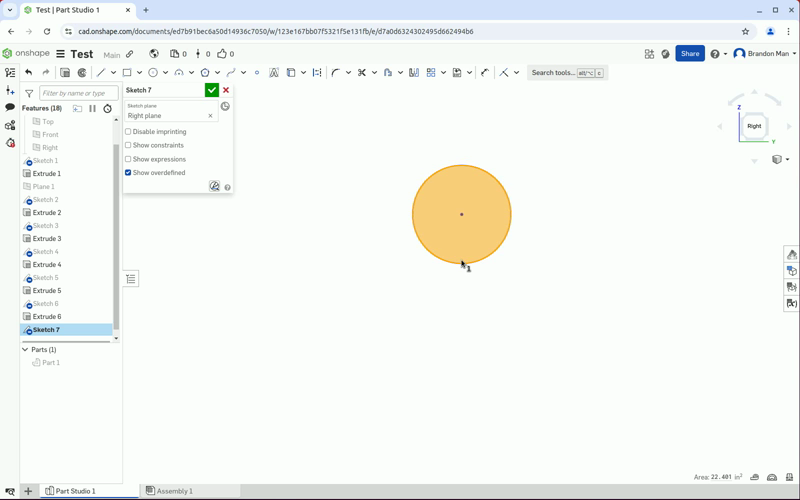
scroll(-6)
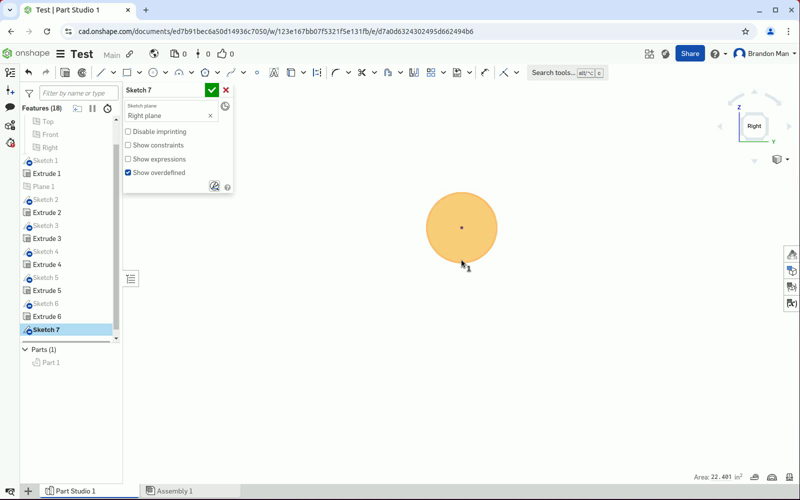
scroll(-6)
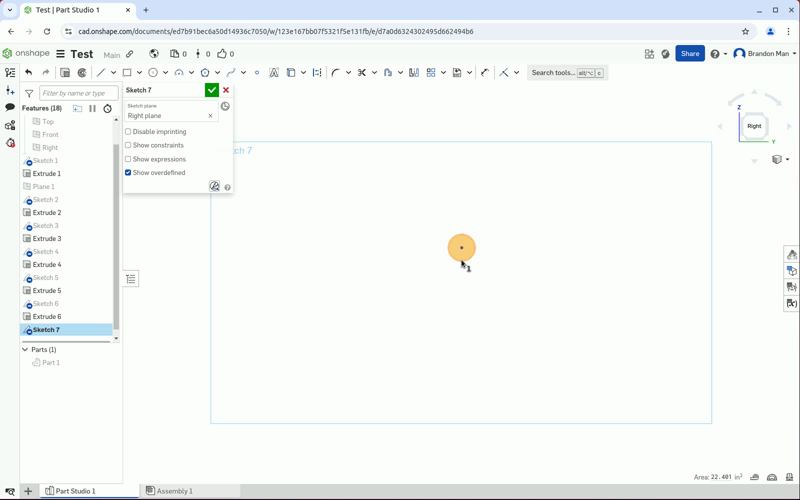
mouse_move(73, 352)
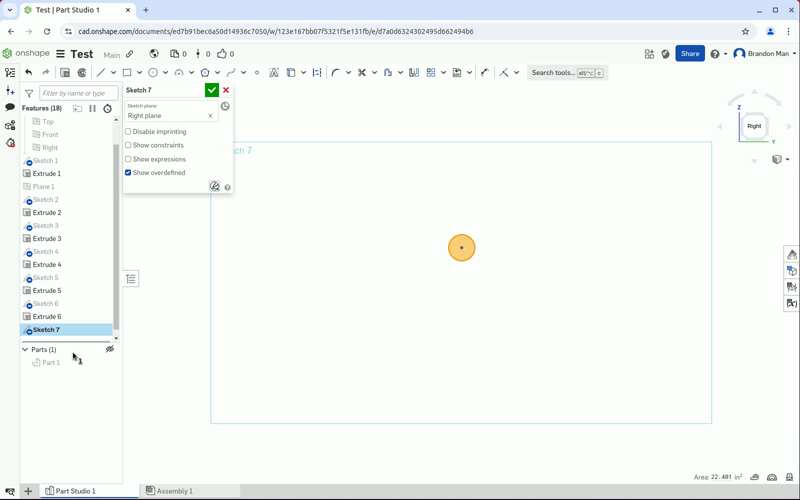
key(shift+y)
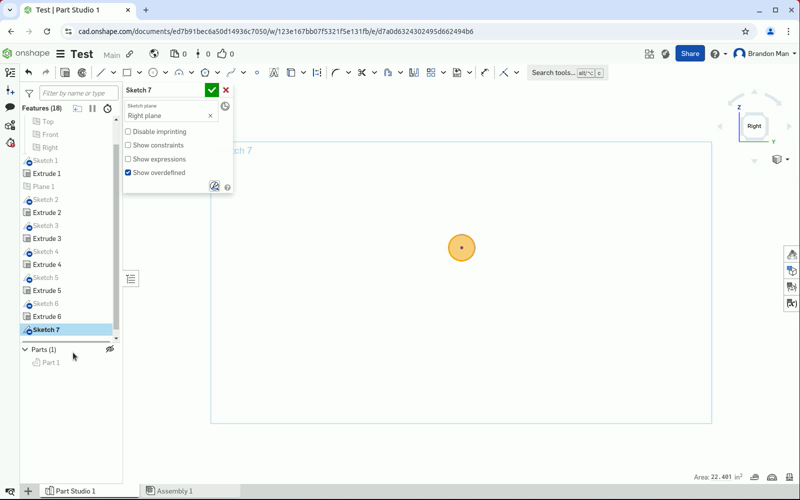
key(shift+e)
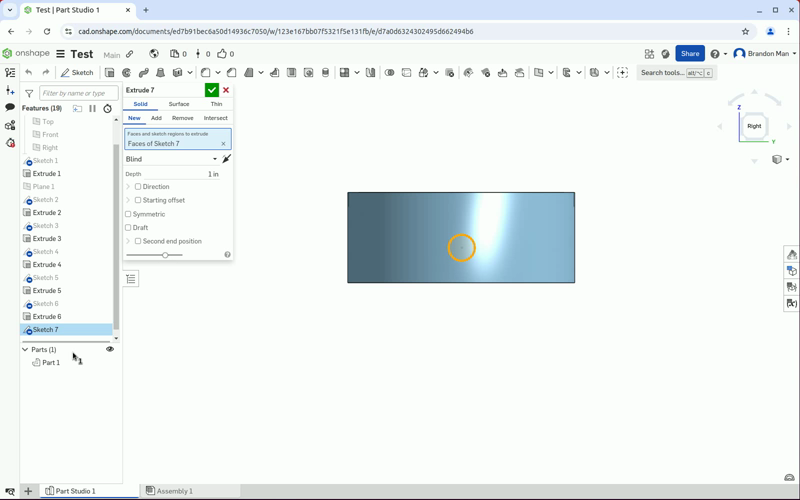
mouse_move(143, 106)
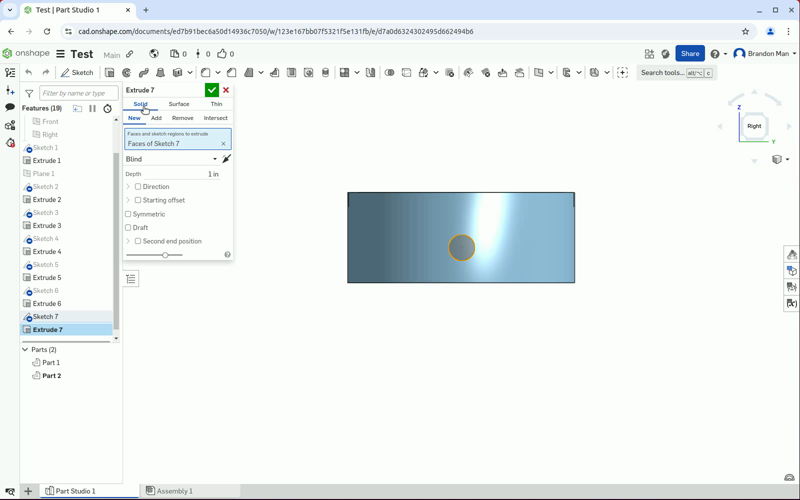
click(143, 106)
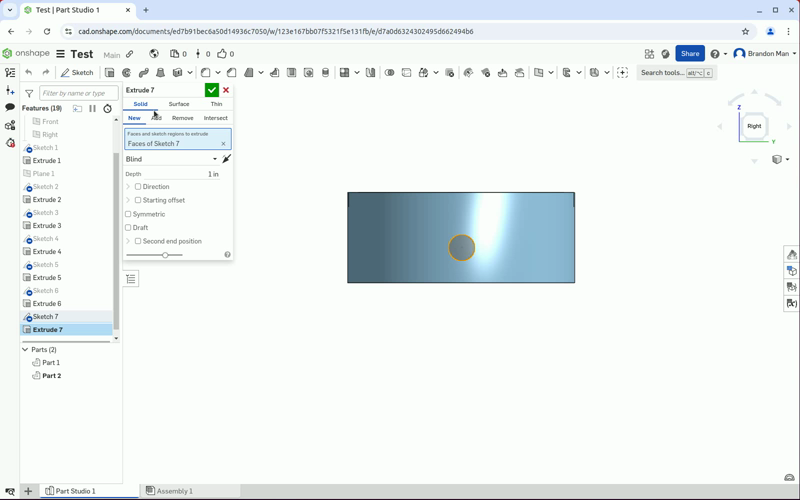
mouse_move(186, 120)
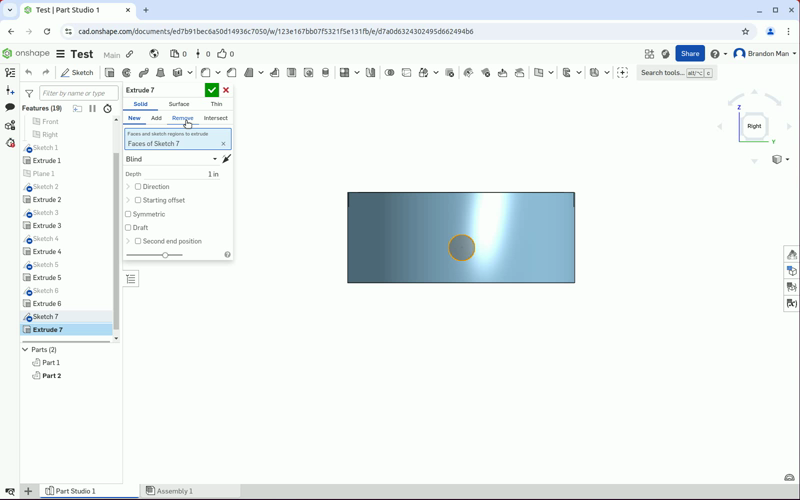
click(186, 120)
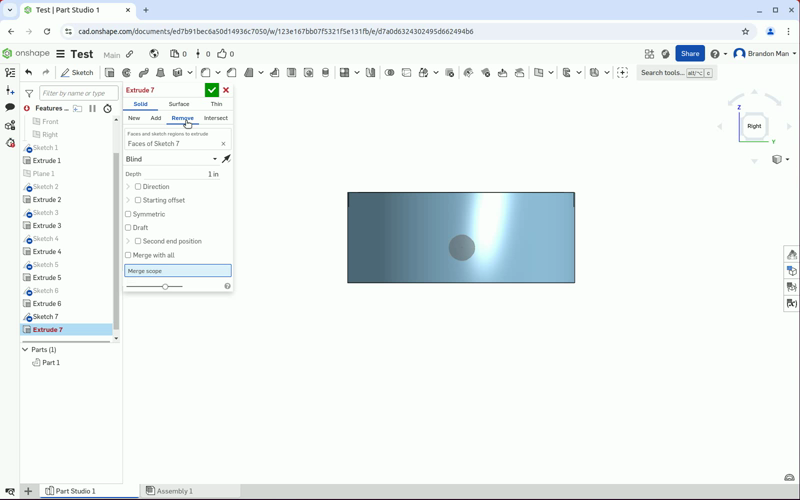
key(tab, 4)
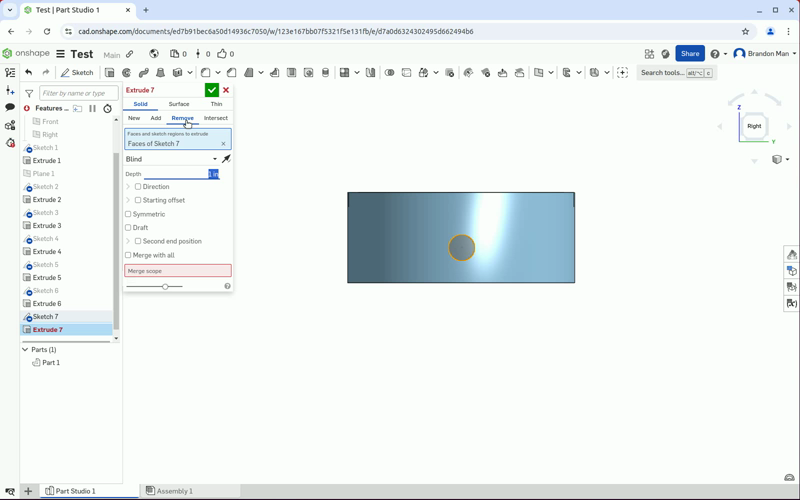
text(25.515)
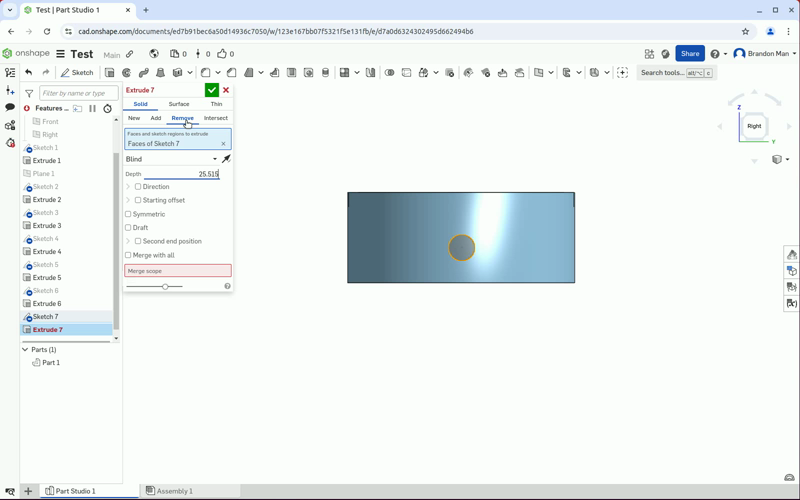
key(tab, 6)
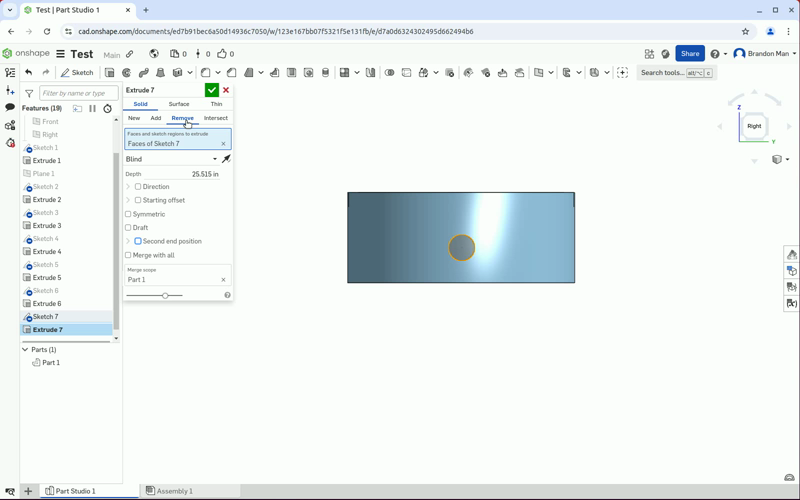
key(space)
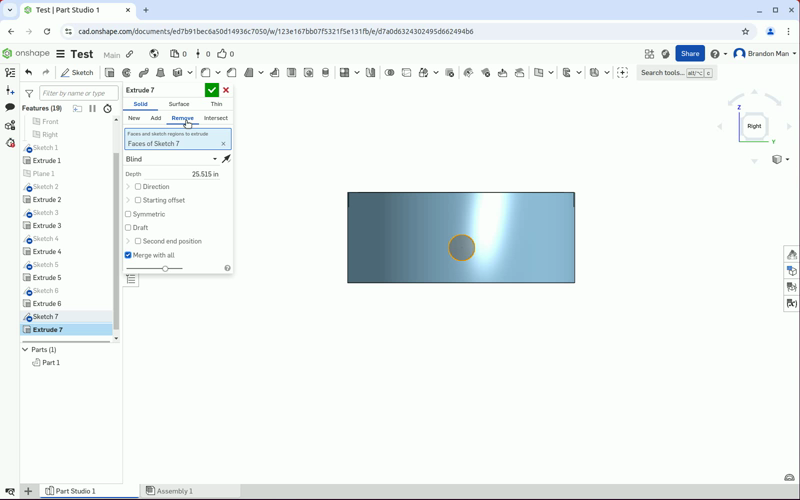
key(enter)
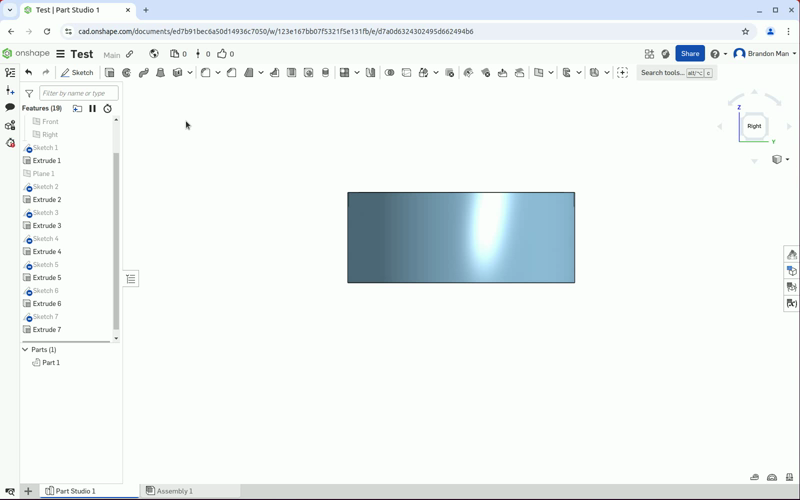
key(shift+h)
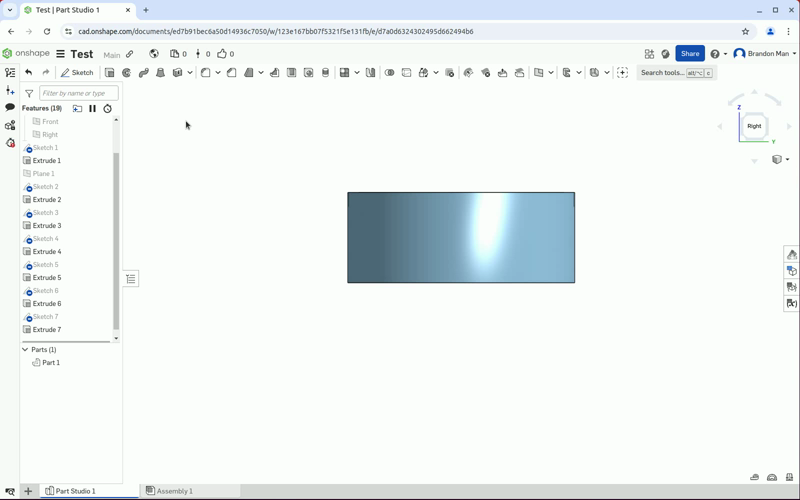
key(shift+h)
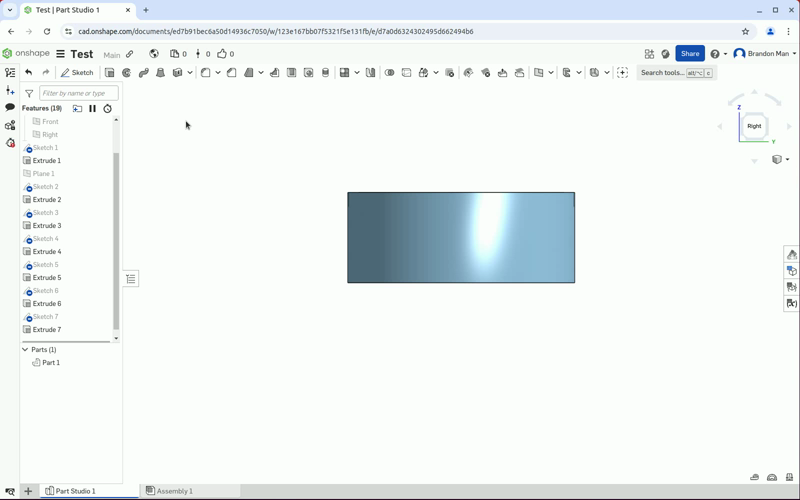
mouse_move(69, 150)
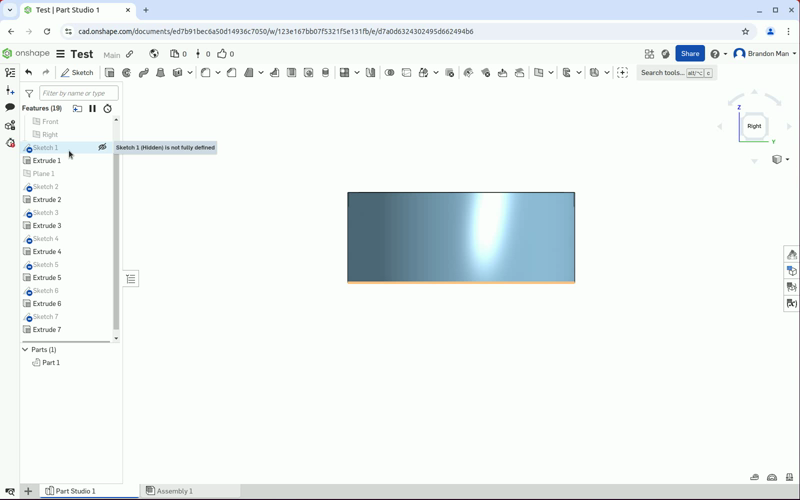
click(69, 150)
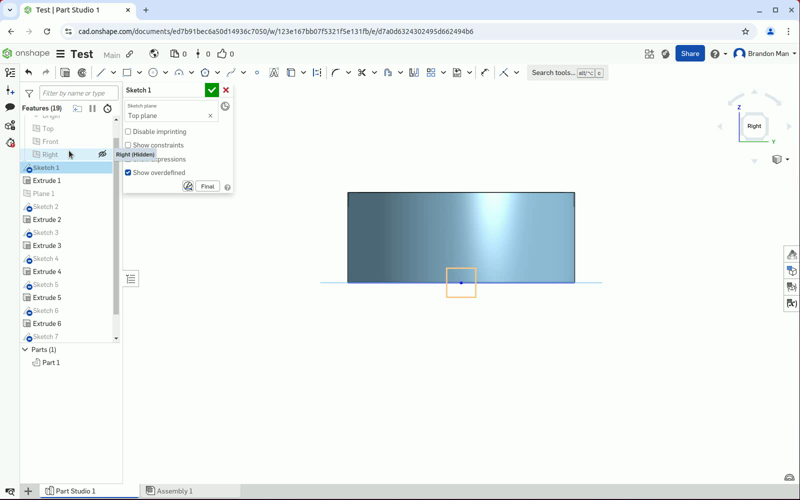
mouse_move(229, 92)
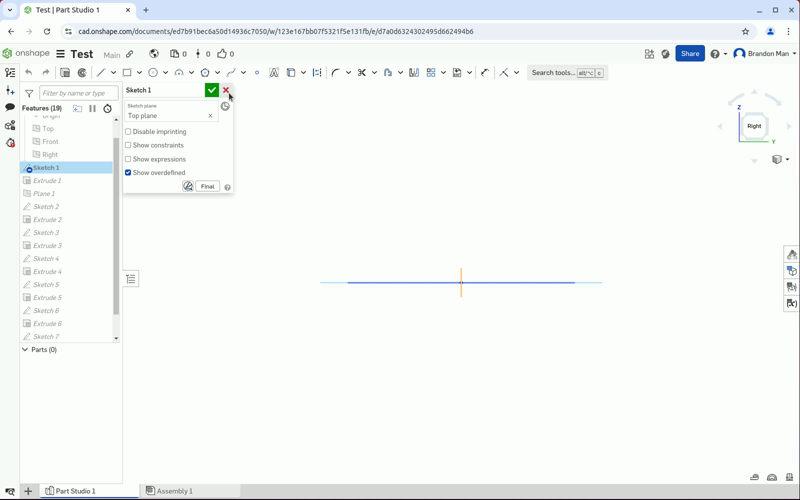
click(229, 92)
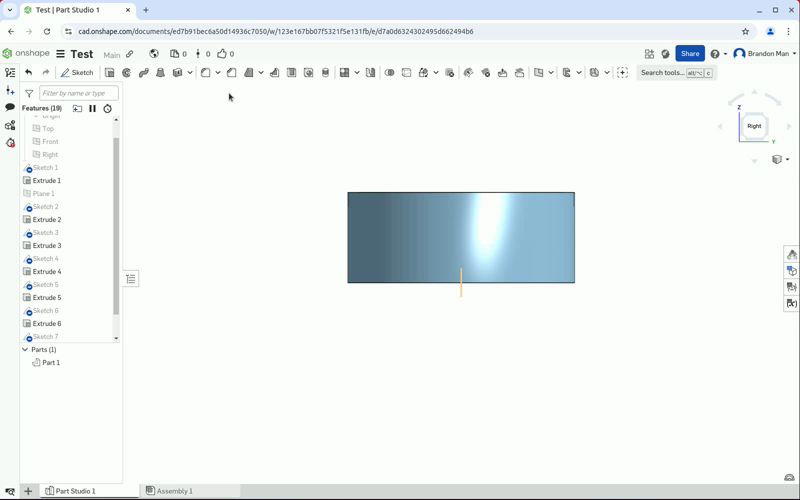
mouse_move(73, 352)
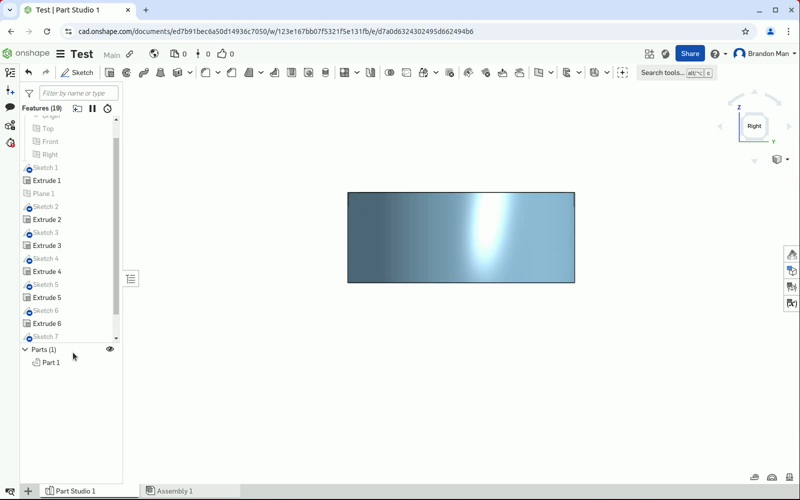
key(y)
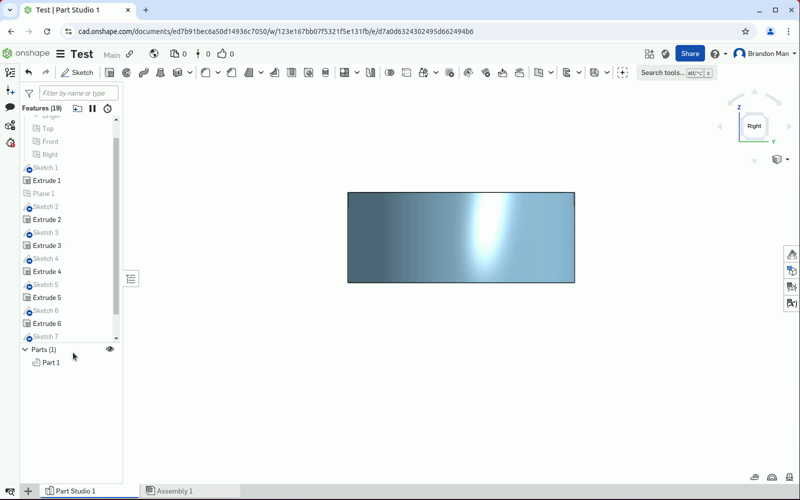
key(shift+p)
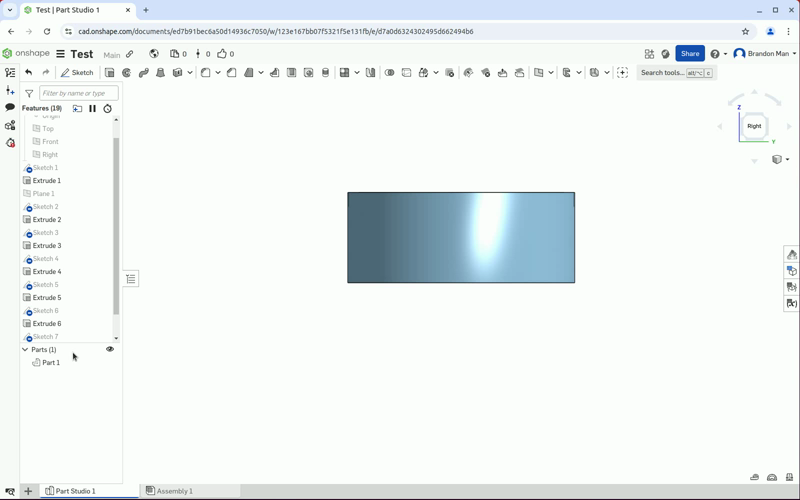
key(space)
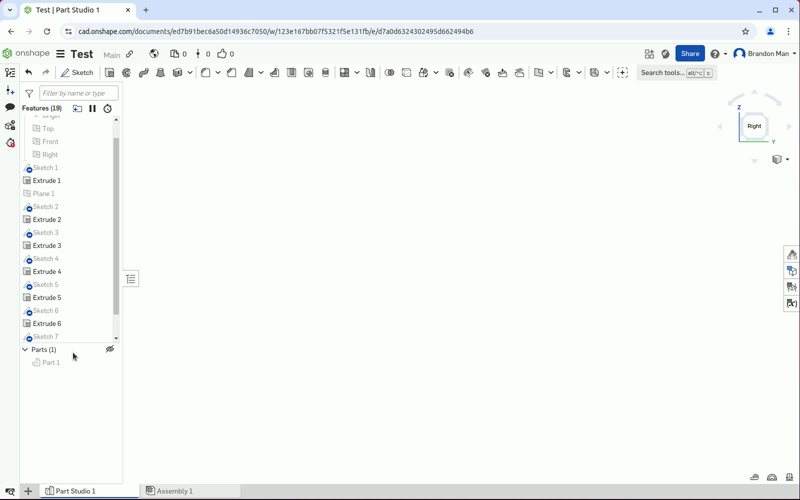
key_down(shift)
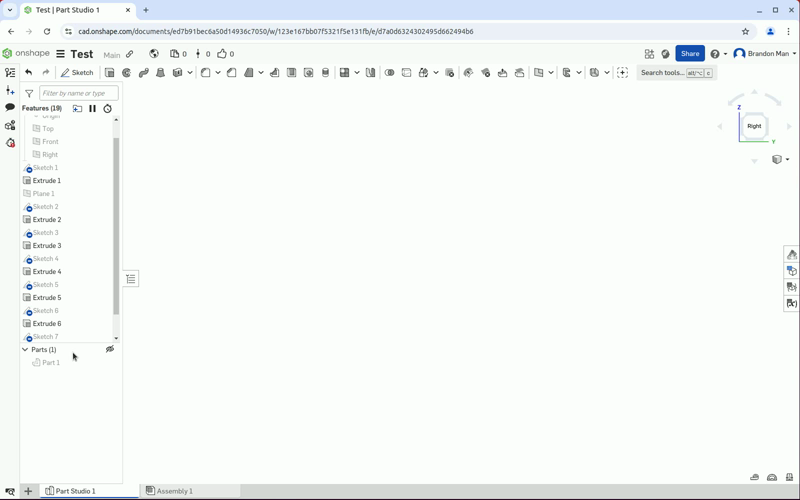
key(right)
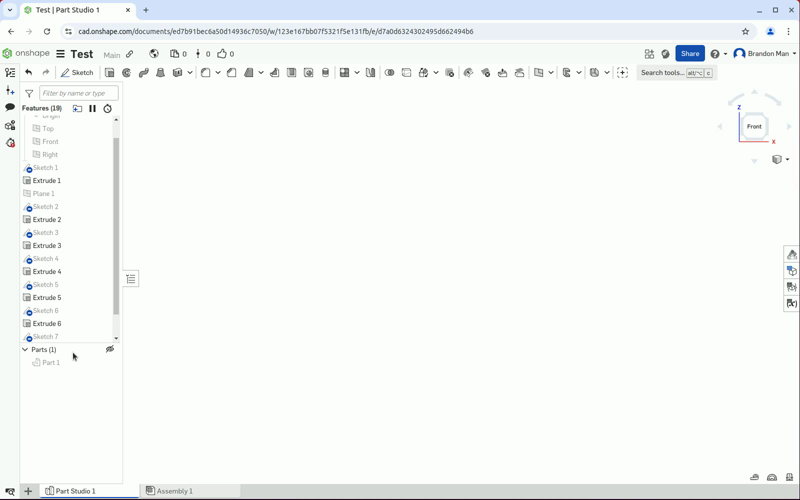
key_up(shift)
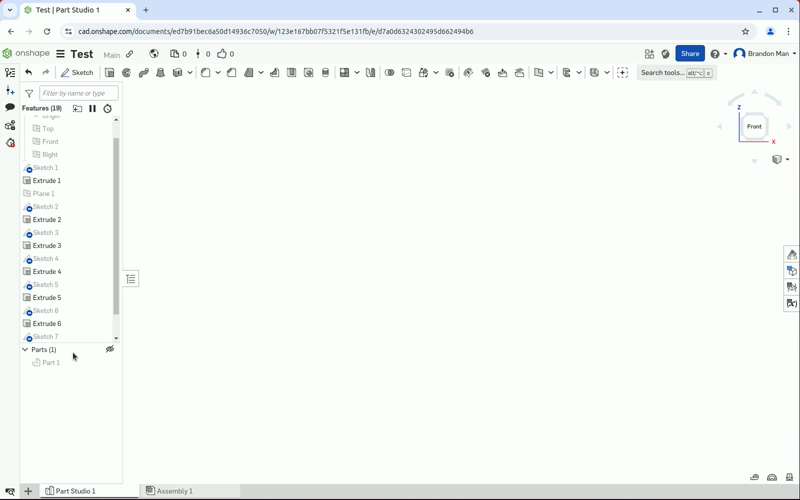
key(space)
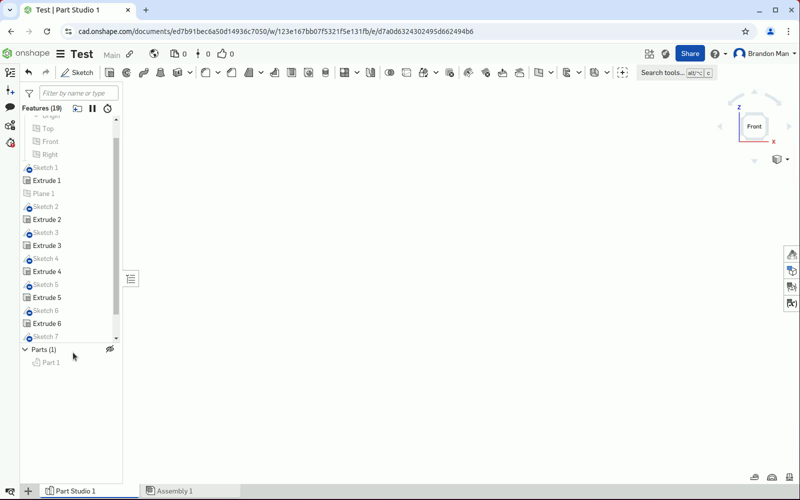
key_down(shift)
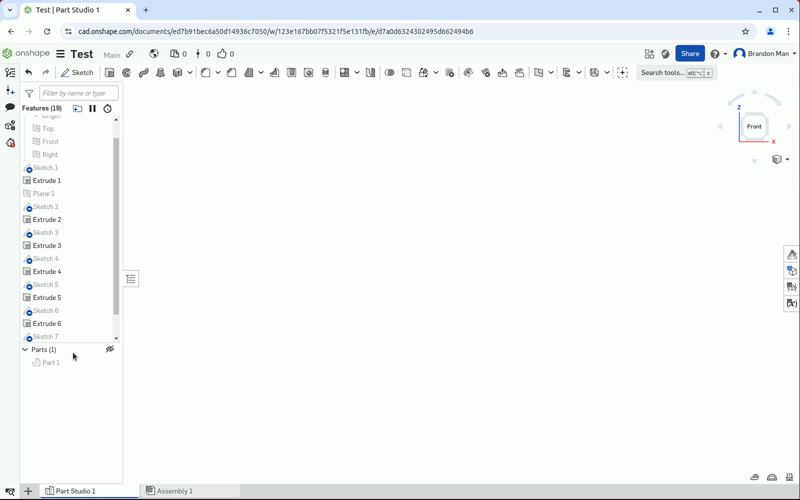
key(down)
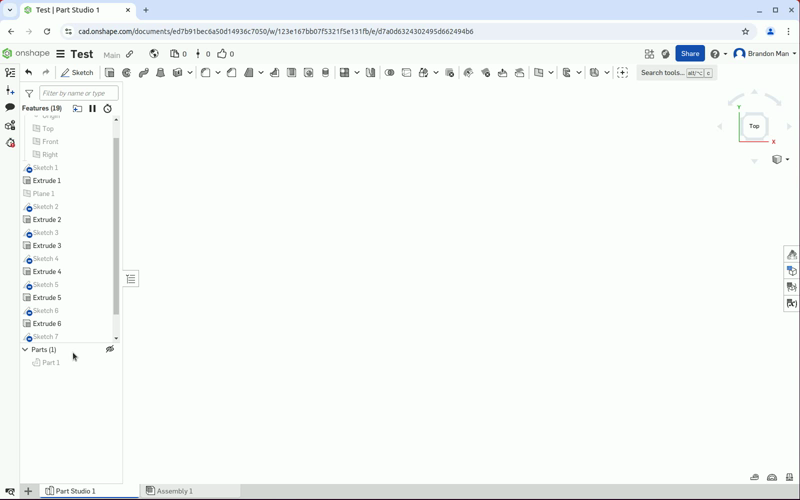
key_up(shift)
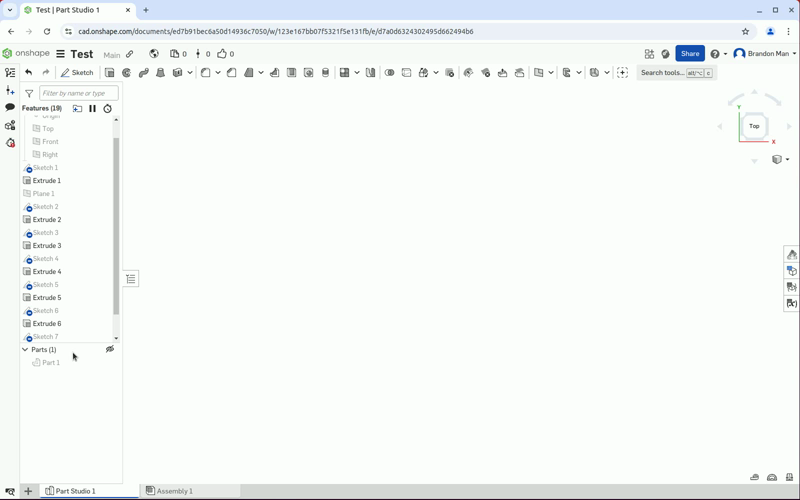
mouse_move(73, 352)
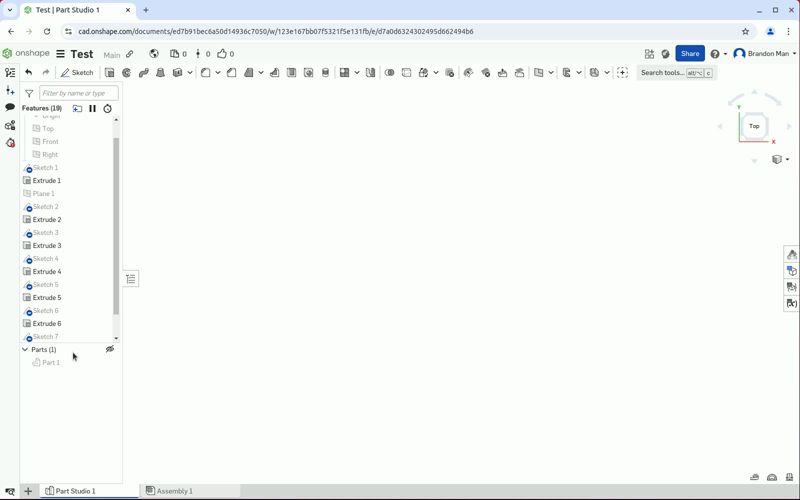
key(shift+y)
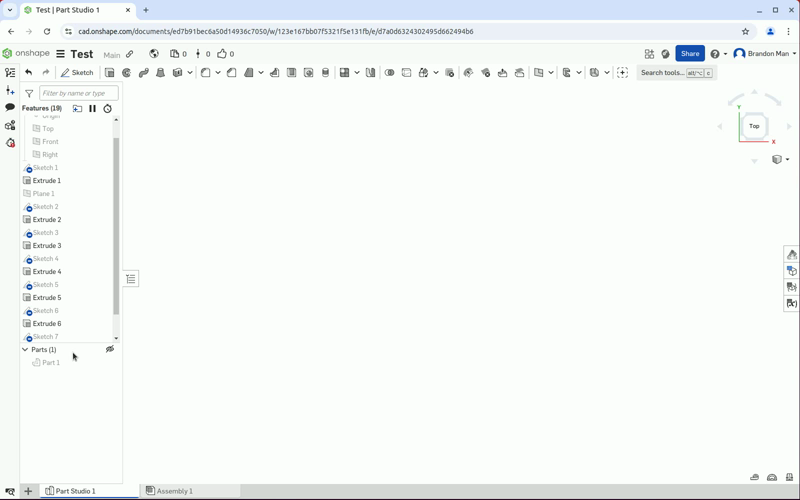
key(shift+s)
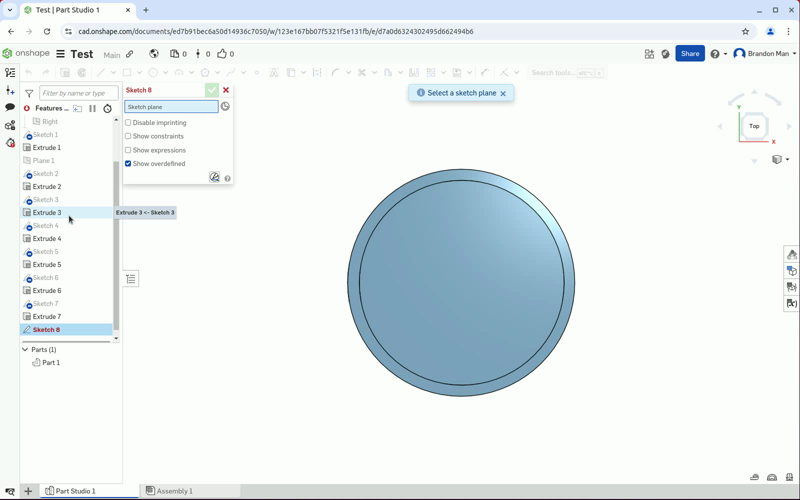
scroll(3)
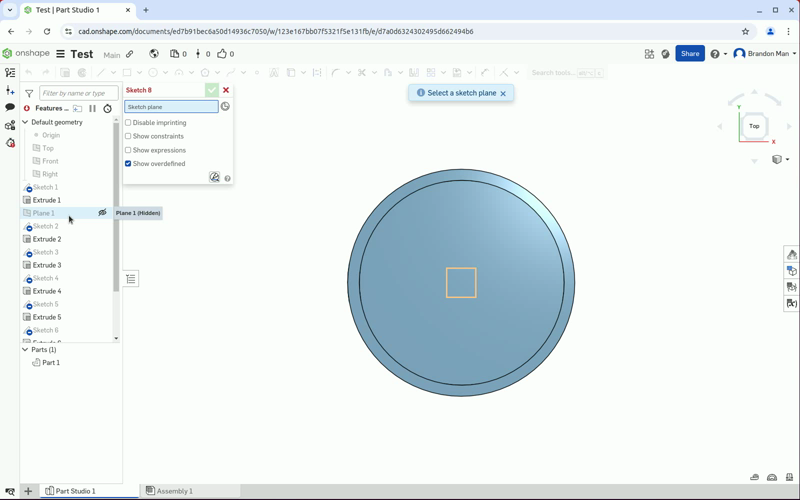
mouse_move(69, 150)
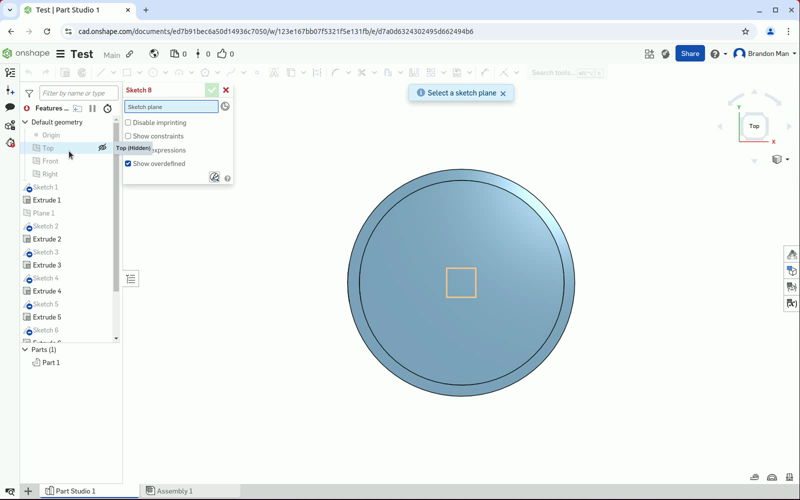
click(69, 150)
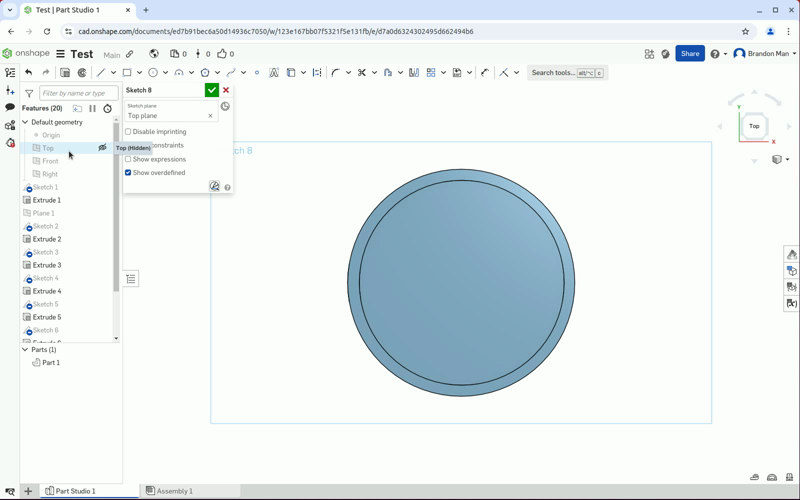
mouse_move(73, 352)
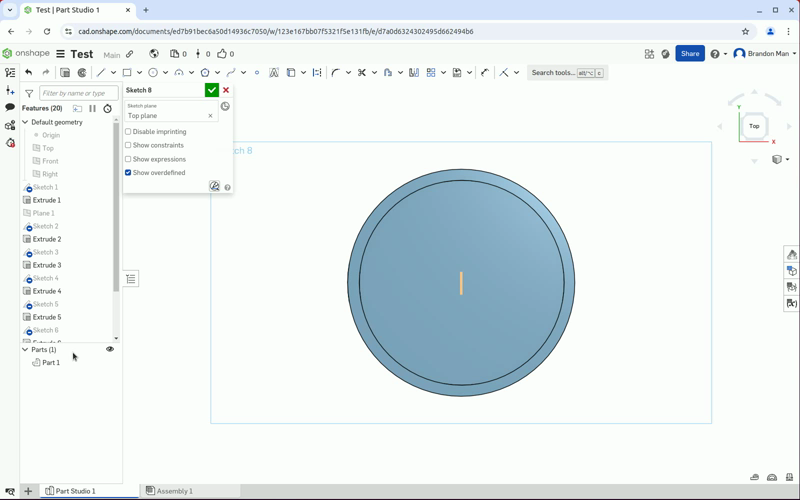
key(y)
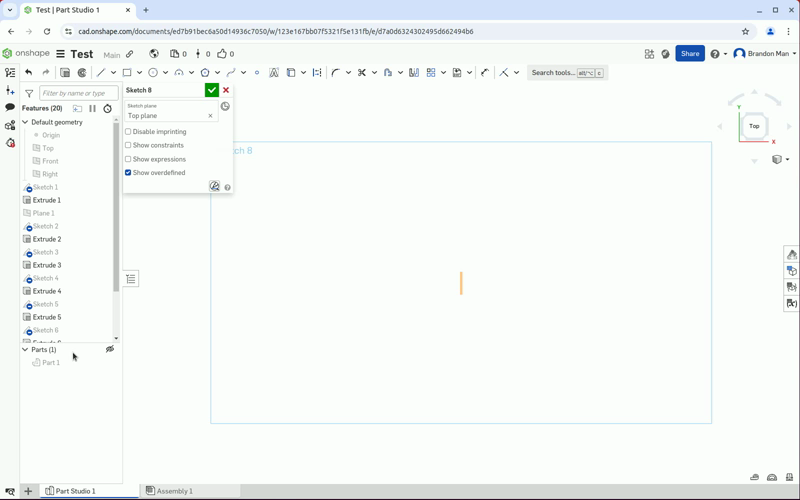
key(c)
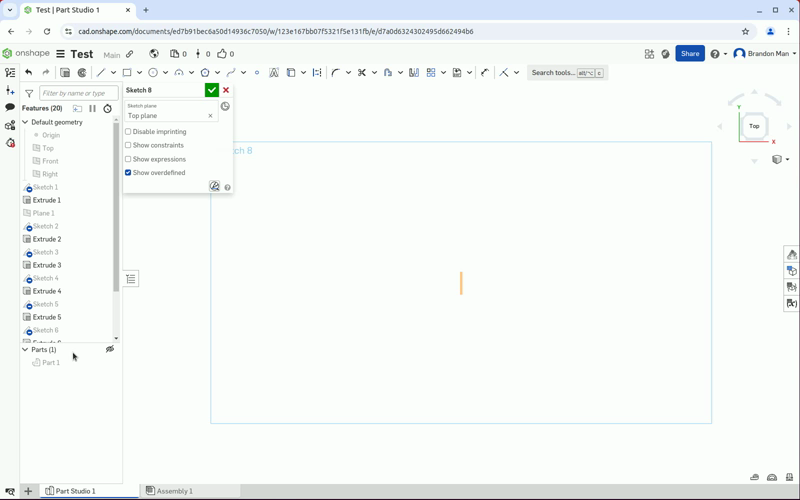
key_down(shift)
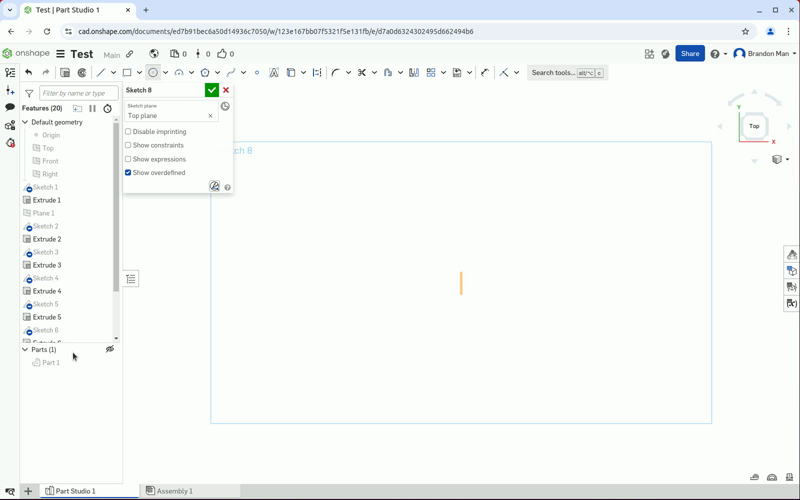
mouse_move(438, 282)
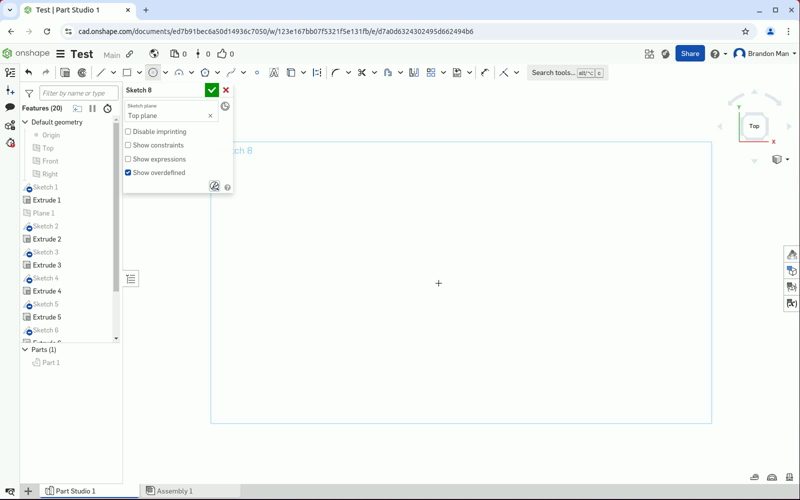
click(438, 282)
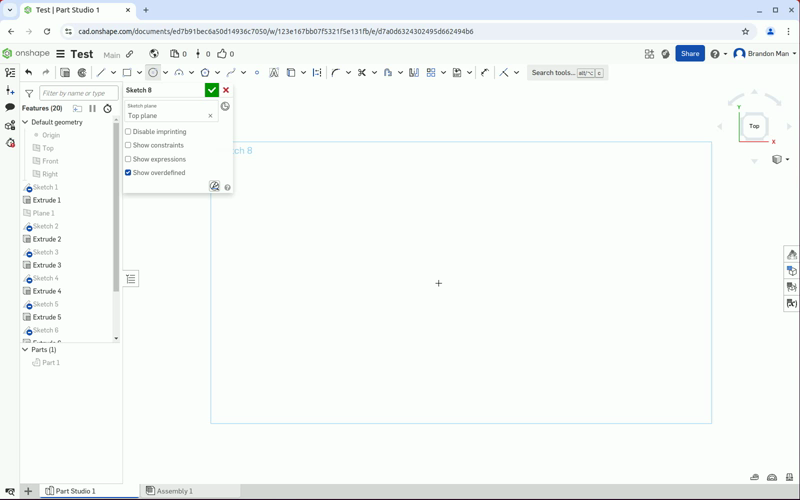
key_up(shift)
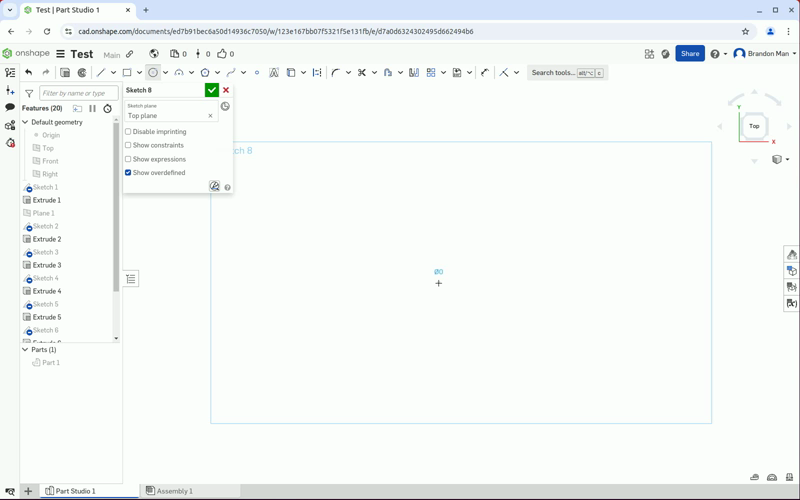
mouse_move(451, 282)
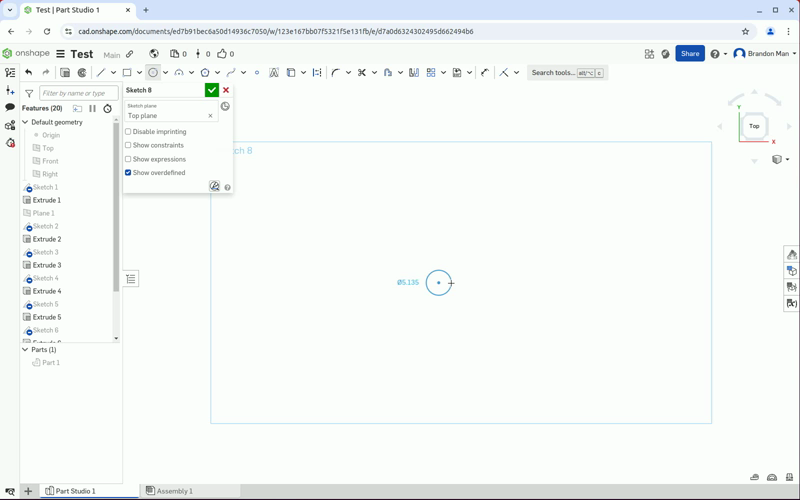
click(451, 282)
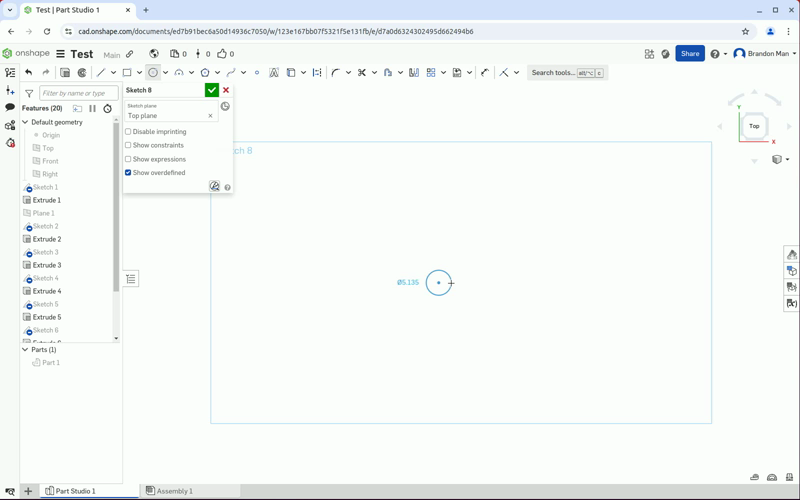
key(esc)
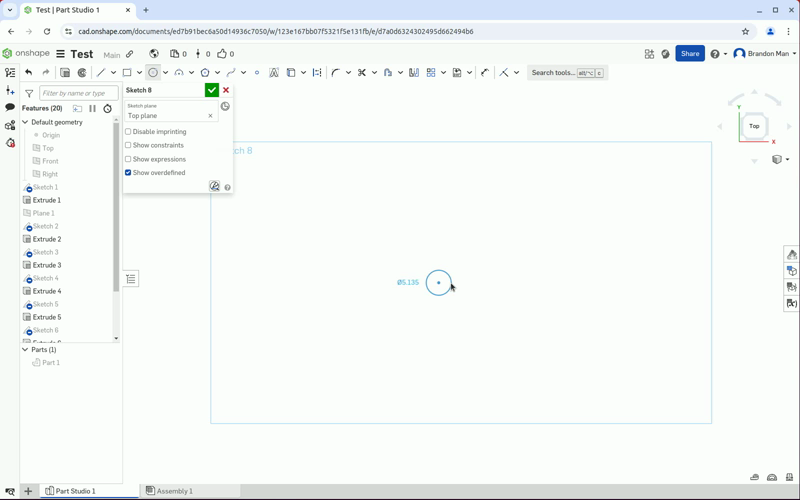
mouse_move(440, 285)
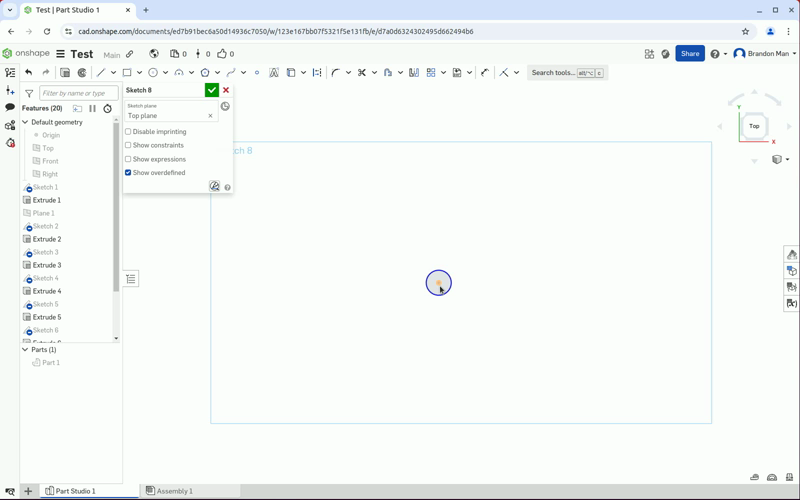
scroll(6)
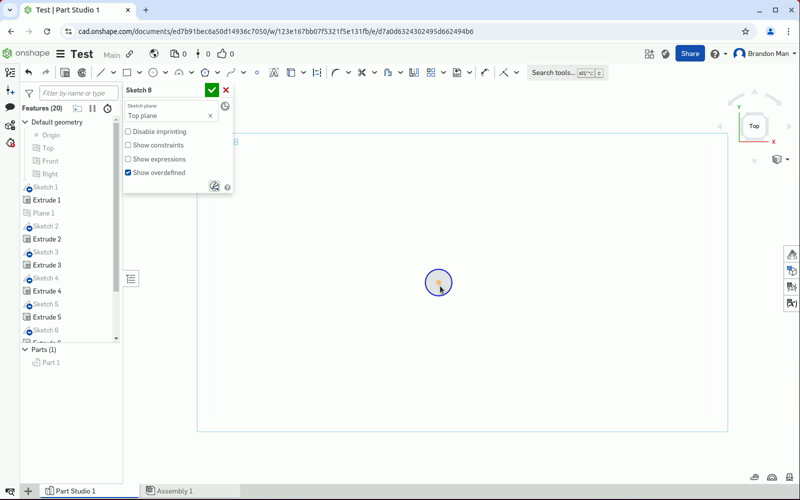
scroll(6)
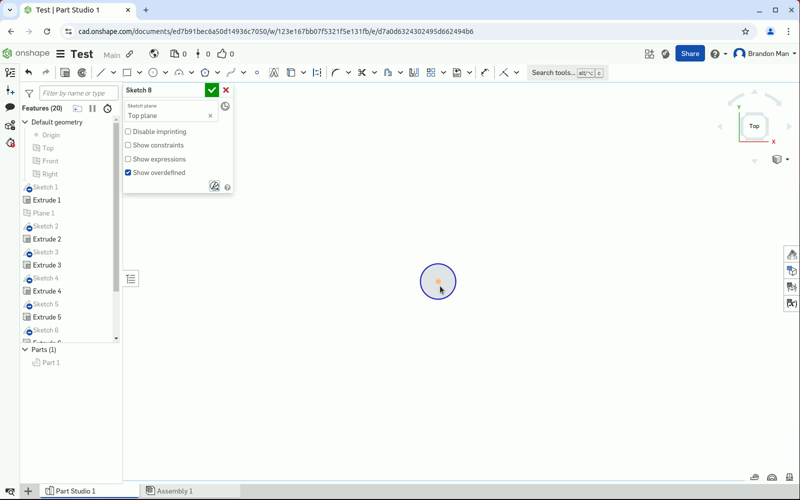
scroll(6)
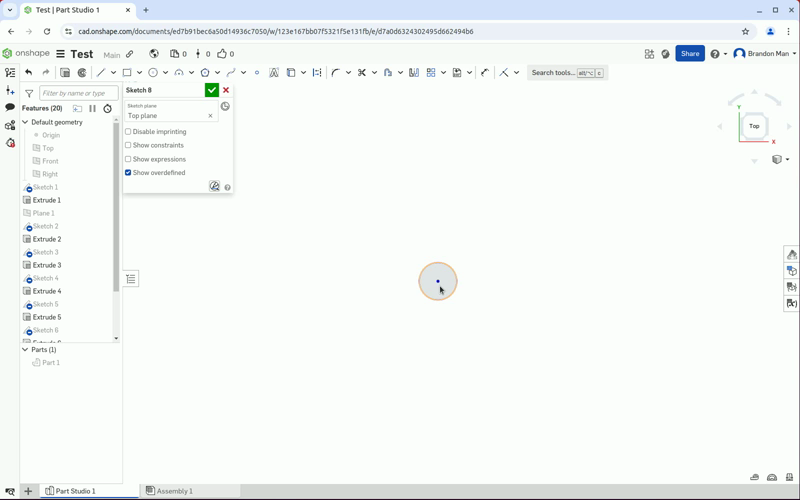
scroll(6)
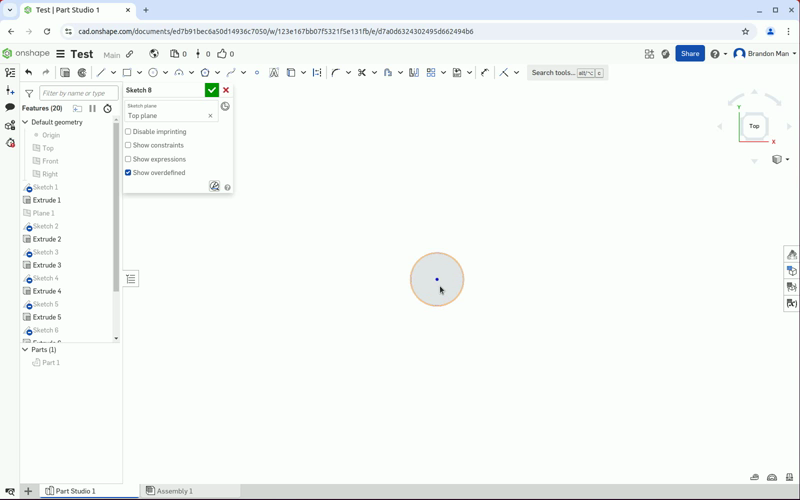
scroll(6)
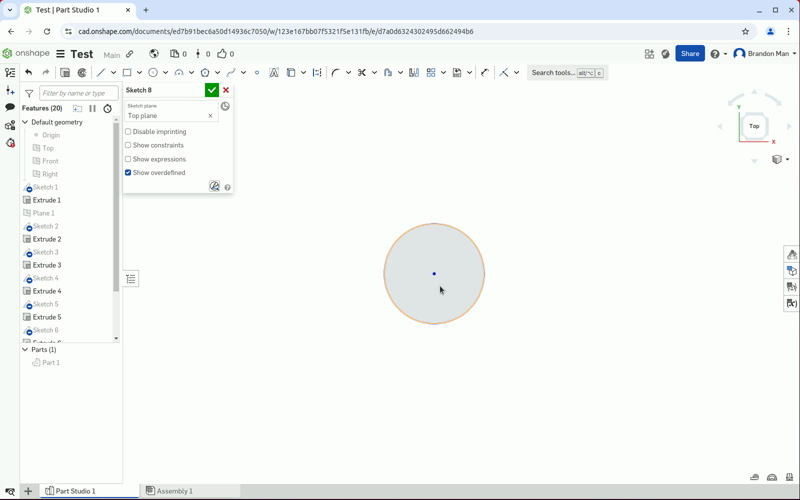
scroll(6)
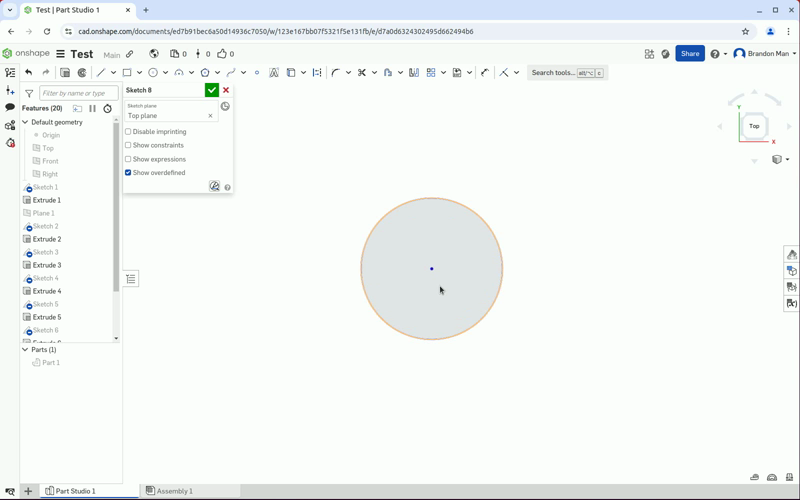
scroll(6)
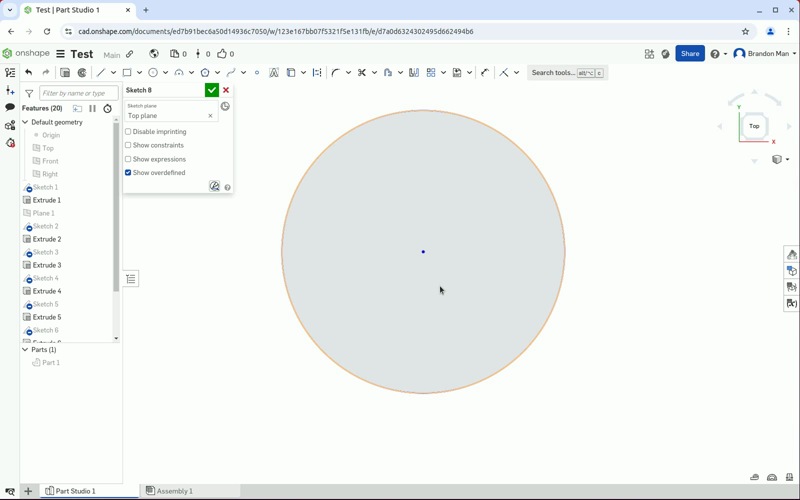
click(440, 285)
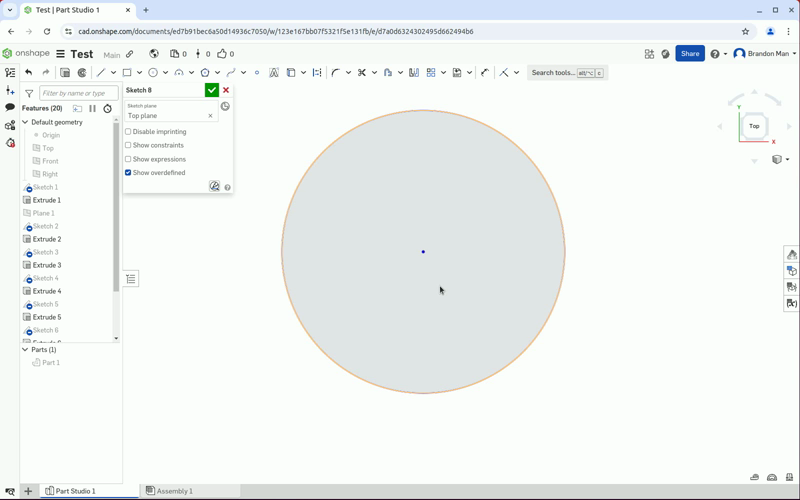
scroll(-6)
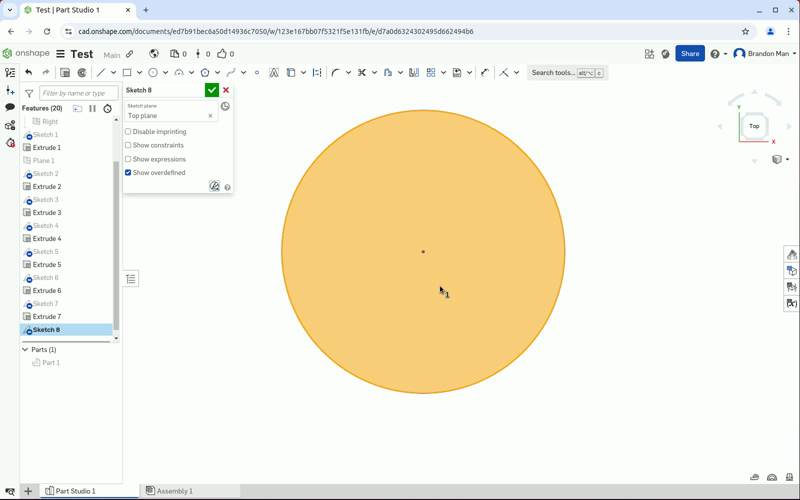
scroll(-6)
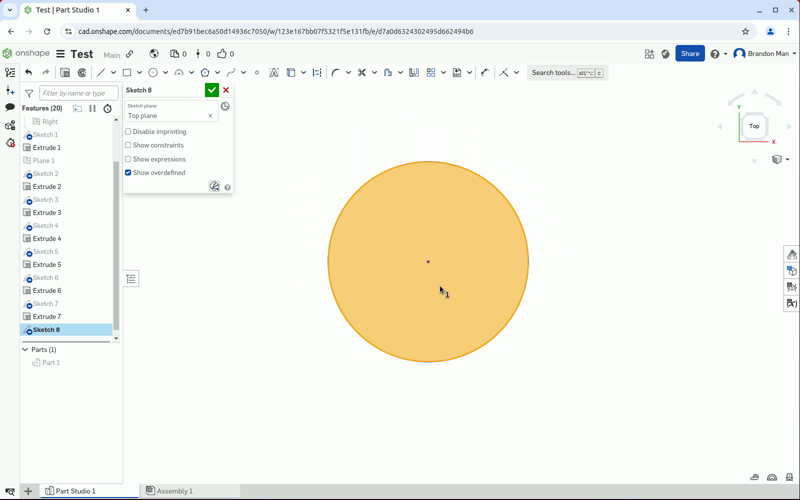
scroll(-6)
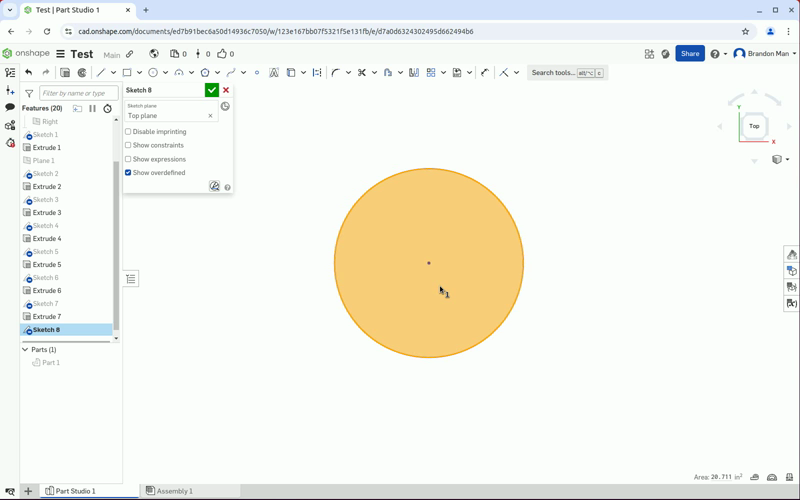
scroll(-6)
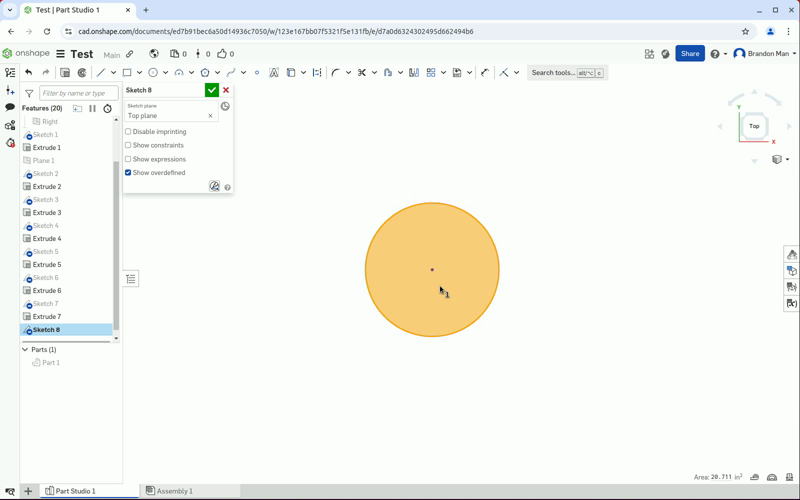
scroll(-6)
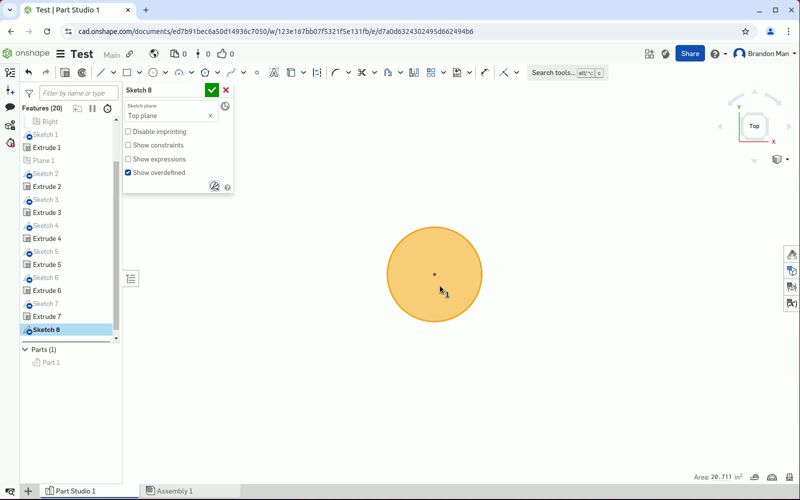
scroll(-6)
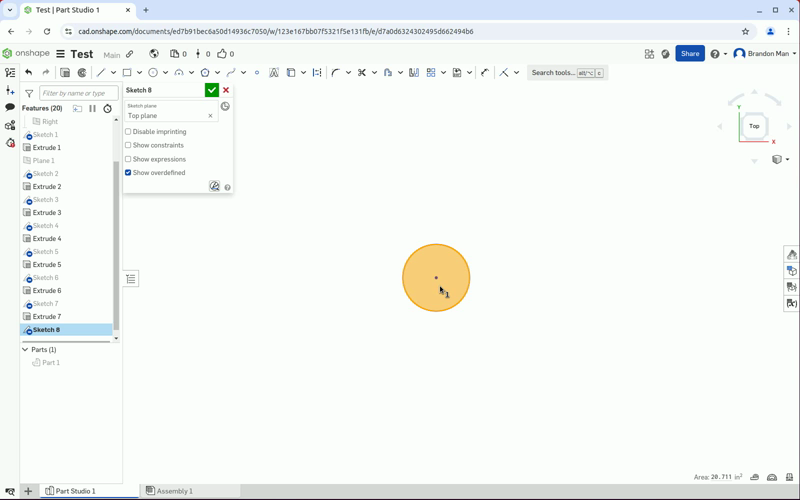
scroll(-6)
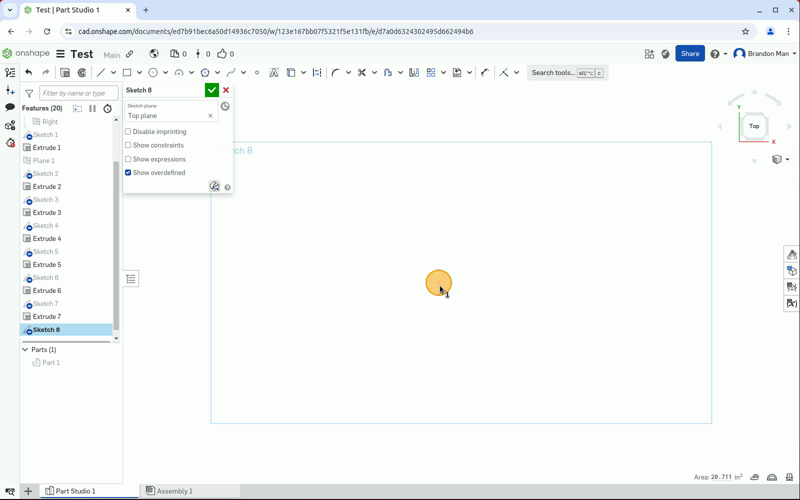
mouse_move(73, 352)
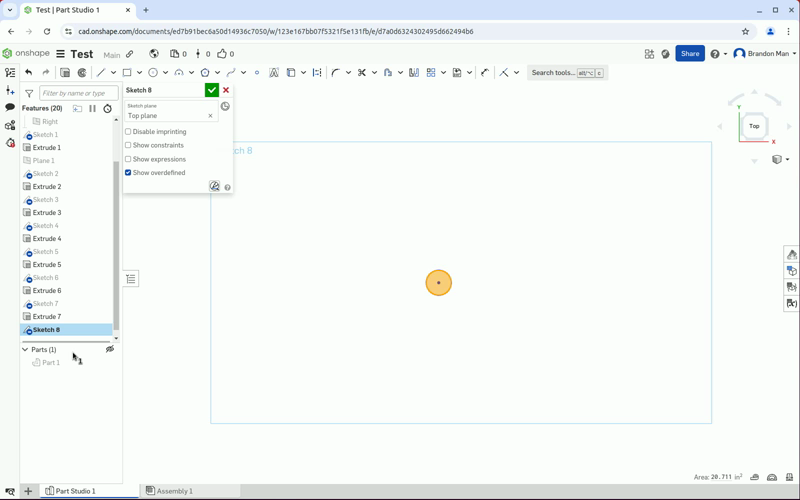
key(shift+y)
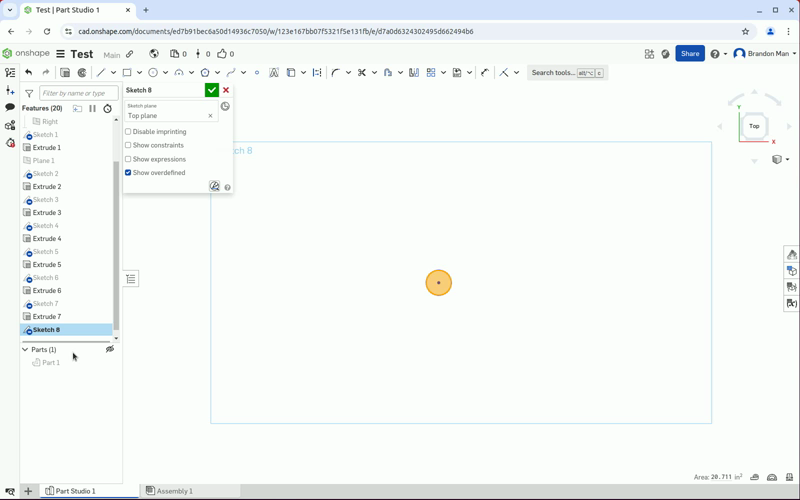
key(shift+e)
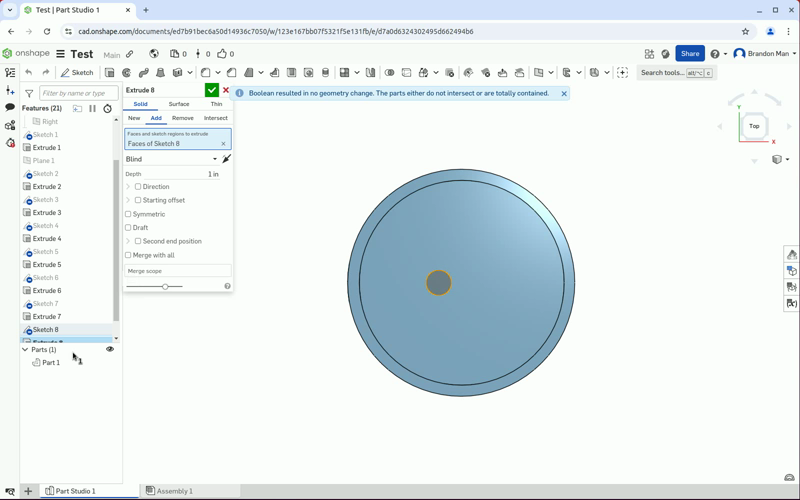
mouse_move(143, 106)
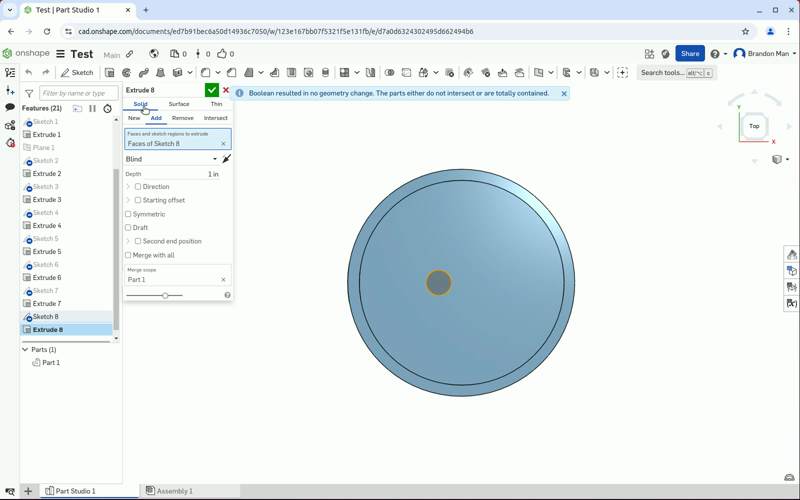
click(143, 106)
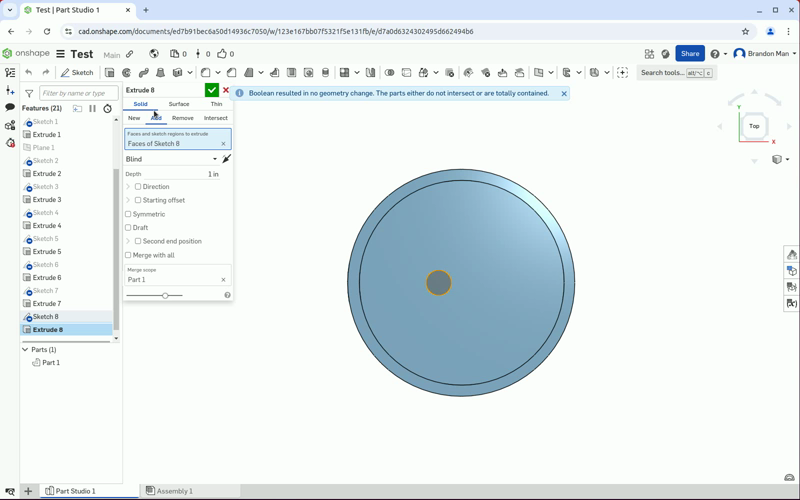
mouse_move(186, 120)
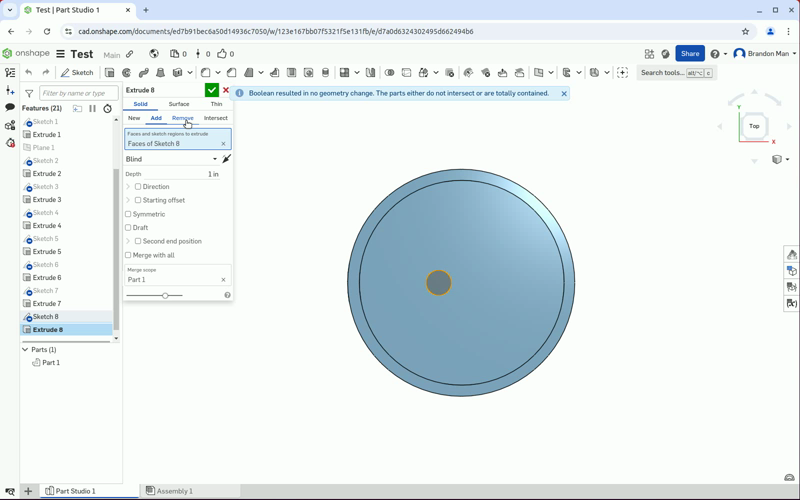
click(186, 120)
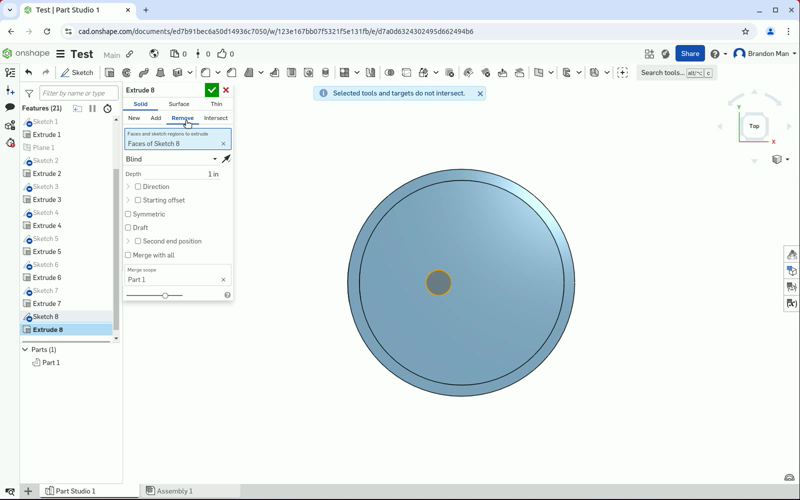
key(tab, 4)
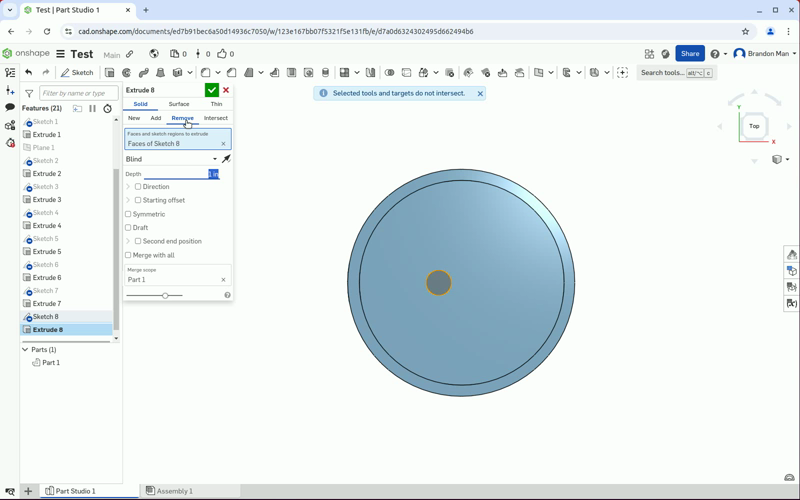
text(-2.889)
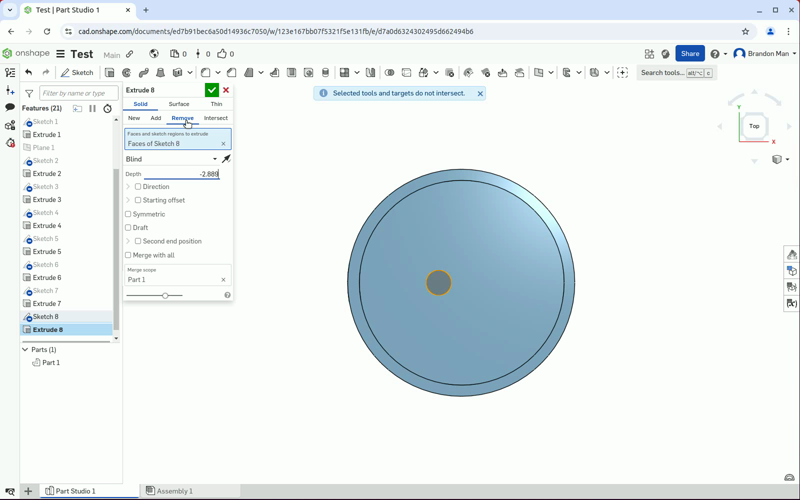
key(tab, 6)
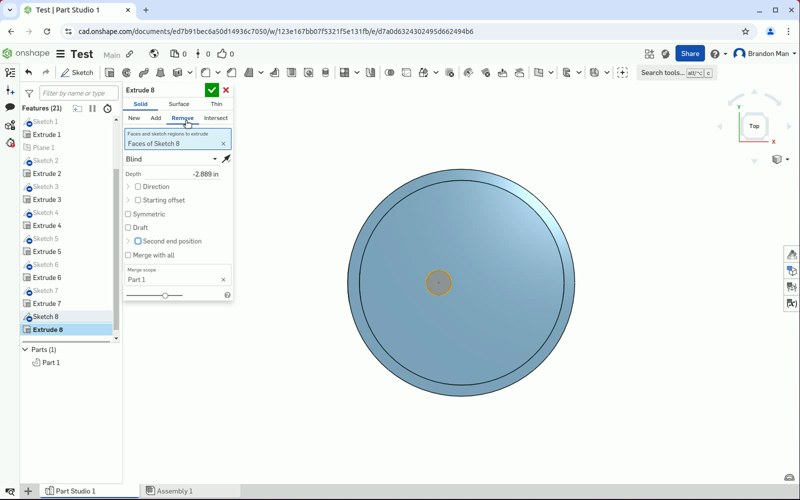
key(space)
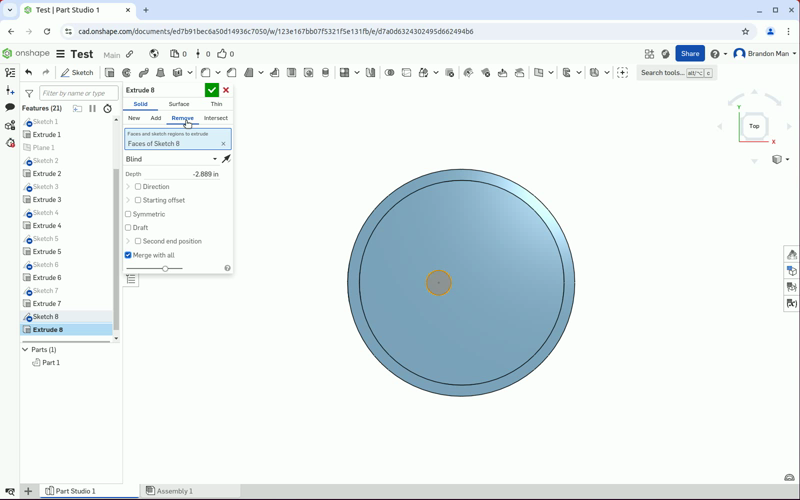
key(enter)
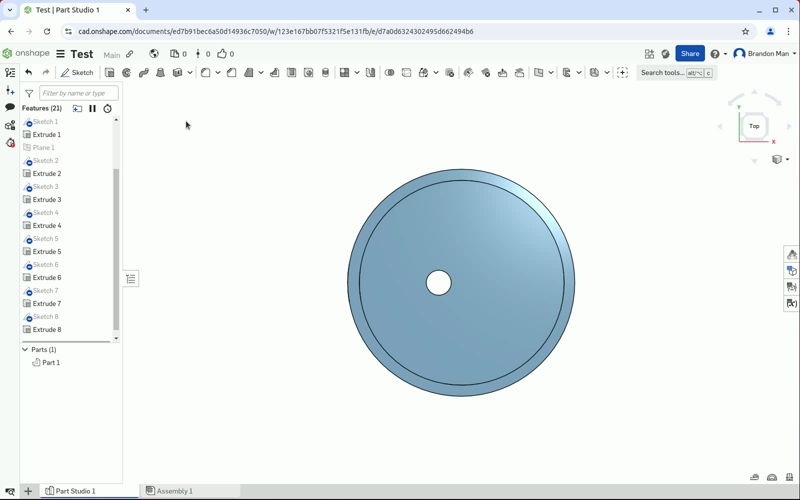
key(shift+h)
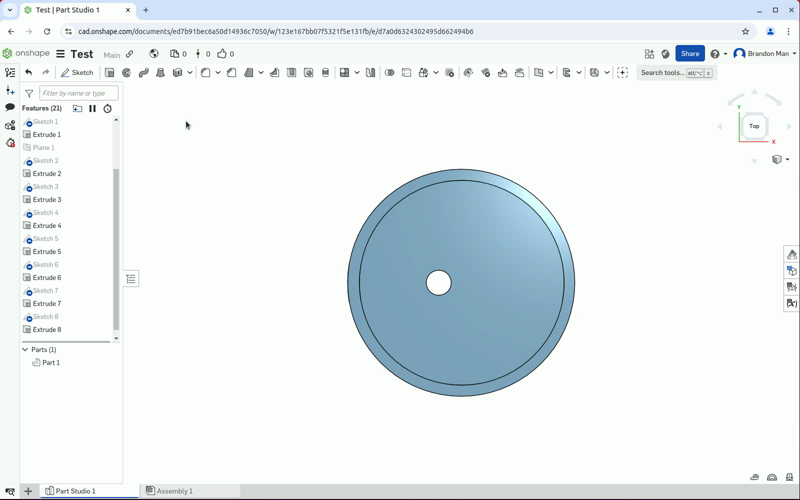
key(shift+h)
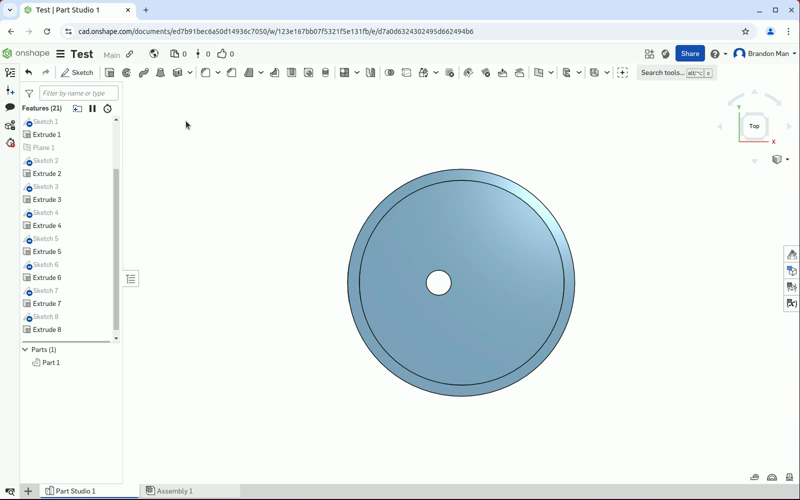
mouse_move(69, 124)
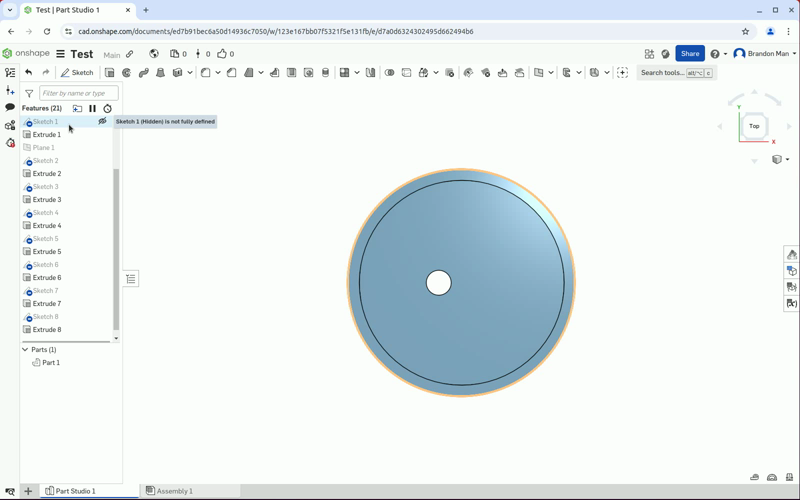
click(69, 124)
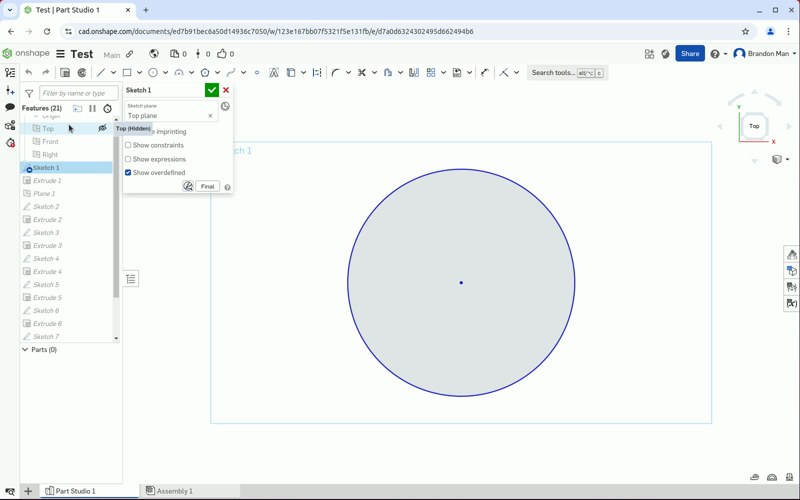
mouse_move(229, 92)
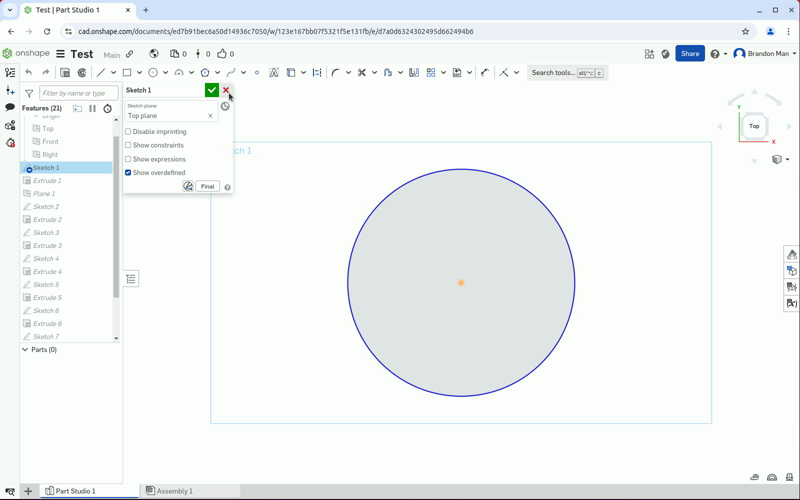
click(229, 92)
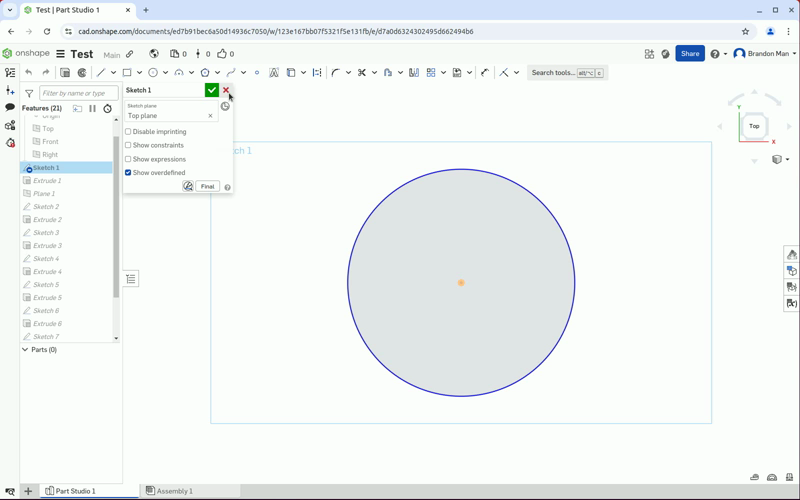
key(shift+s)
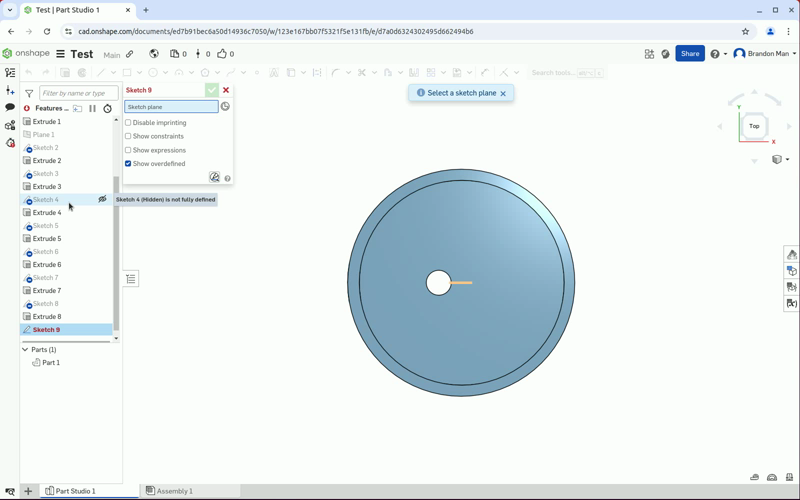
scroll(3)
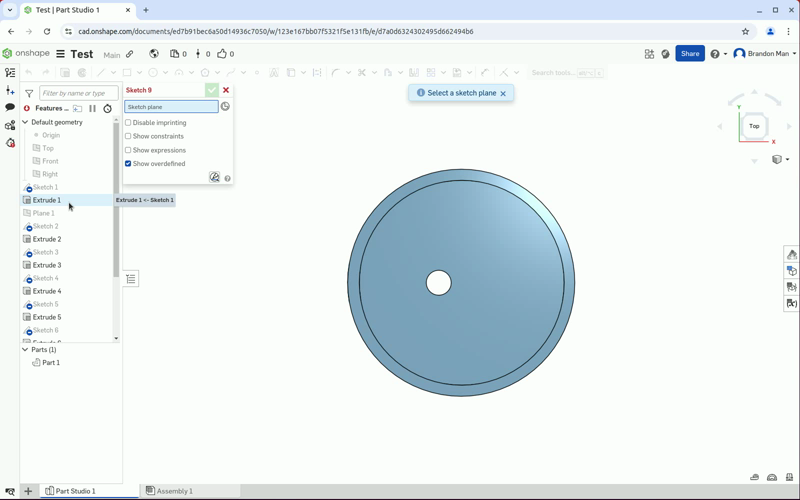
mouse_move(69, 150)
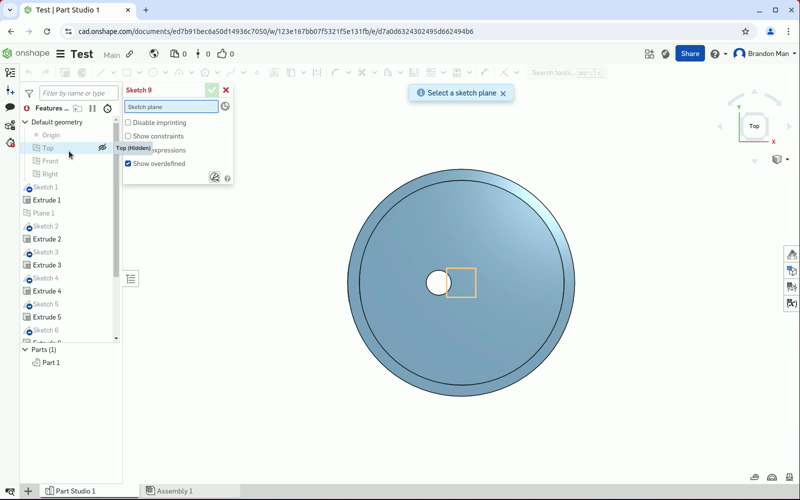
click(69, 150)
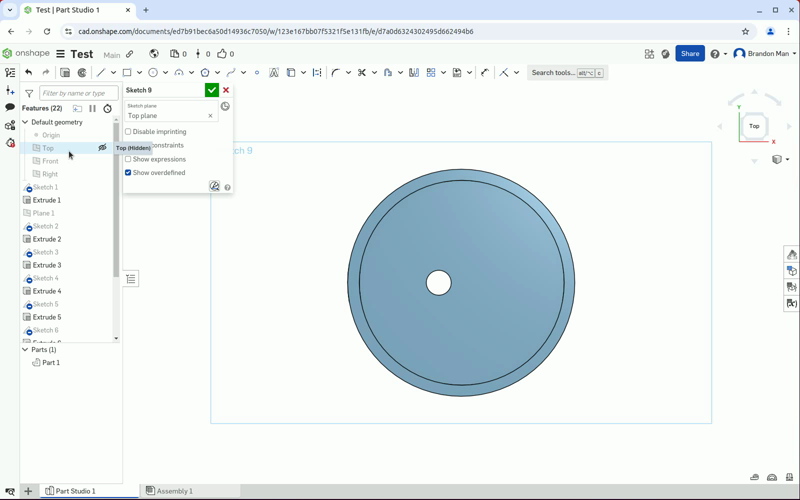
mouse_move(73, 352)
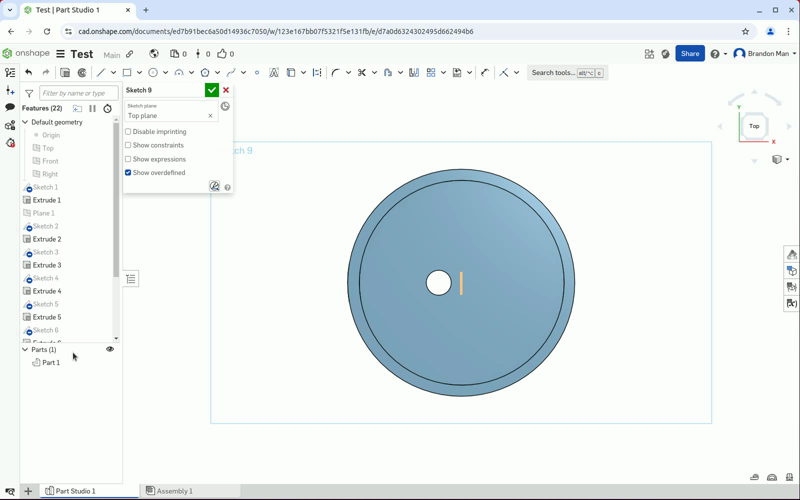
key(y)
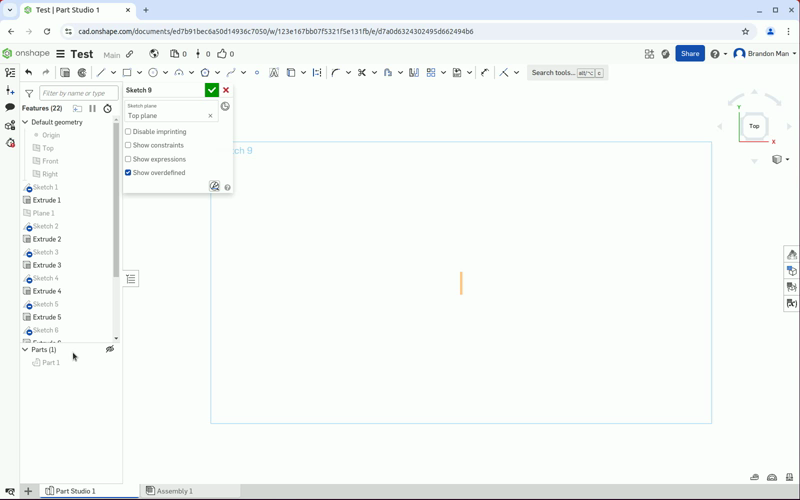
key(c)
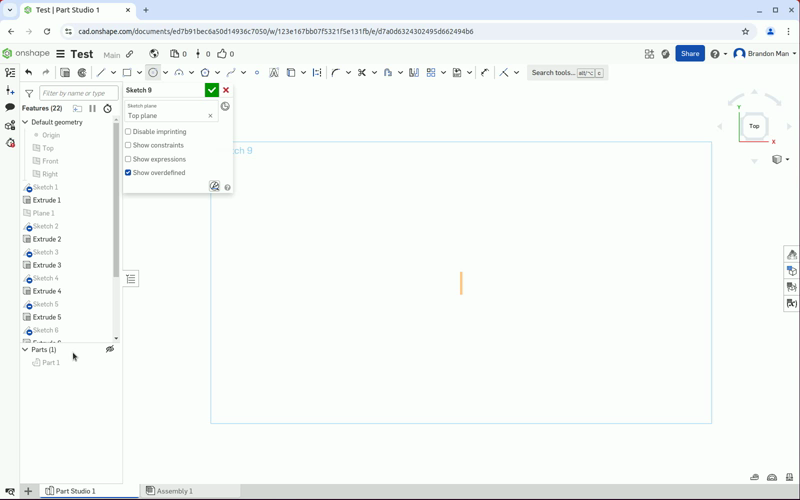
key_down(shift)
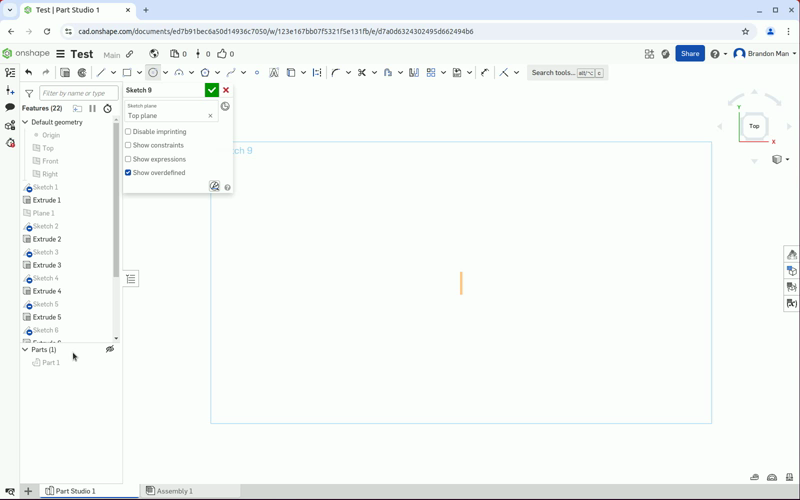
mouse_move(485, 282)
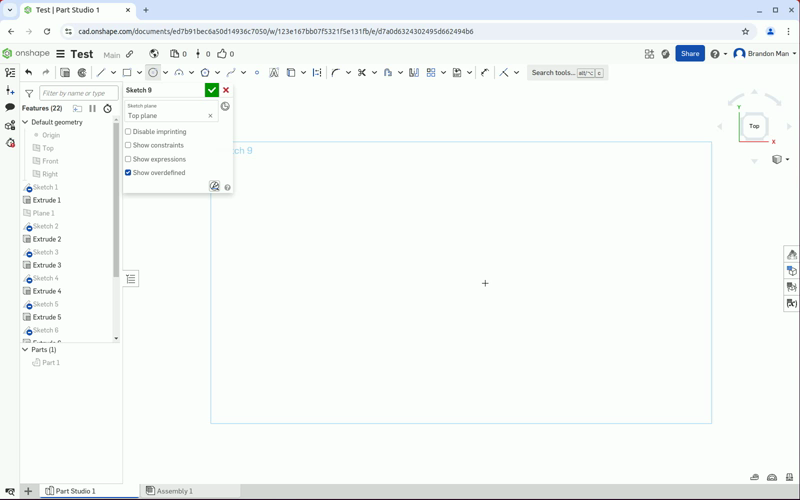
click(485, 282)
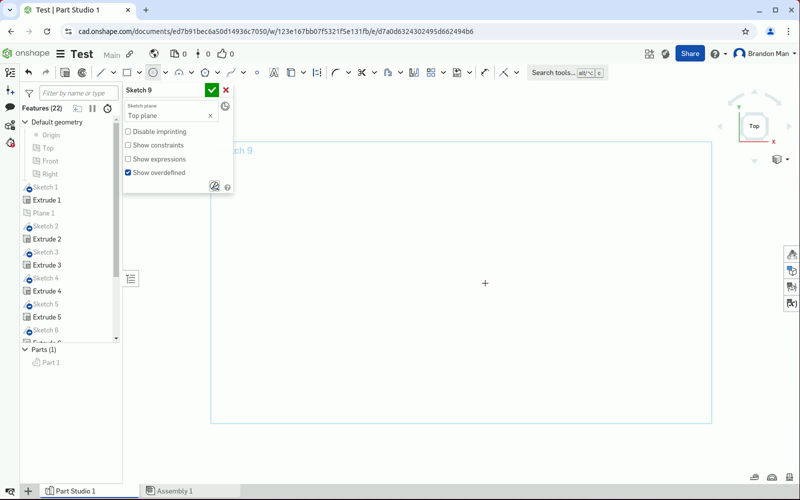
key_up(shift)
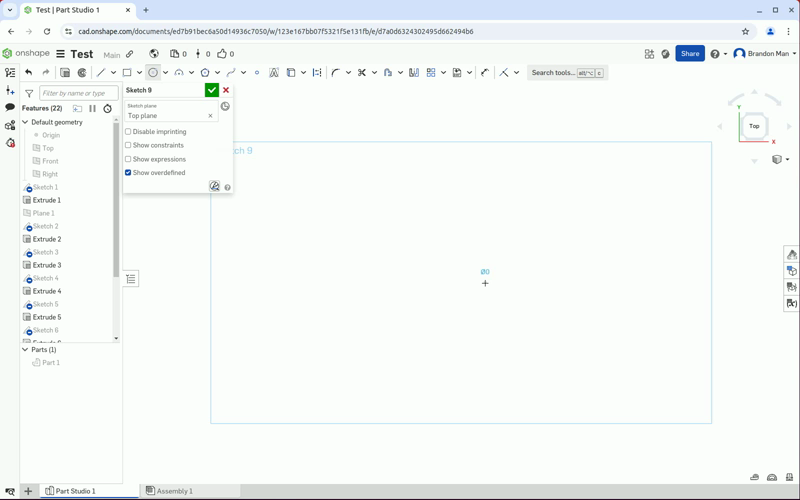
mouse_move(498, 282)
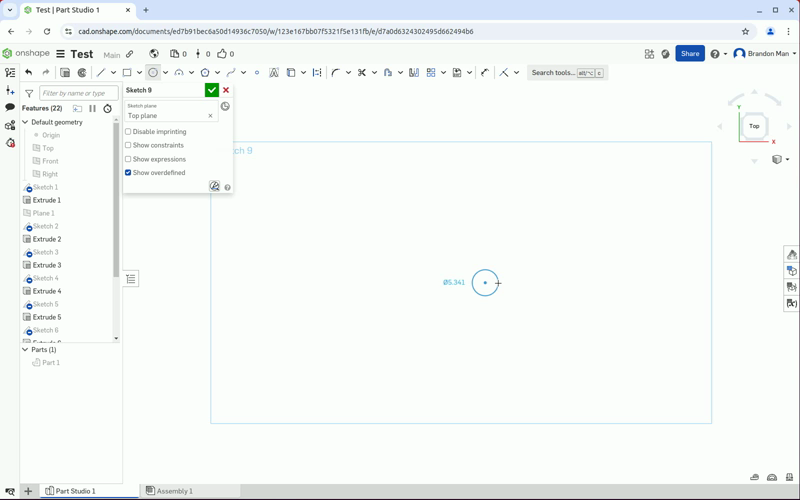
click(498, 282)
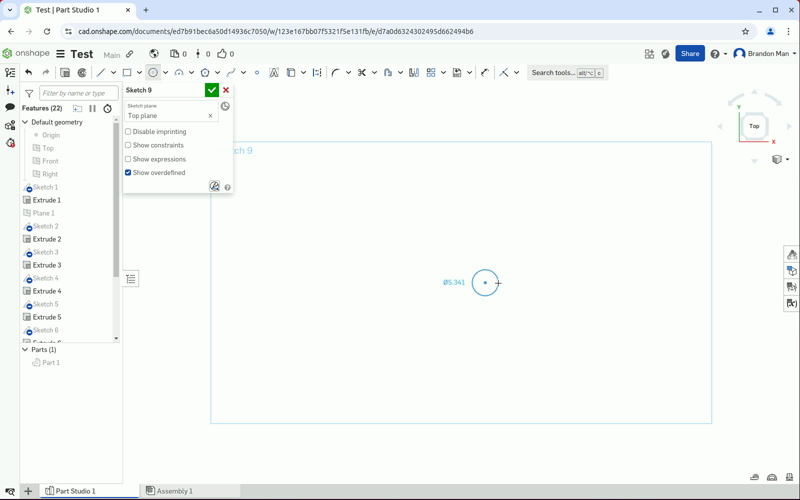
key(esc)
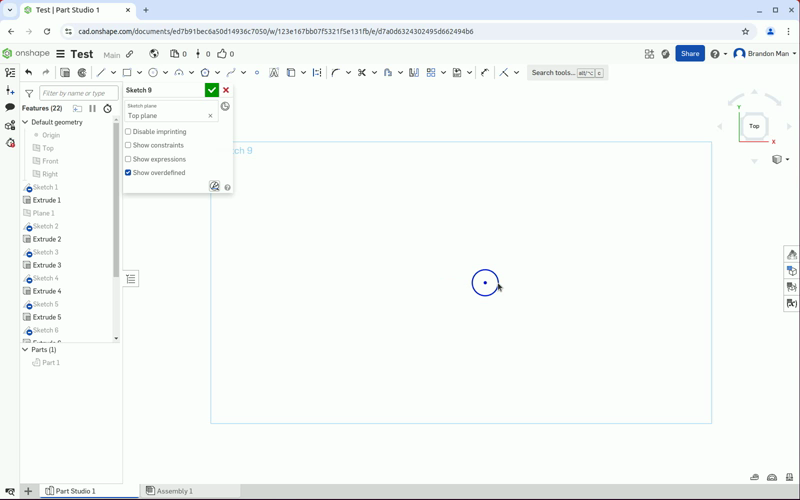
mouse_move(485, 294)
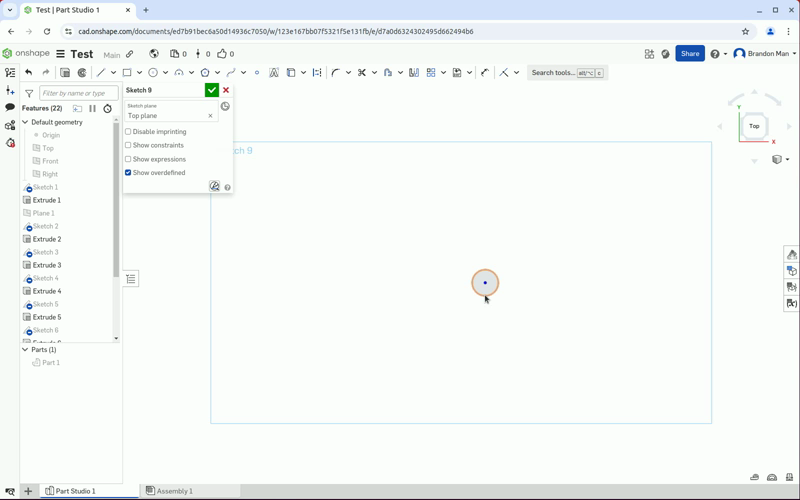
scroll(6)
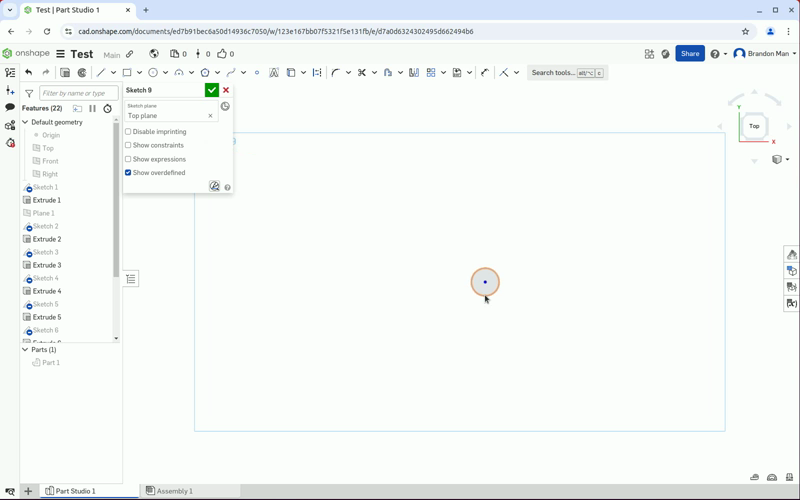
scroll(6)
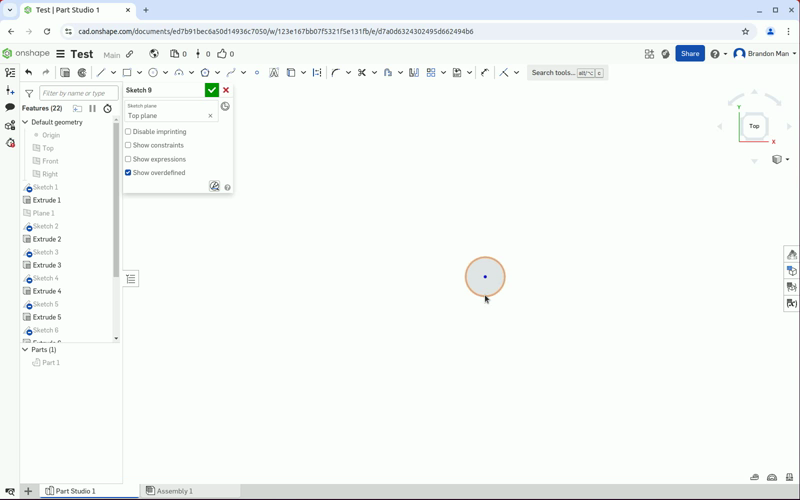
scroll(6)
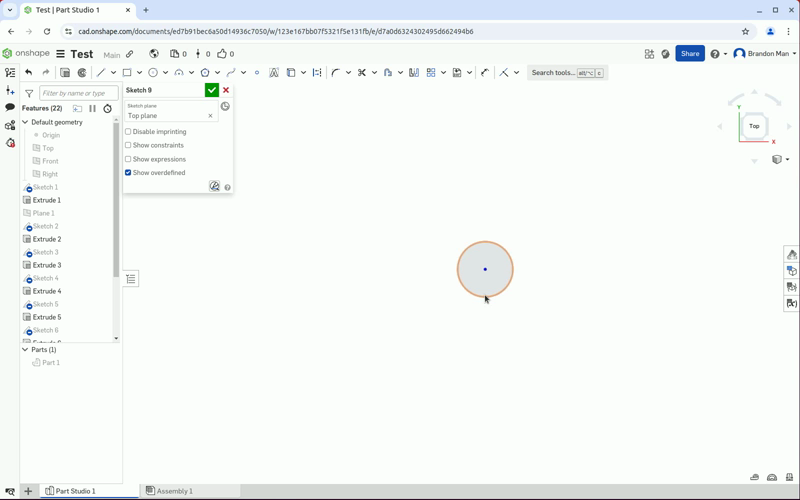
scroll(6)
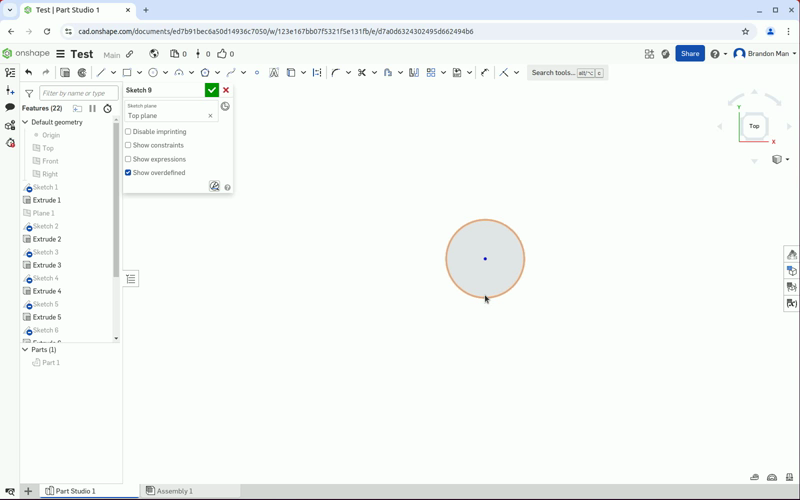
scroll(6)
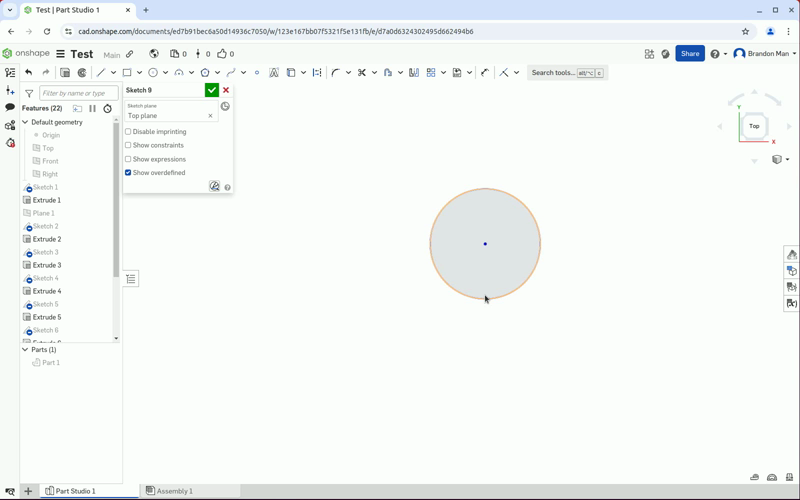
scroll(6)
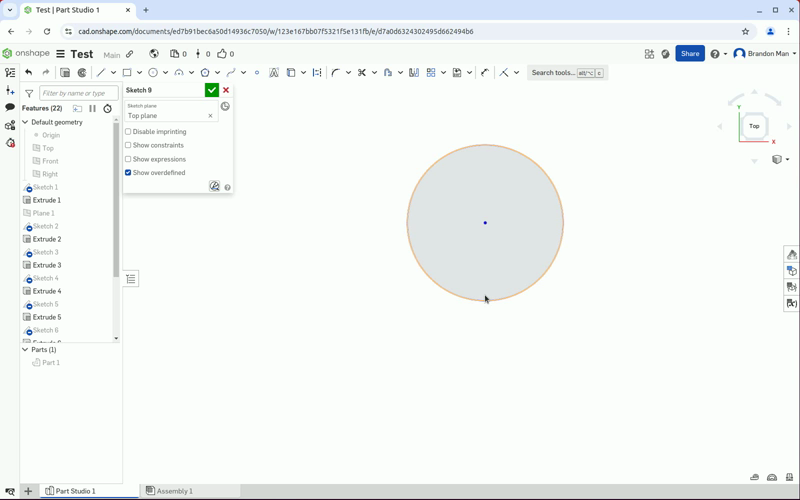
scroll(6)
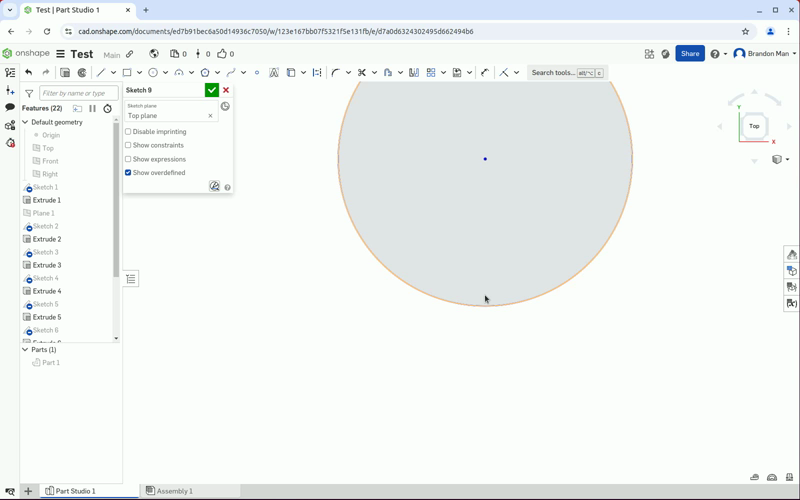
click(485, 294)
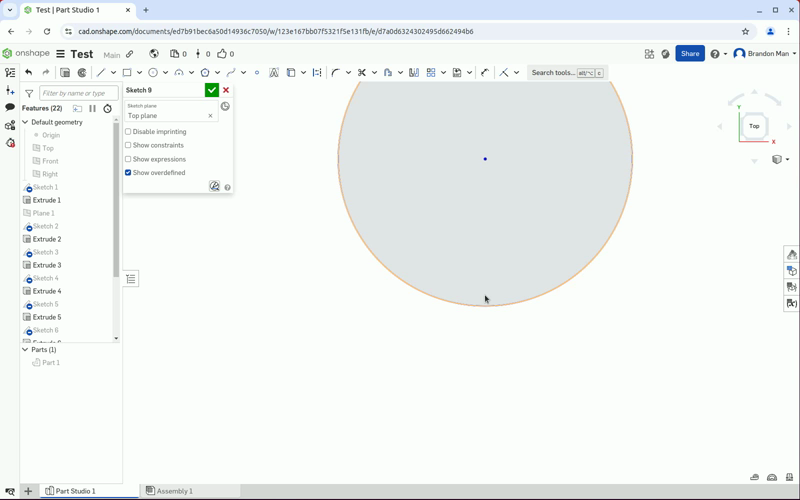
scroll(-6)
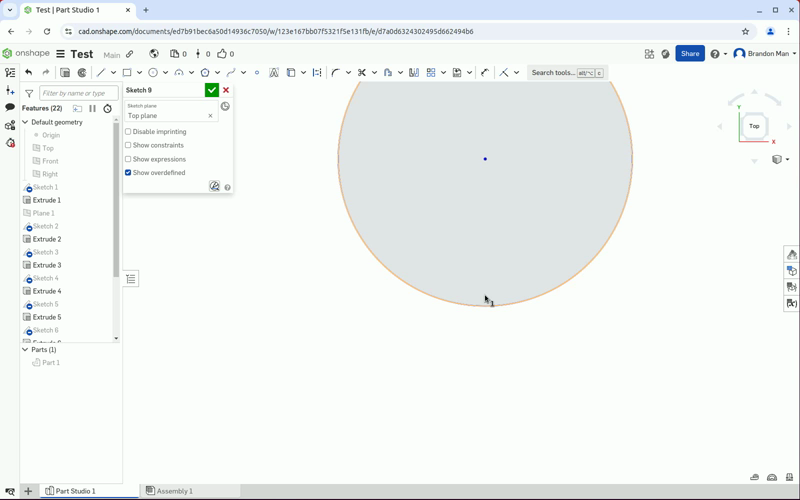
scroll(-6)
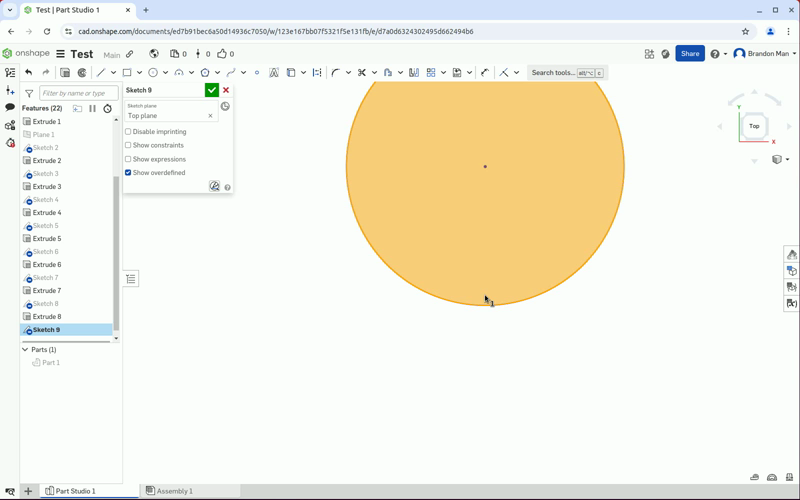
scroll(-6)
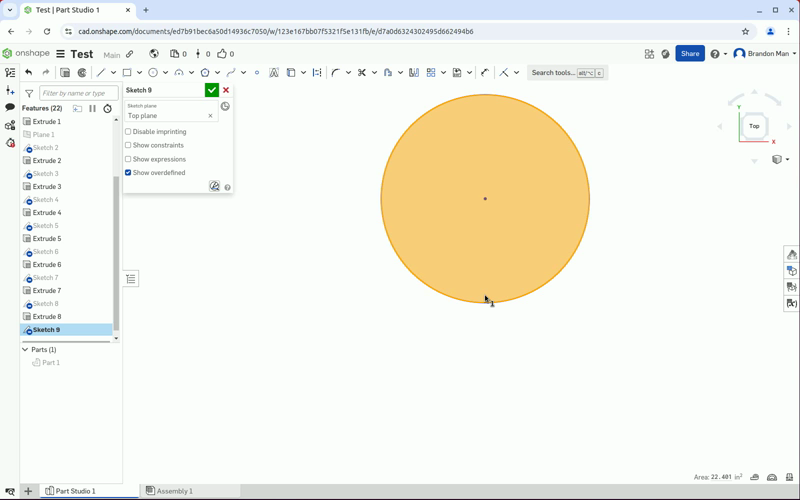
scroll(-6)
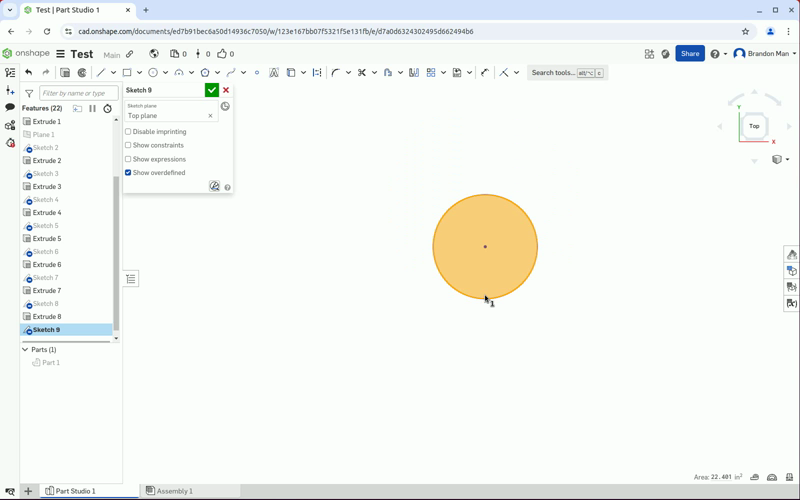
scroll(-6)
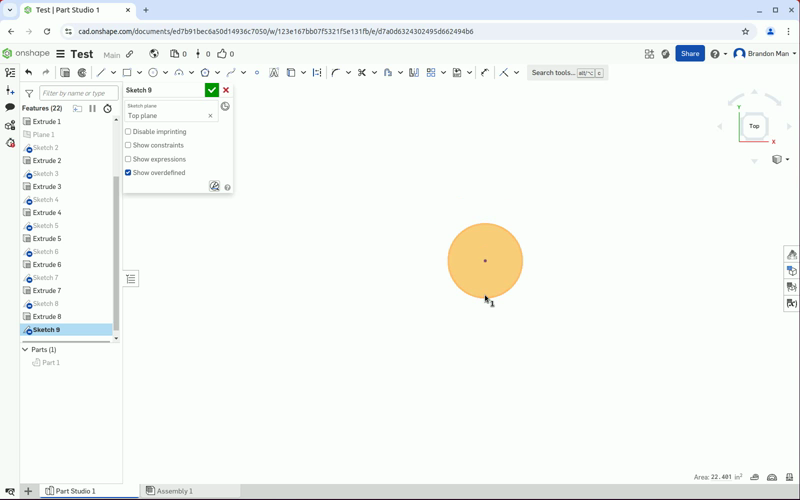
scroll(-6)
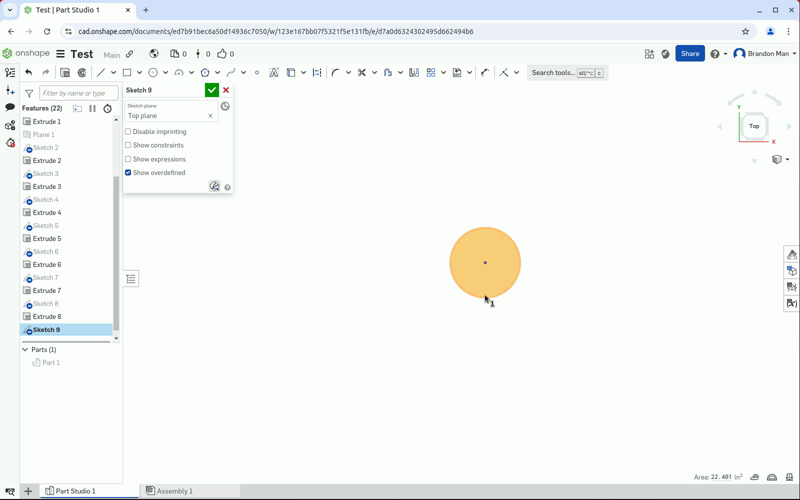
scroll(-6)
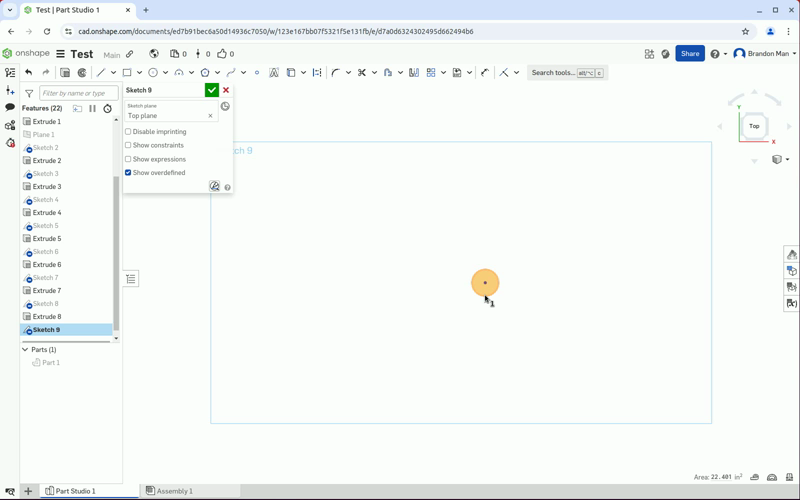
mouse_move(73, 352)
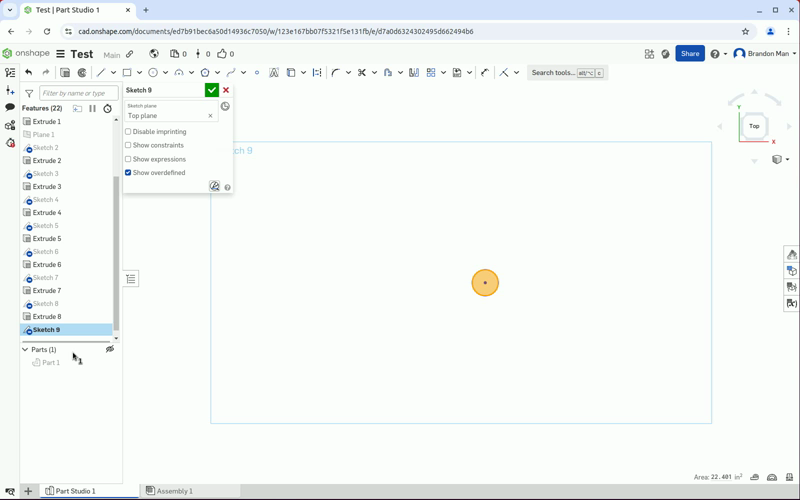
key(shift+y)
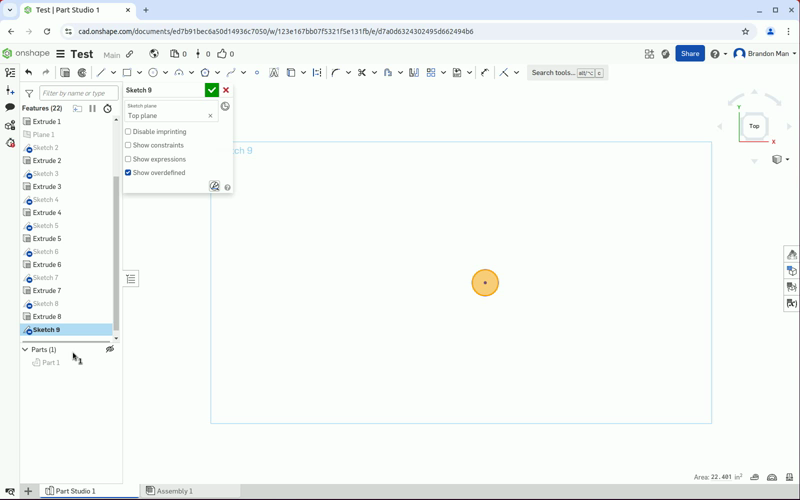
key(shift+e)
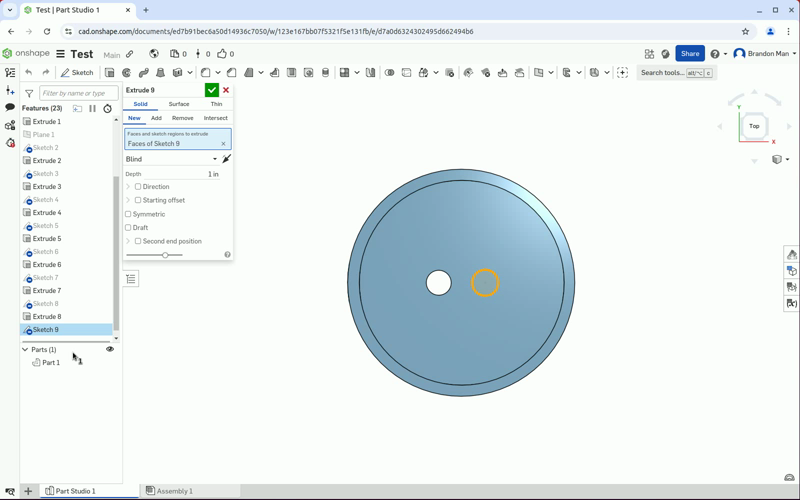
mouse_move(143, 106)
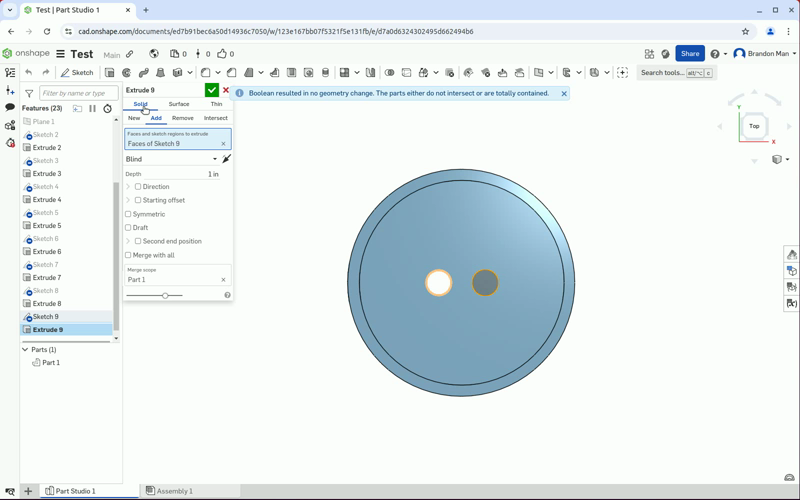
click(143, 106)
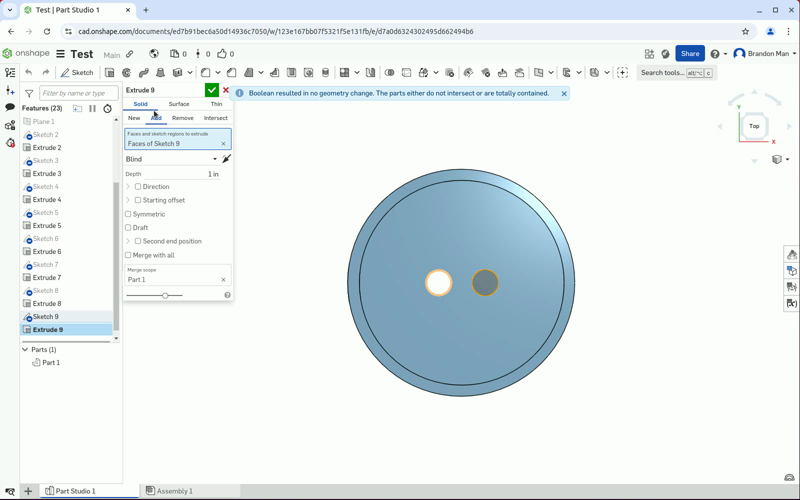
mouse_move(186, 120)
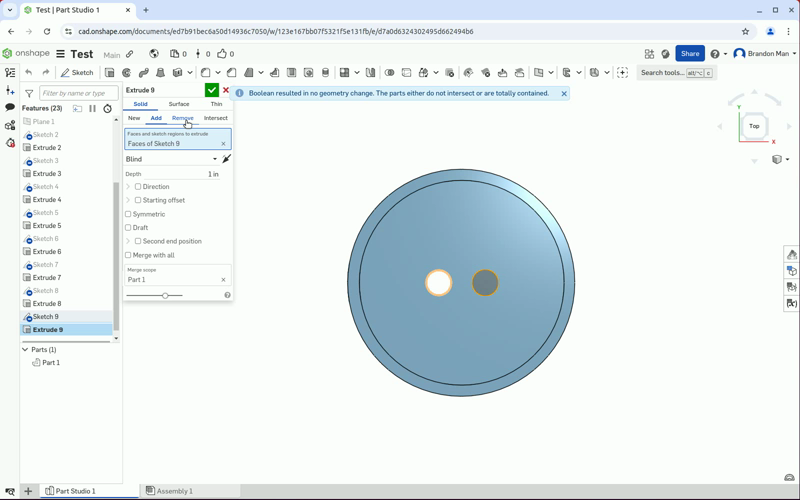
click(186, 120)
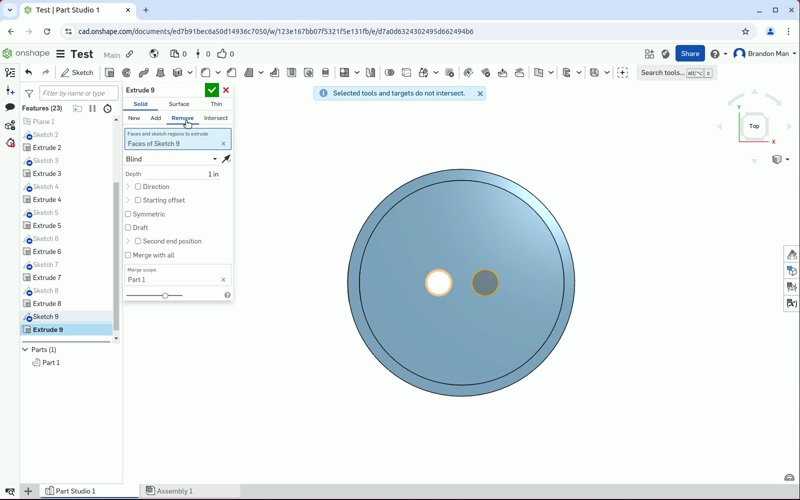
key(tab, 4)
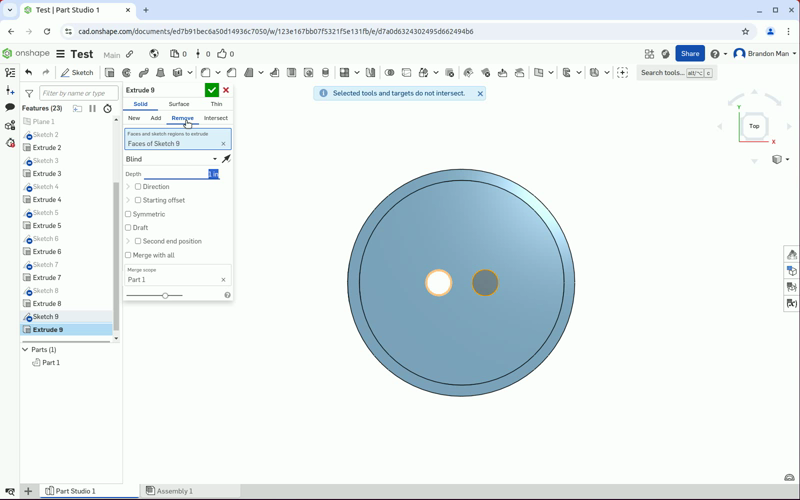
text(-2.889)
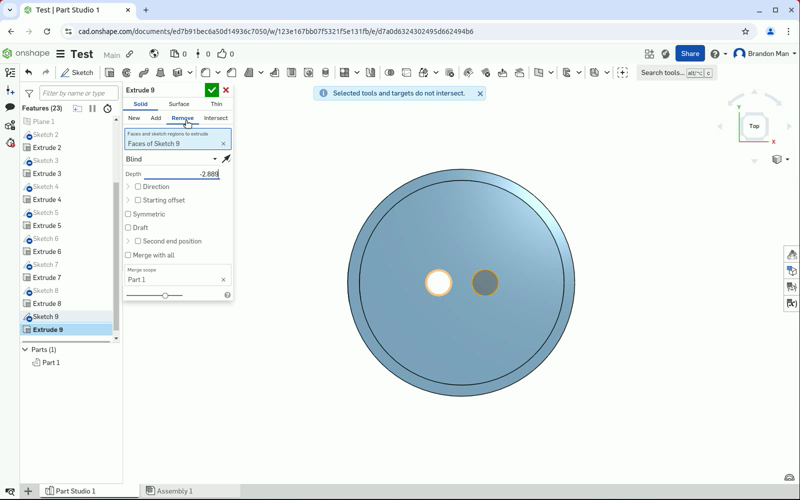
key(tab, 6)
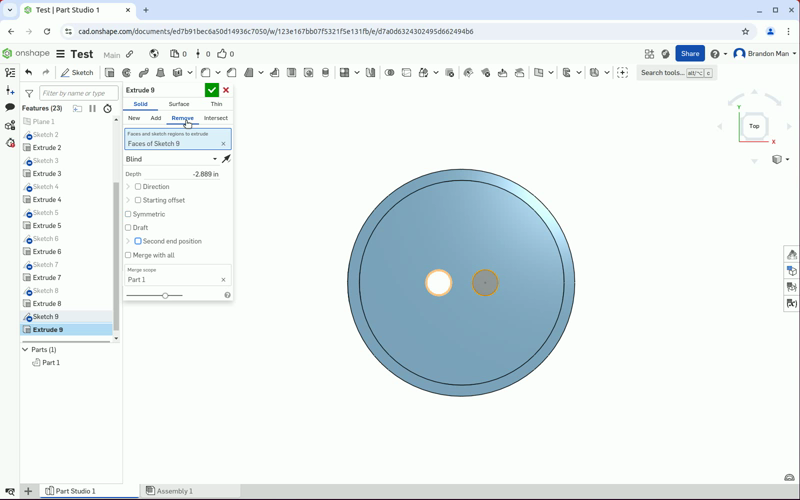
key(space)
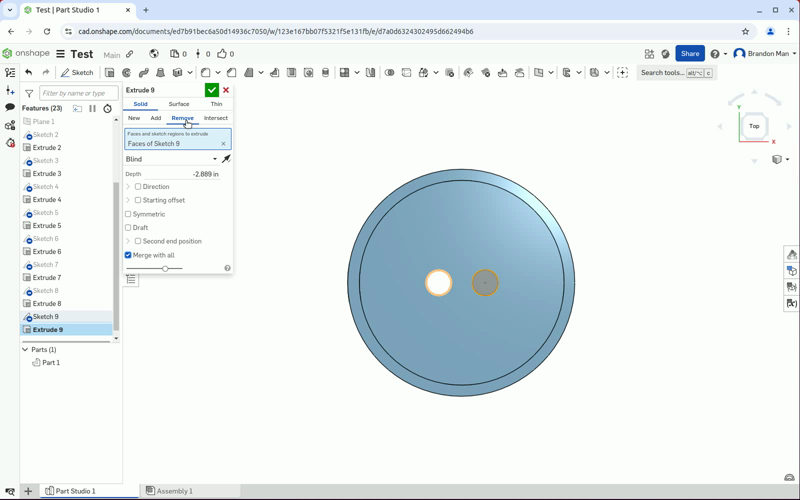
key(enter)
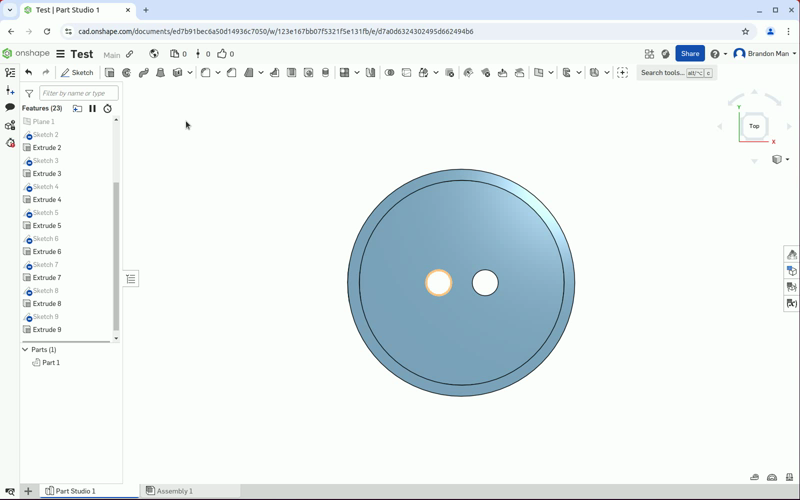
key(shift+h)
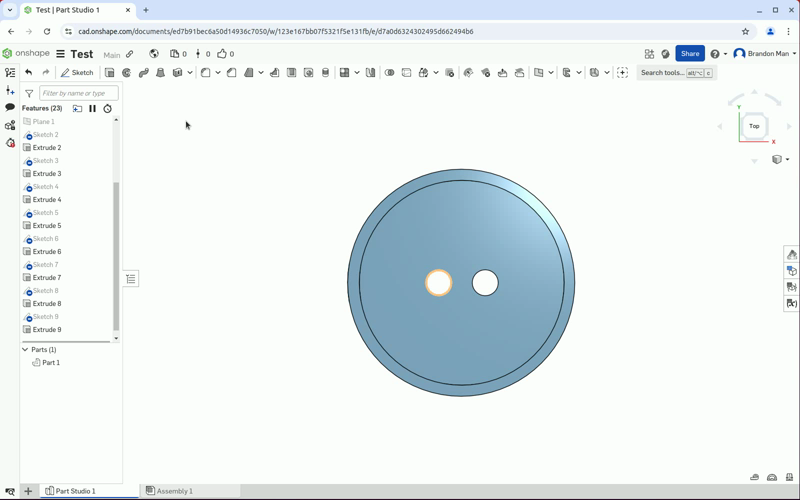
key(shift+h)
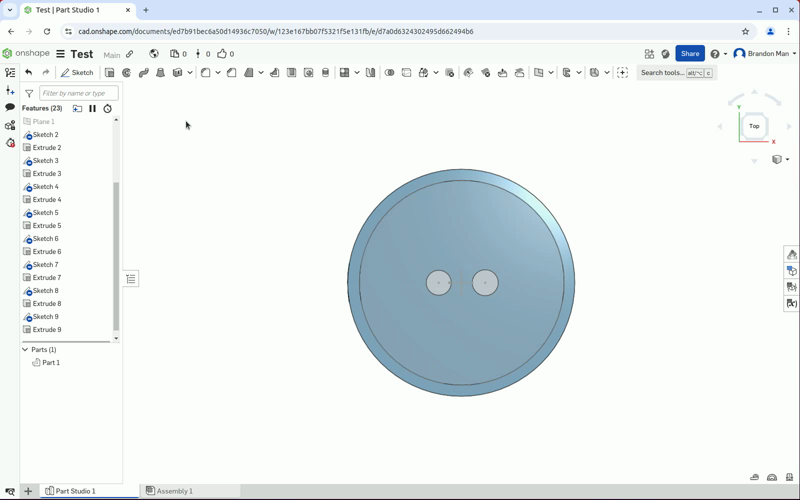
key(shift+7)
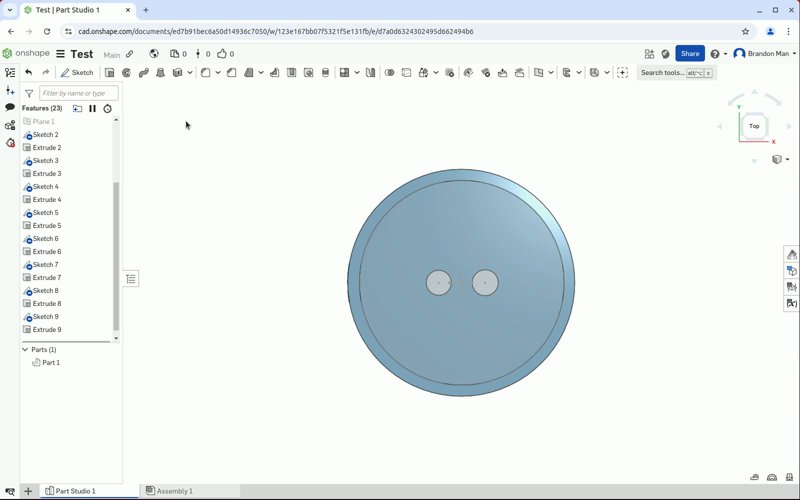
key(up, 3)
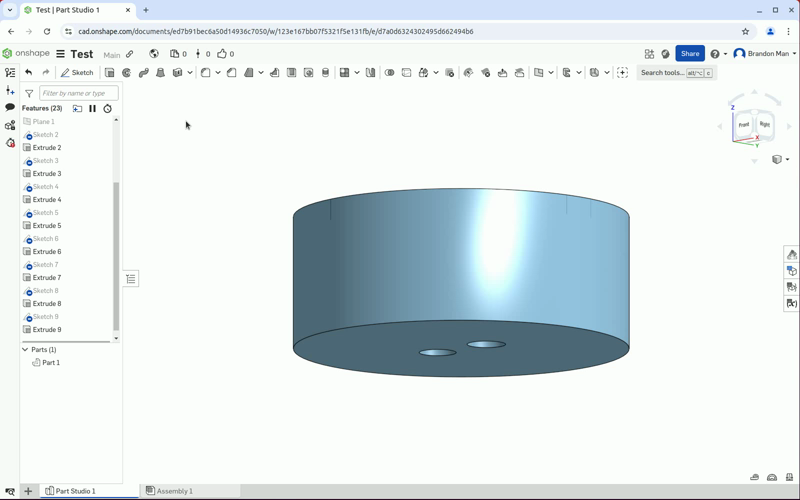
key(left, 3)
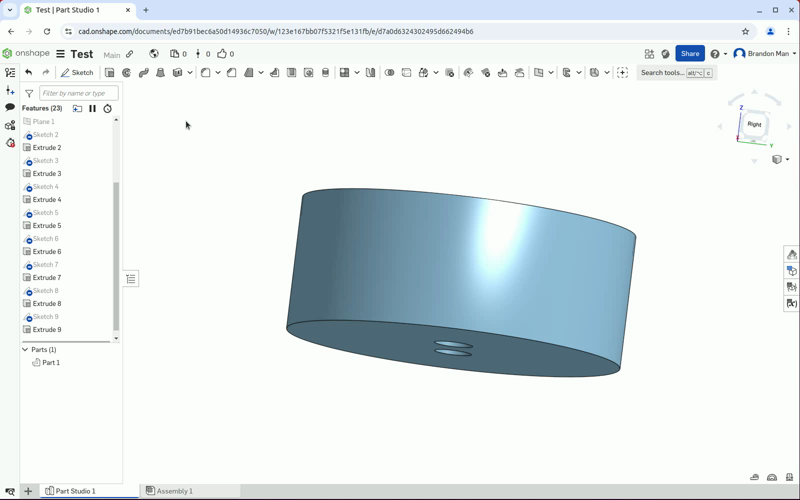
key(right, 3)
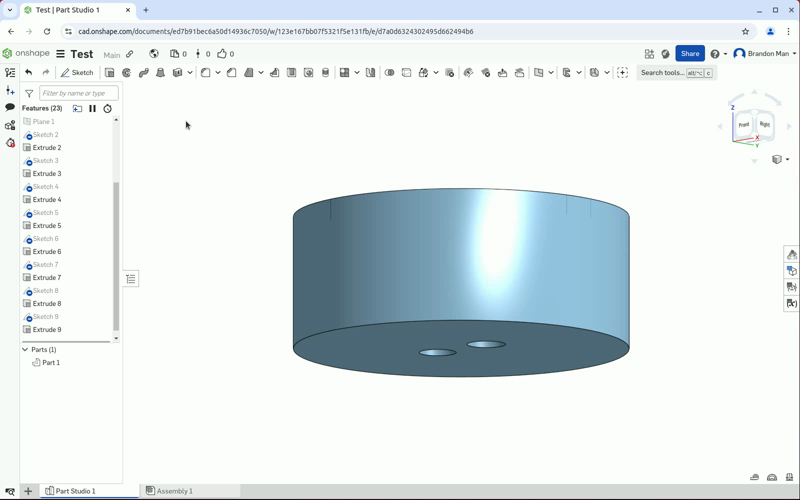
key(down, 3)
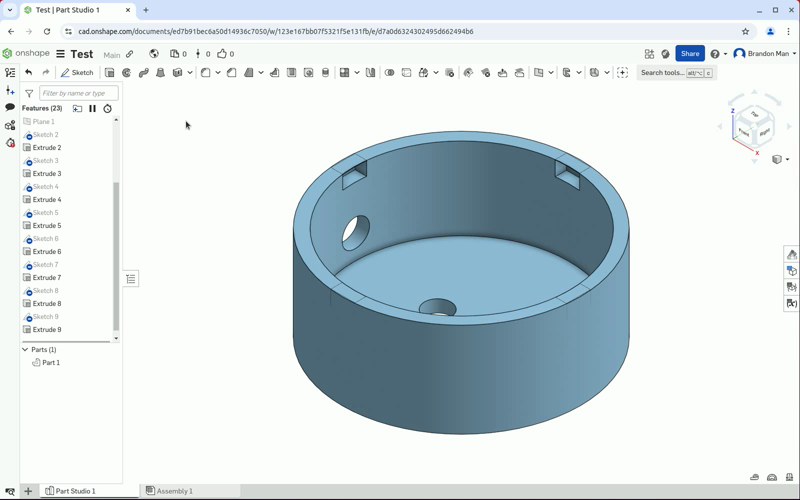
mouse_move(69, 98)
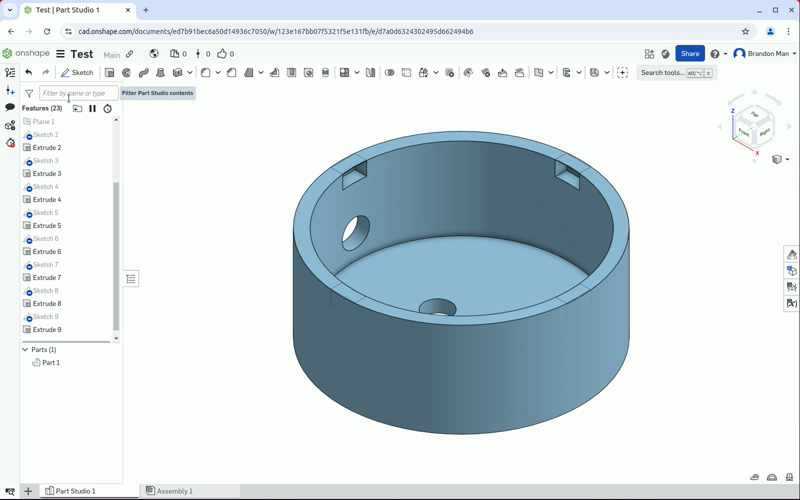
click(69, 98)